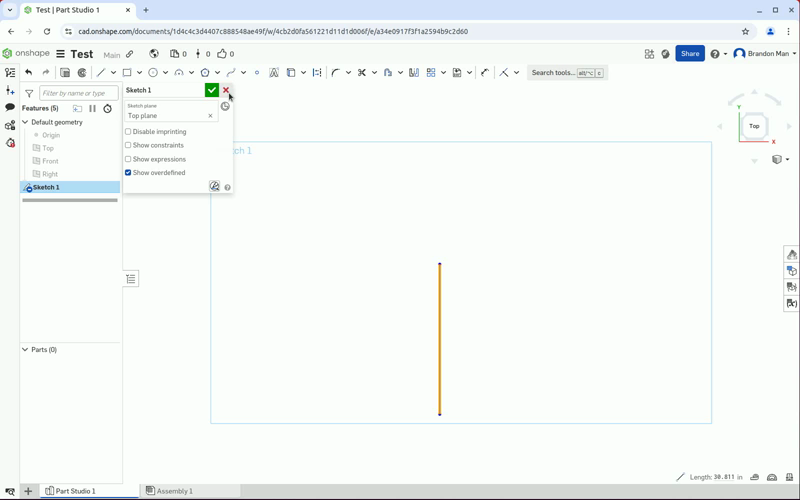
key(shift+h)
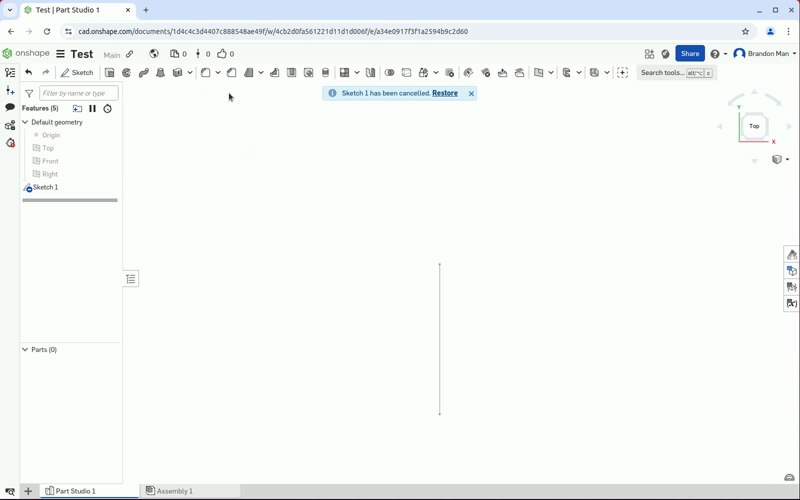
key(shift+s)
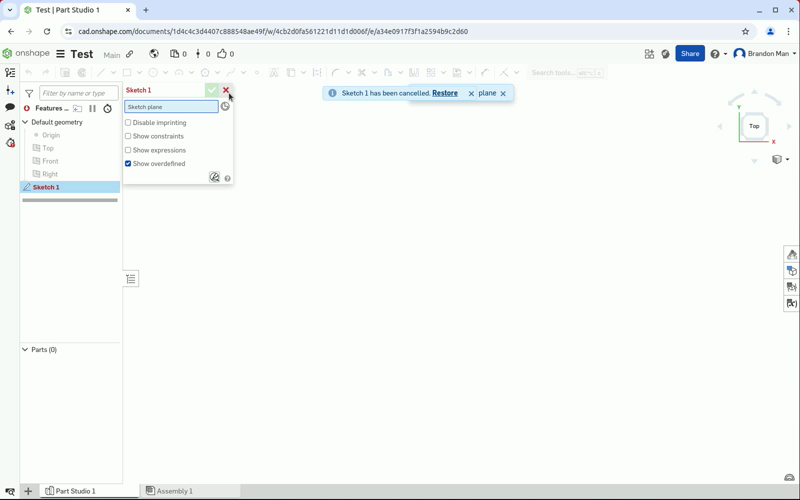
mouse_move(73, 150)
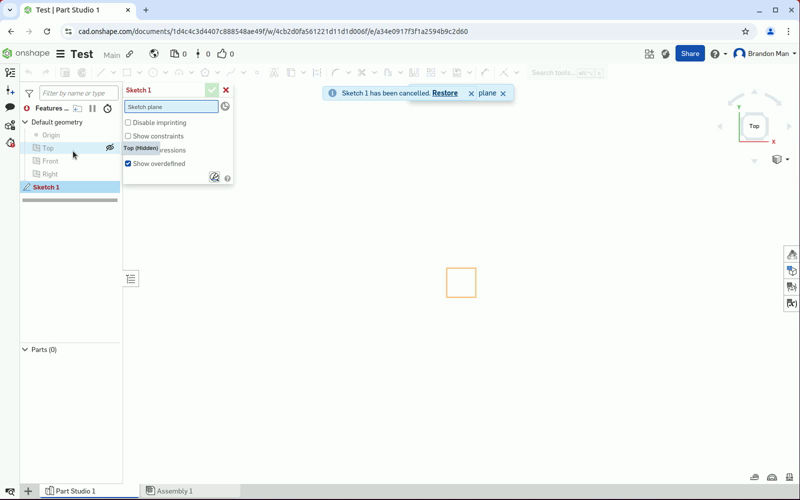
click(73, 150)
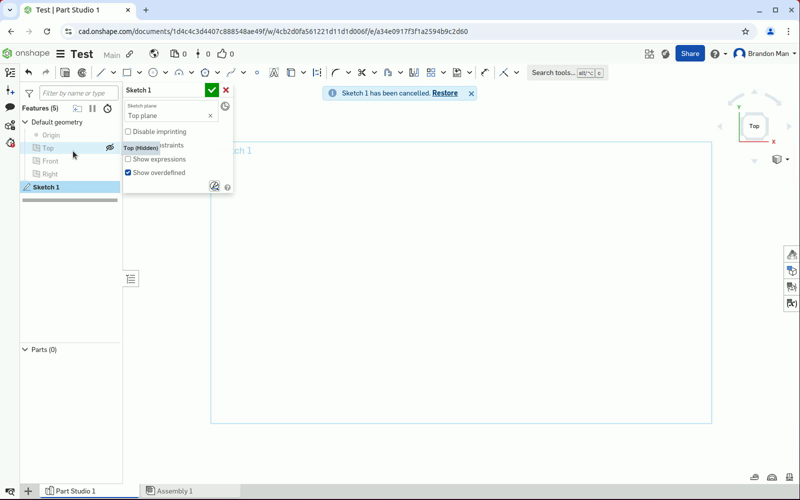
mouse_move(73, 352)
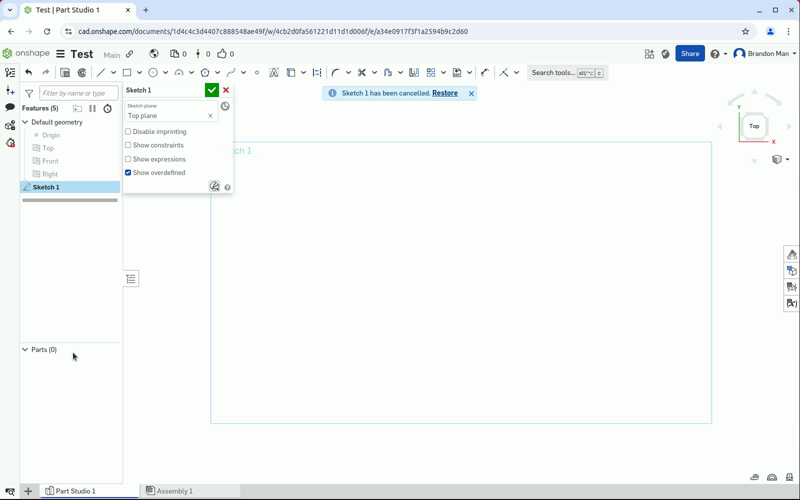
key(y)
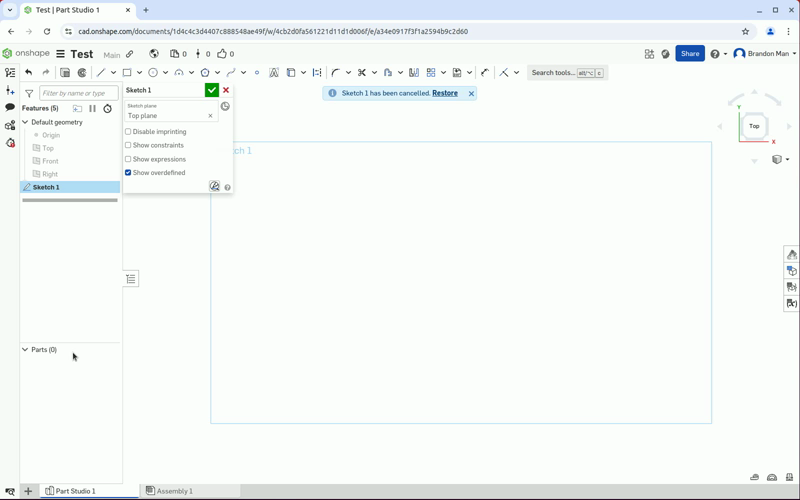
key(l)
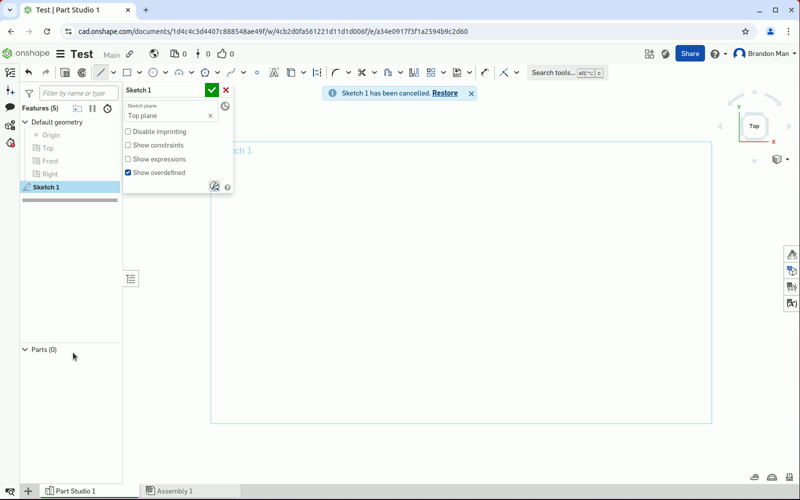
key_down(shift)
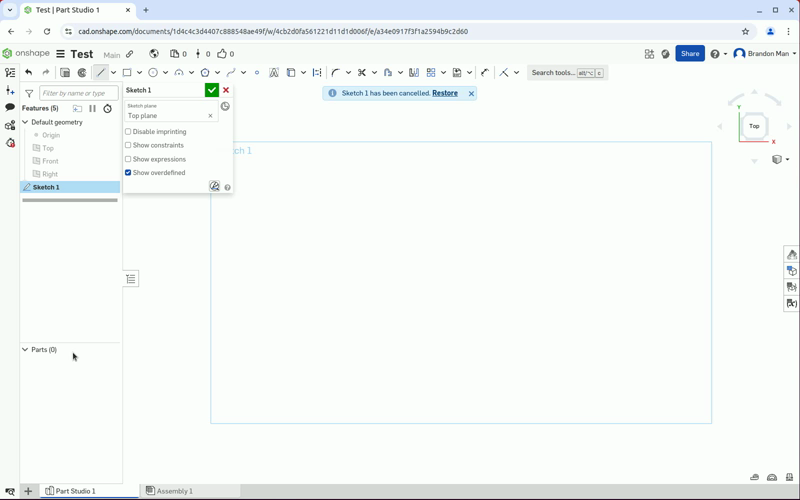
mouse_move(348, 213)
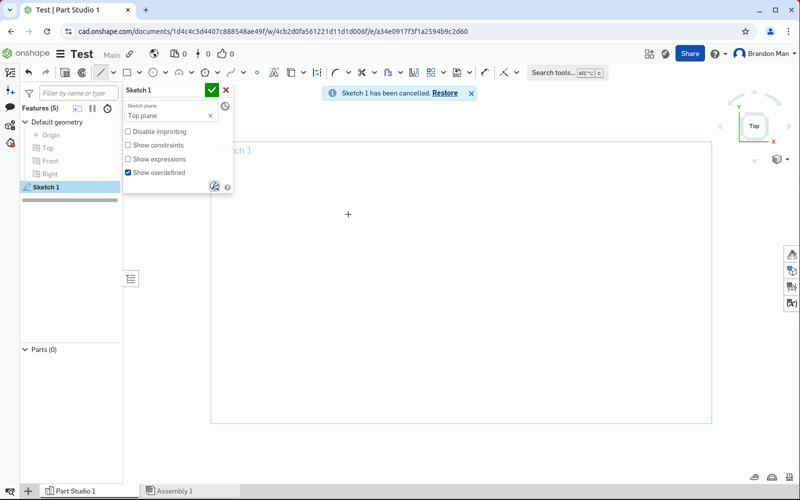
click(348, 213)
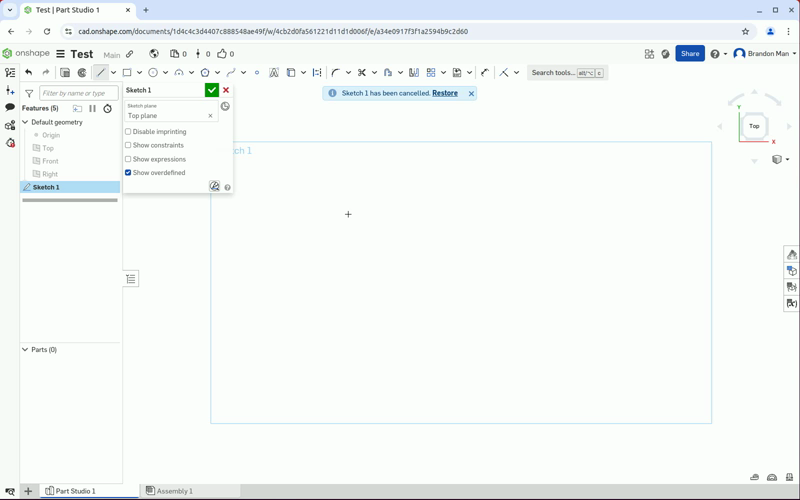
key_up(shift)
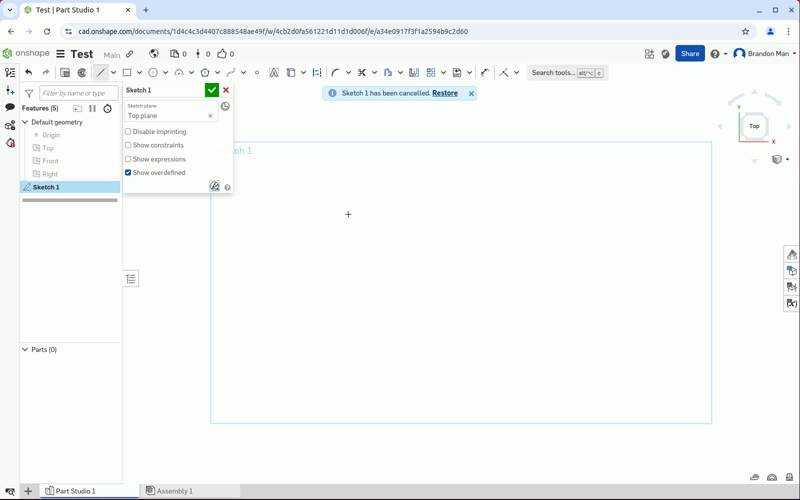
key_down(shift)
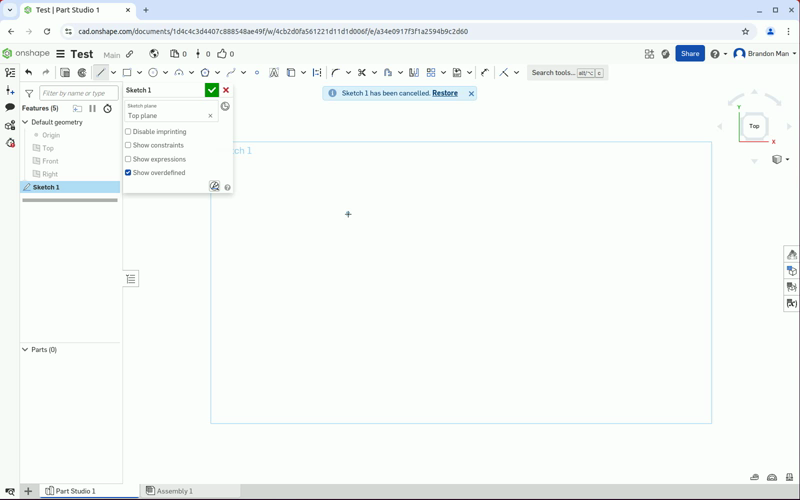
mouse_move(417, 213)
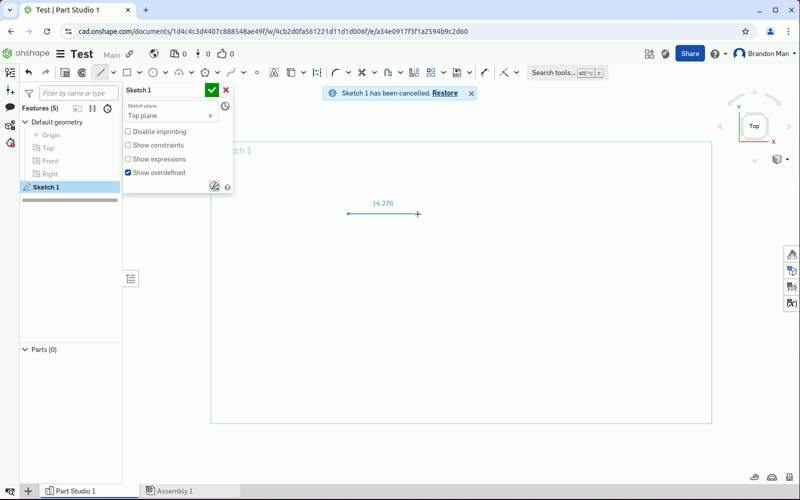
click(417, 213)
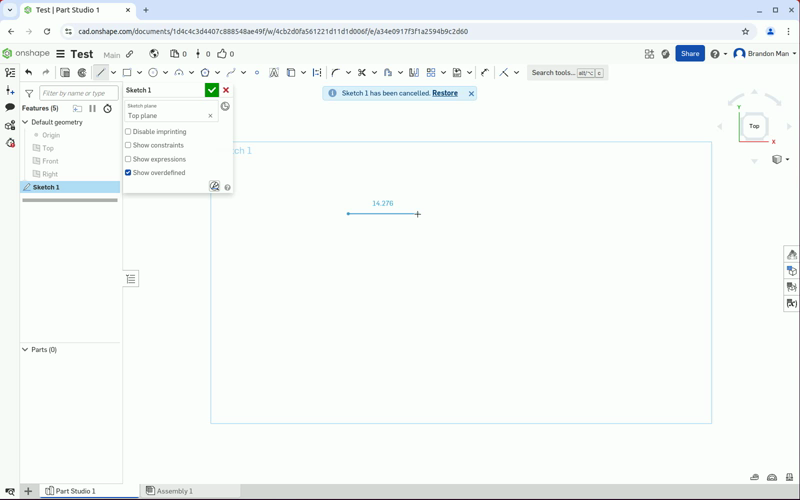
key_up(shift)
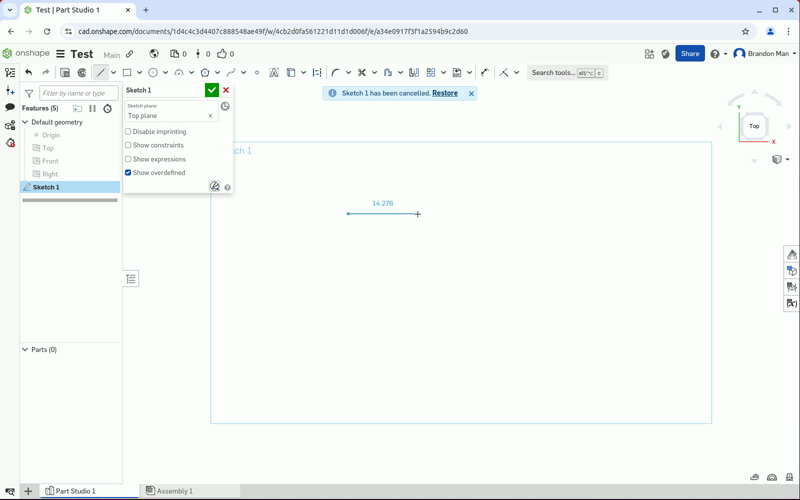
key_down(shift)
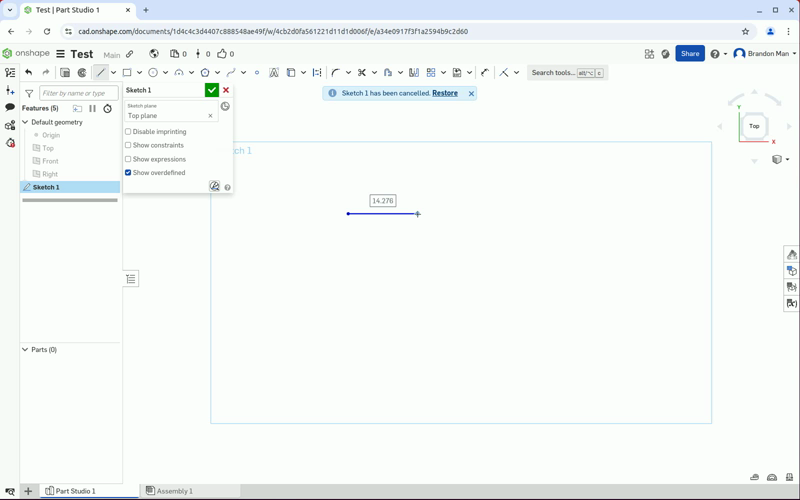
mouse_move(447, 213)
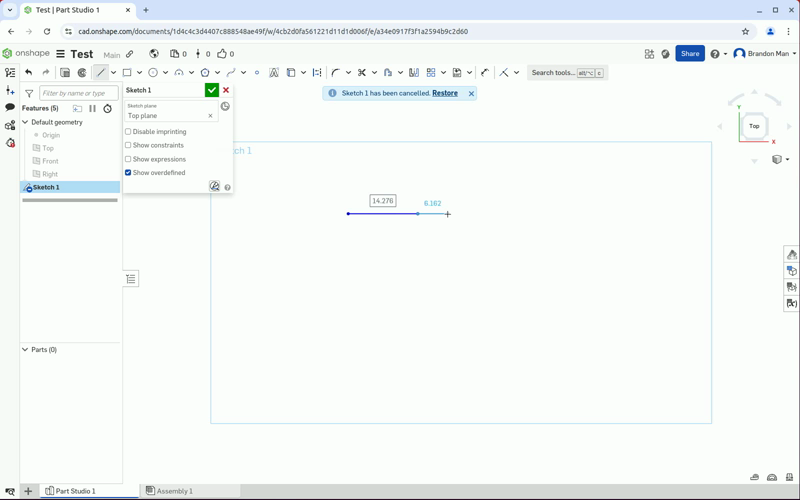
mouse_move(417, 207)
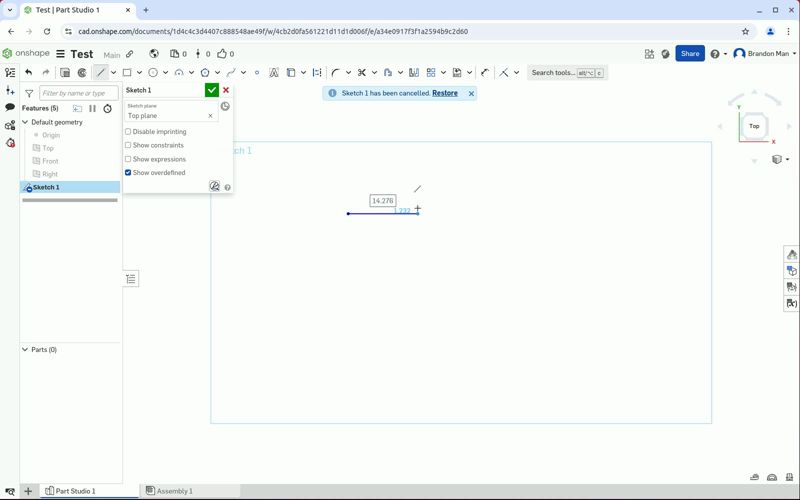
scroll(6)
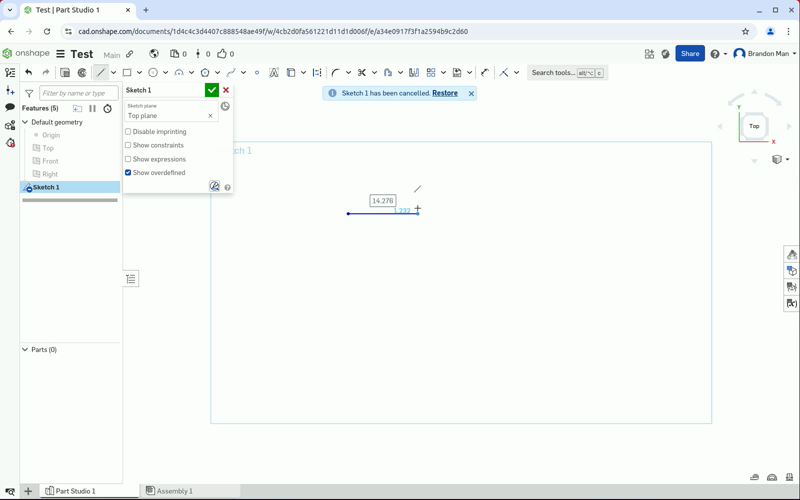
scroll(6)
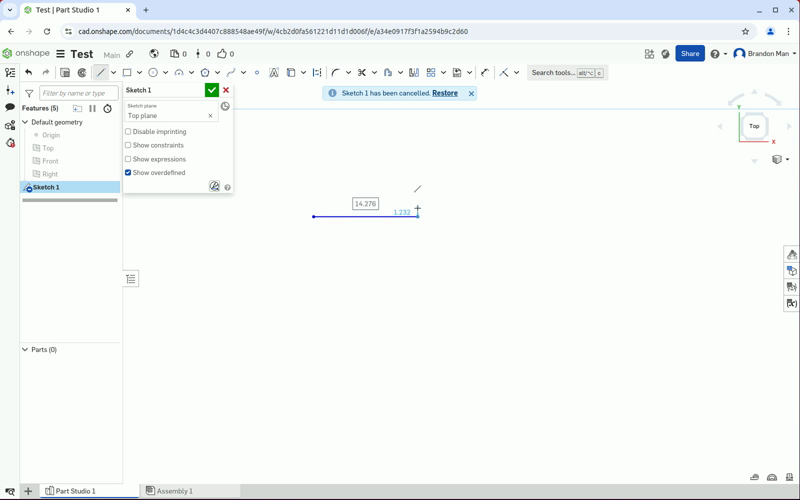
scroll(6)
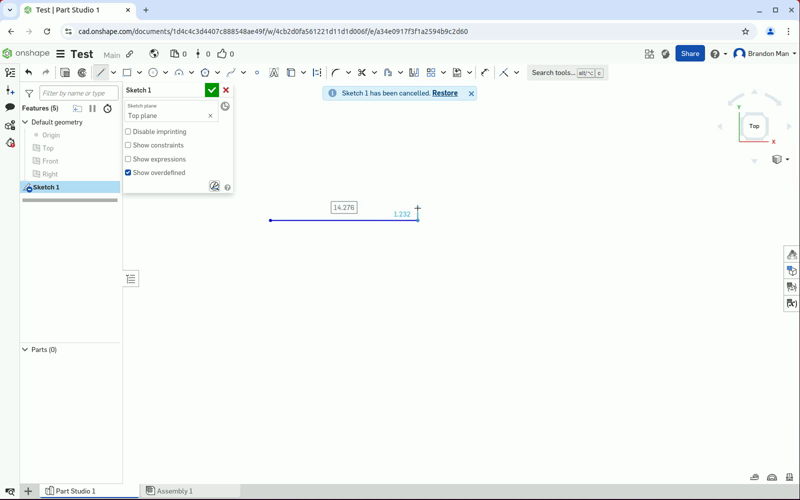
scroll(6)
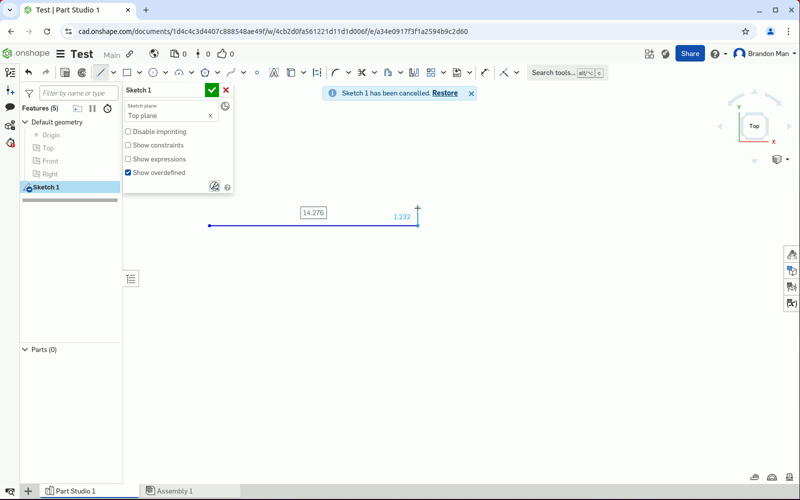
scroll(6)
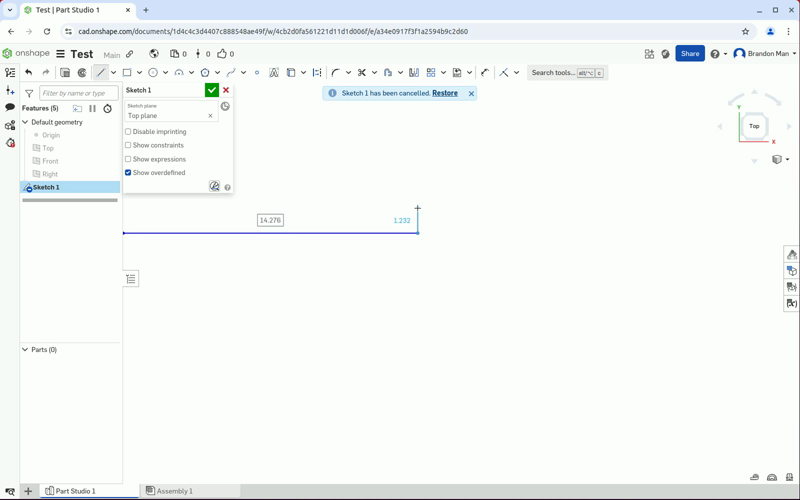
scroll(6)
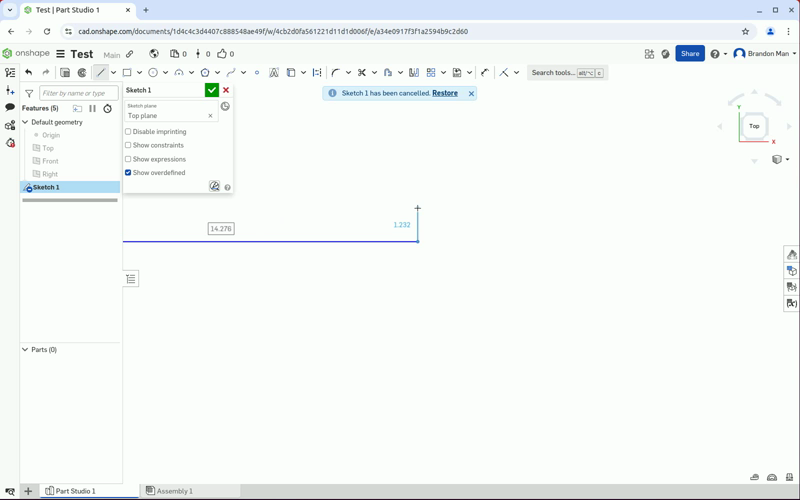
scroll(6)
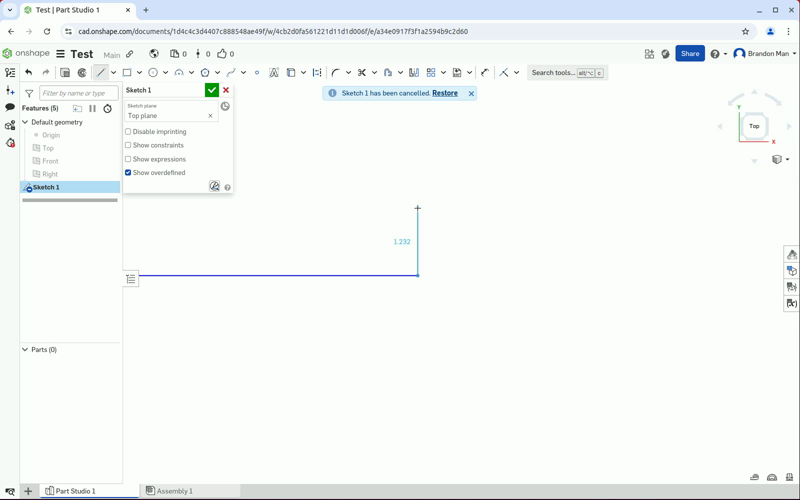
click(417, 207)
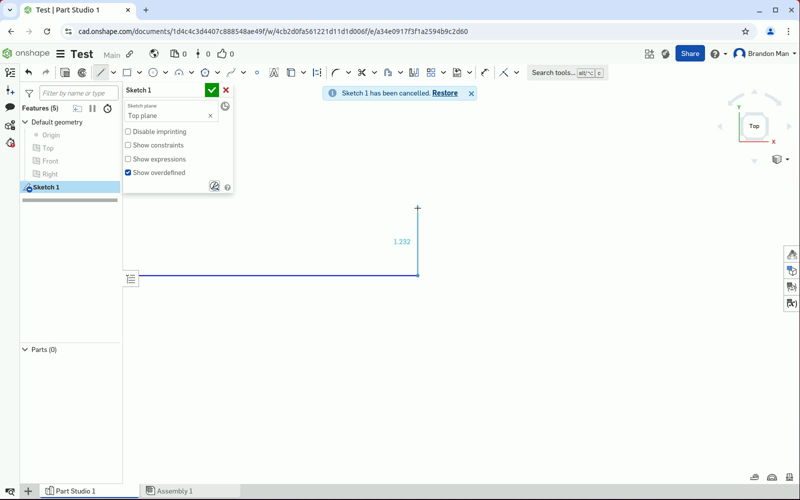
scroll(-6)
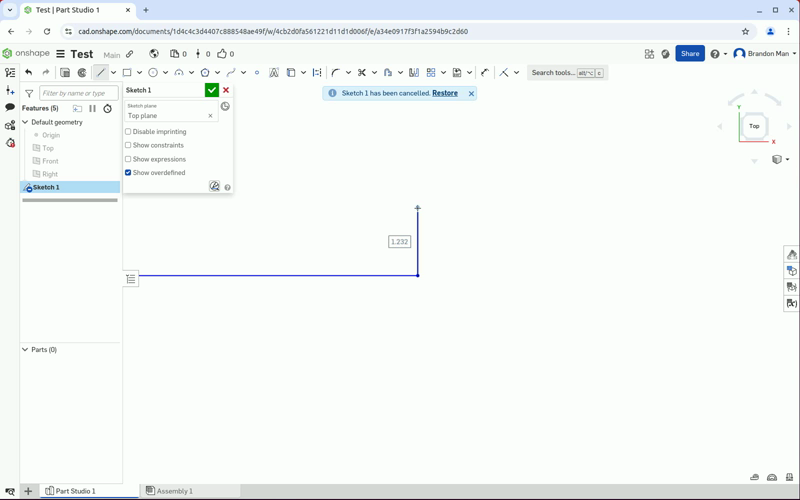
scroll(-6)
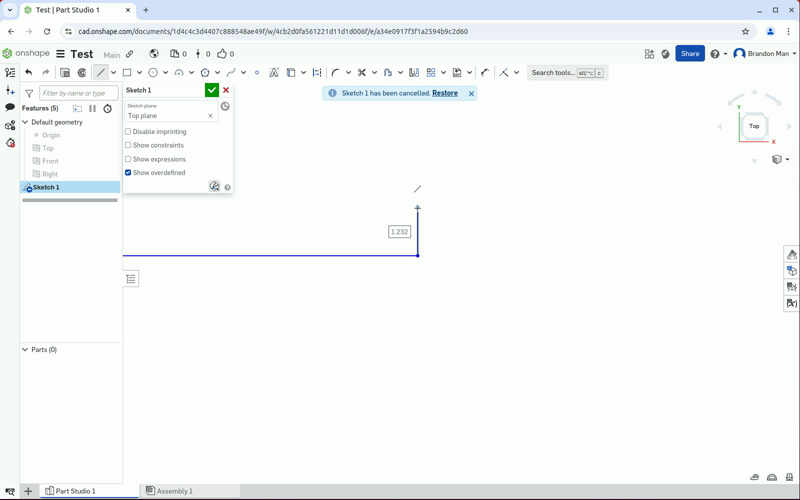
scroll(-6)
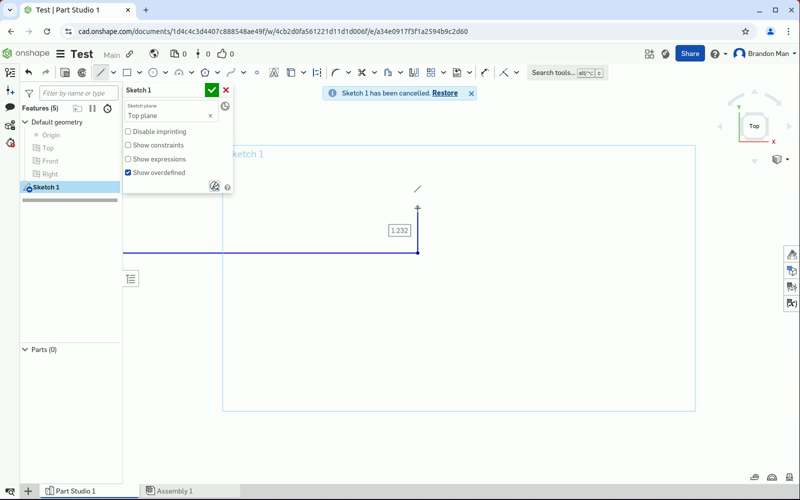
scroll(-6)
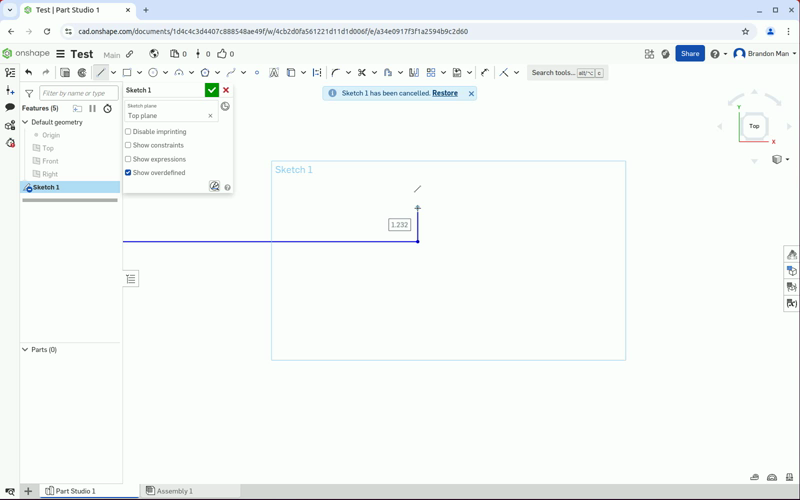
scroll(-6)
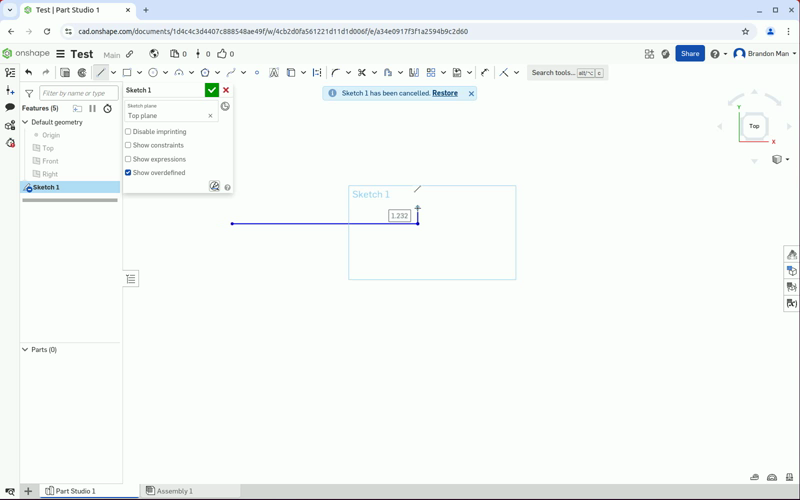
scroll(-6)
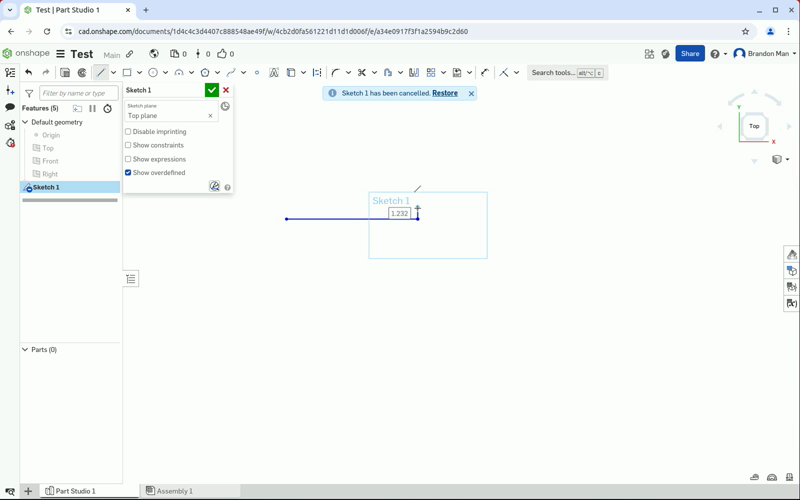
scroll(-6)
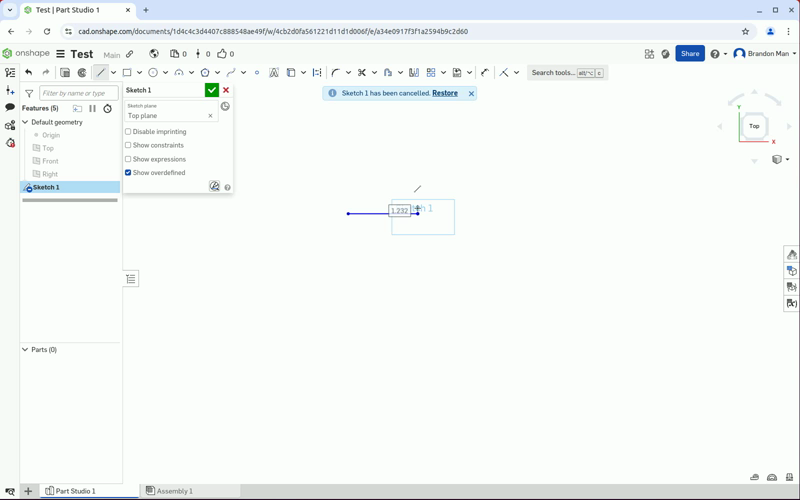
key_up(shift)
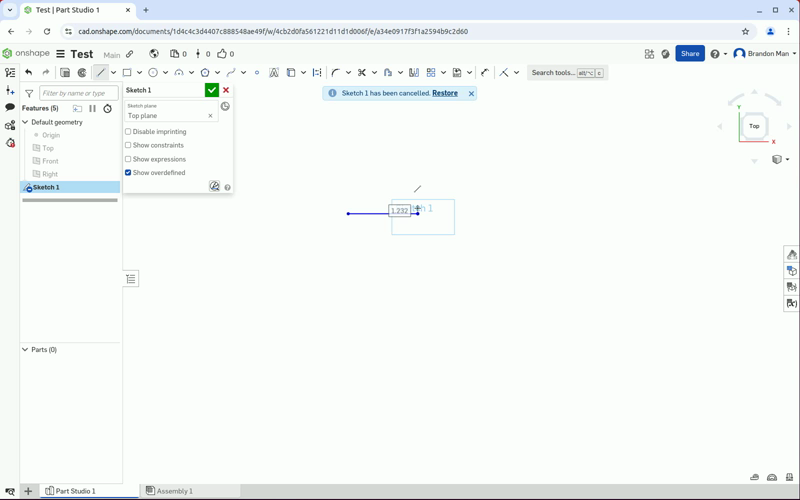
key_down(shift)
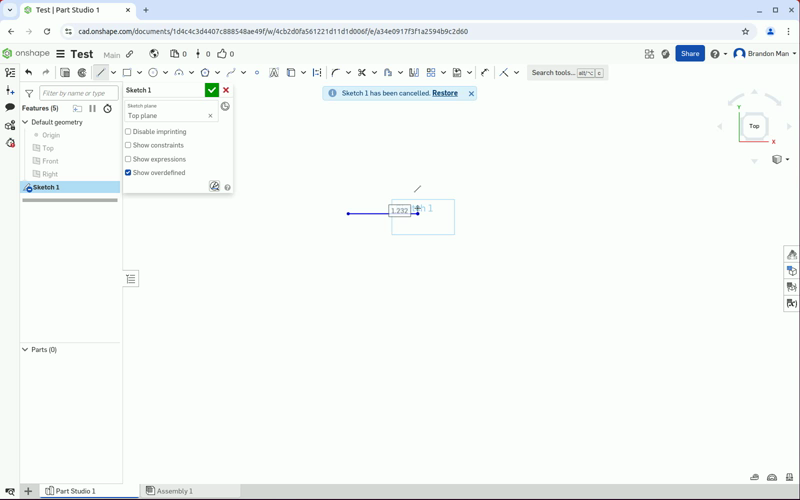
mouse_move(447, 207)
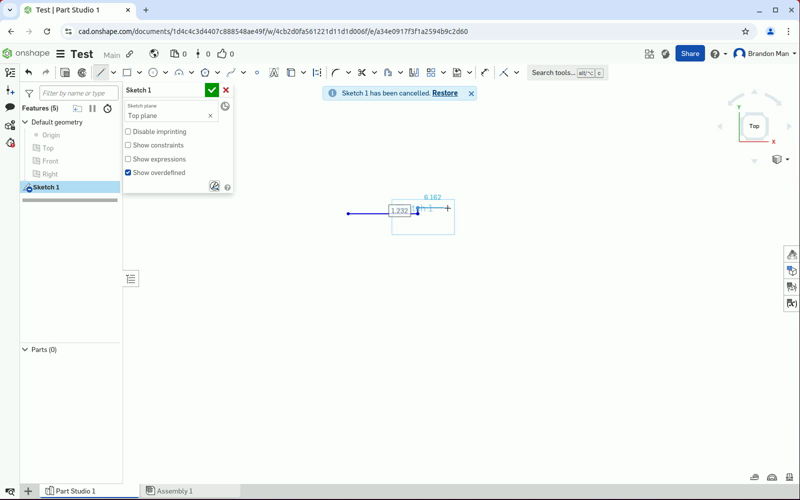
mouse_move(417, 169)
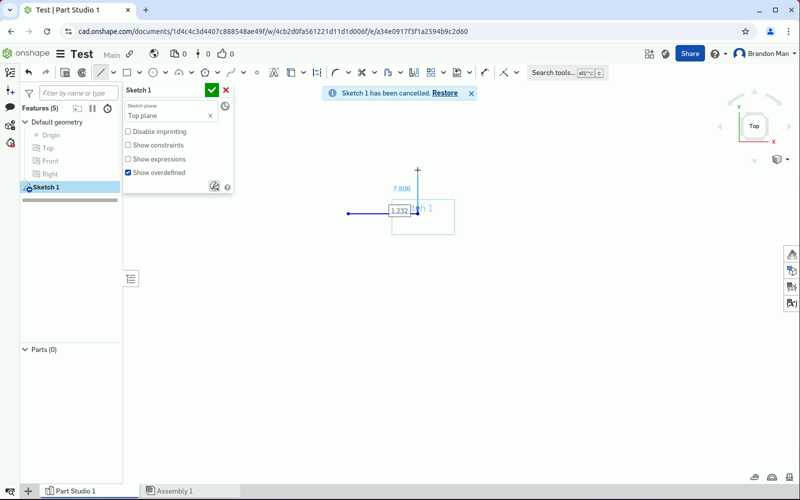
click(417, 169)
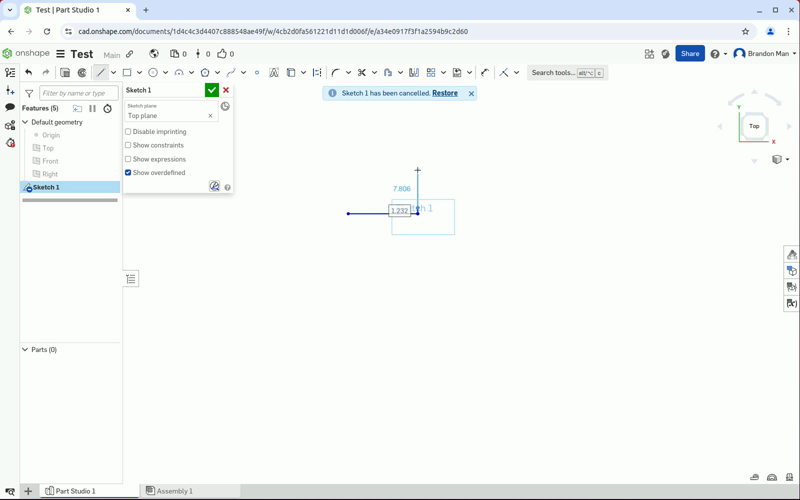
key_up(shift)
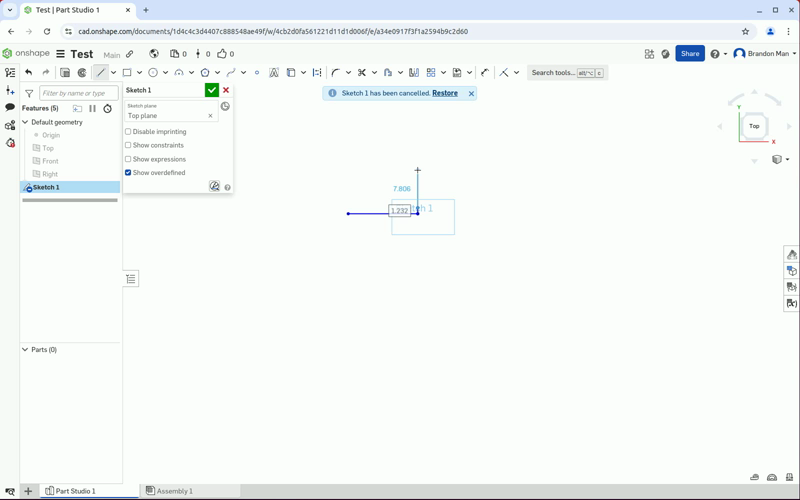
key_down(shift)
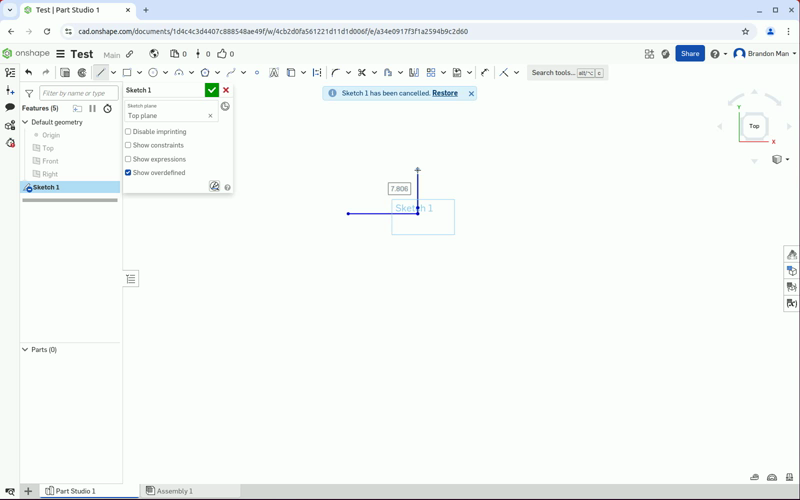
mouse_move(348, 169)
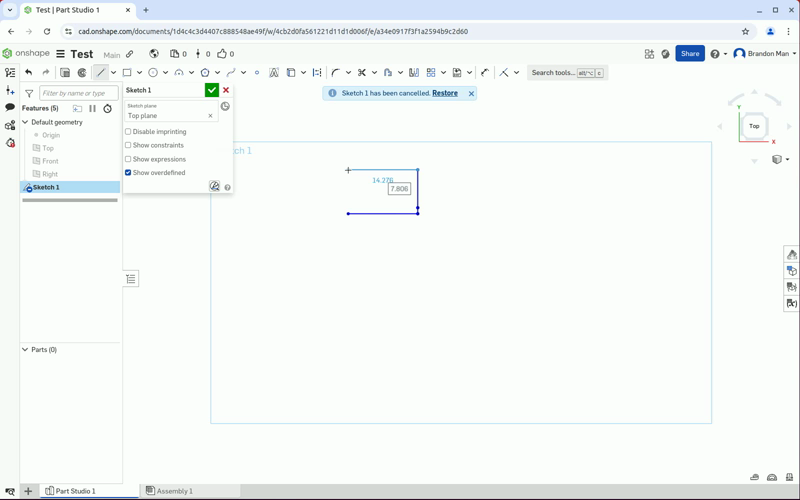
click(348, 169)
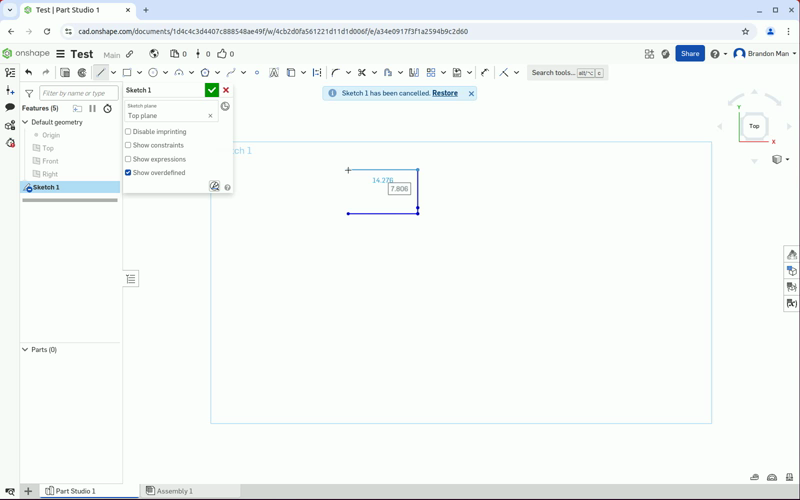
key_up(shift)
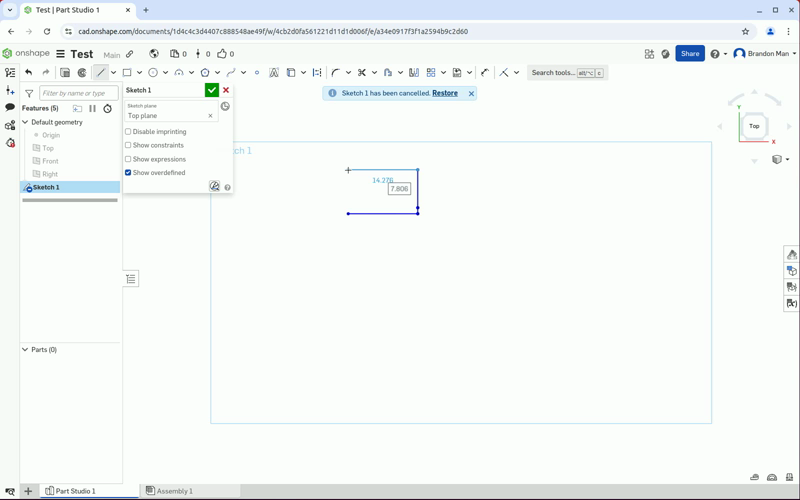
key_down(shift)
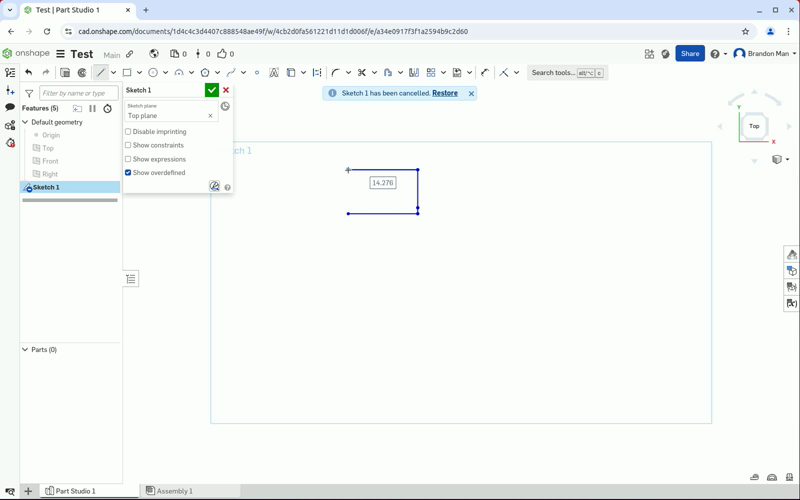
mouse_move(378, 169)
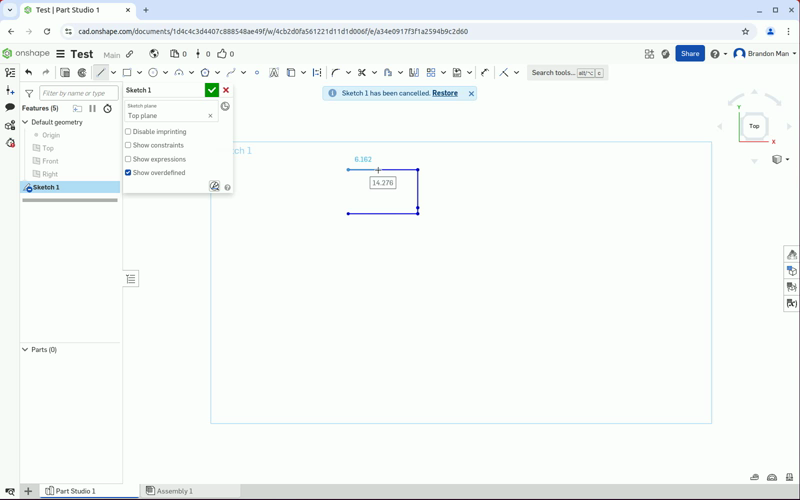
mouse_move(348, 178)
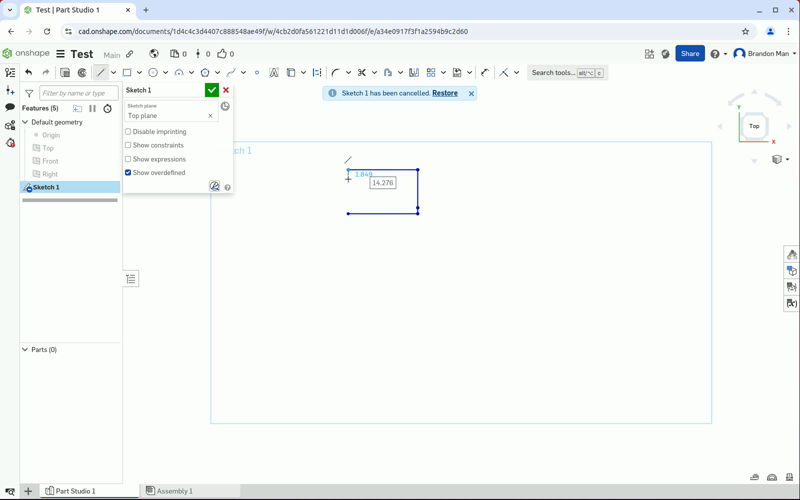
click(348, 178)
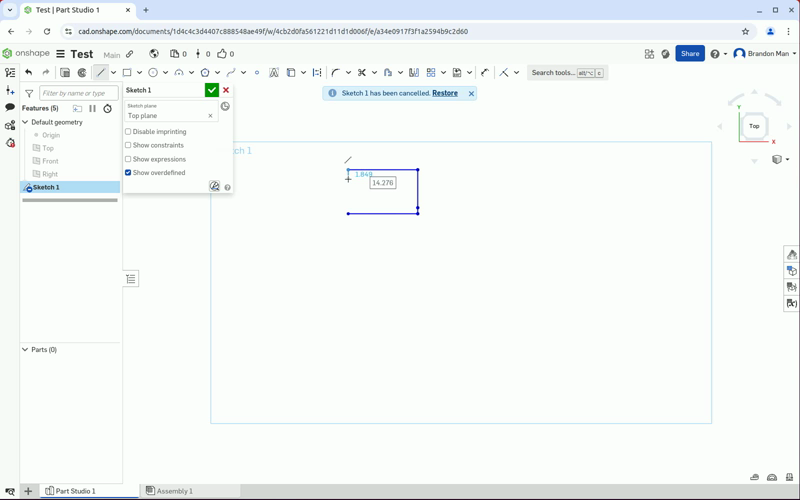
key_up(shift)
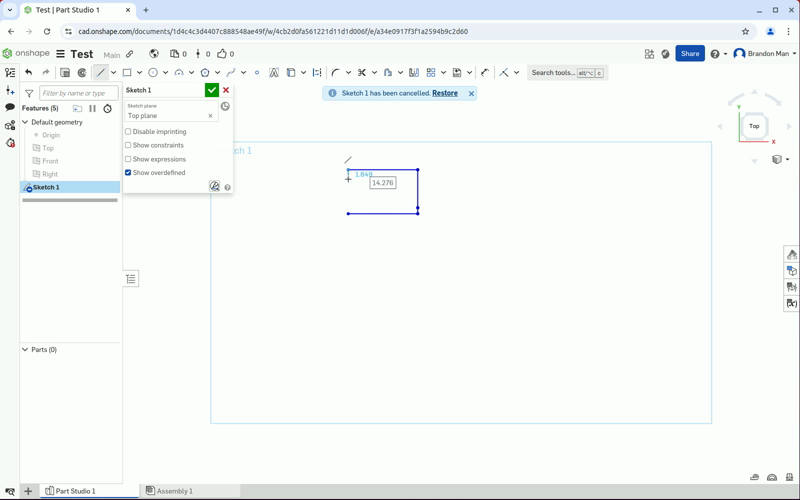
key(esc)
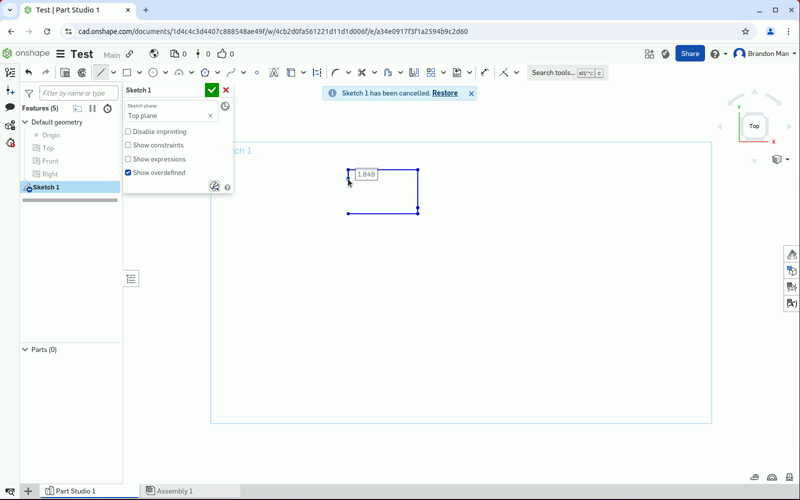
key(a)
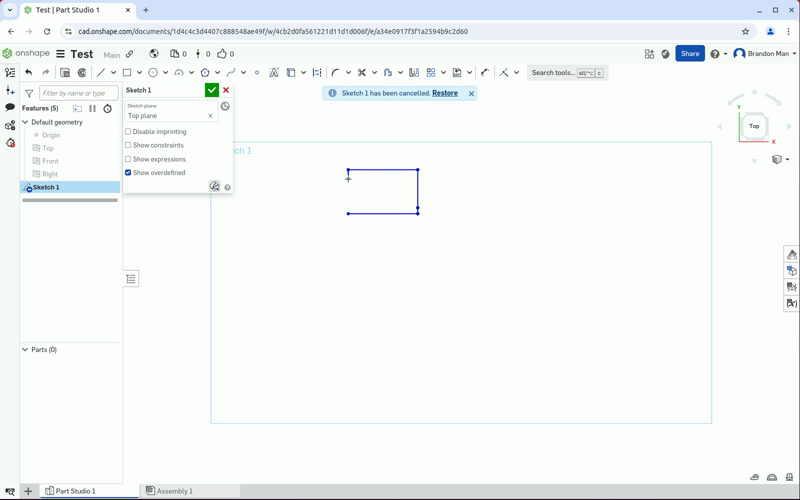
mouse_move(348, 178)
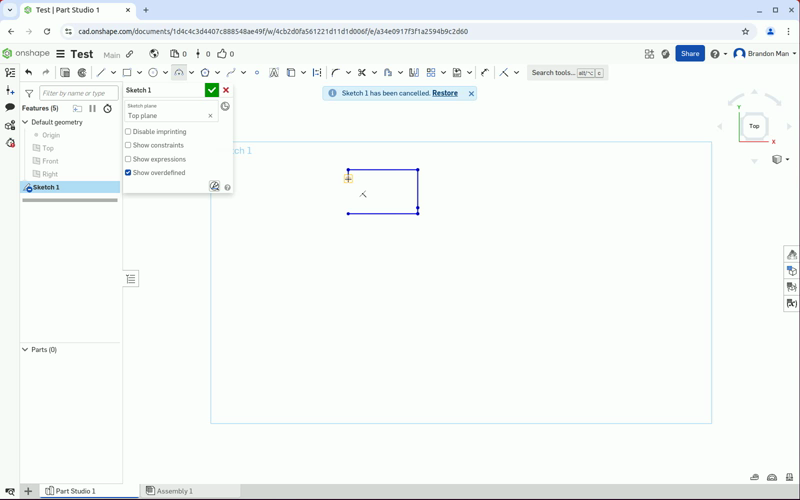
click(348, 178)
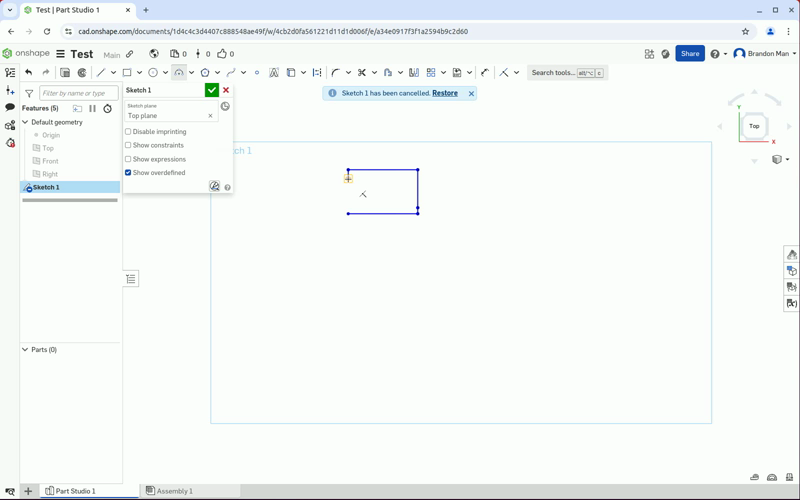
key_down(shift)
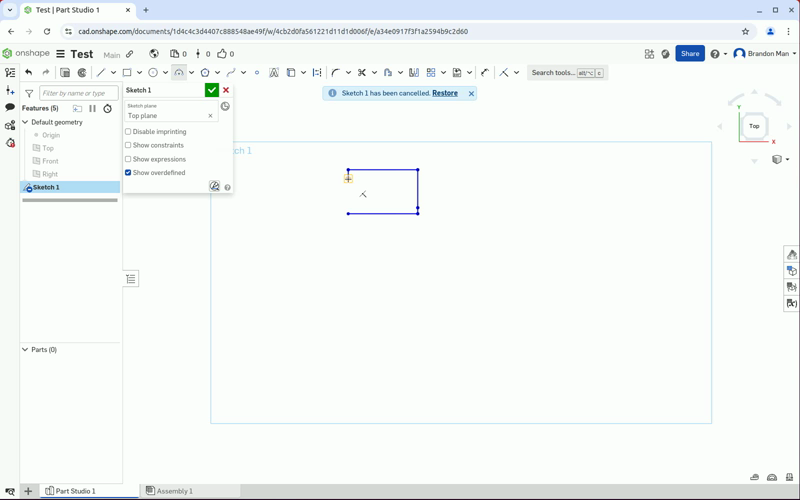
mouse_move(348, 204)
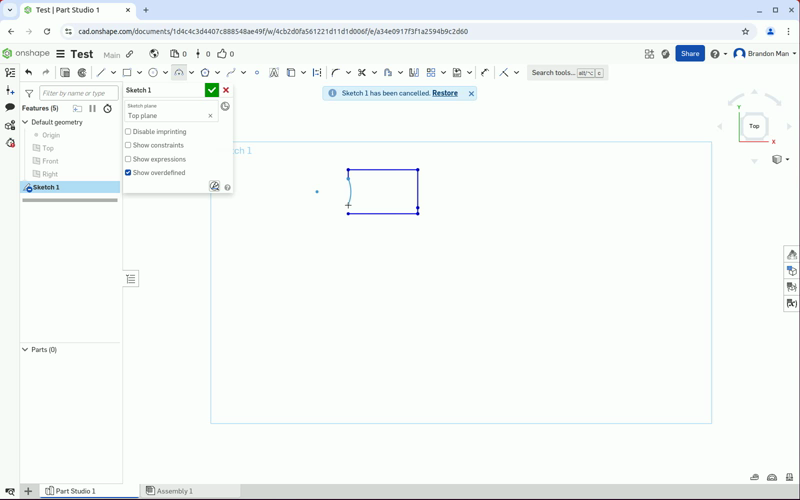
click(348, 204)
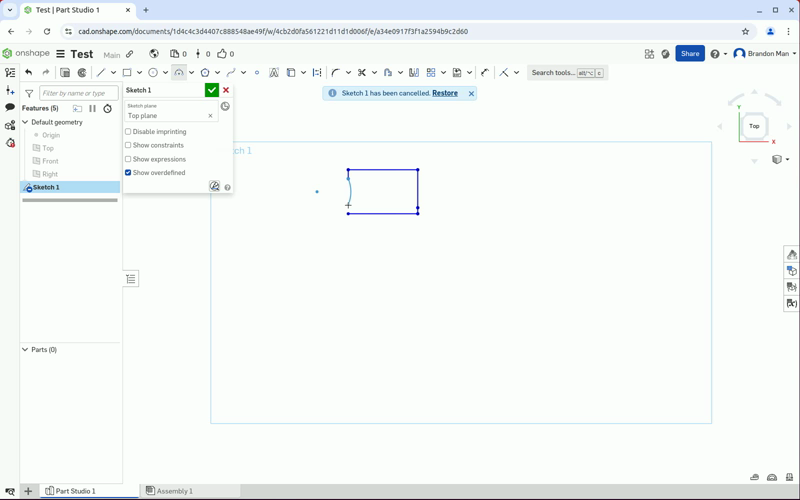
mouse_move(361, 191)
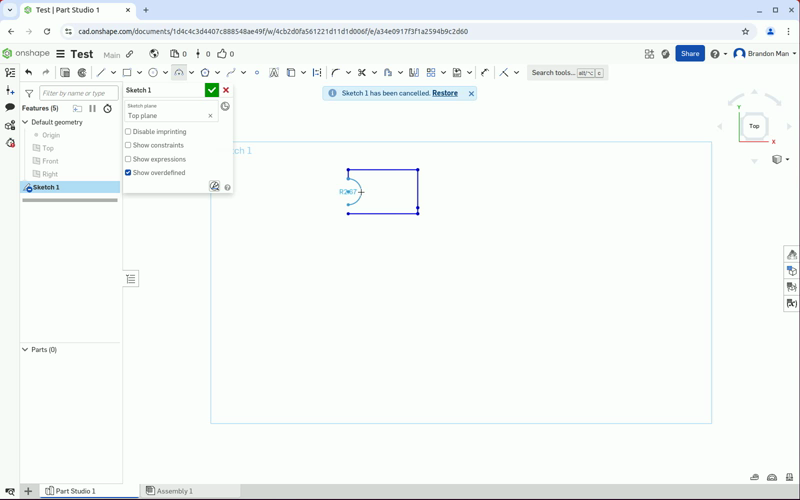
click(361, 191)
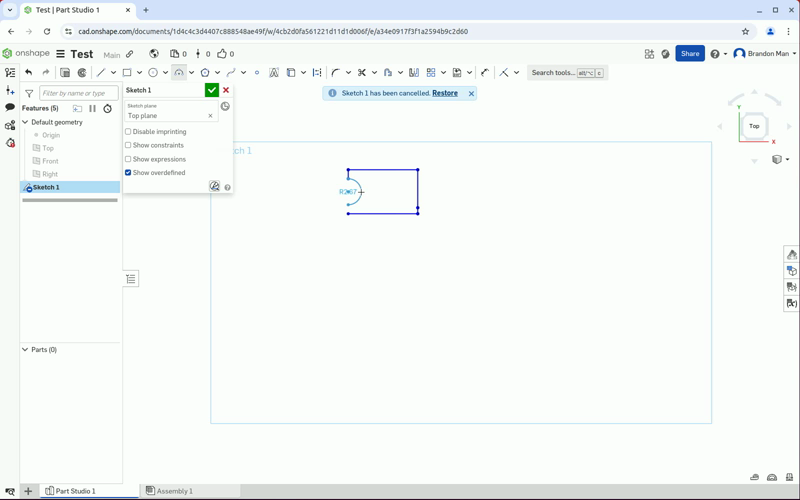
key_up(shift)
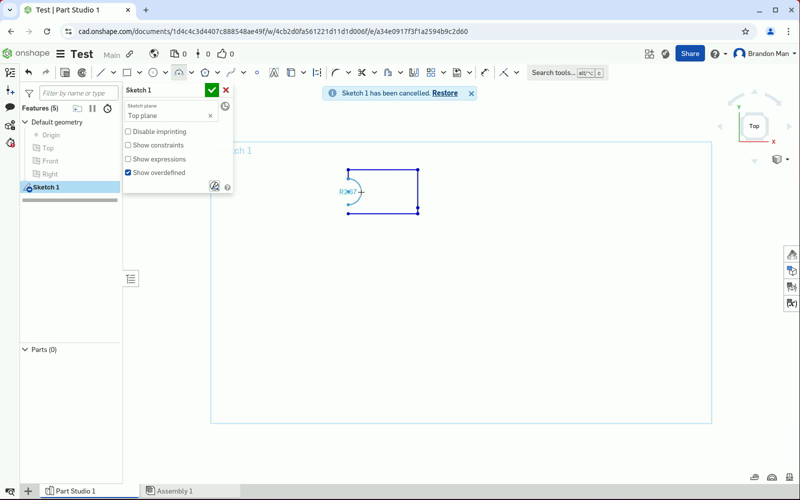
key(esc)
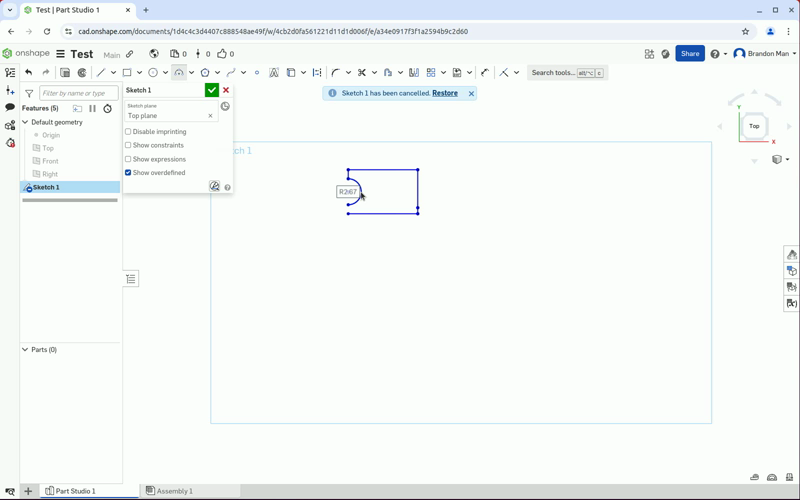
key(l)
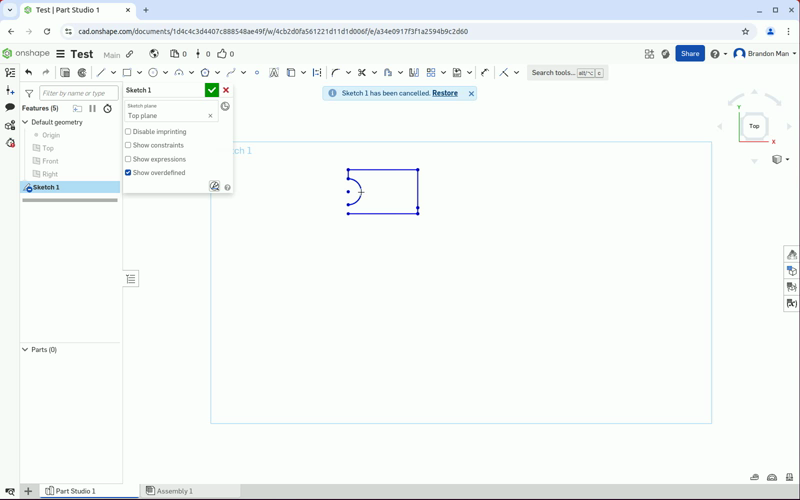
mouse_move(348, 204)
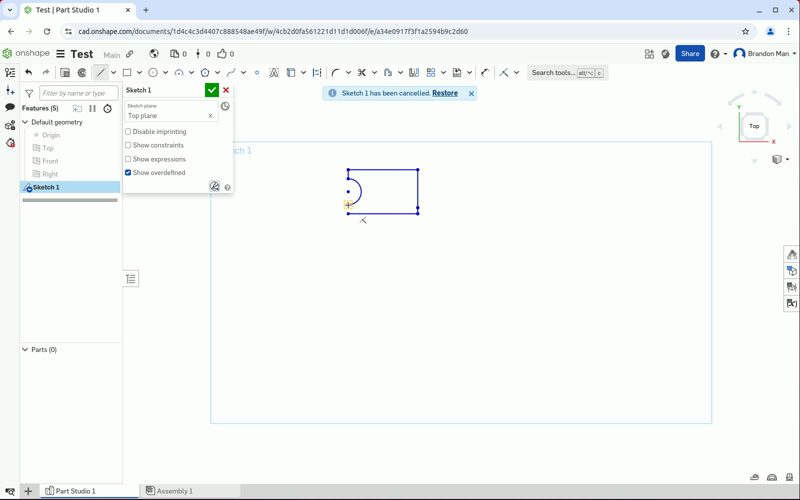
click(348, 204)
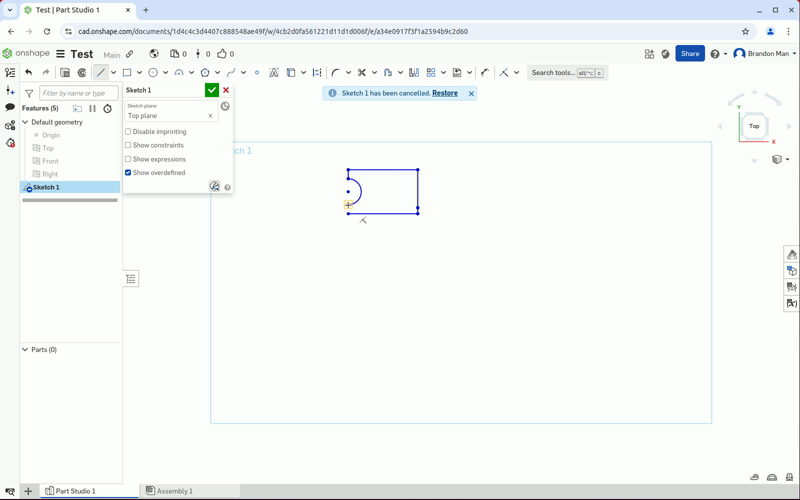
mouse_move(378, 204)
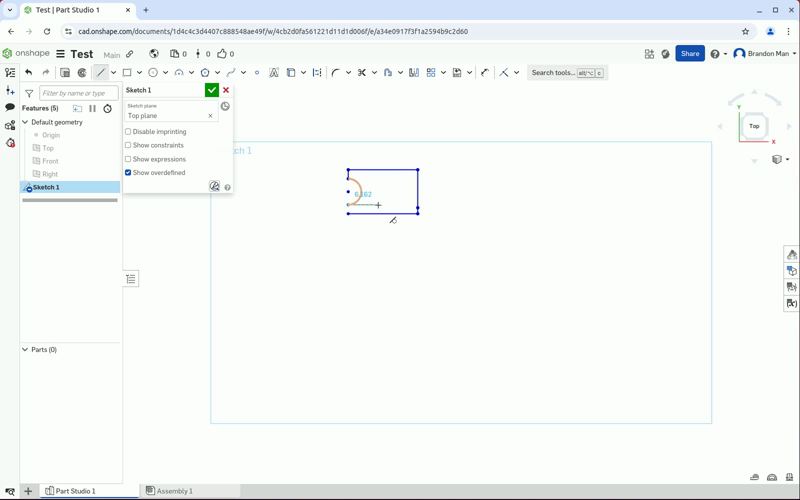
key_down(shift)
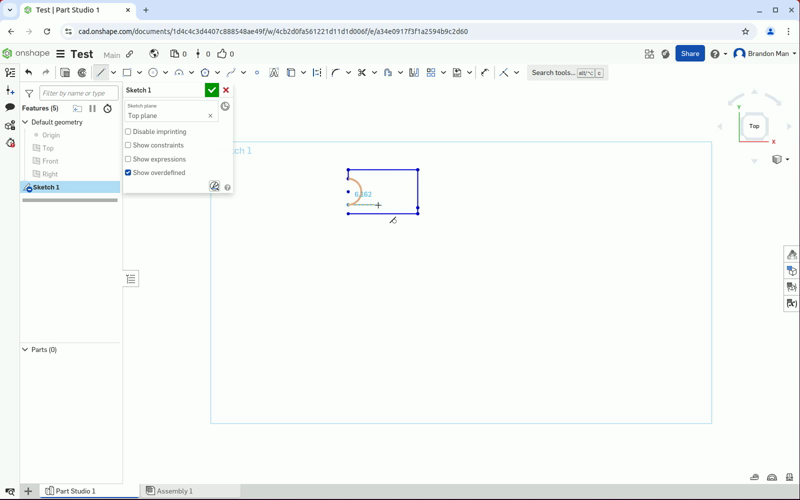
mouse_move(348, 213)
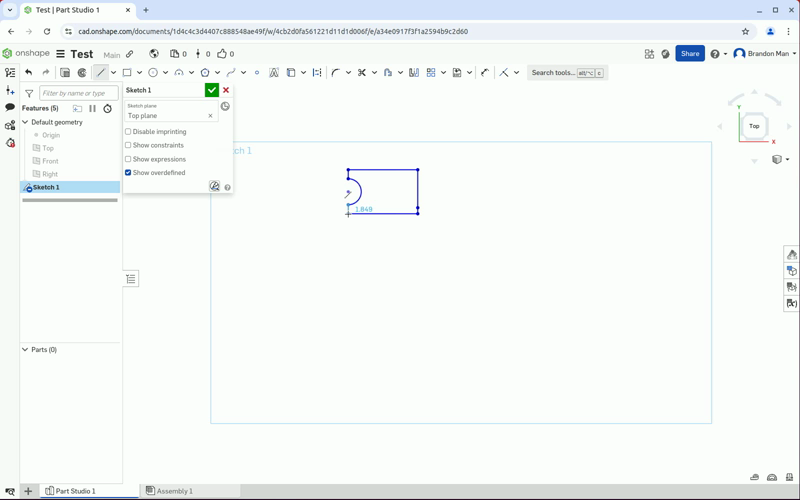
key_up(shift)
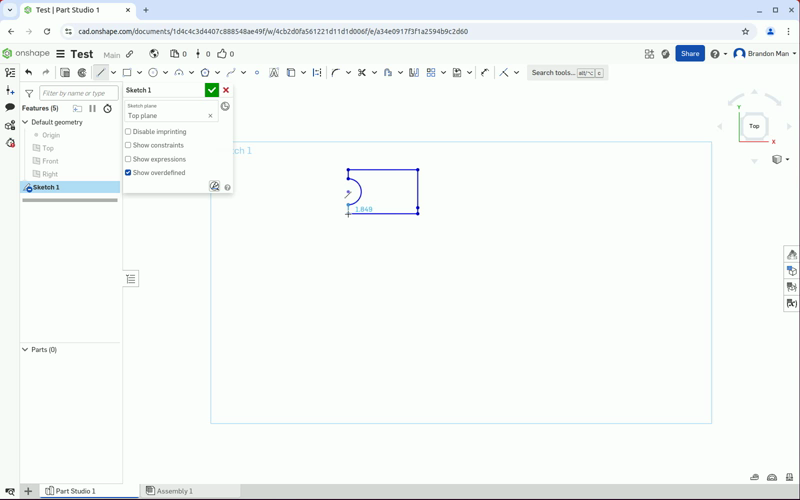
click(348, 213)
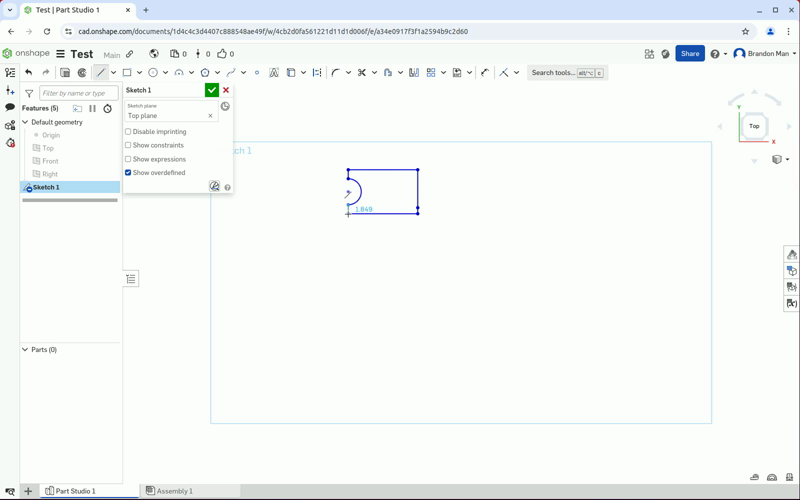
key(esc)
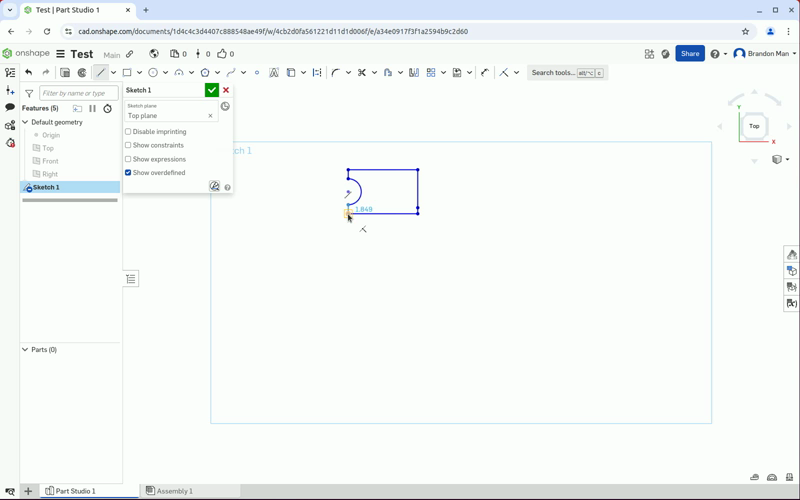
mouse_move(367, 189)
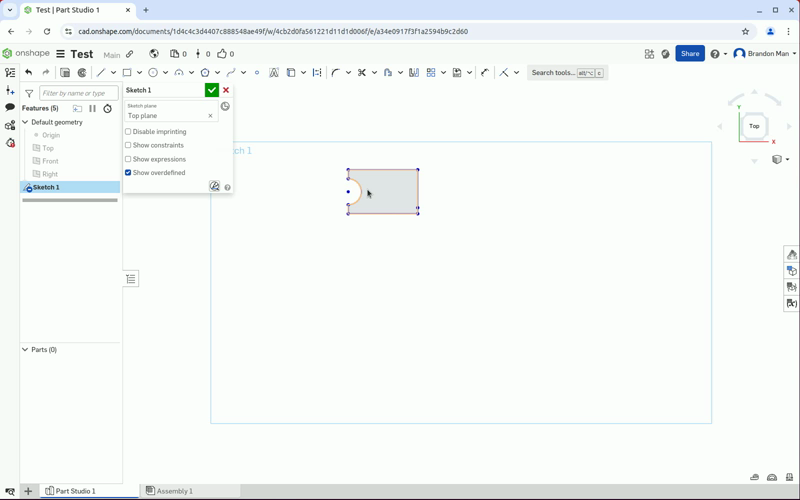
scroll(6)
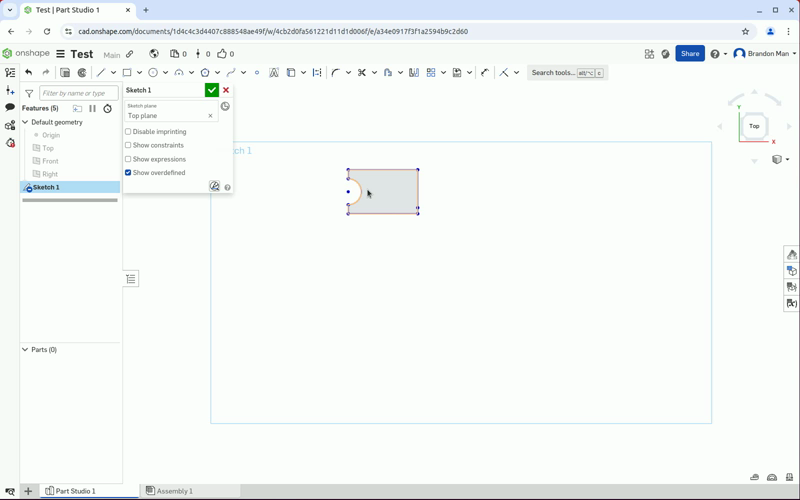
scroll(6)
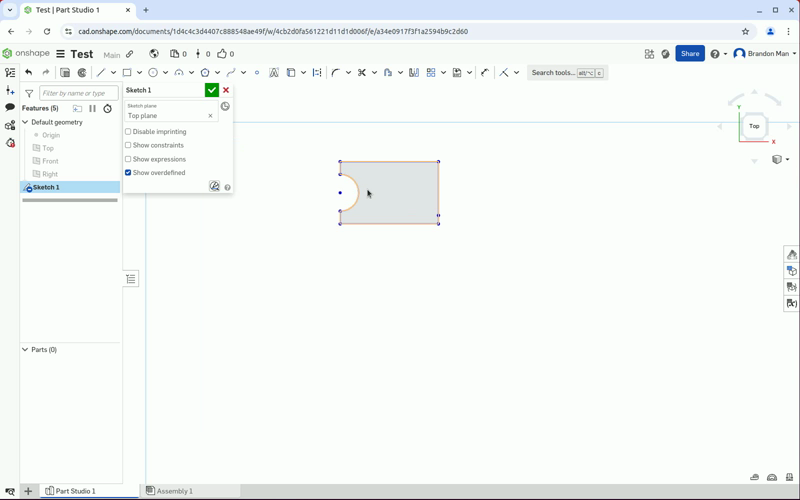
scroll(6)
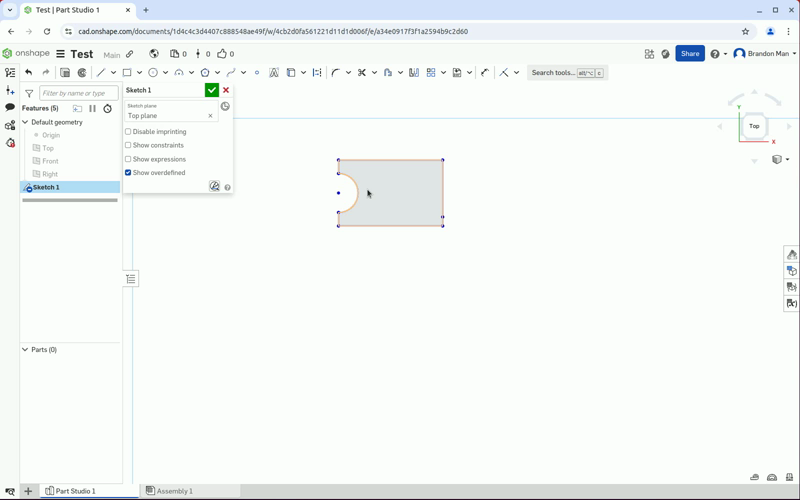
scroll(6)
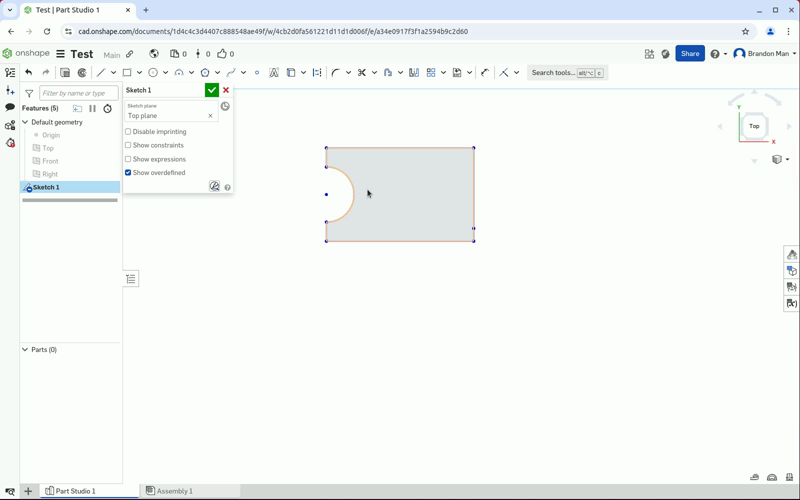
scroll(6)
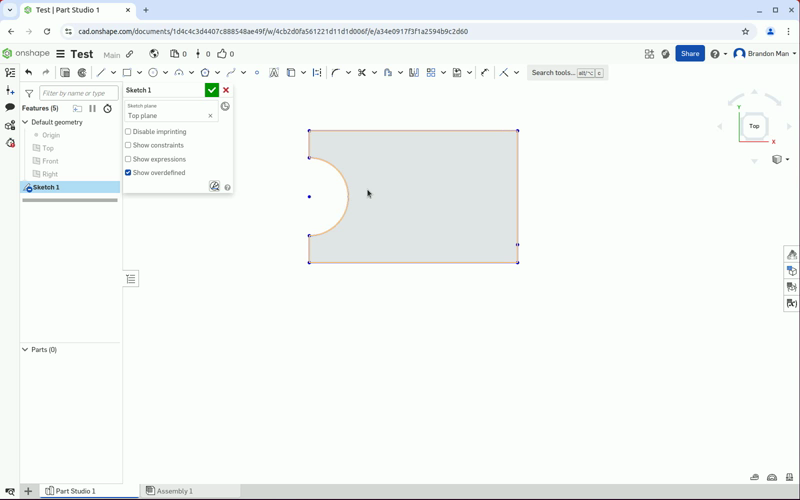
scroll(6)
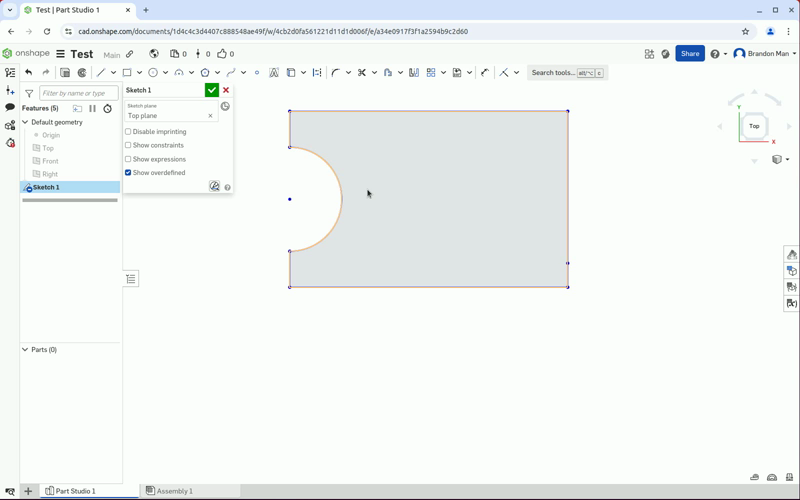
scroll(6)
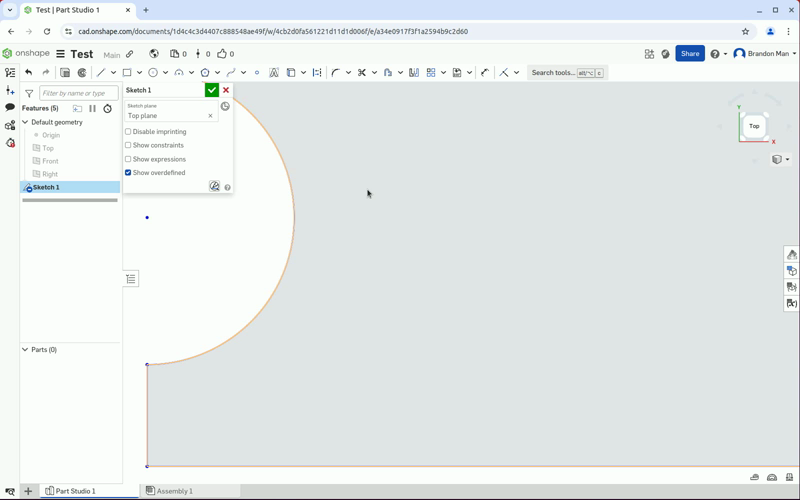
click(367, 189)
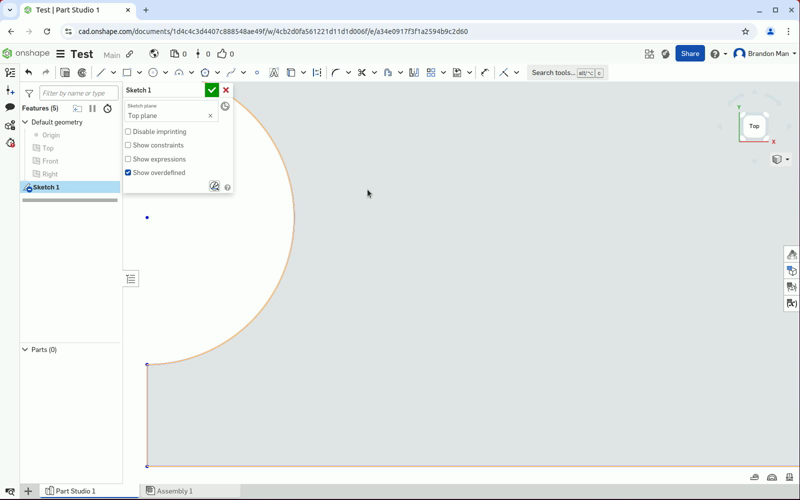
scroll(-6)
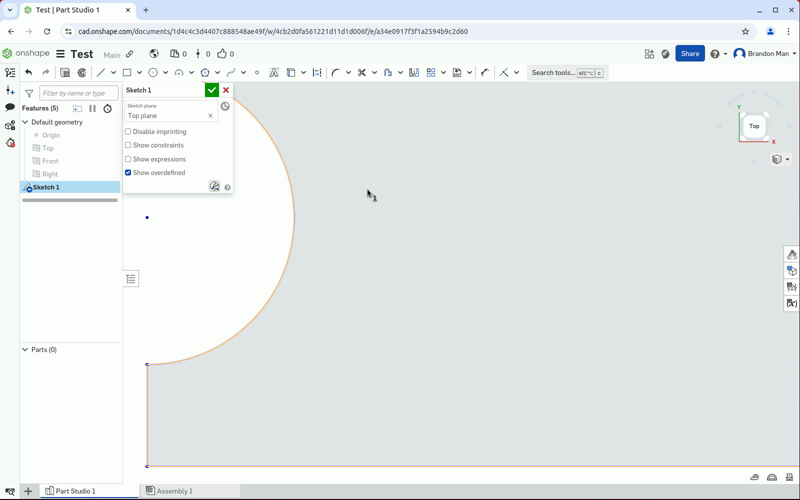
scroll(-6)
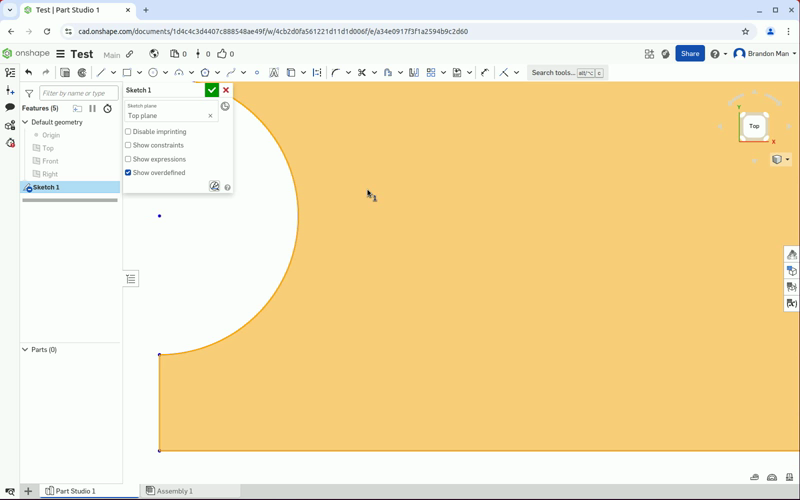
scroll(-6)
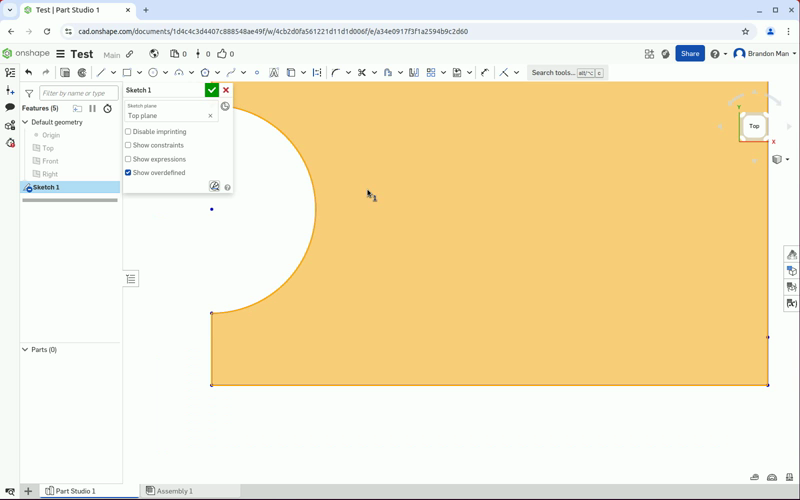
scroll(-6)
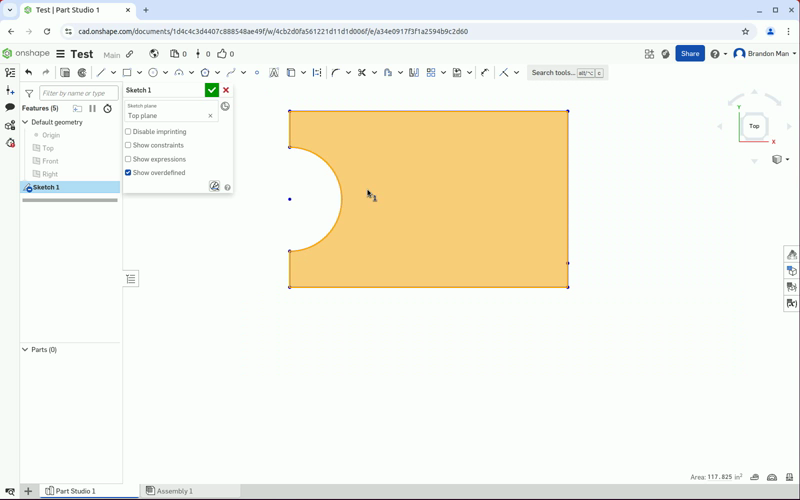
scroll(-6)
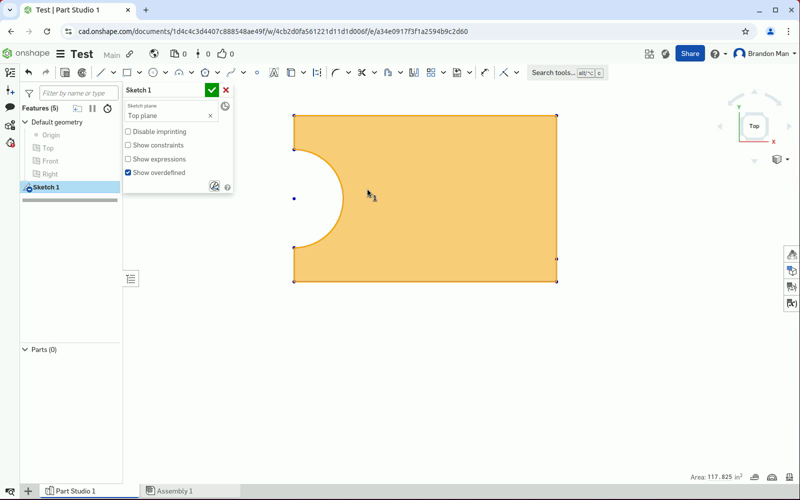
scroll(-6)
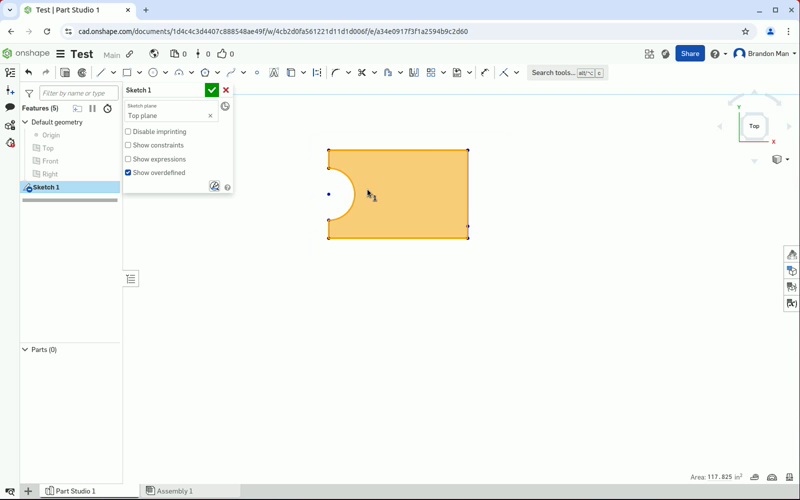
scroll(-6)
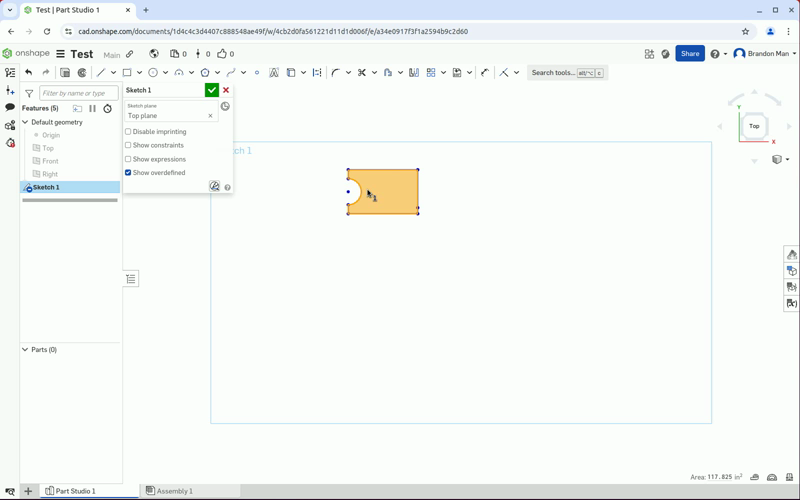
mouse_move(73, 352)
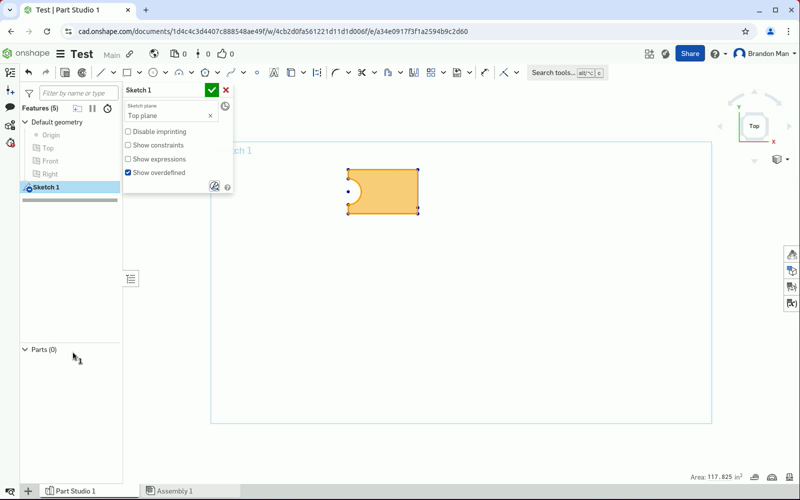
key(shift+y)
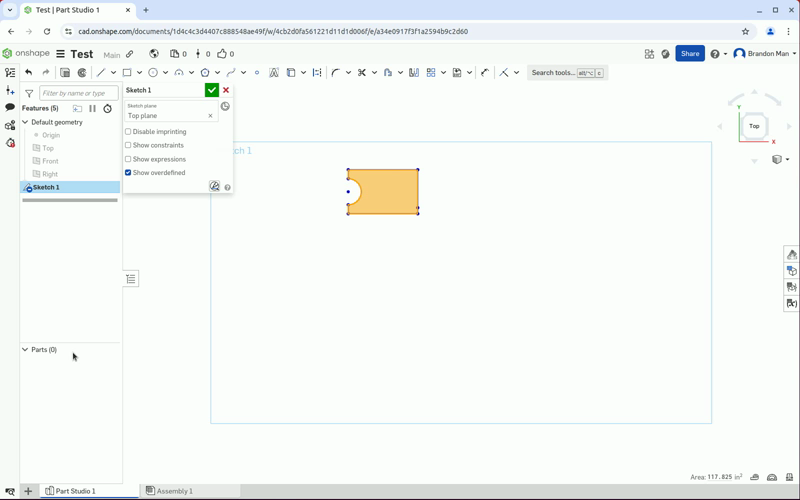
key(shift+e)
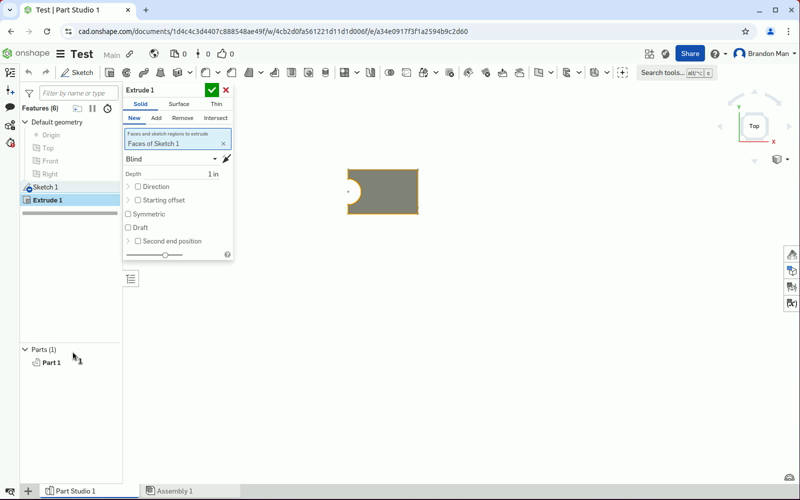
mouse_move(143, 106)
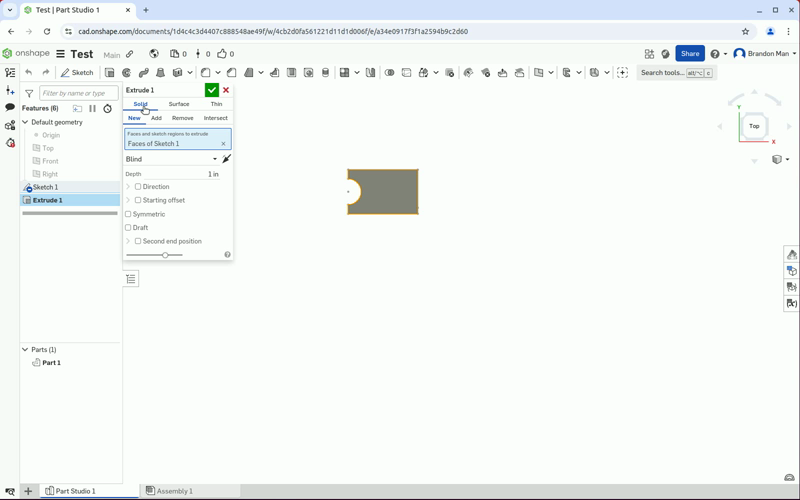
click(143, 106)
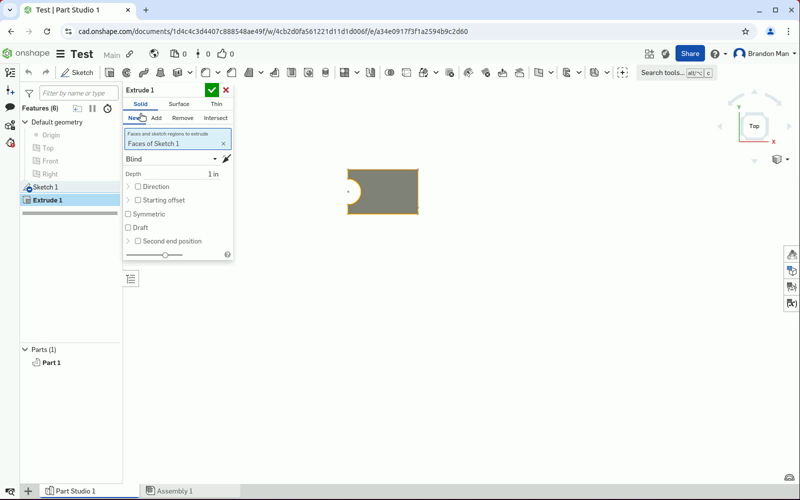
mouse_move(137, 120)
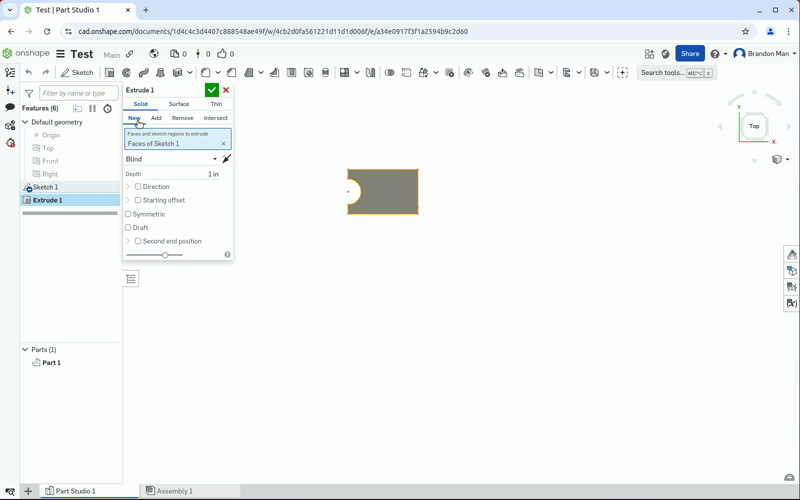
click(137, 120)
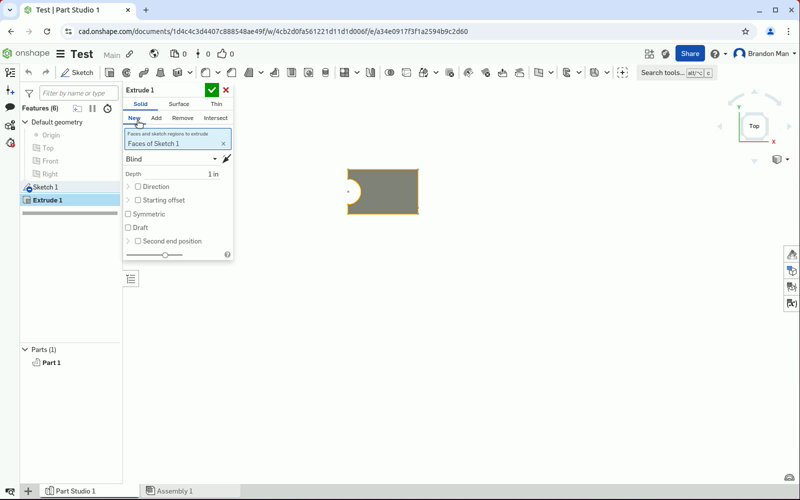
key(tab, 4)
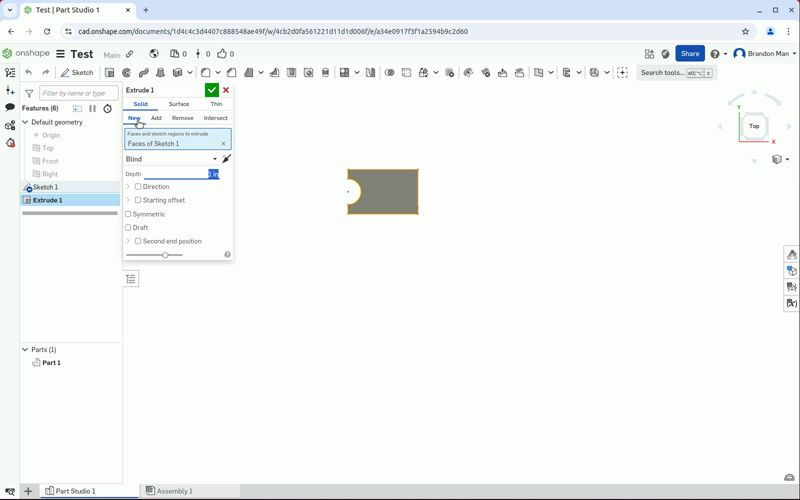
text(1.685)
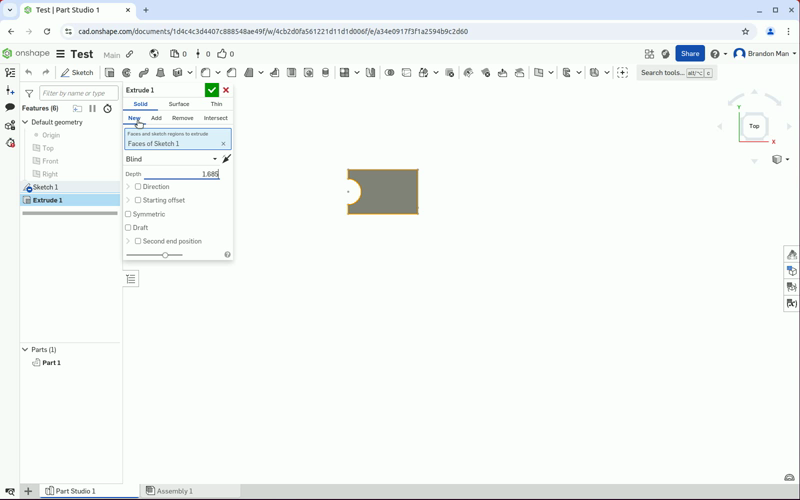
key(enter)
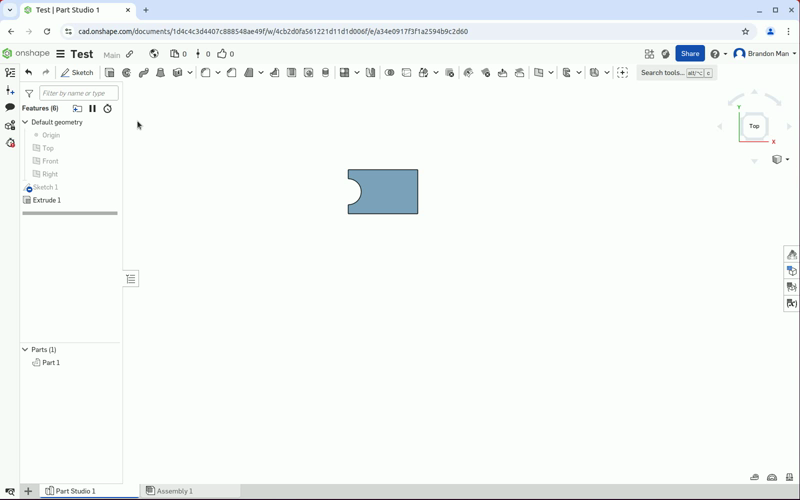
key(shift+h)
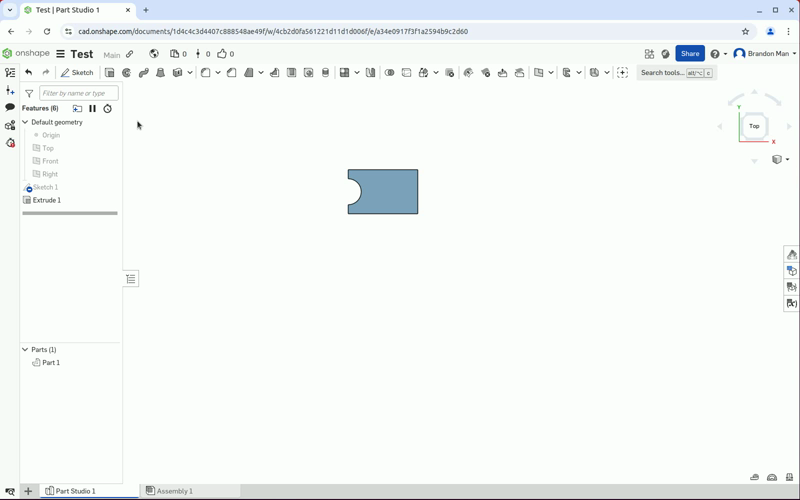
key(shift+h)
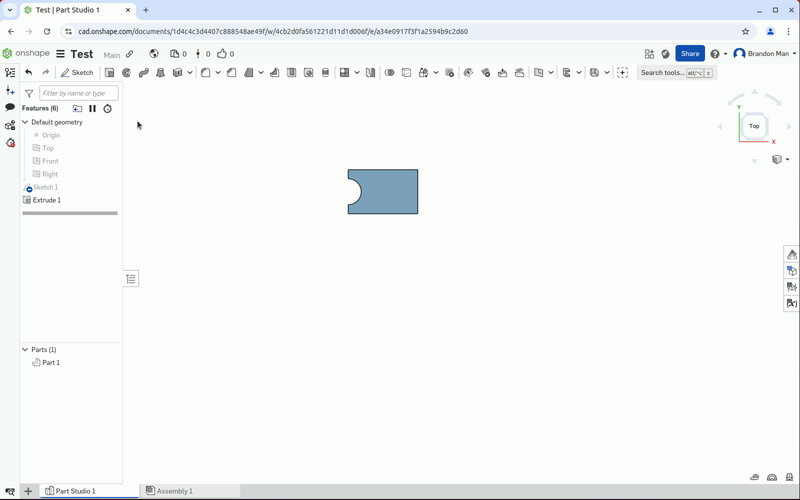
mouse_move(73, 189)
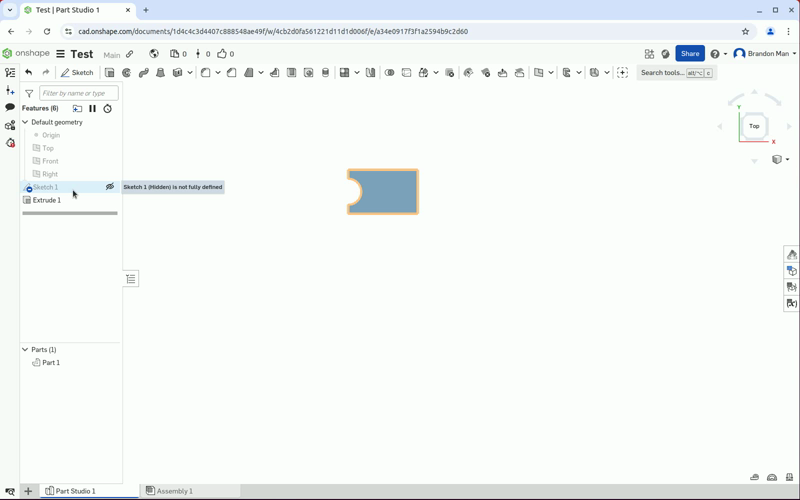
click(73, 189)
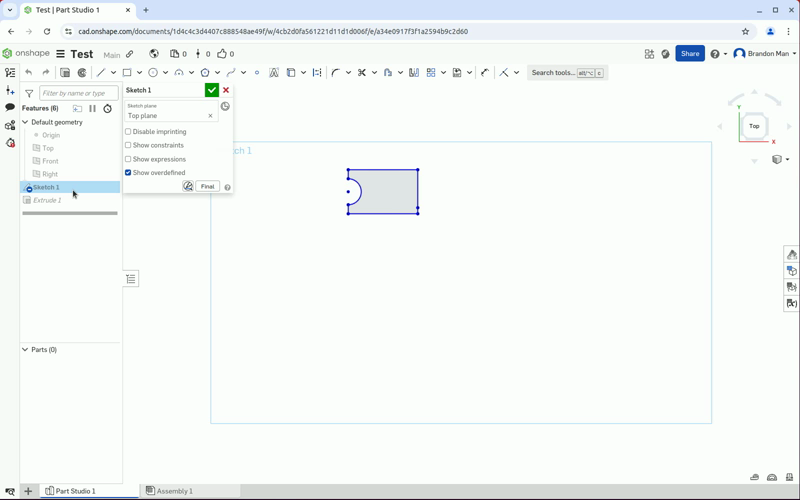
mouse_move(229, 92)
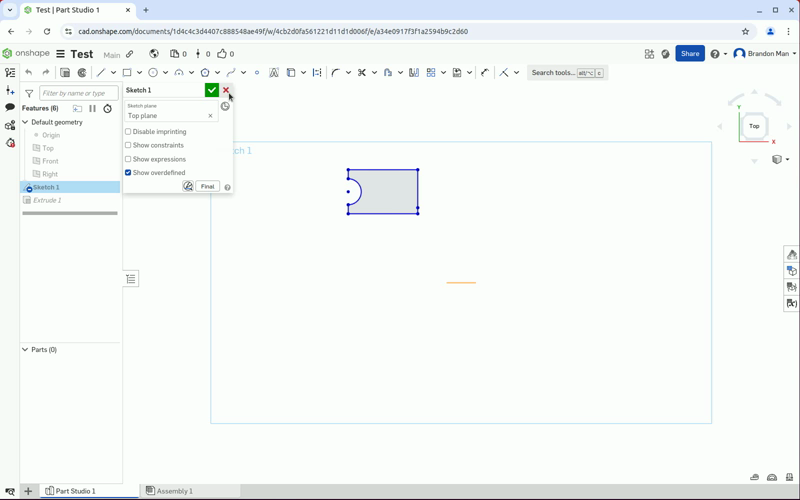
click(229, 92)
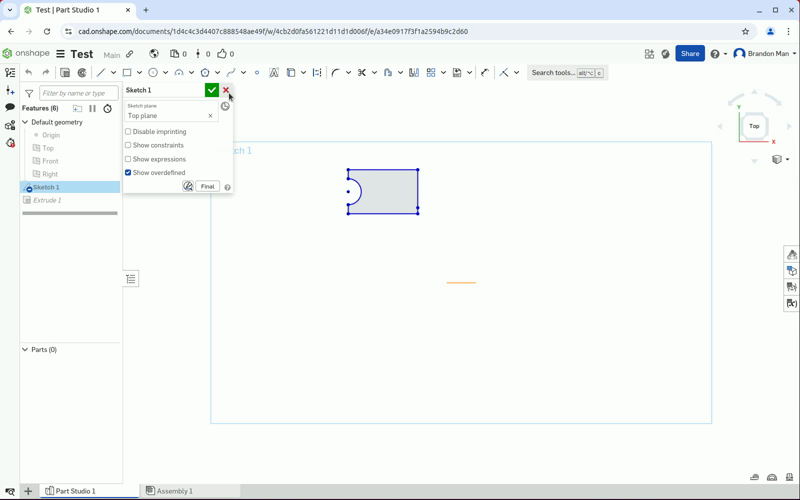
key(shift+s)
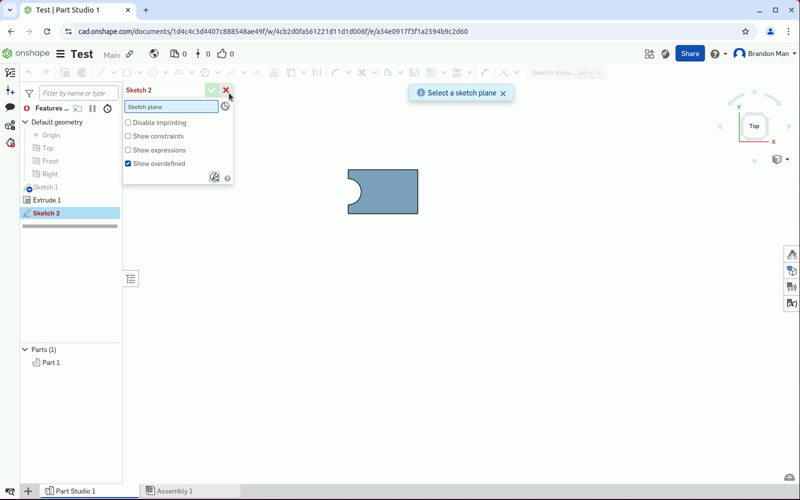
mouse_move(73, 150)
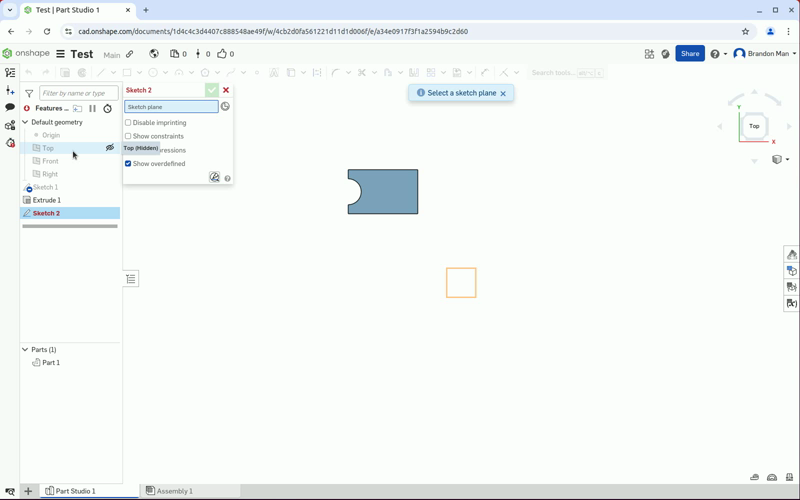
click(73, 150)
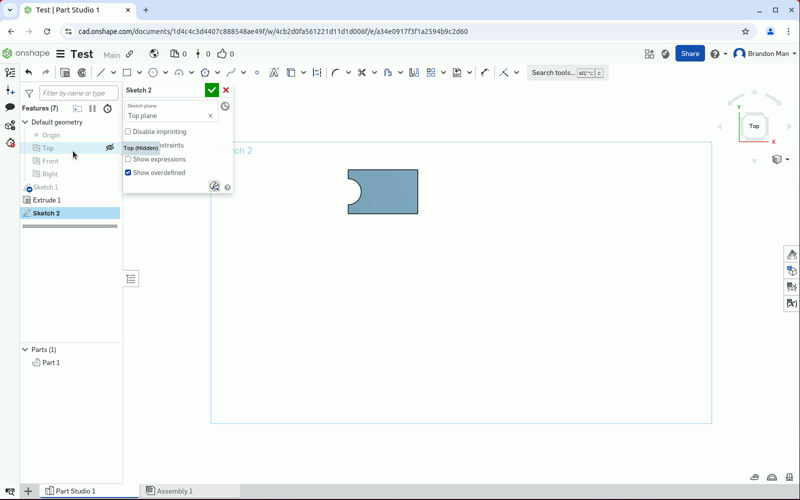
mouse_move(73, 352)
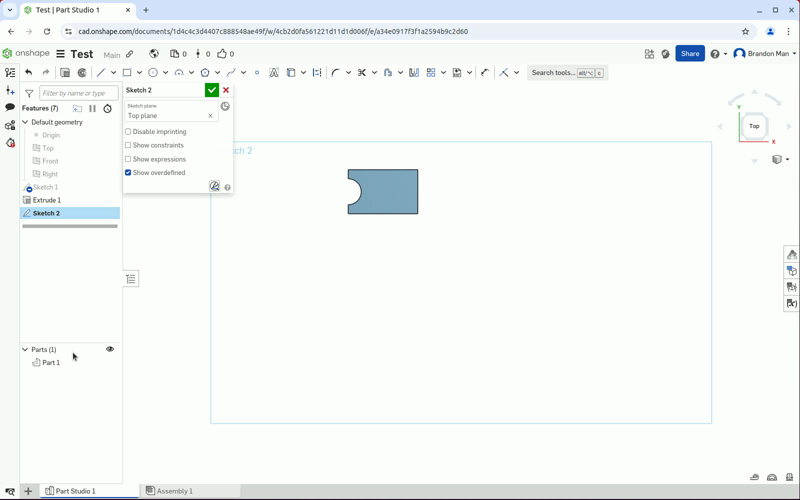
key(y)
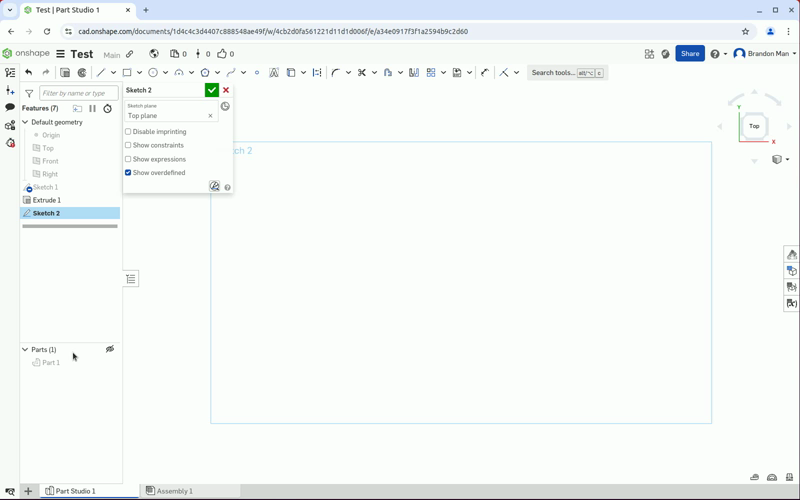
key(a)
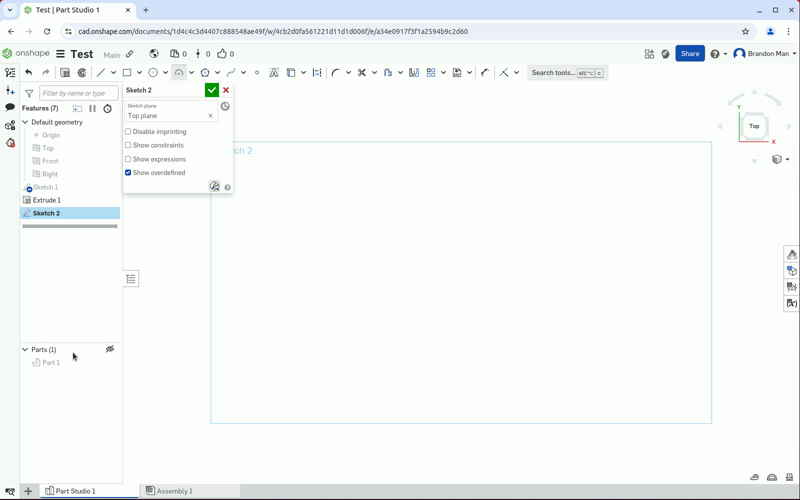
key_down(shift)
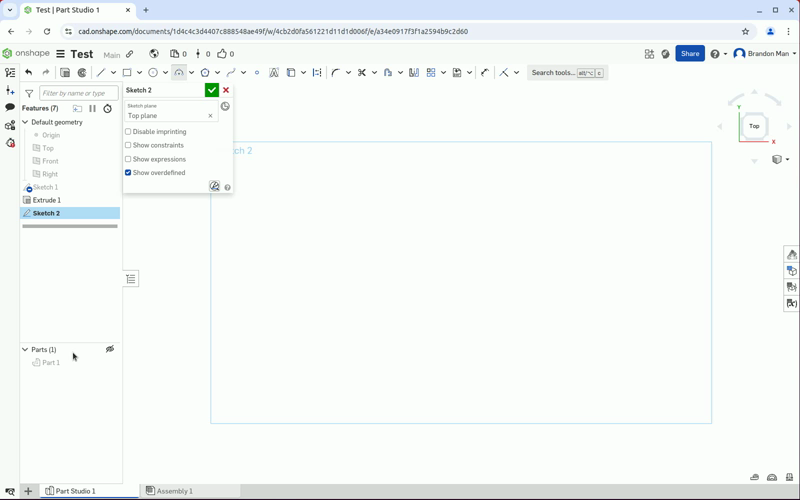
mouse_move(417, 209)
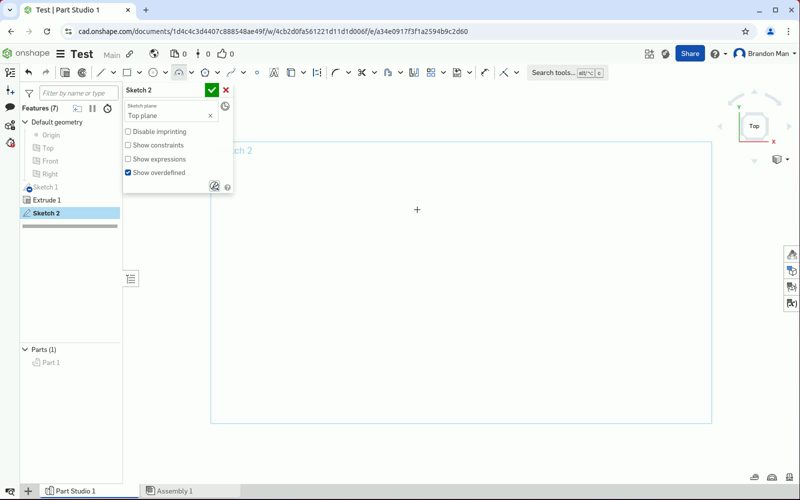
click(417, 209)
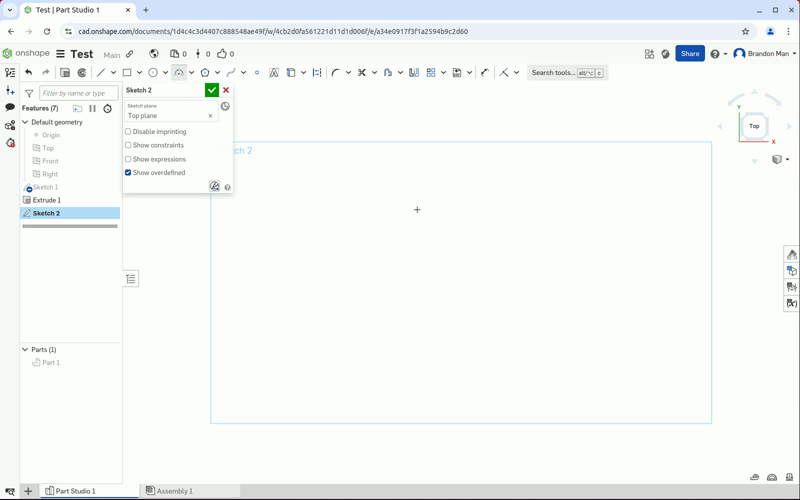
key_up(shift)
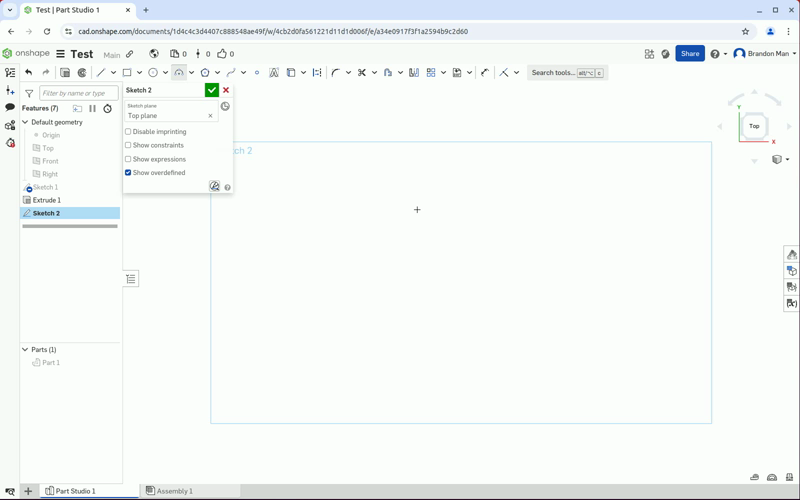
key_down(shift)
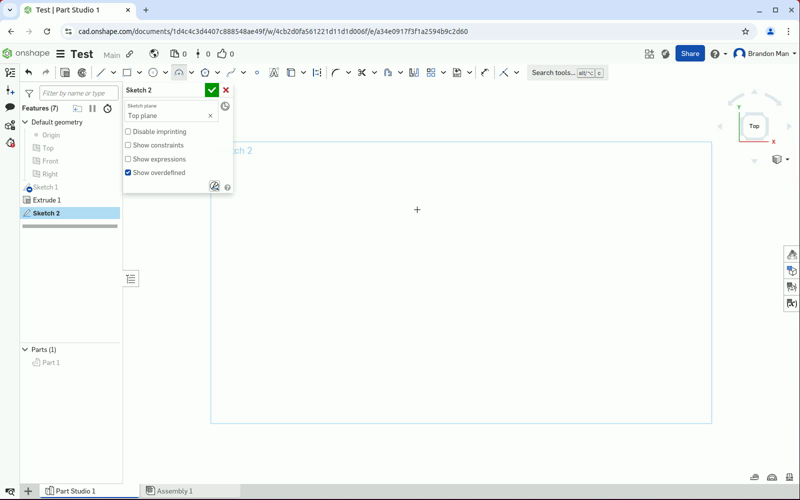
mouse_move(461, 170)
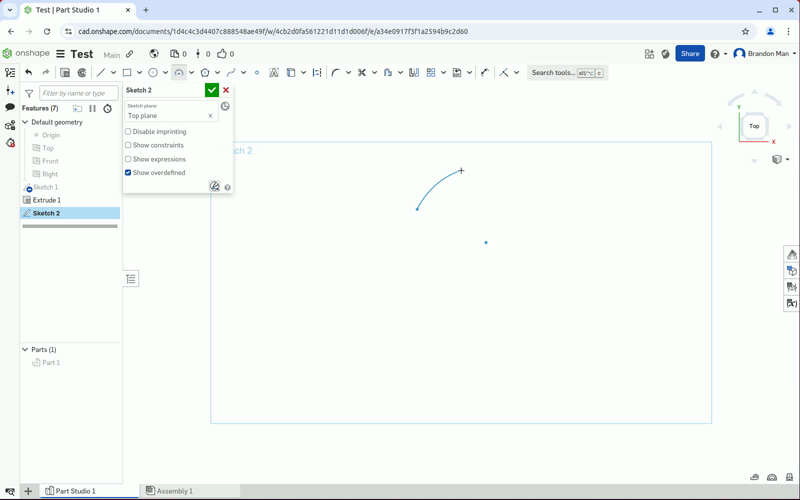
click(461, 170)
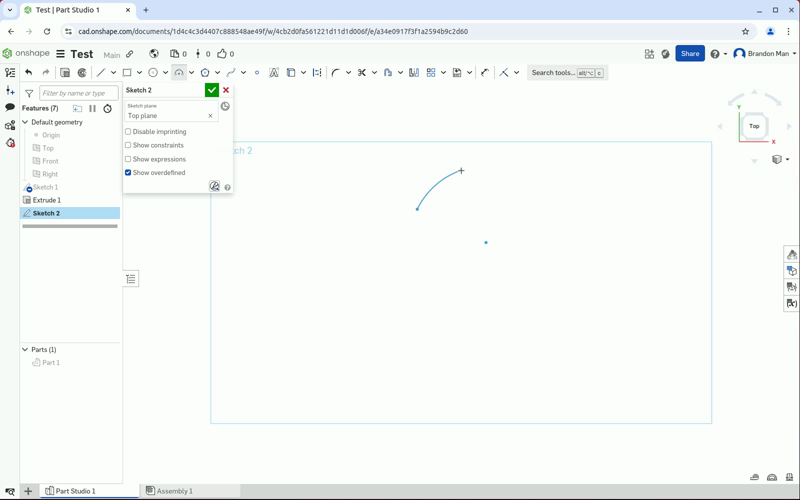
mouse_move(431, 181)
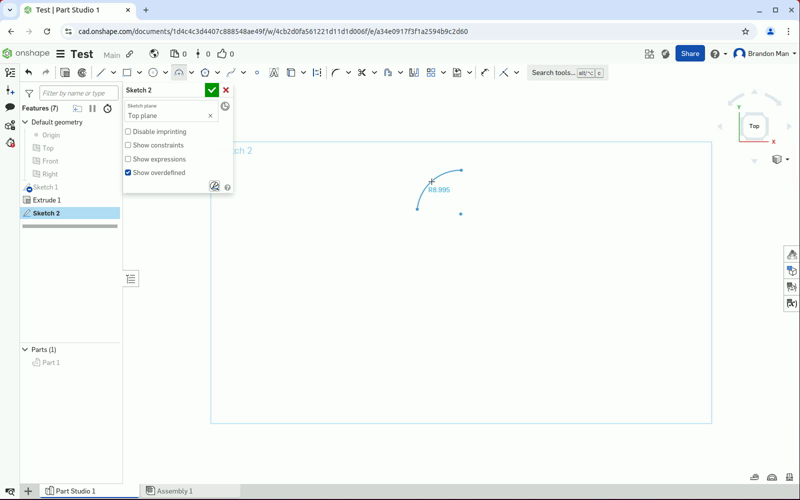
click(431, 181)
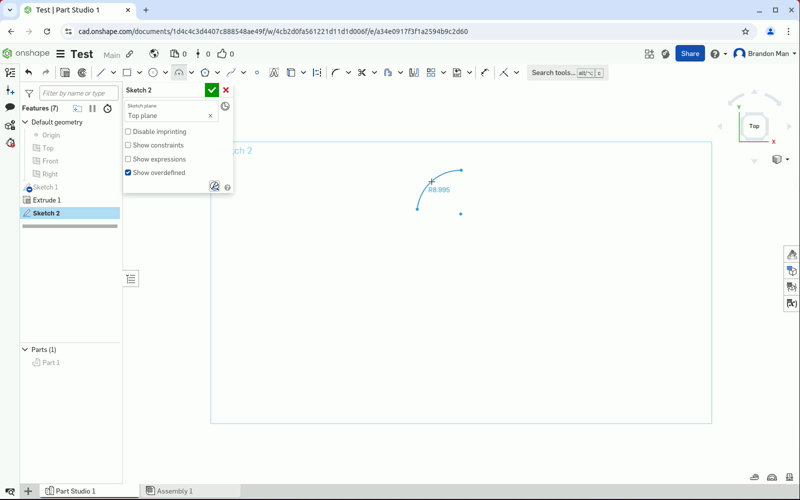
key_up(shift)
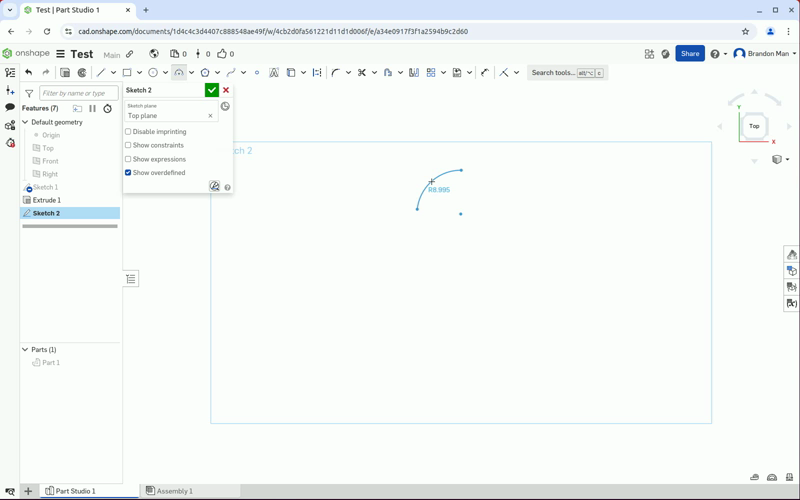
key(esc)
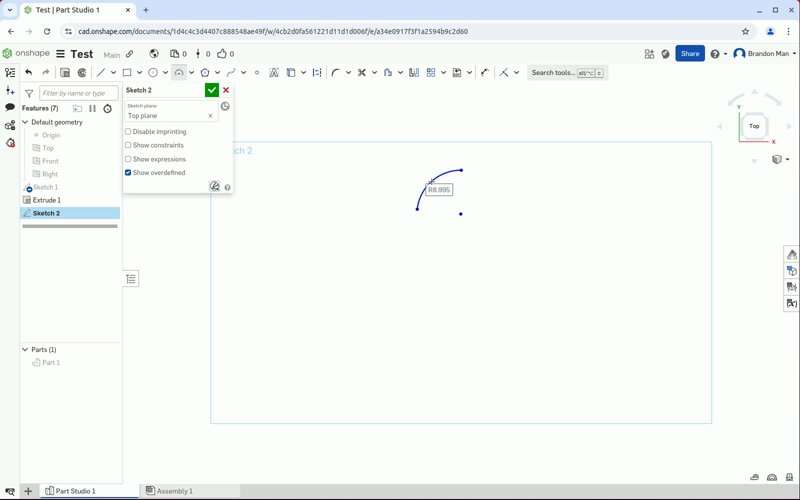
key(l)
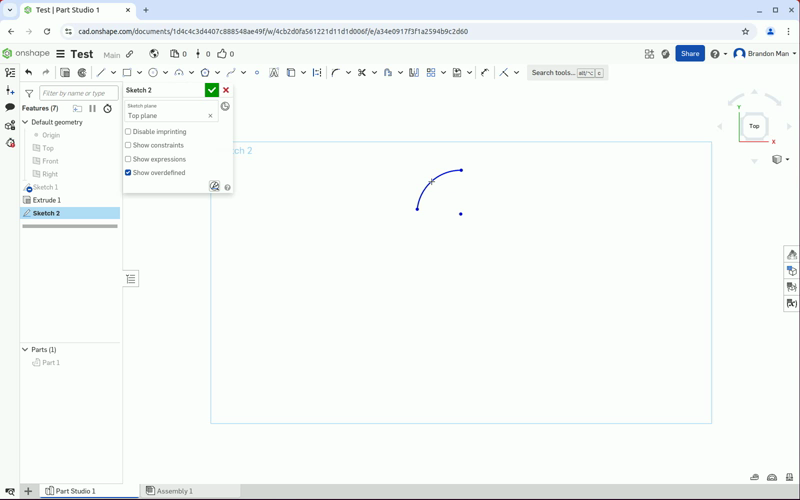
mouse_move(461, 170)
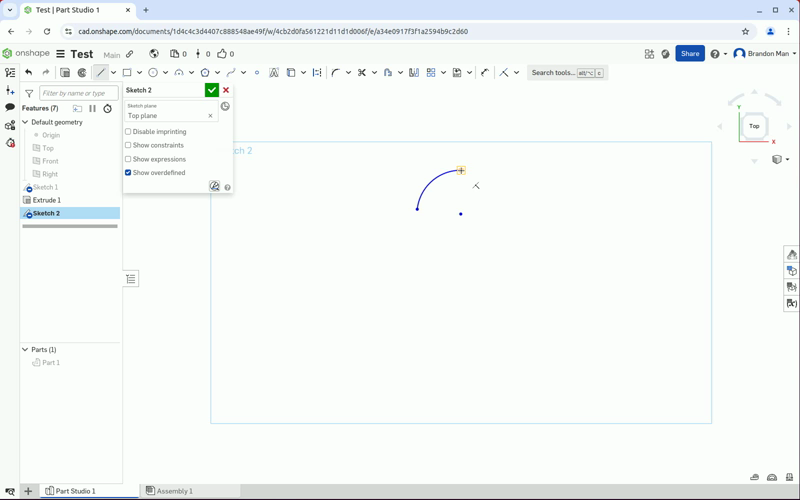
click(461, 170)
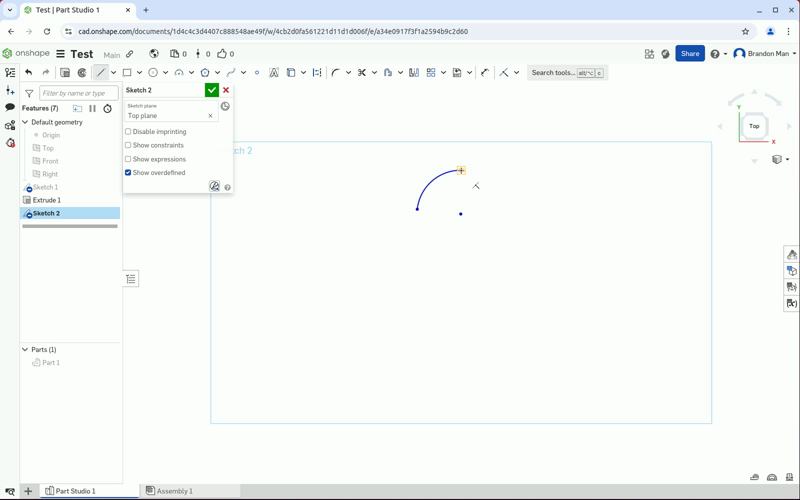
key_down(shift)
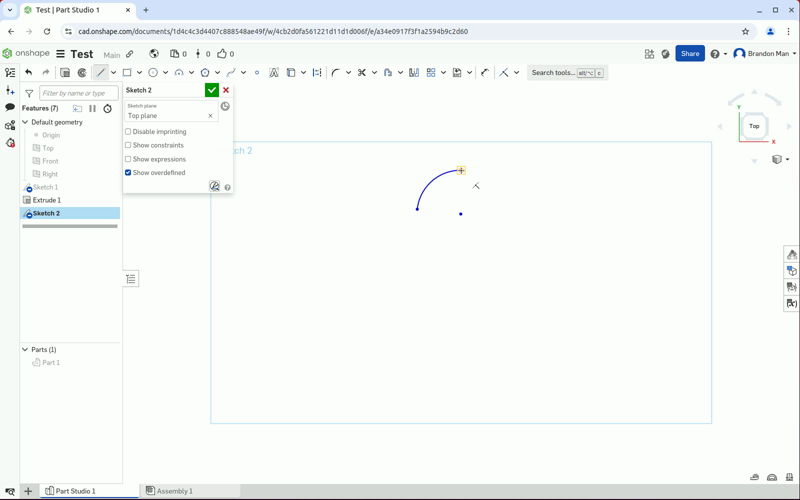
mouse_move(491, 170)
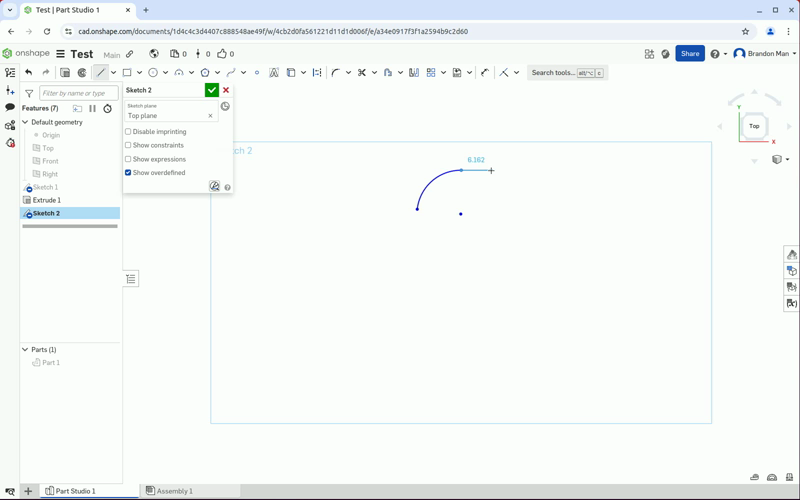
mouse_move(417, 170)
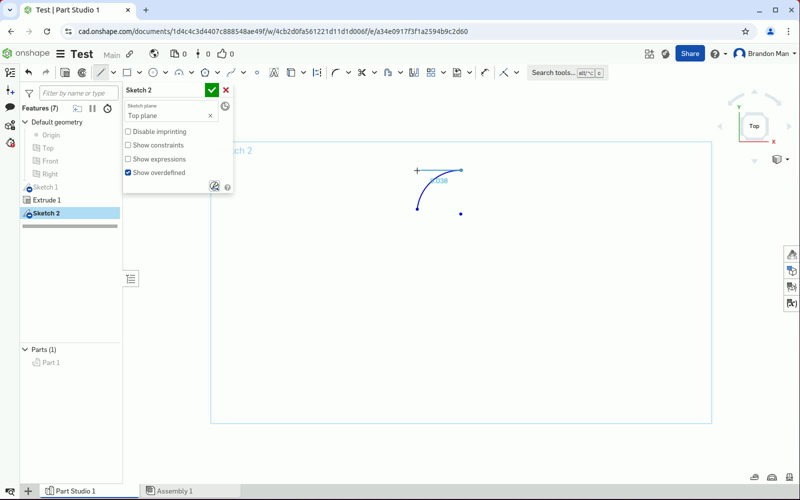
click(417, 170)
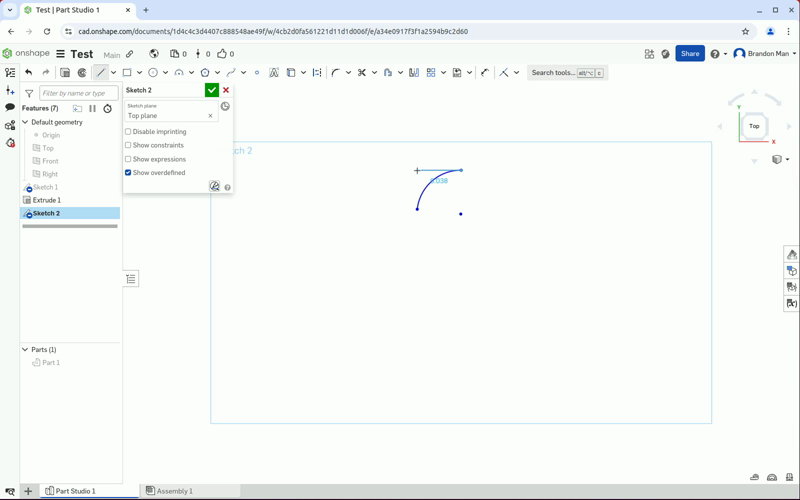
key_up(shift)
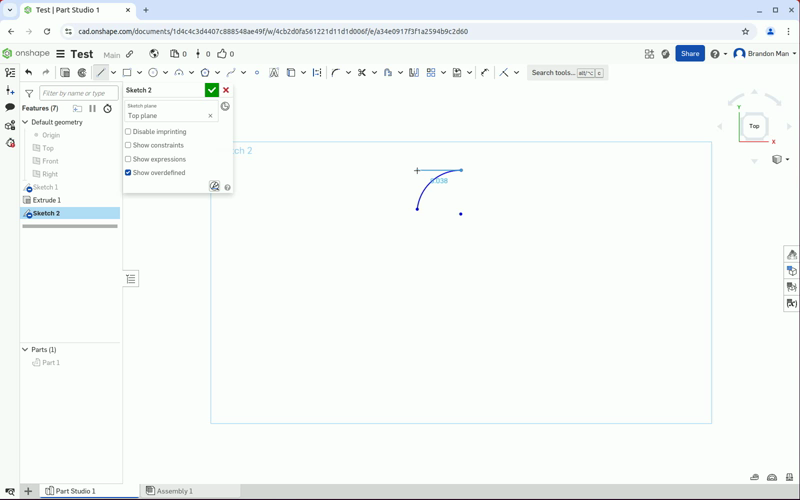
mouse_move(447, 170)
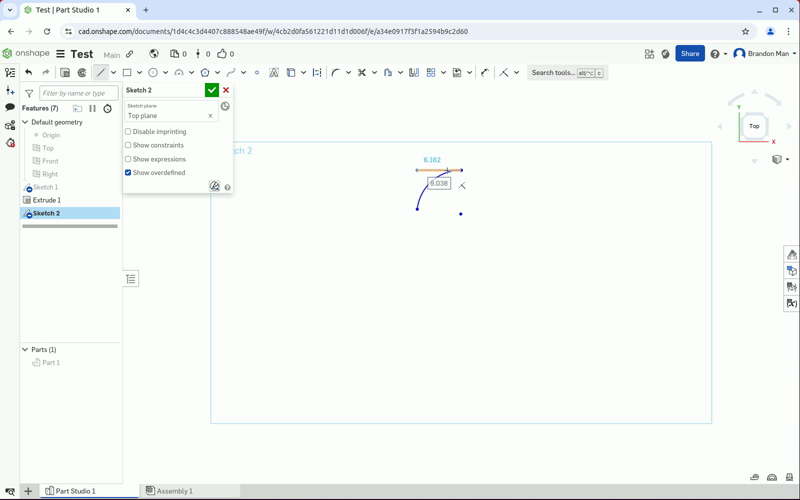
key_down(shift)
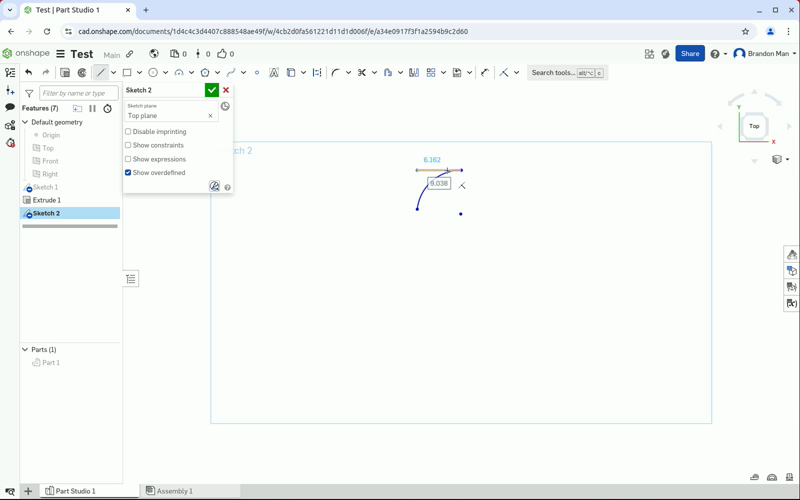
mouse_move(417, 209)
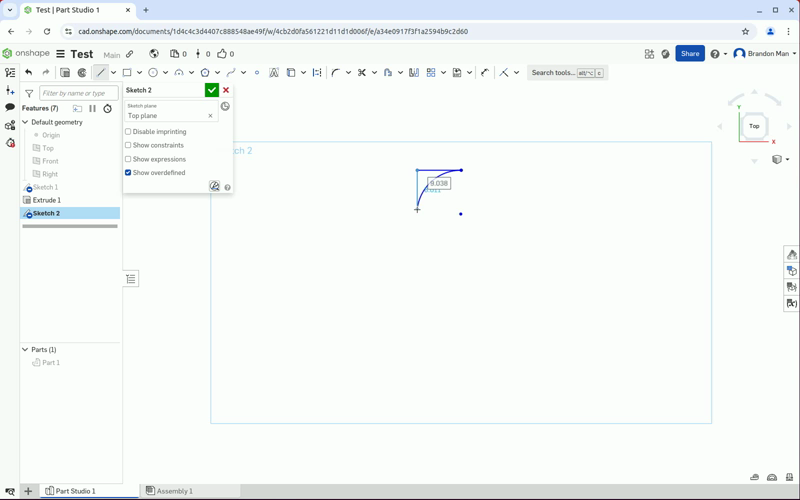
key_up(shift)
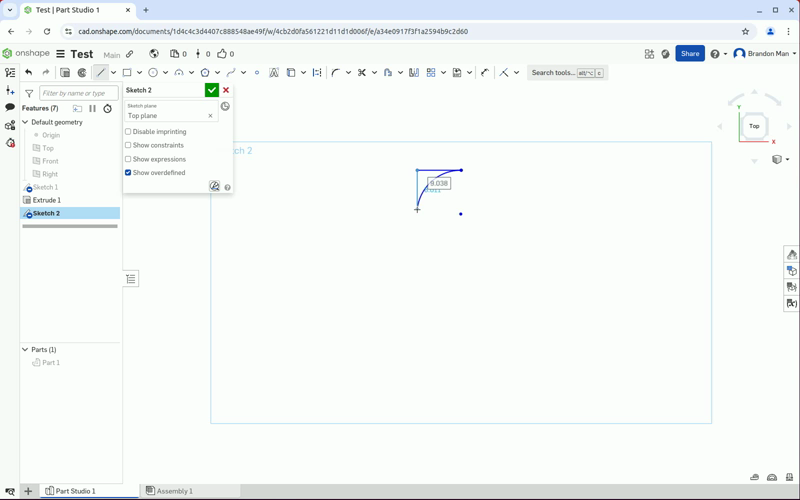
click(417, 209)
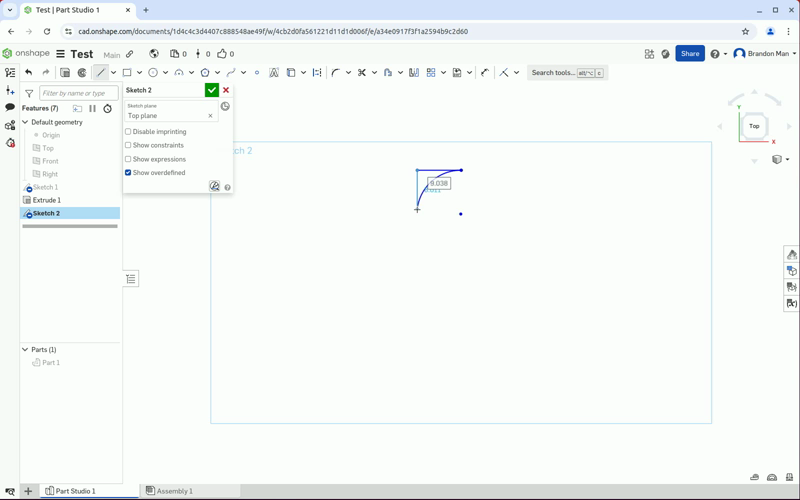
key(esc)
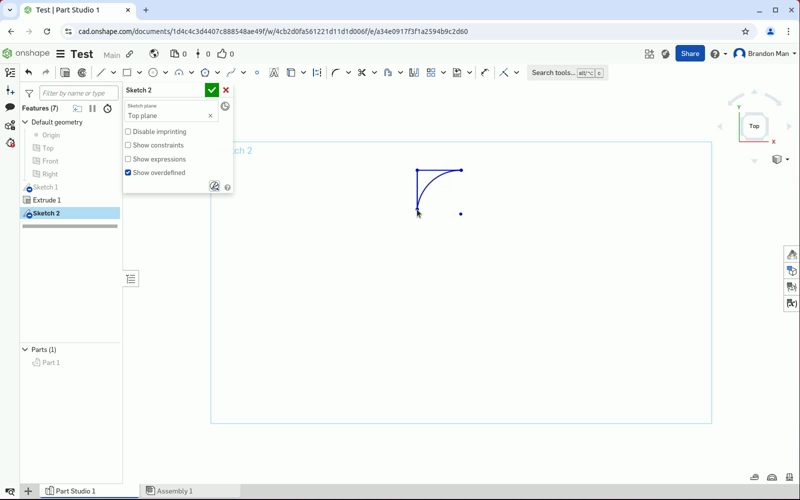
mouse_move(445, 171)
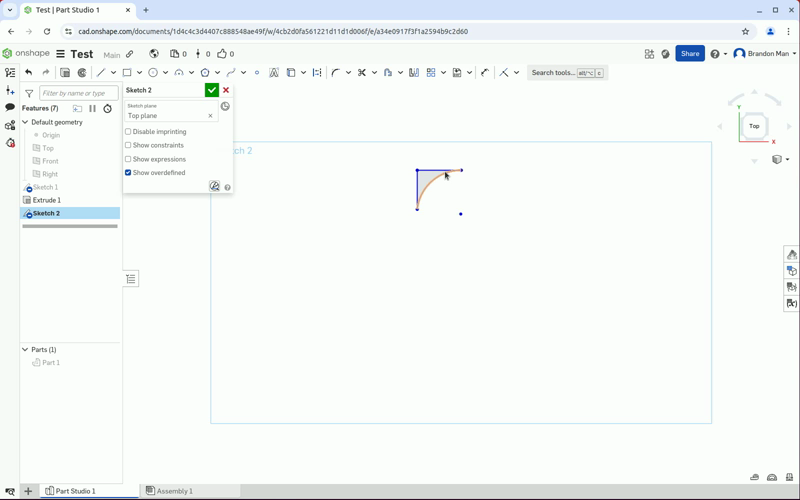
scroll(6)
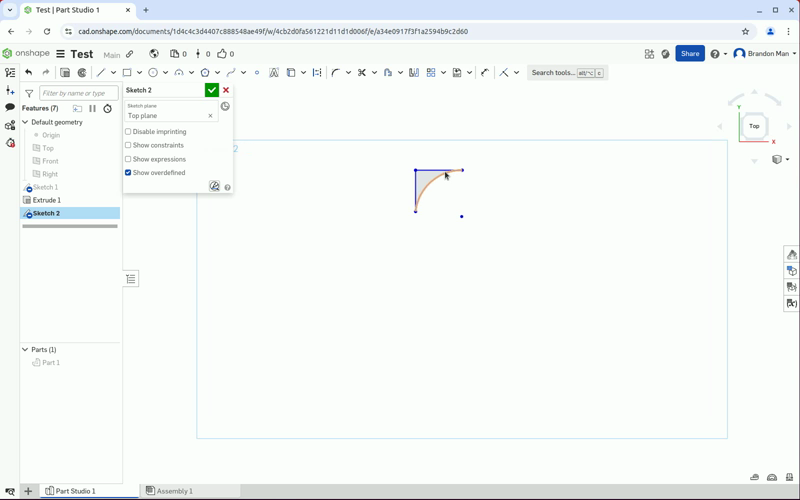
scroll(6)
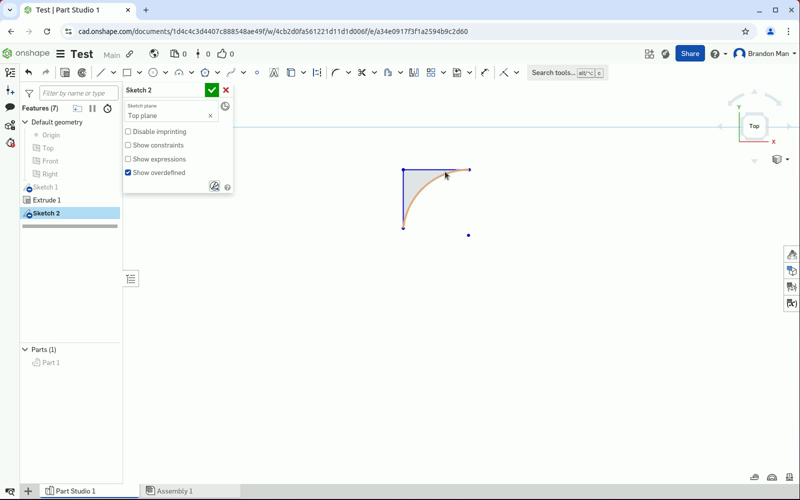
scroll(6)
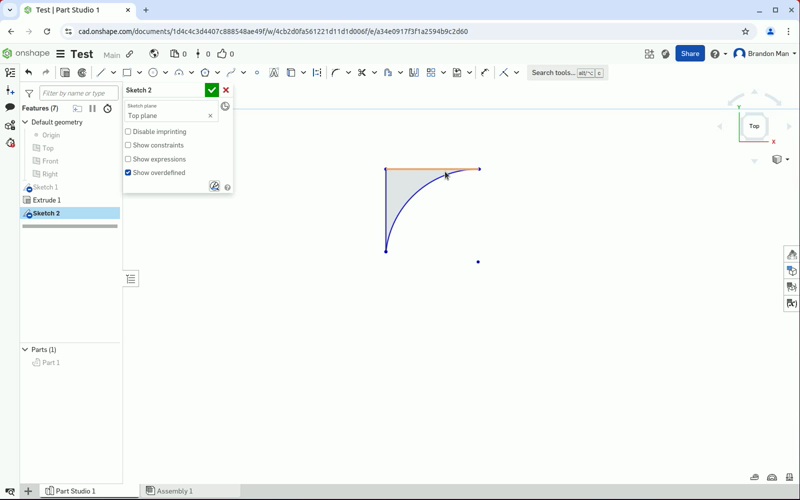
scroll(6)
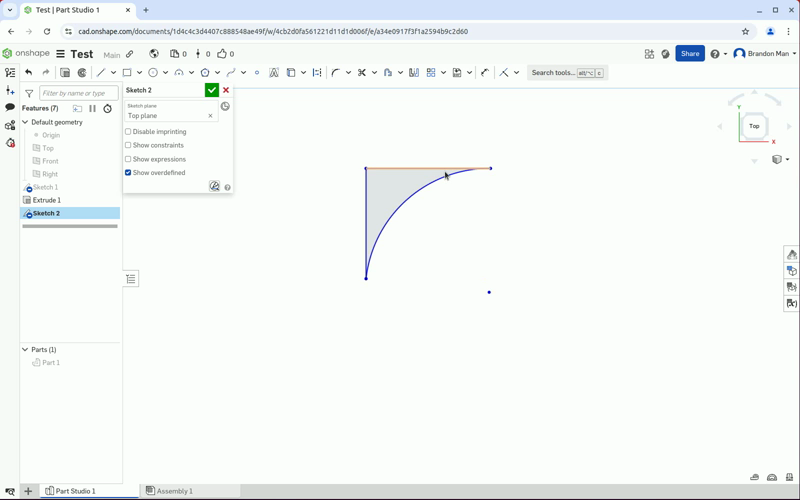
scroll(6)
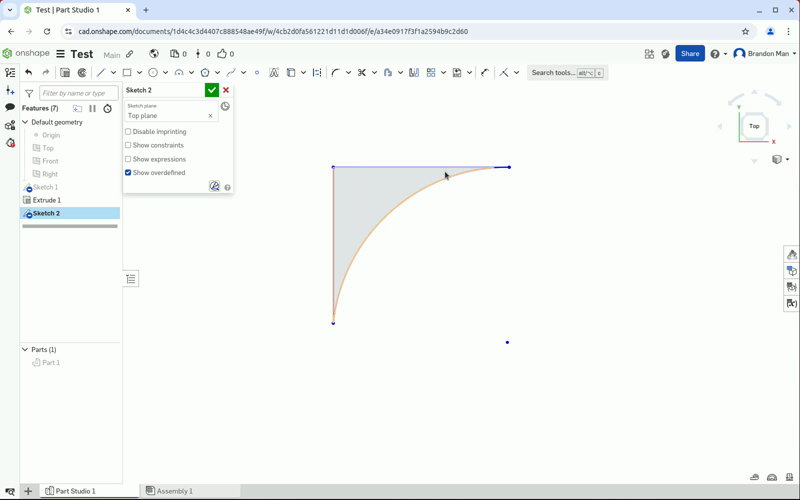
scroll(6)
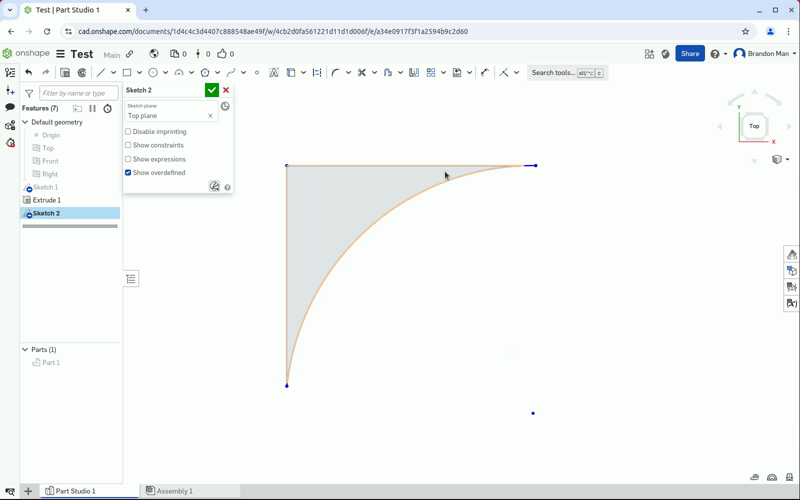
scroll(6)
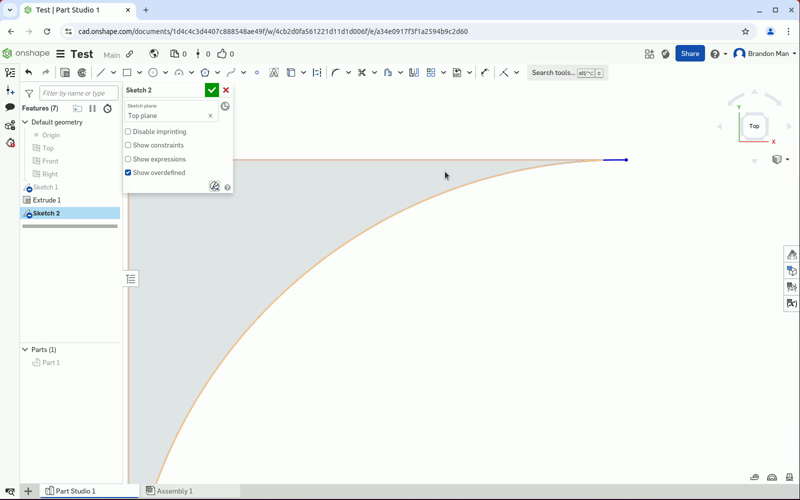
click(445, 171)
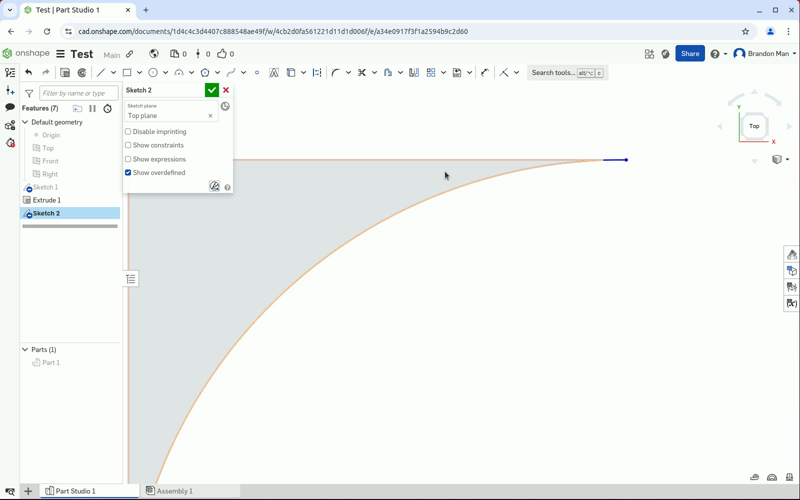
scroll(-6)
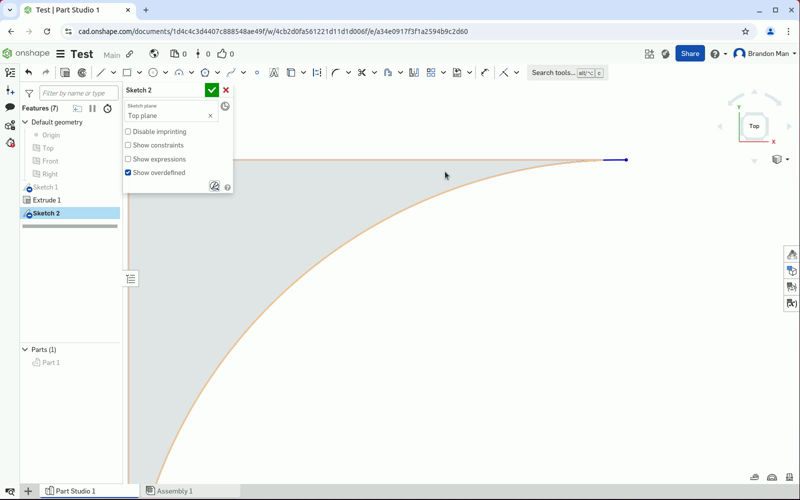
scroll(-6)
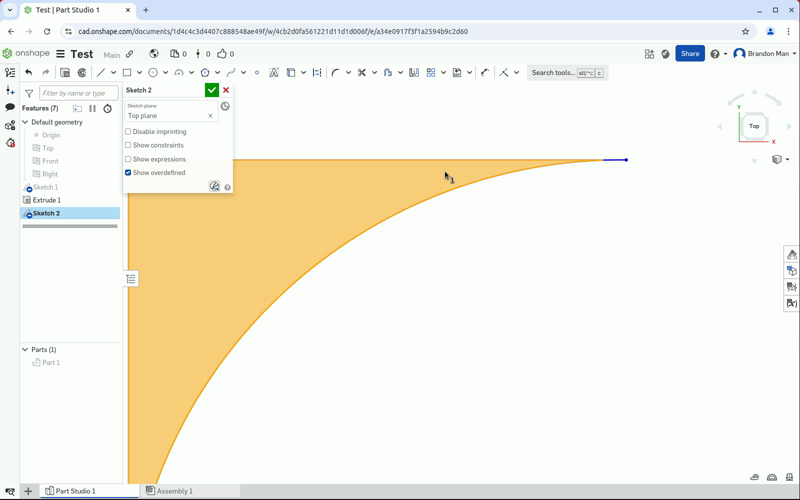
scroll(-6)
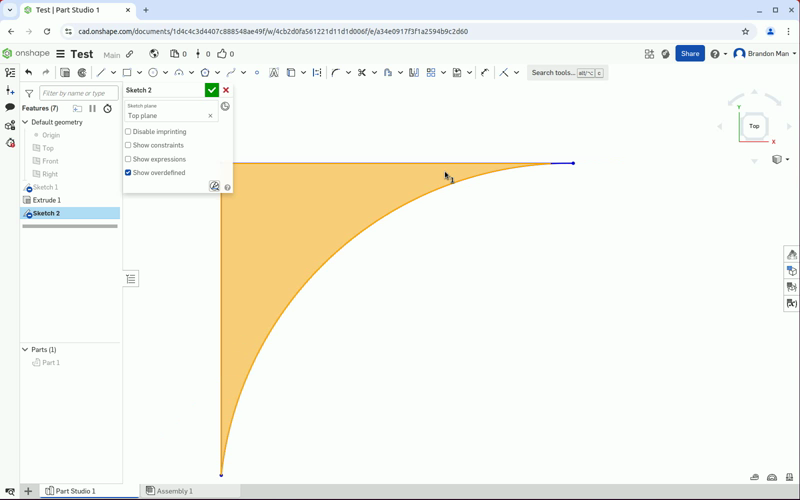
scroll(-6)
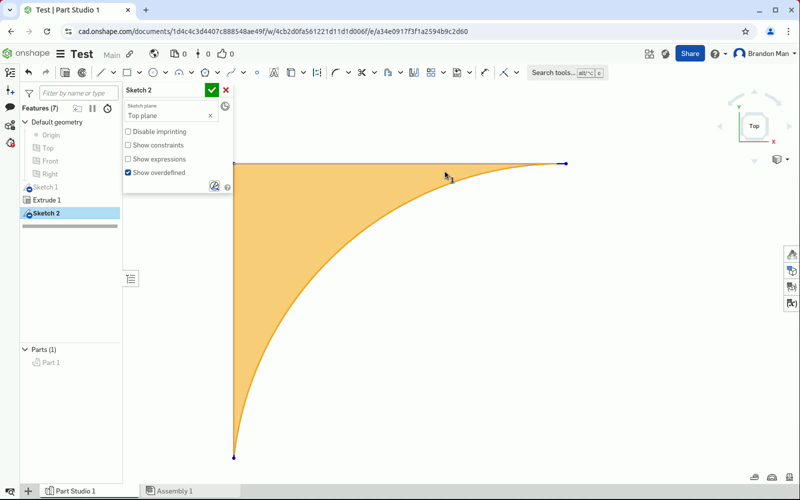
scroll(-6)
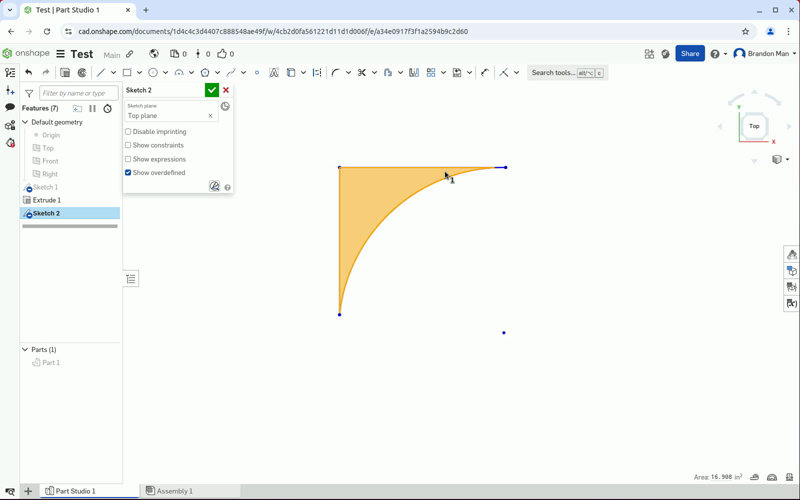
scroll(-6)
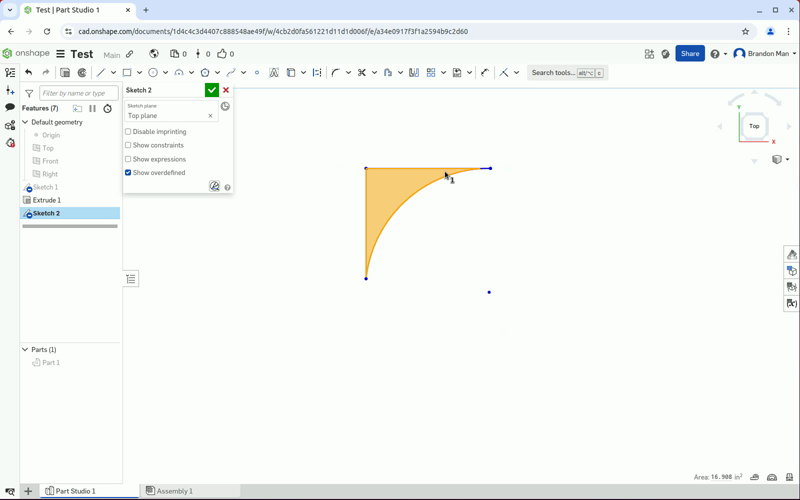
scroll(-6)
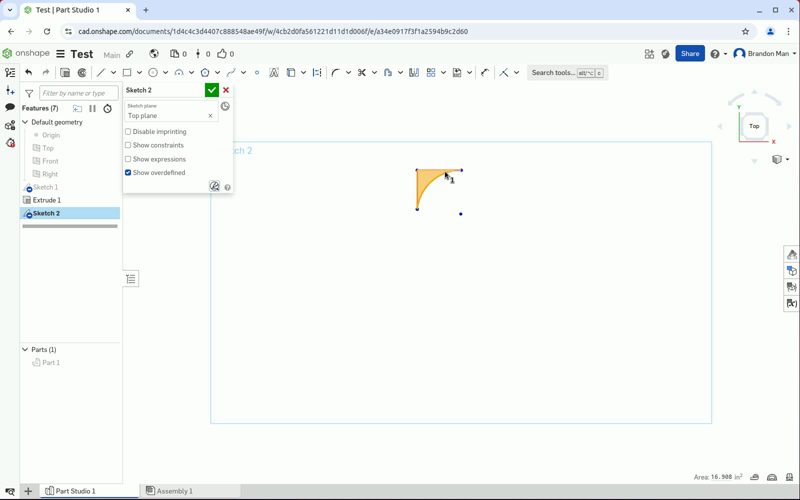
mouse_move(73, 352)
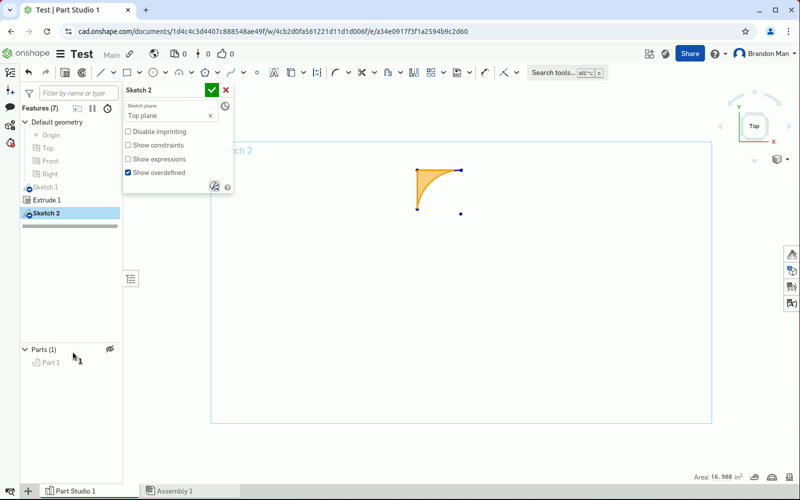
key(shift+y)
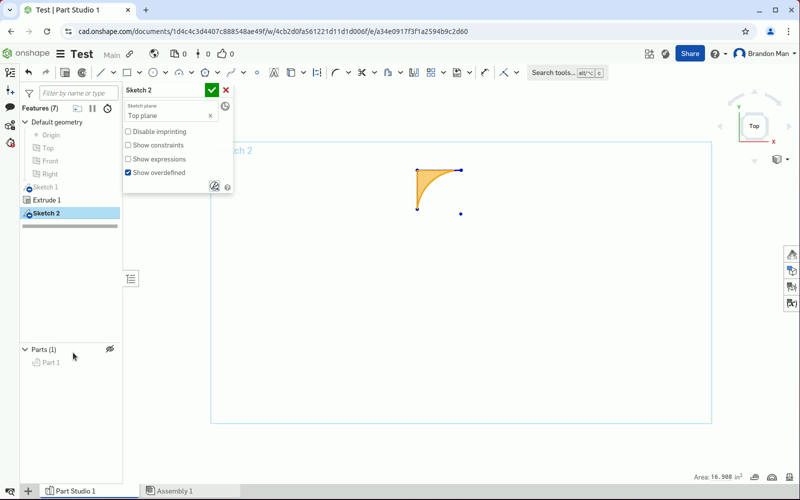
key(shift+e)
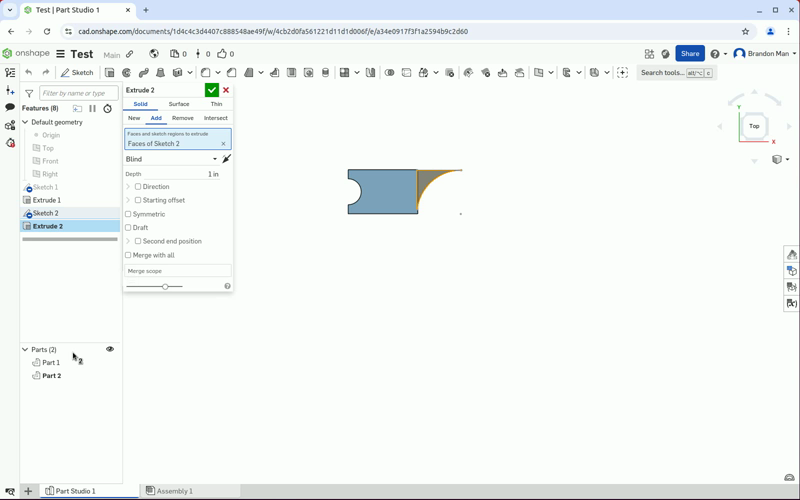
mouse_move(143, 106)
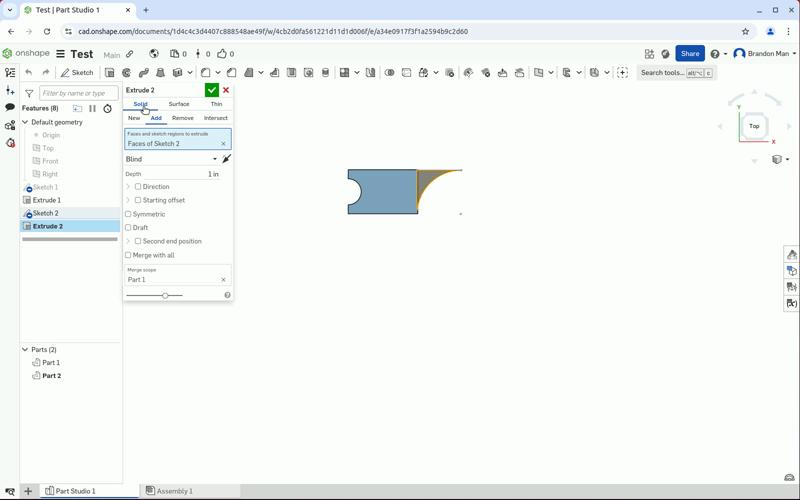
click(143, 106)
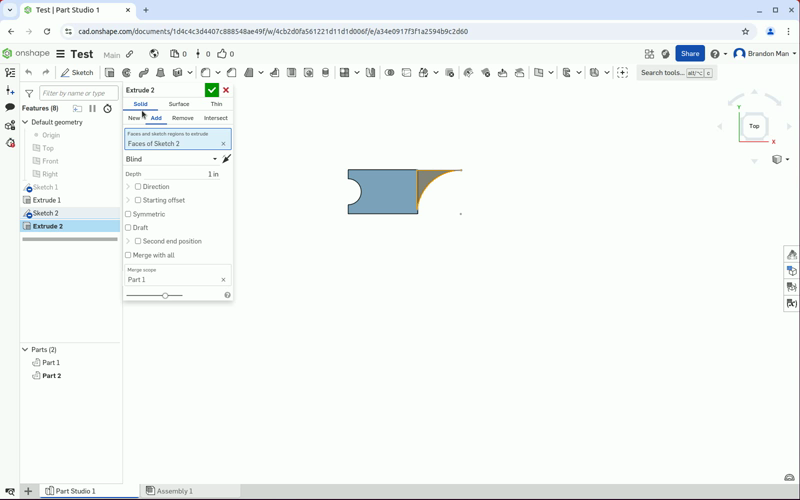
mouse_move(137, 120)
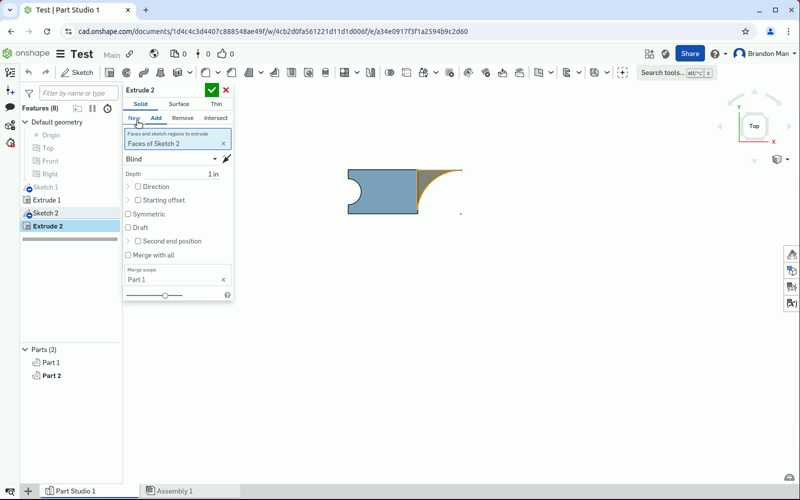
click(137, 120)
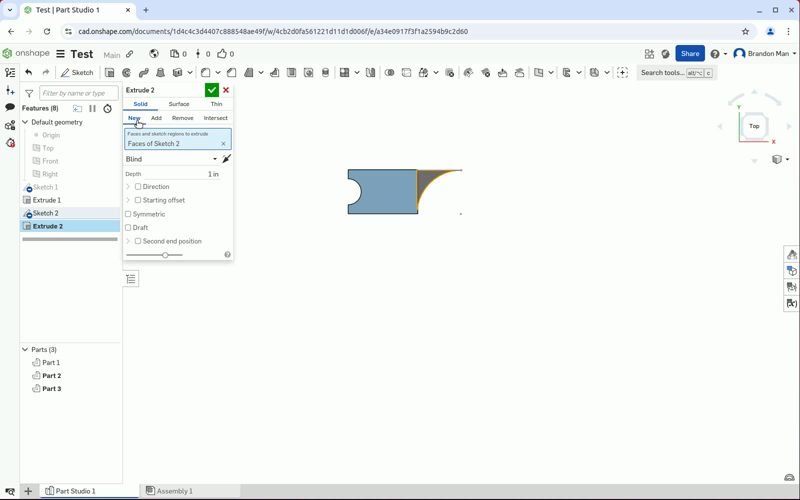
key(tab, 4)
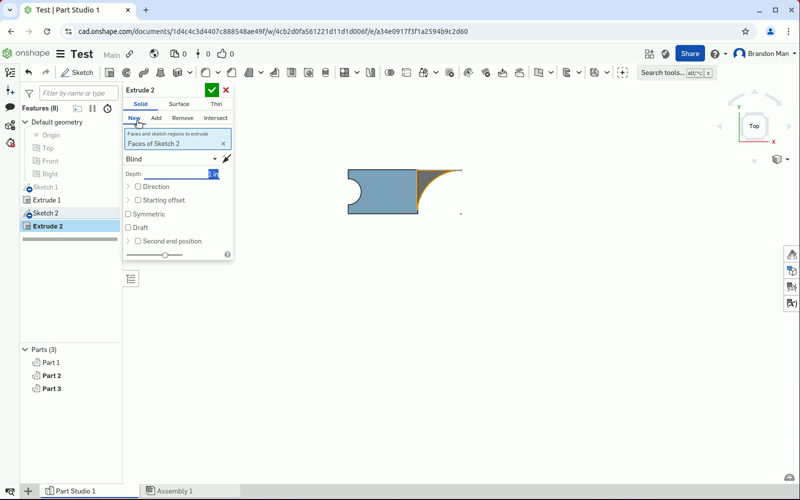
text(1.685)
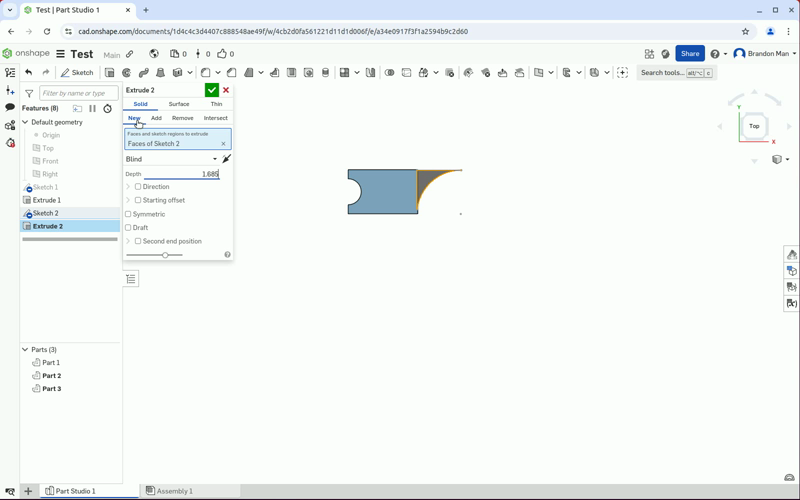
key(enter)
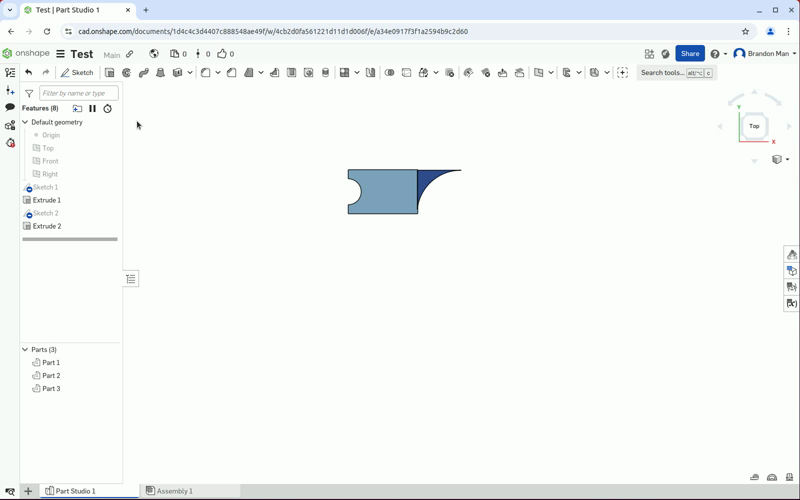
key(shift+h)
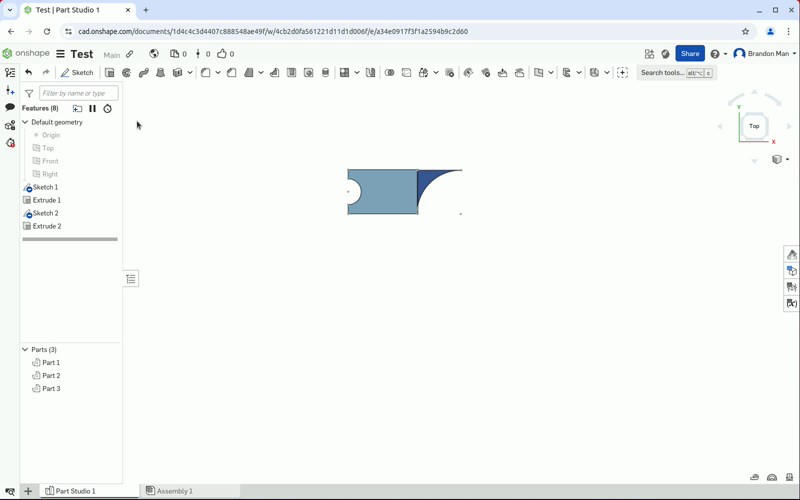
key(shift+h)
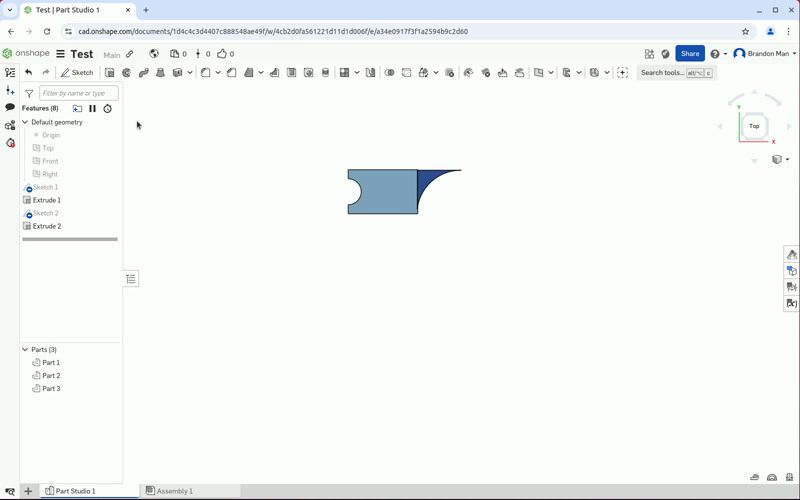
mouse_move(73, 189)
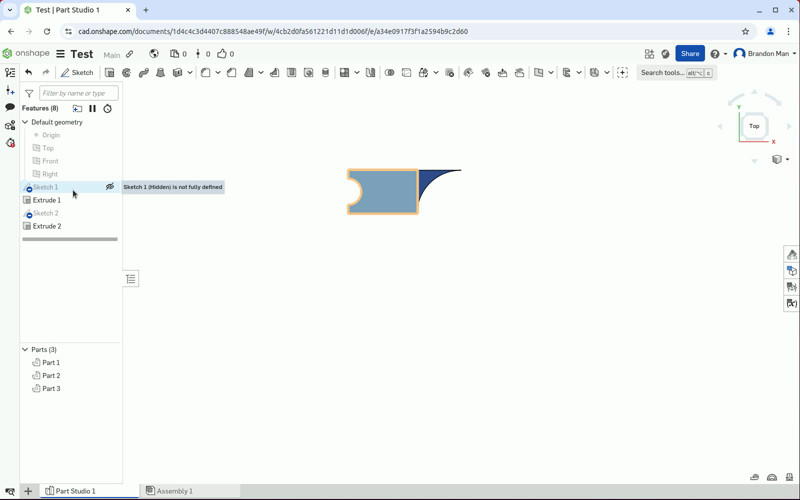
click(73, 189)
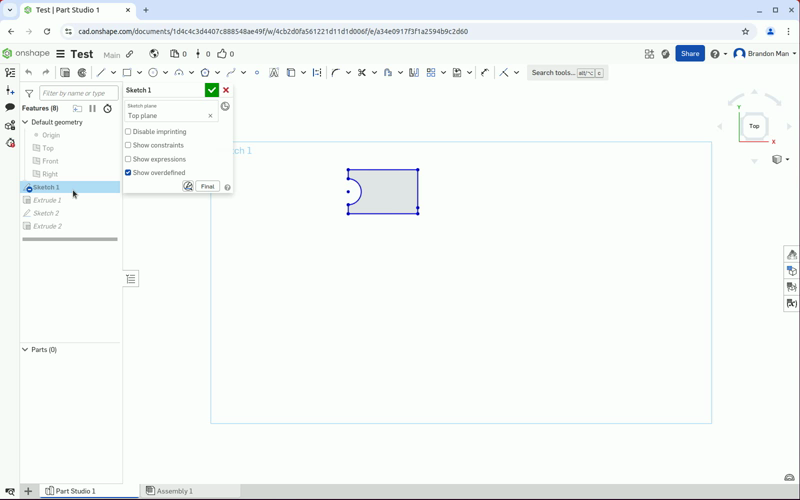
mouse_move(229, 92)
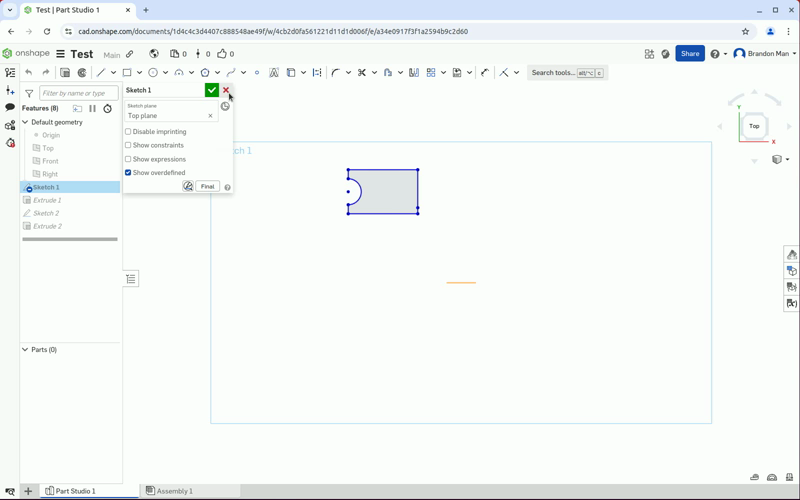
click(229, 92)
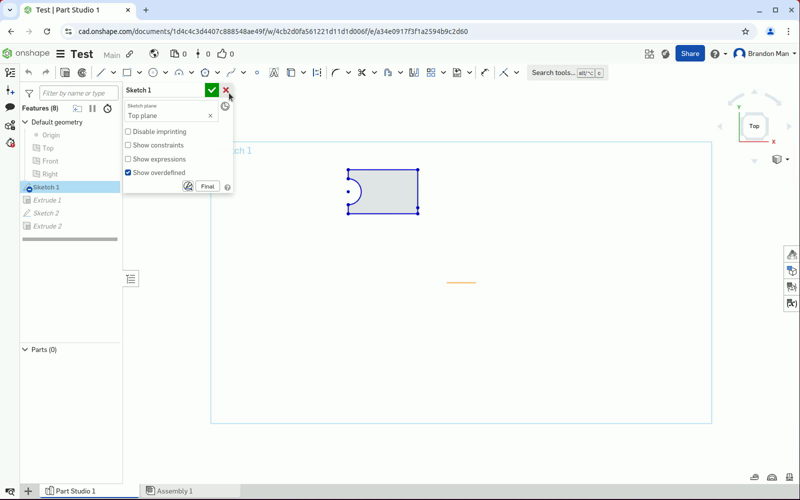
key(shift+s)
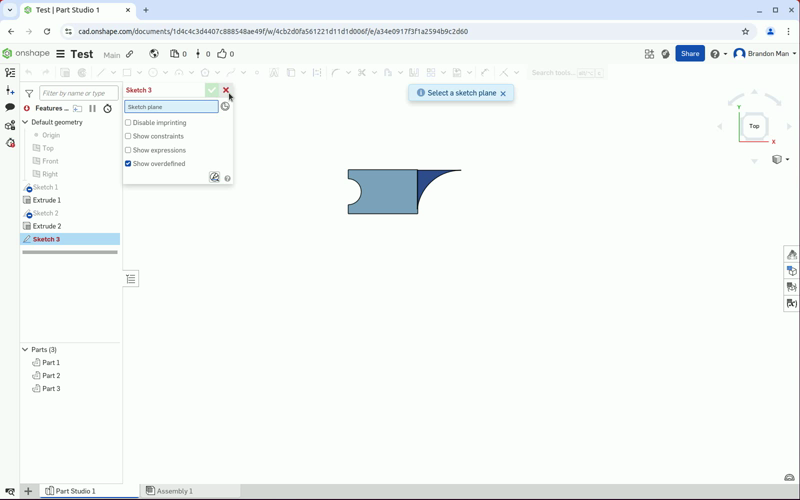
mouse_move(73, 150)
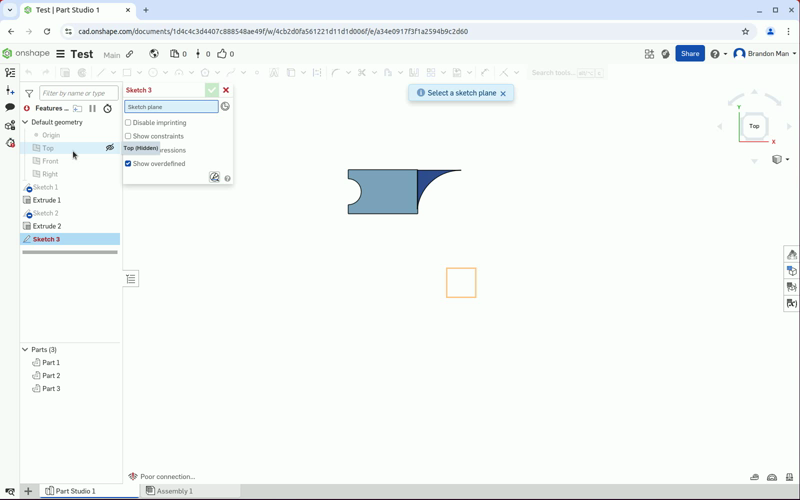
click(73, 150)
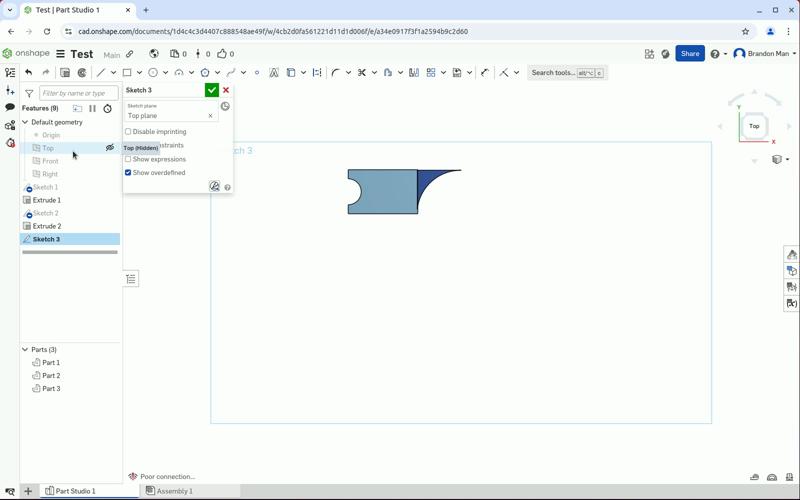
mouse_move(73, 352)
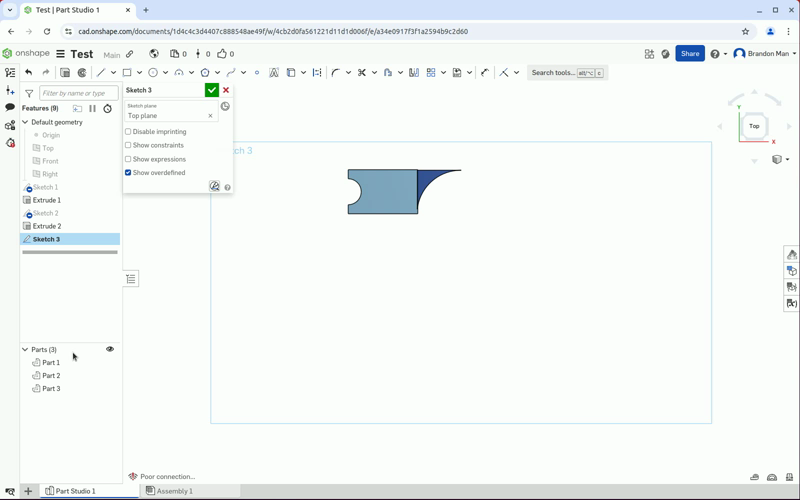
key(y)
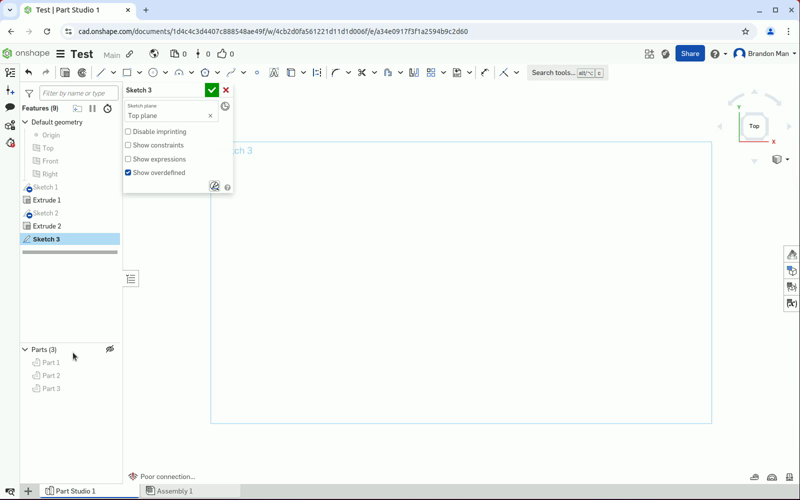
key(l)
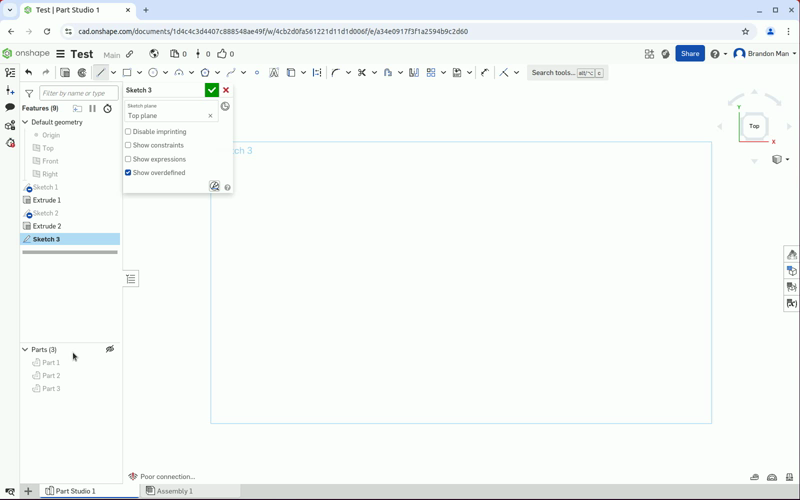
key_down(shift)
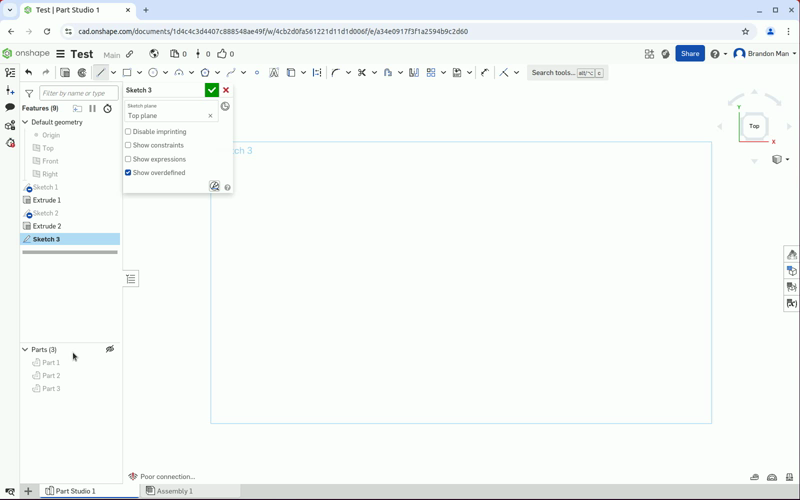
mouse_move(417, 213)
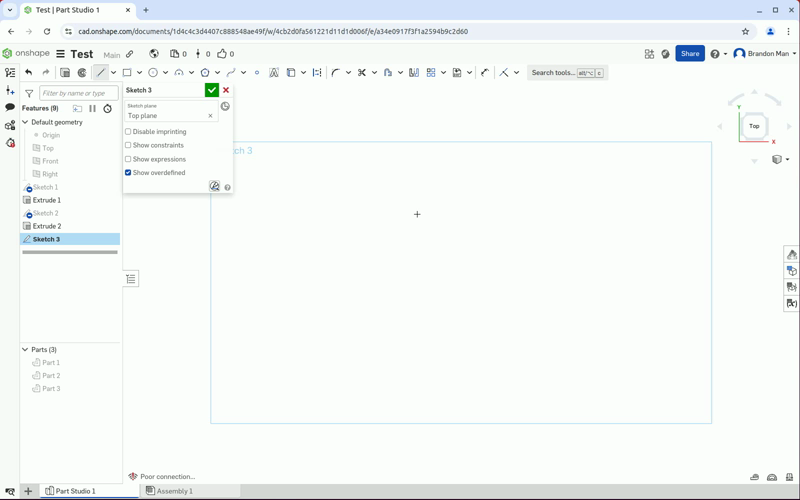
click(417, 213)
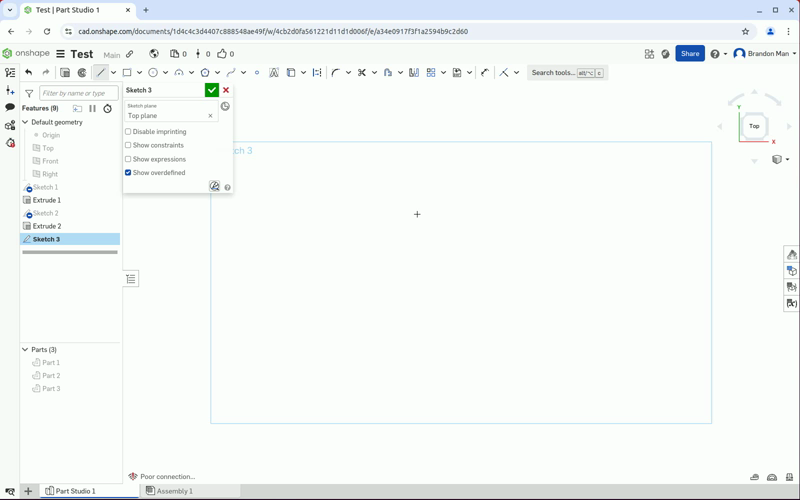
key_up(shift)
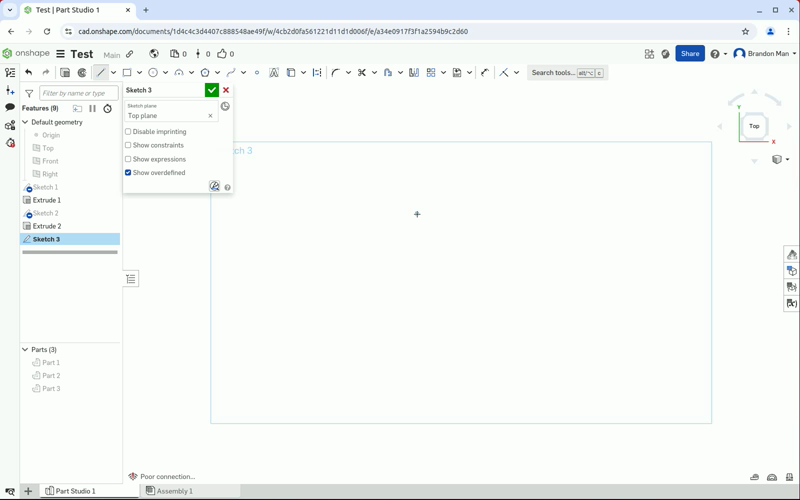
key_down(shift)
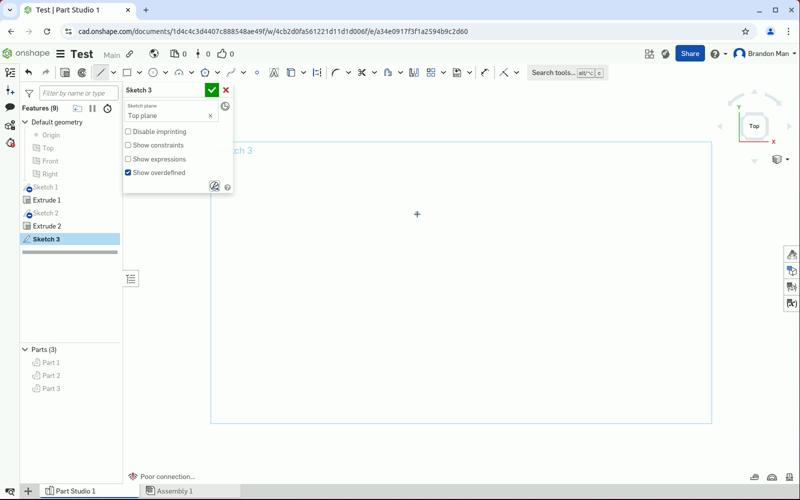
mouse_move(504, 213)
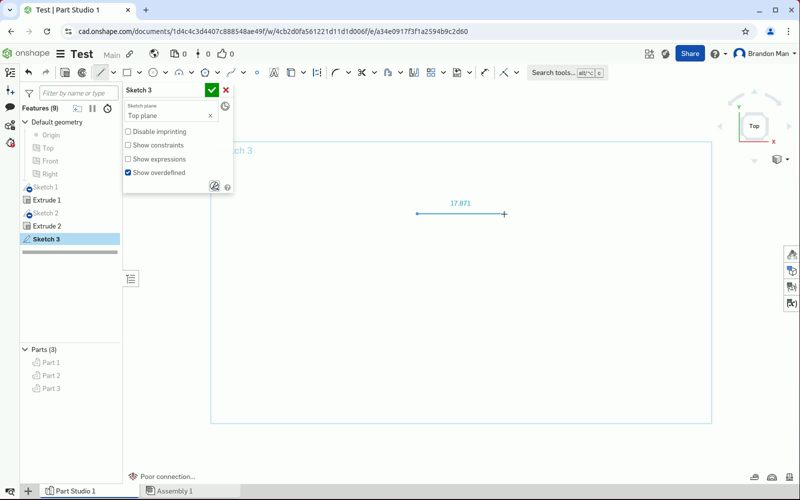
click(504, 213)
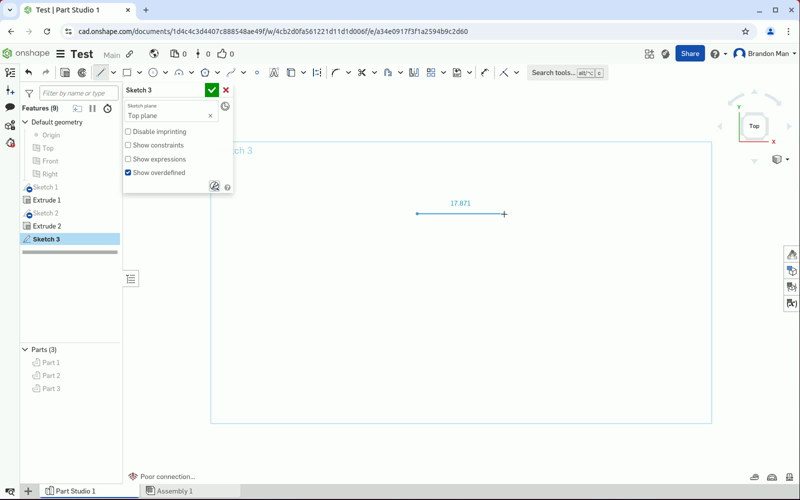
key_up(shift)
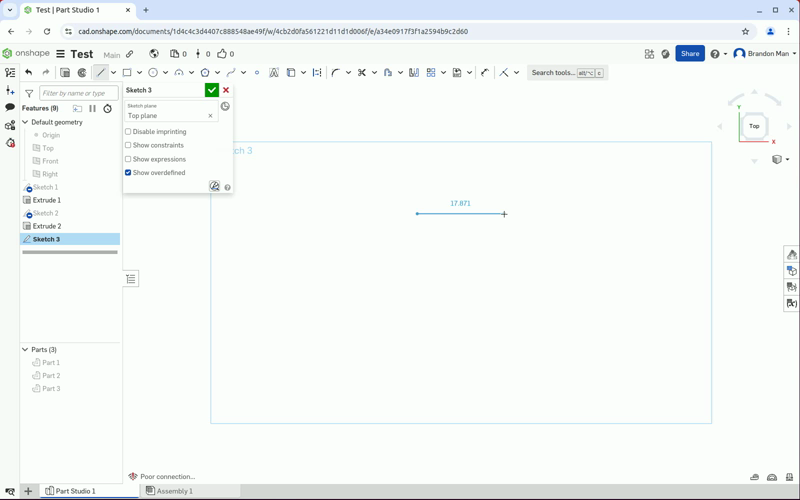
key_down(shift)
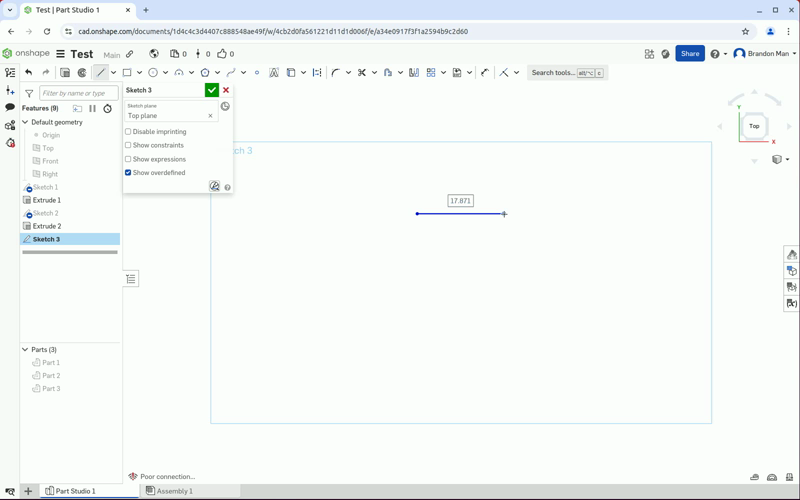
mouse_move(534, 213)
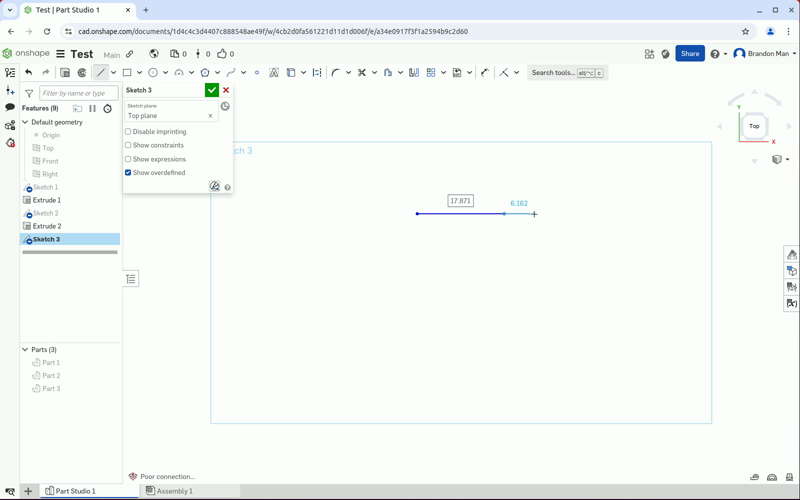
mouse_move(504, 208)
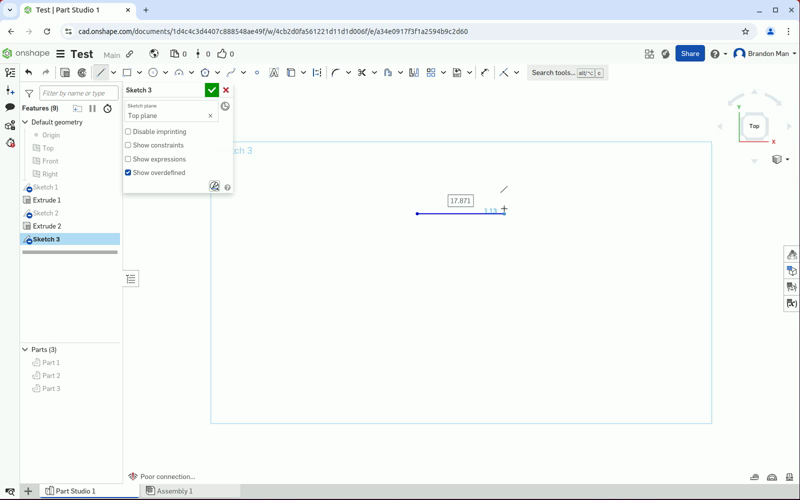
scroll(6)
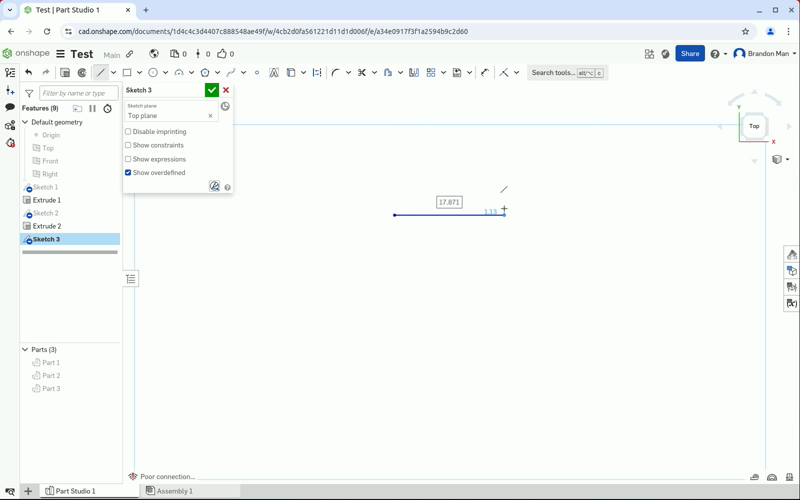
scroll(6)
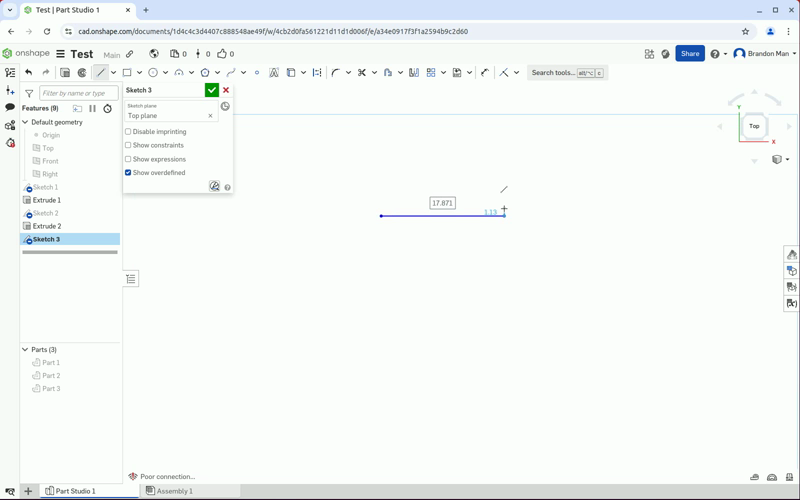
scroll(6)
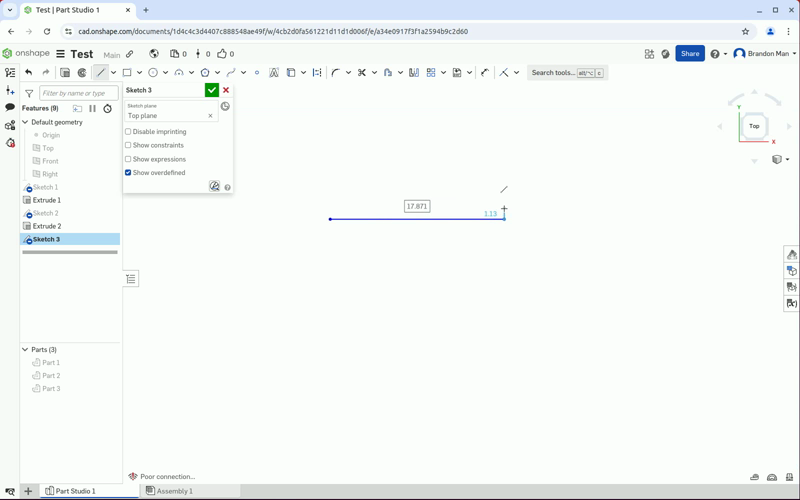
scroll(6)
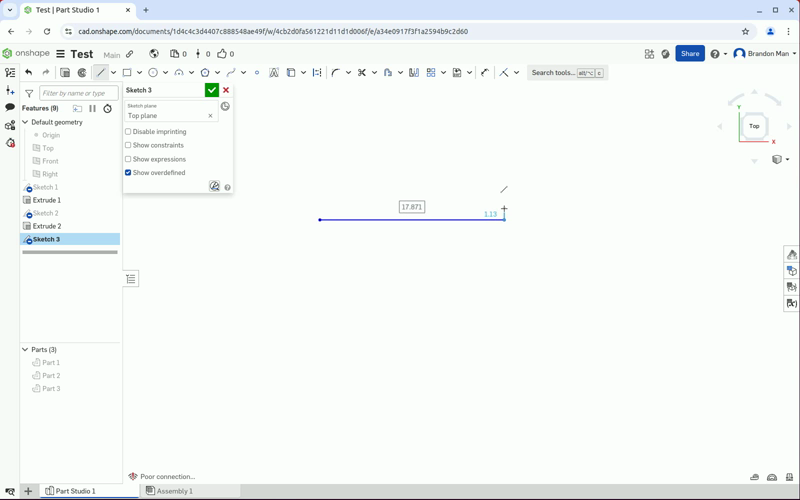
scroll(6)
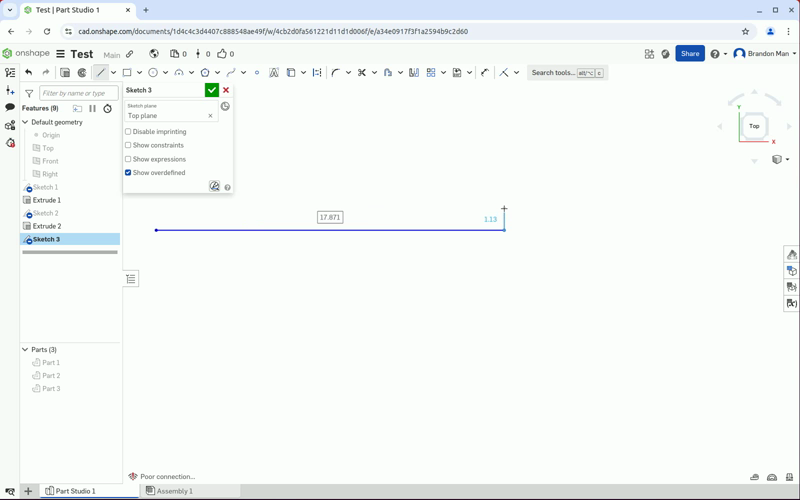
scroll(6)
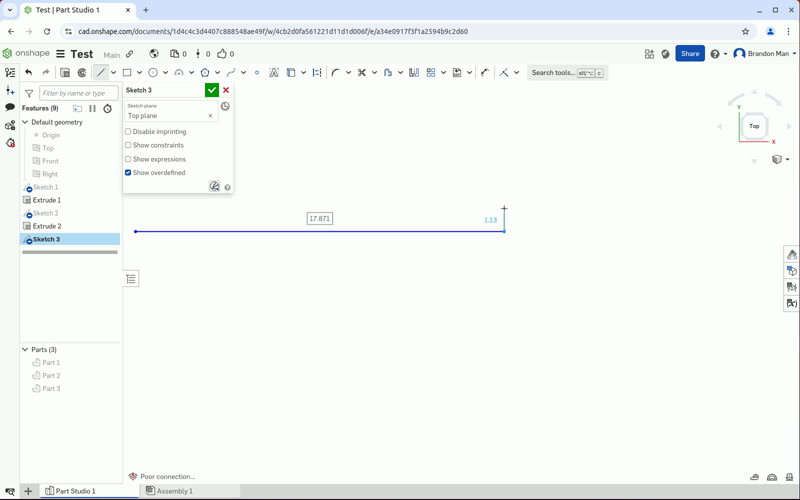
scroll(6)
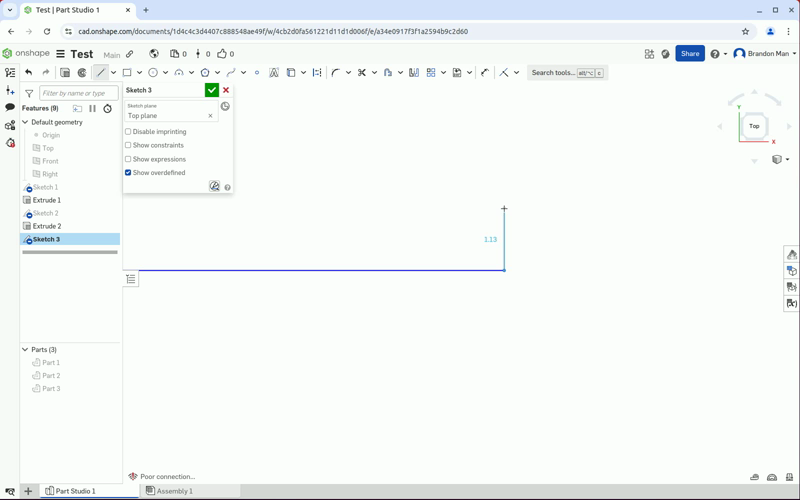
click(504, 208)
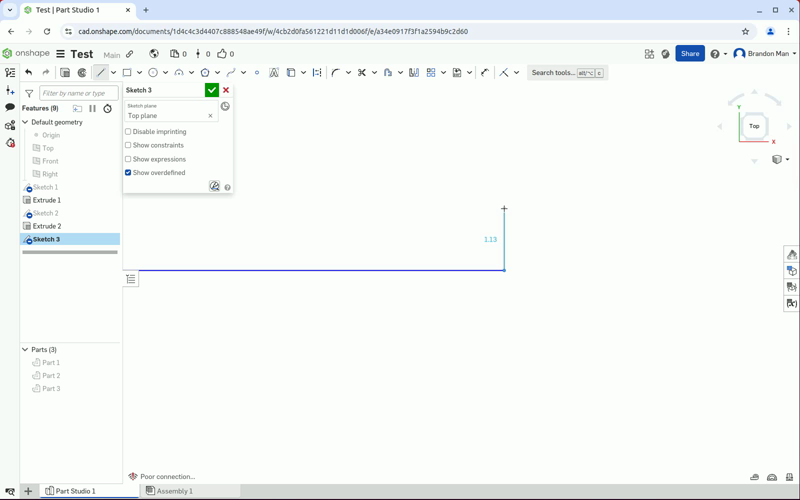
scroll(-6)
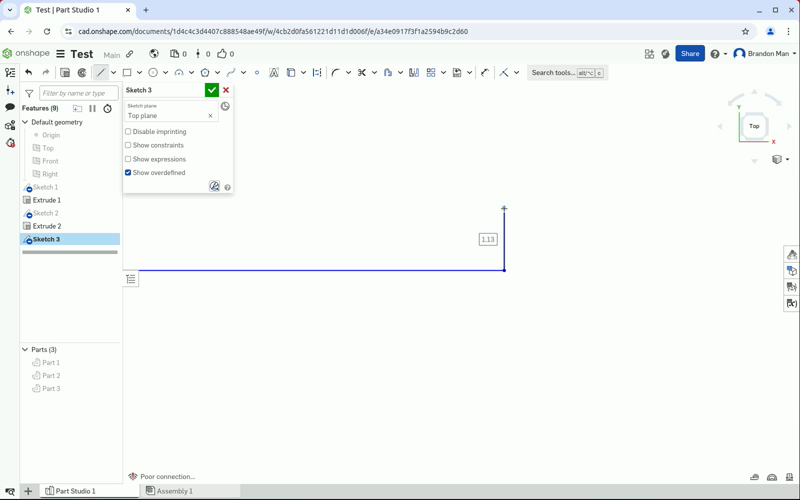
scroll(-6)
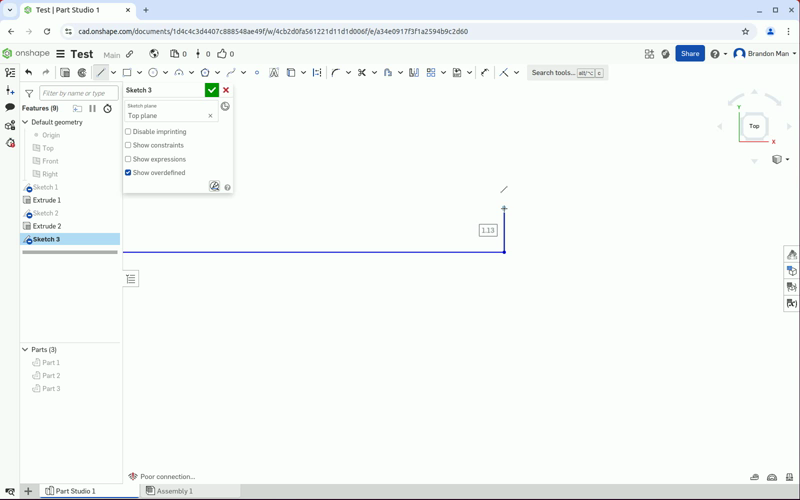
scroll(-6)
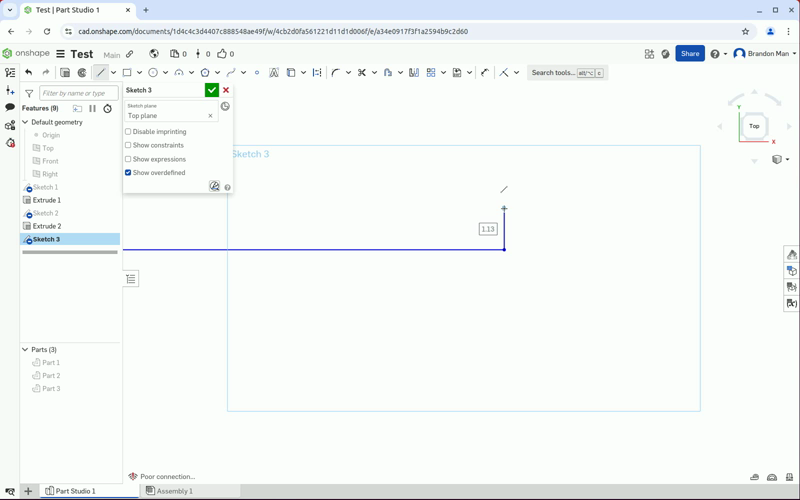
scroll(-6)
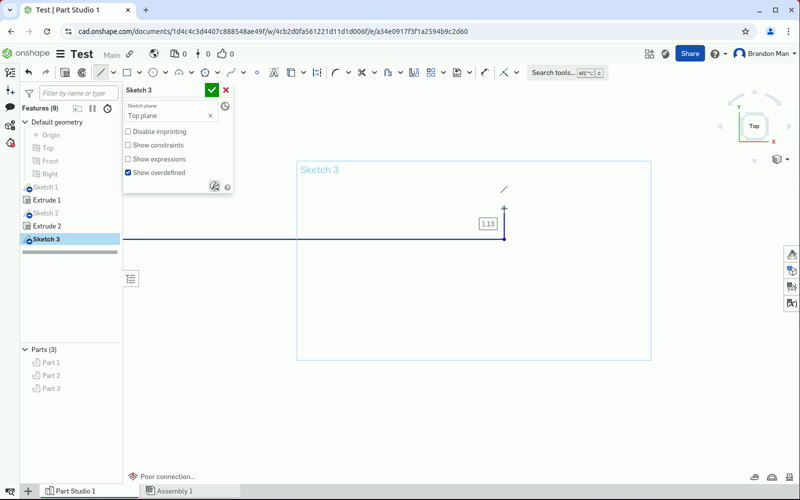
scroll(-6)
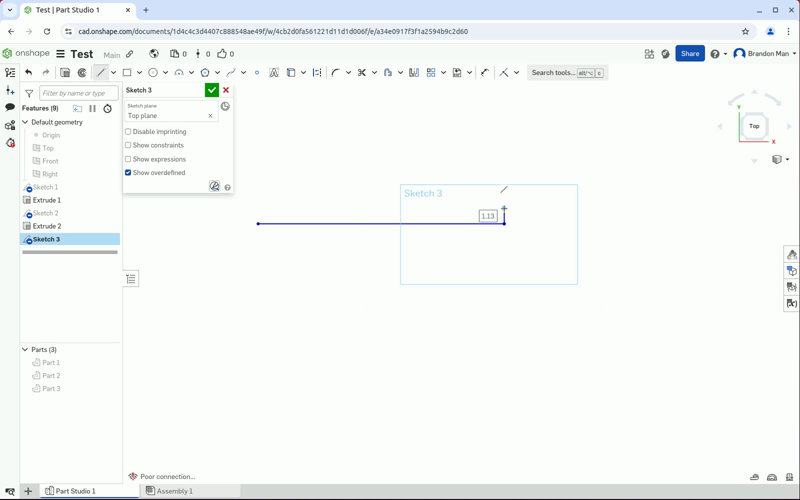
scroll(-6)
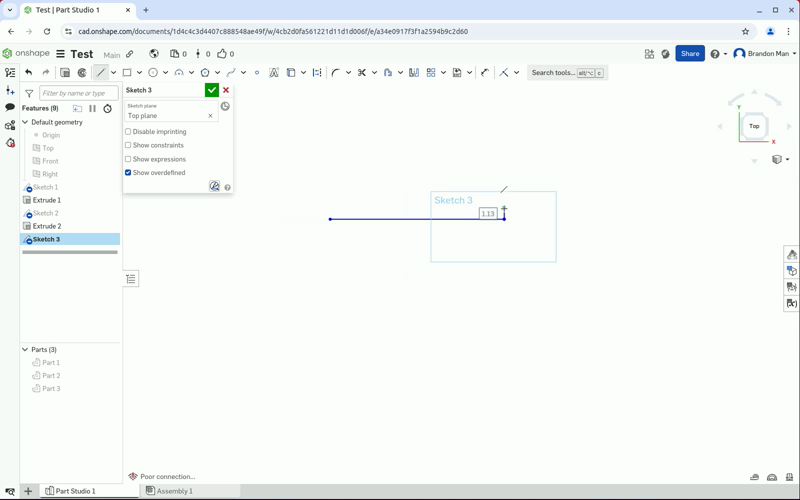
scroll(-6)
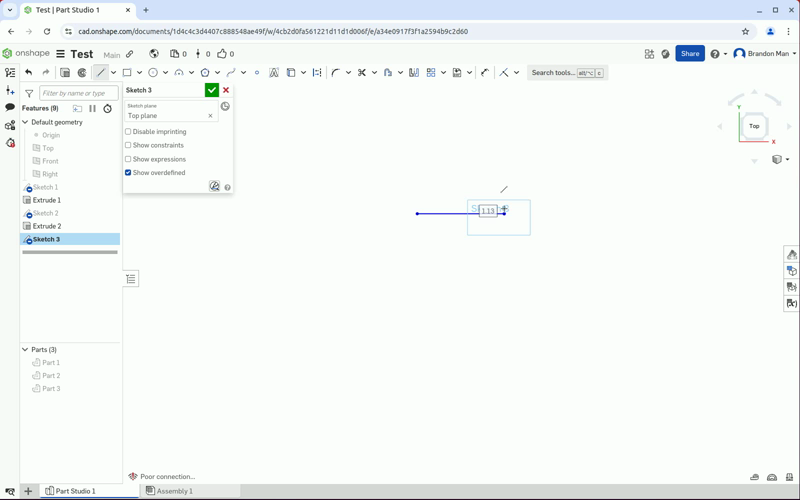
key_up(shift)
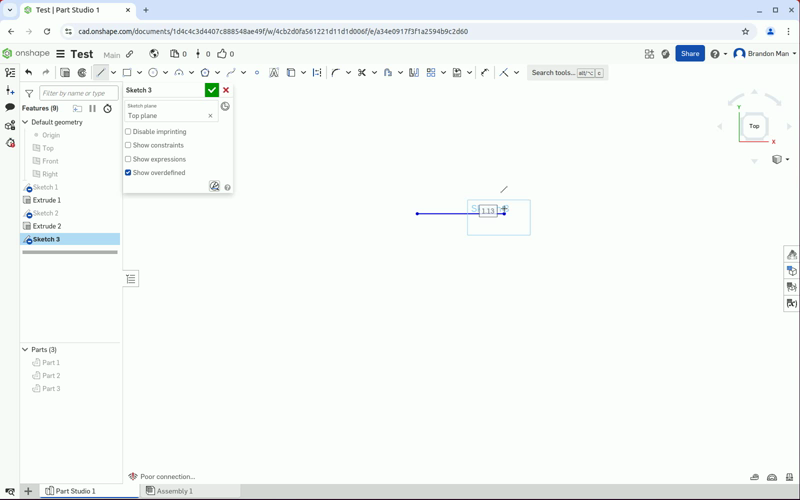
key(esc)
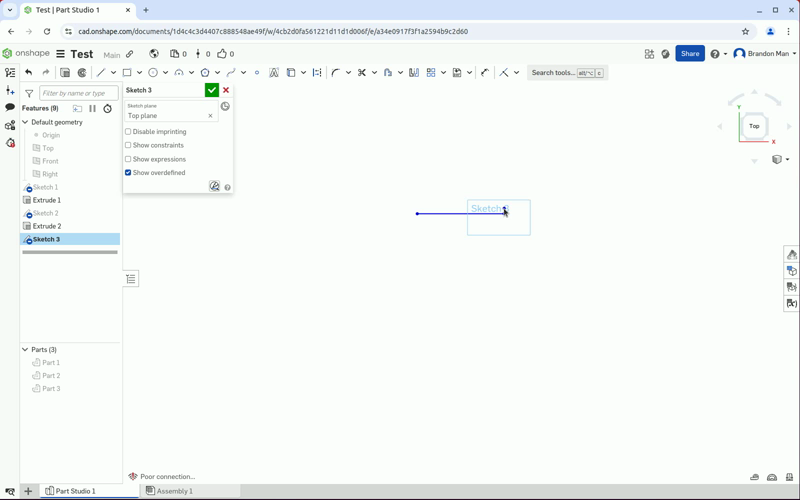
key(a)
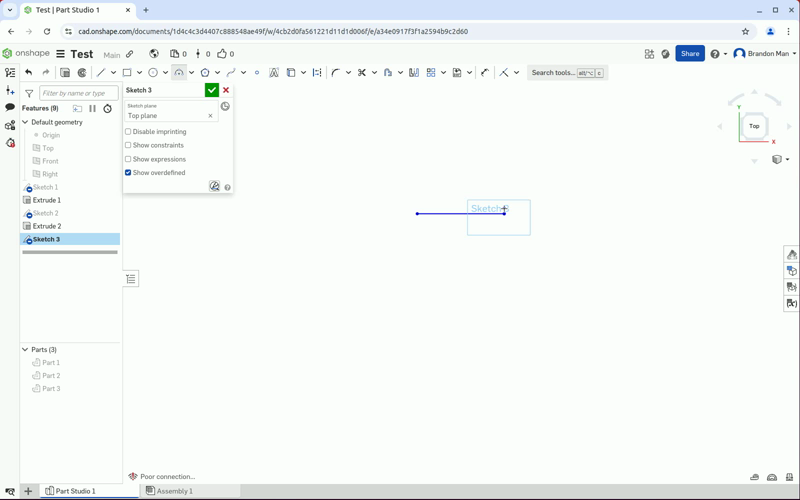
mouse_move(504, 208)
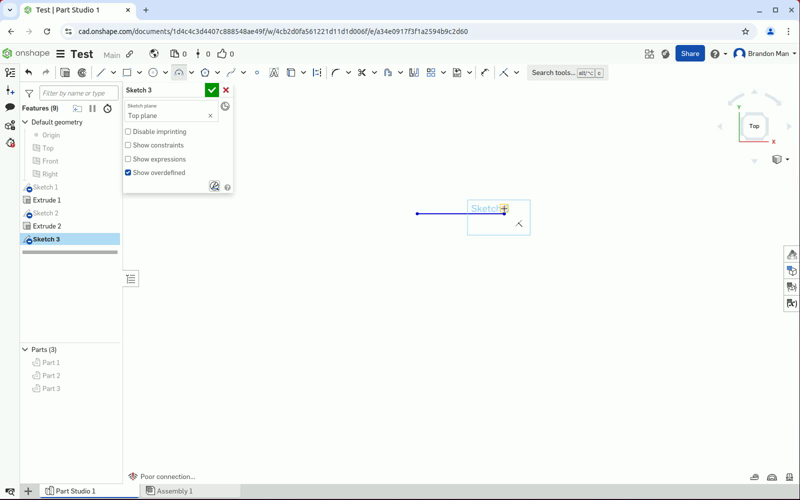
click(504, 208)
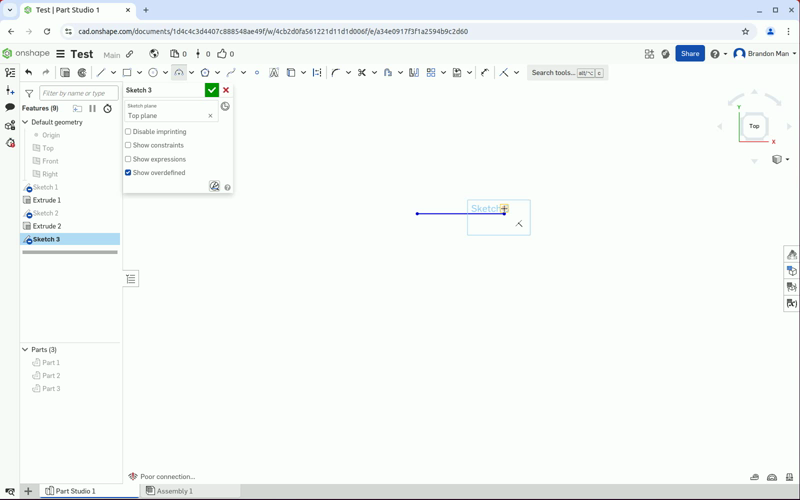
key_down(shift)
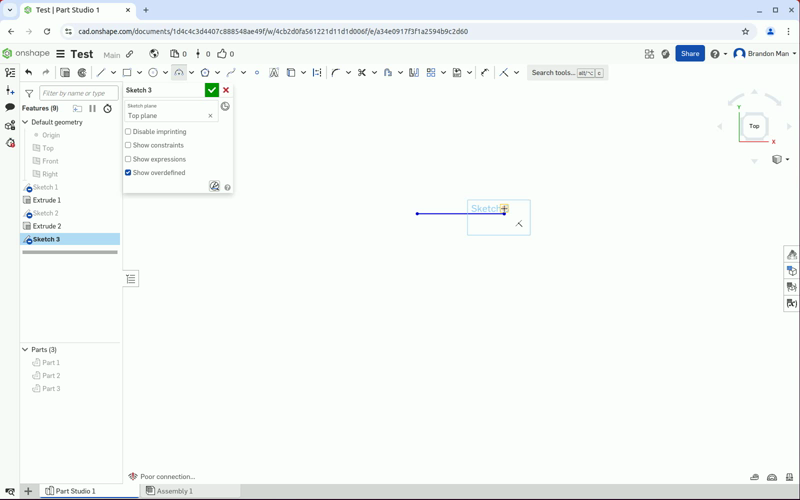
mouse_move(417, 208)
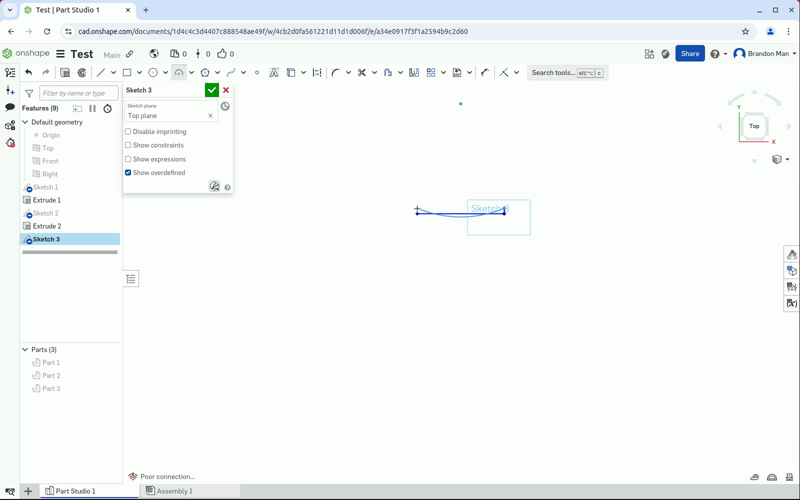
click(417, 208)
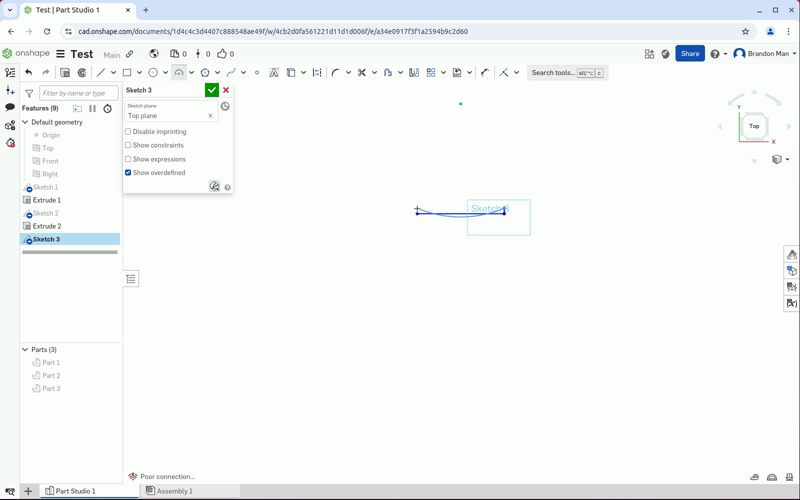
mouse_move(460, 169)
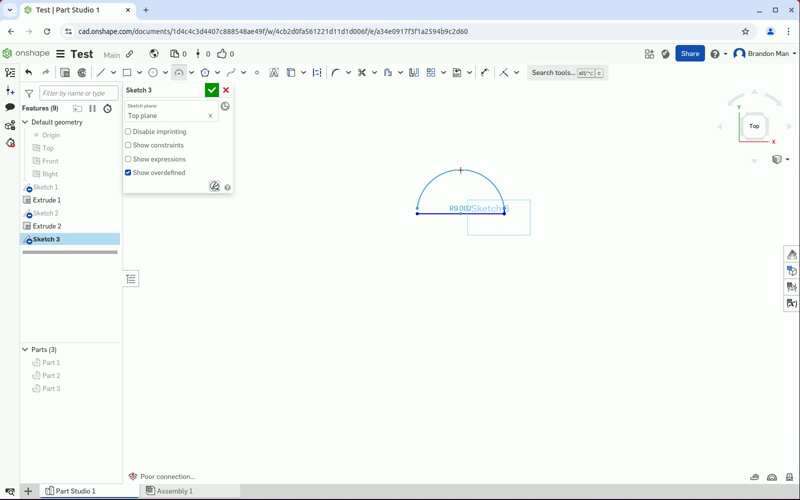
click(460, 169)
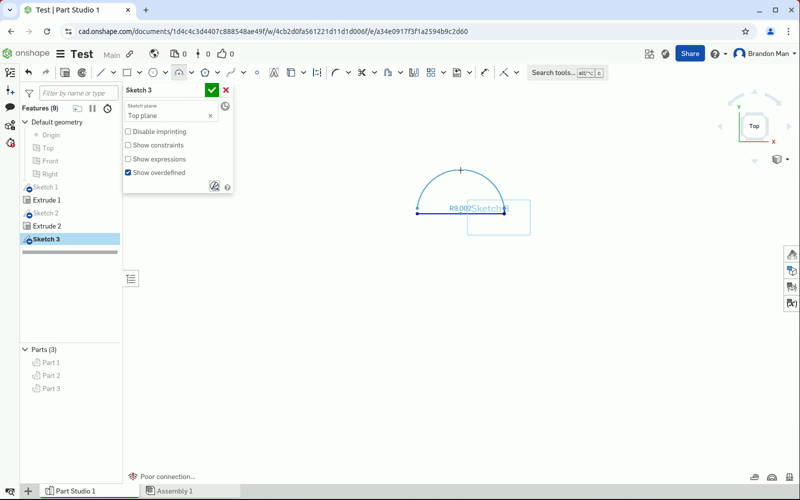
key_up(shift)
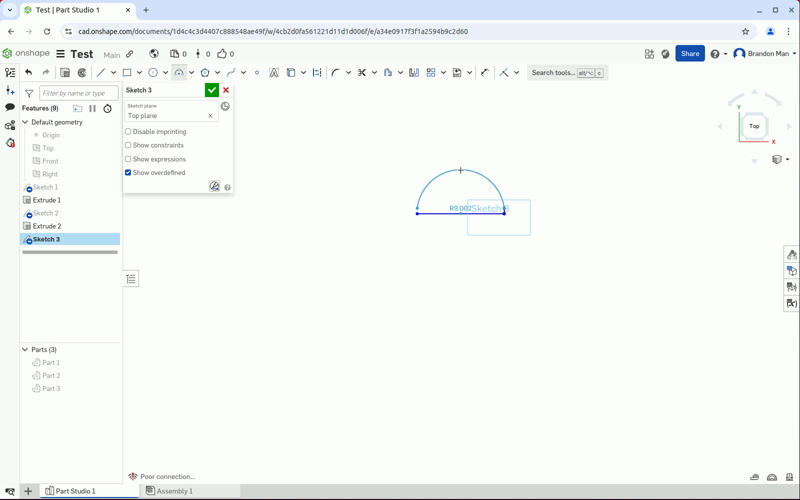
key(esc)
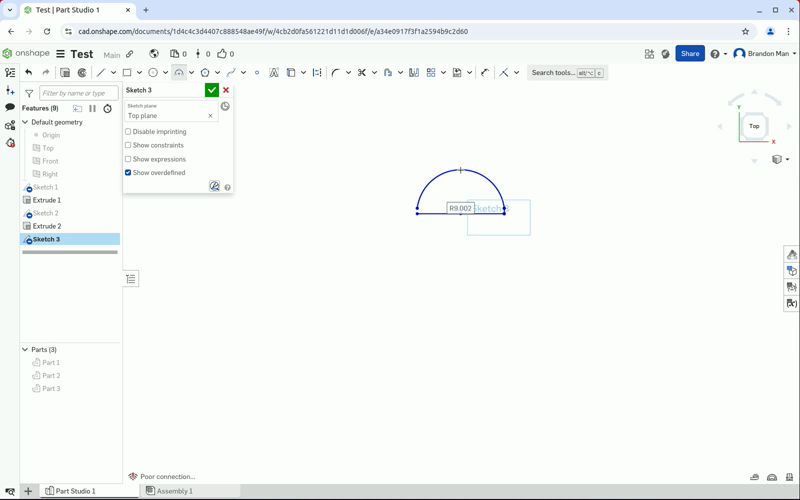
key(l)
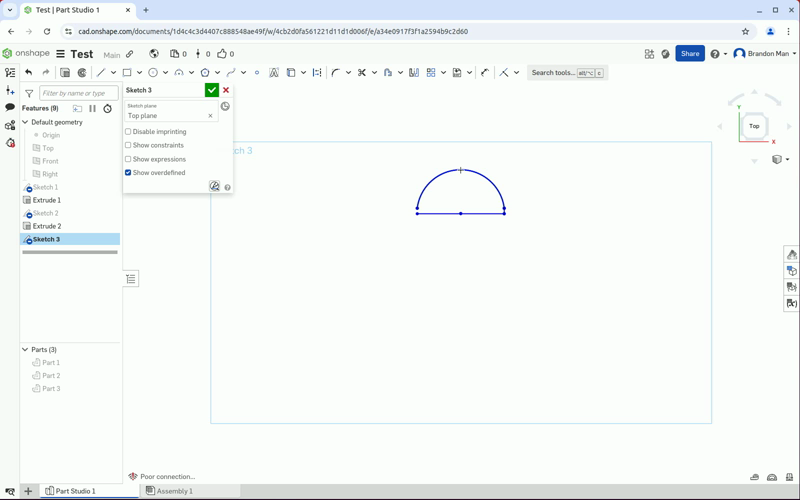
mouse_move(417, 208)
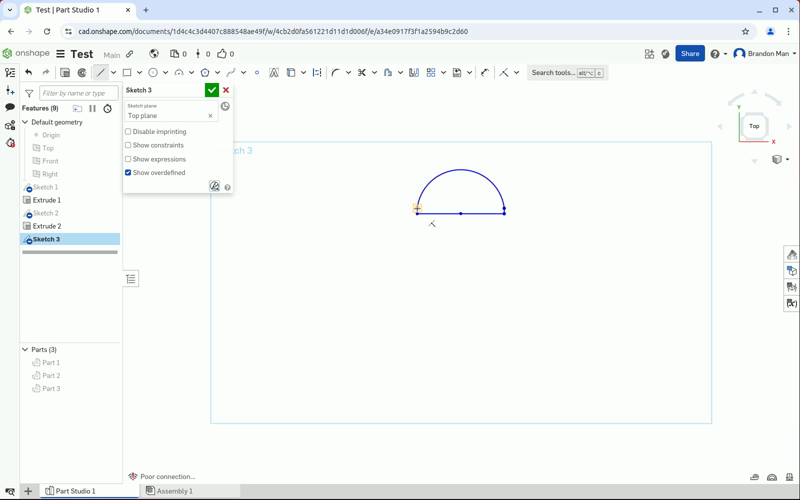
click(417, 208)
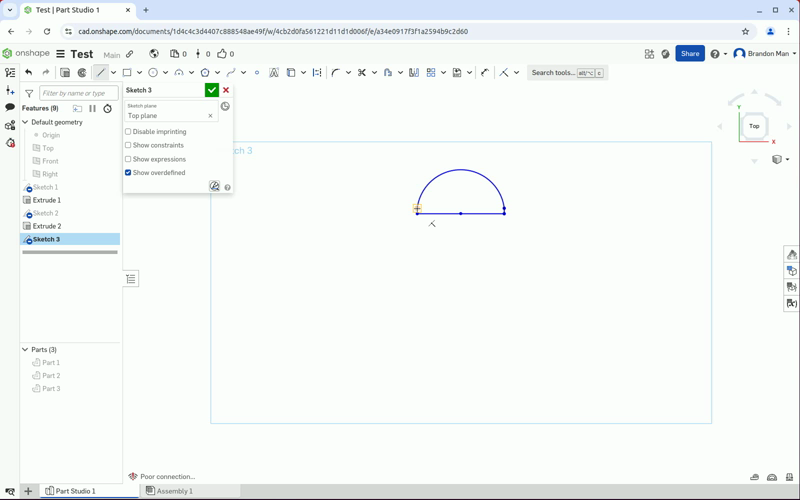
mouse_move(447, 208)
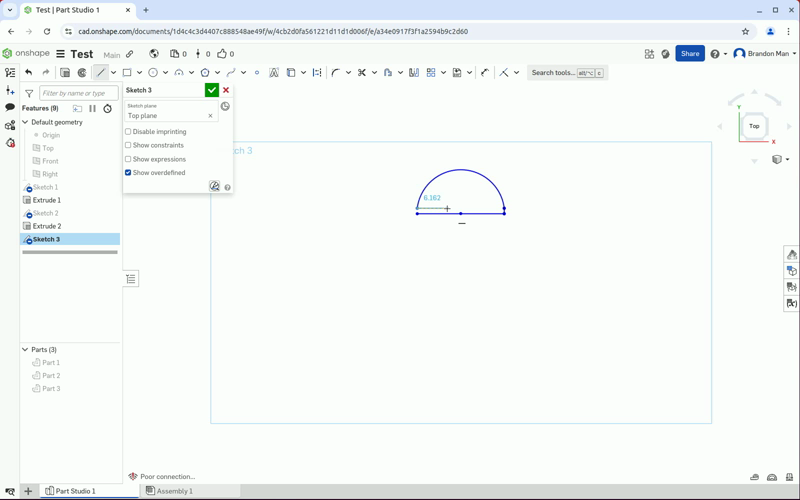
key_down(shift)
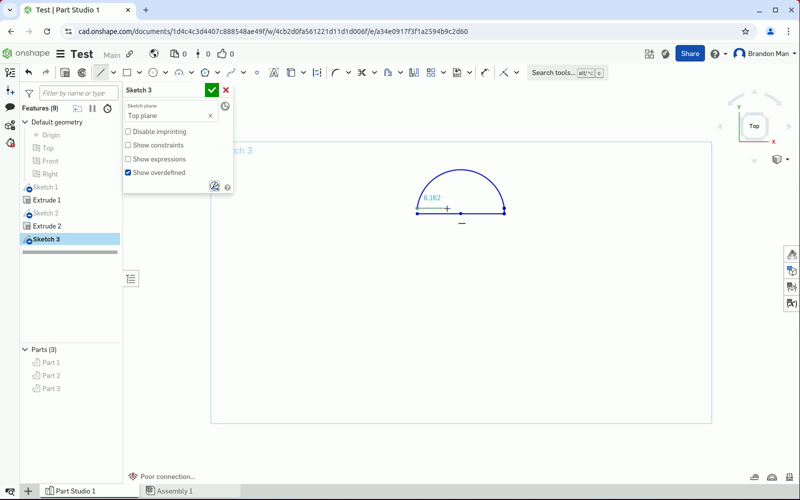
mouse_move(417, 213)
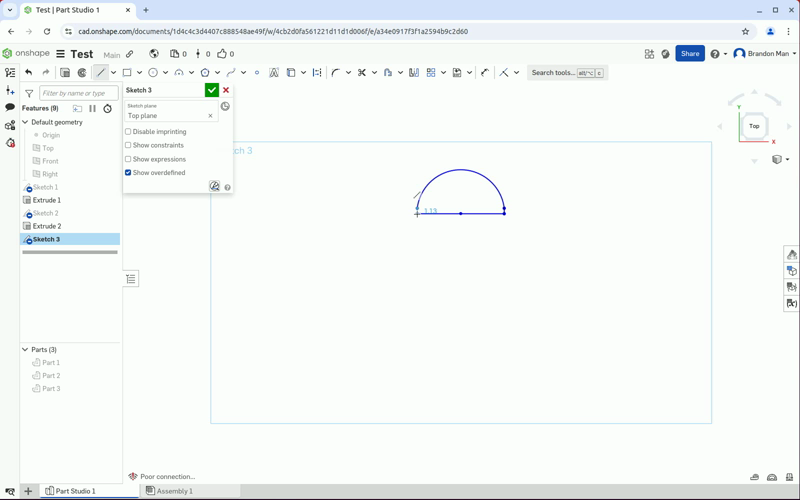
scroll(6)
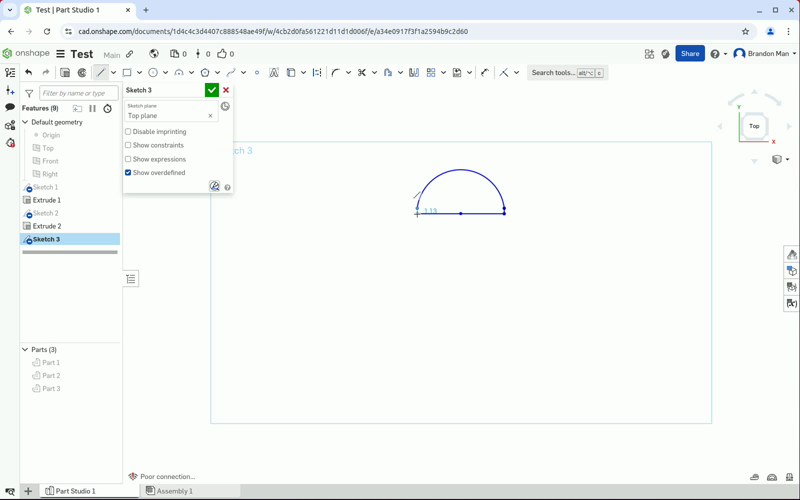
scroll(6)
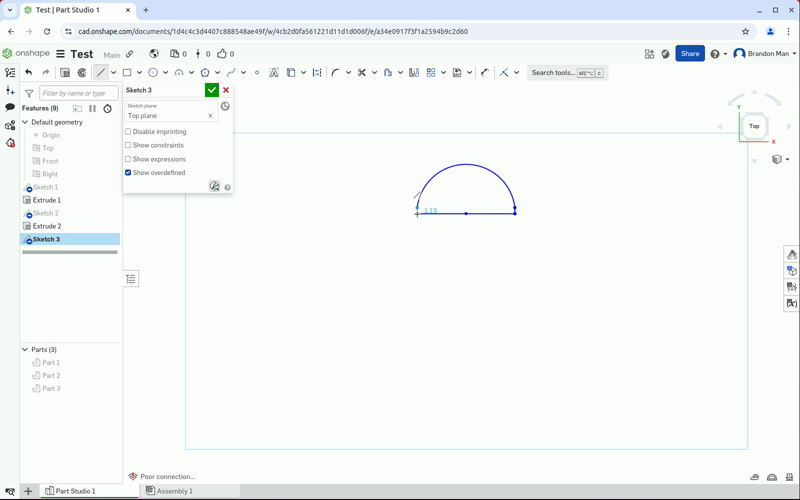
scroll(6)
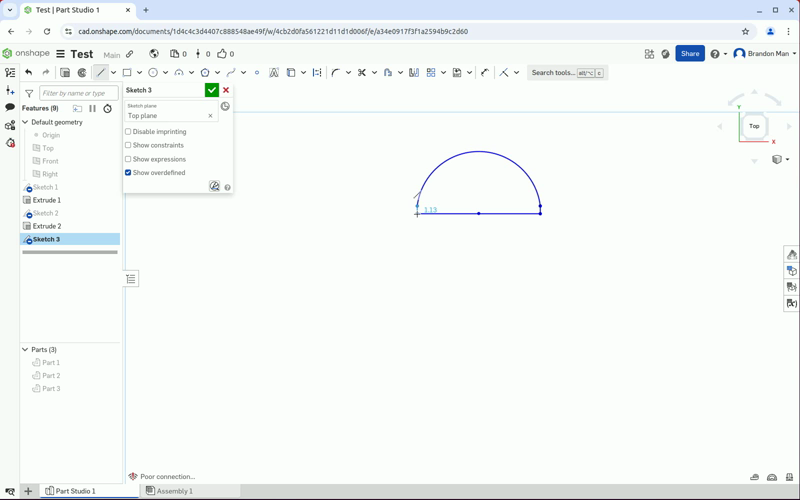
scroll(6)
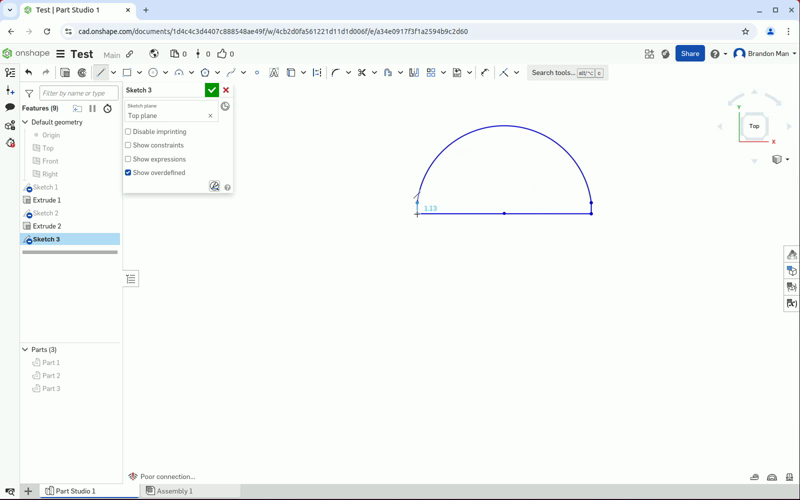
scroll(6)
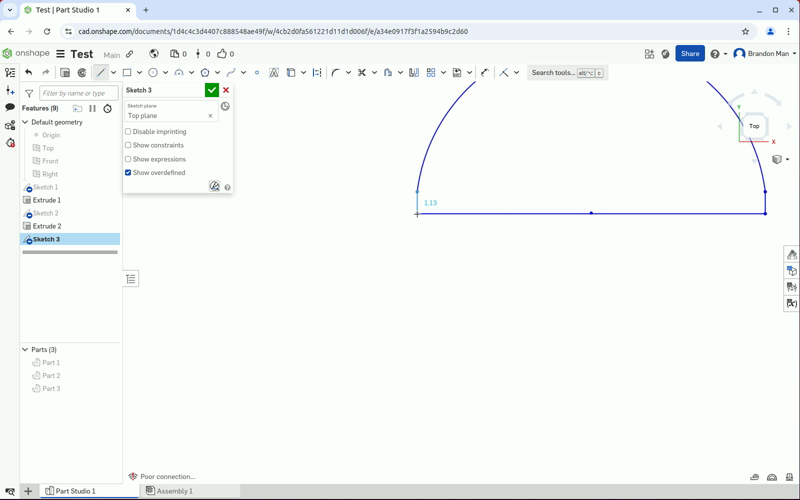
scroll(6)
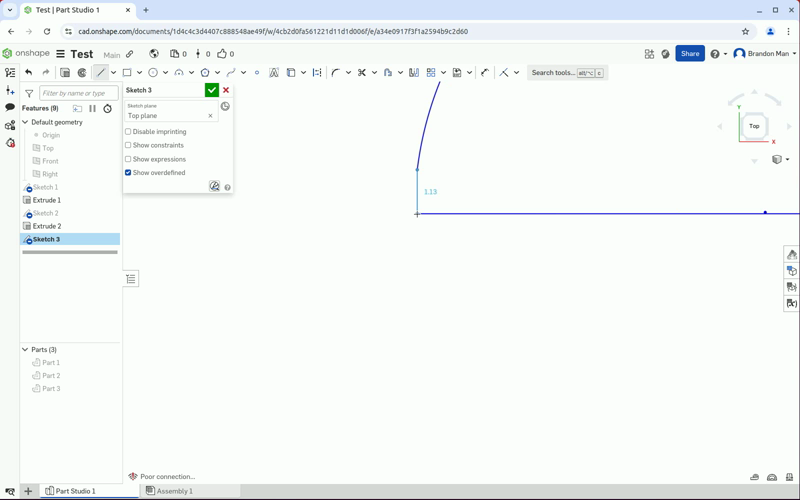
scroll(6)
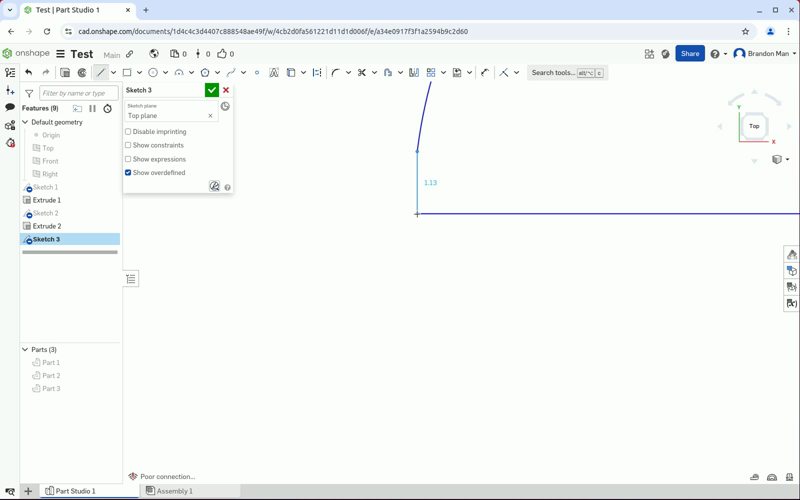
key_up(shift)
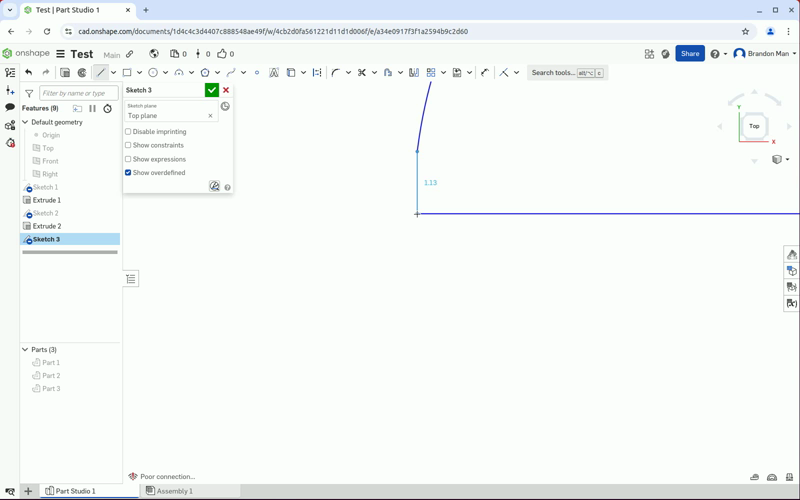
click(417, 213)
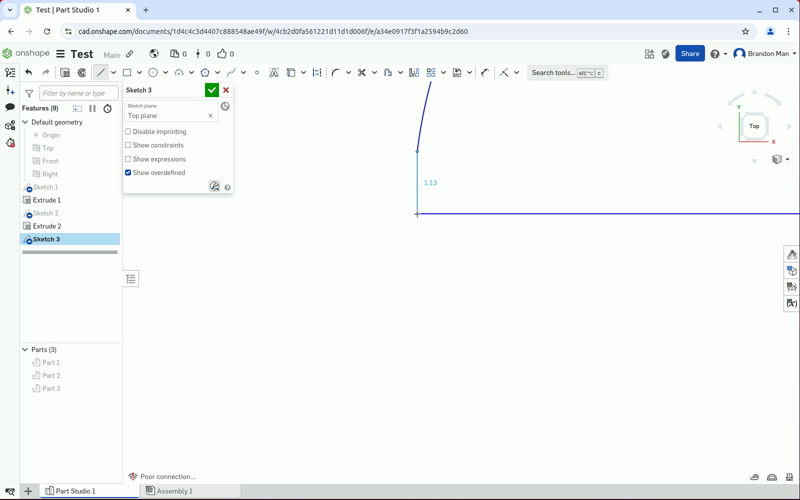
scroll(-6)
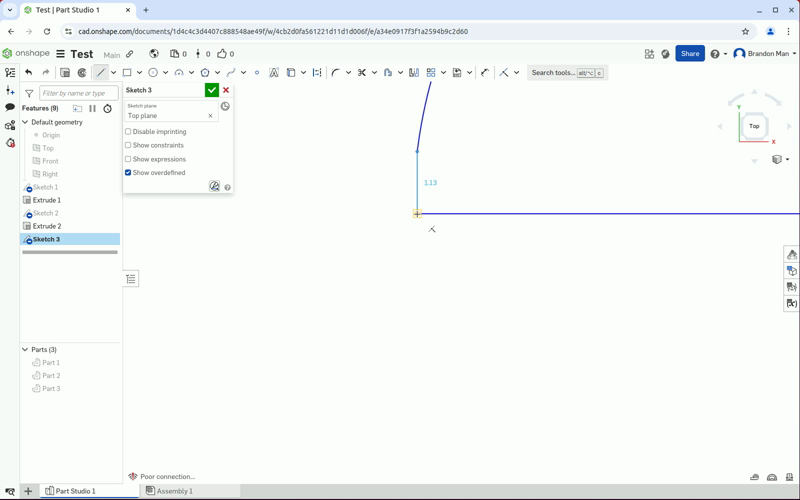
scroll(-6)
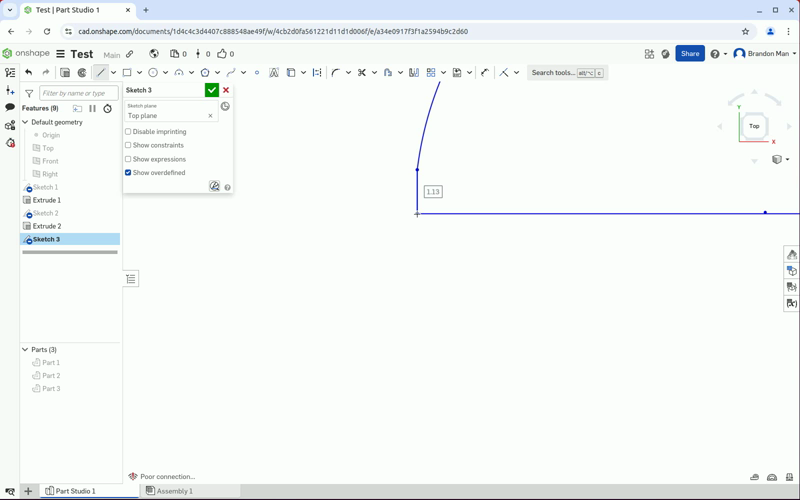
scroll(-6)
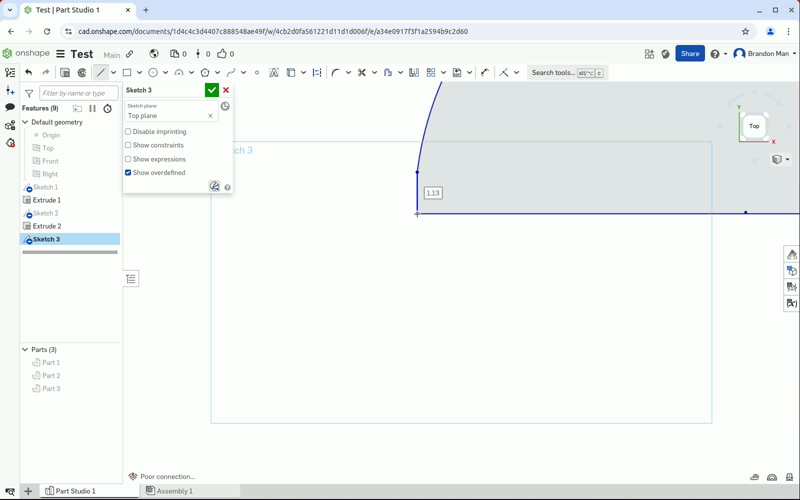
scroll(-6)
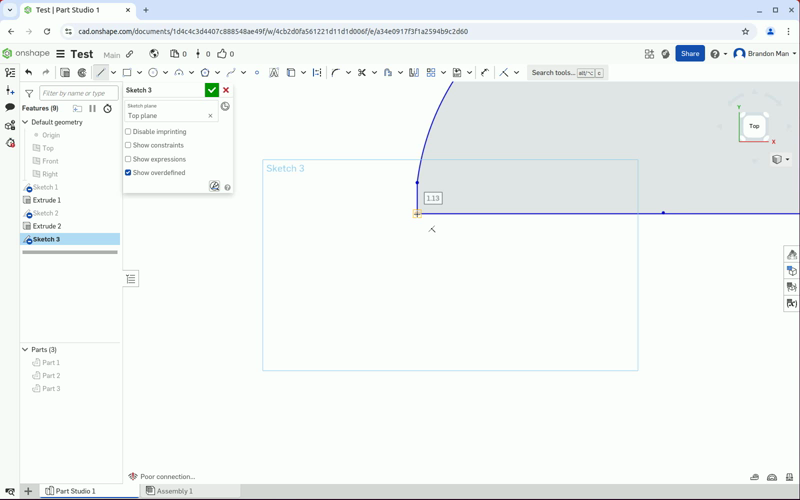
scroll(-6)
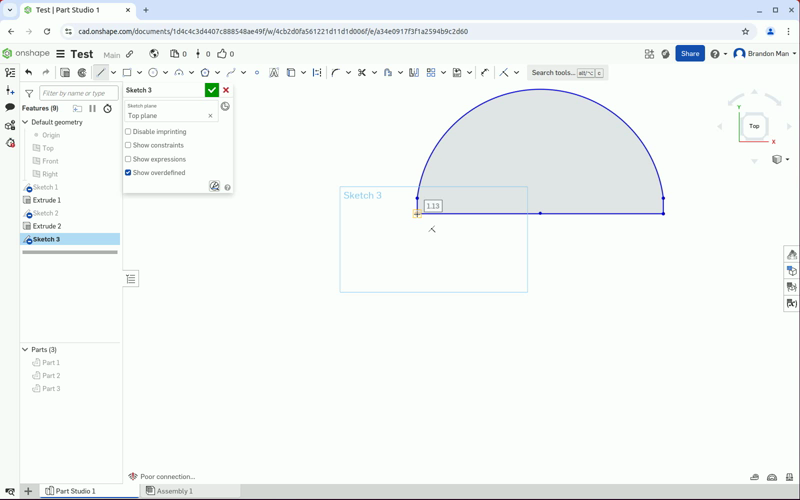
scroll(-6)
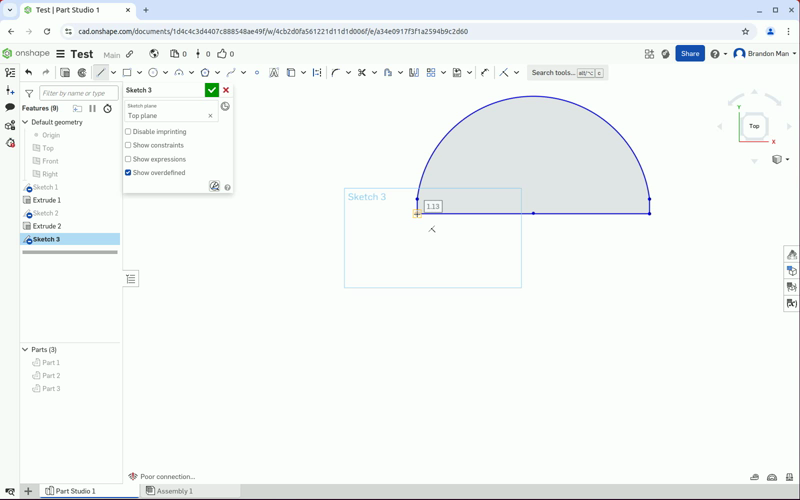
scroll(-6)
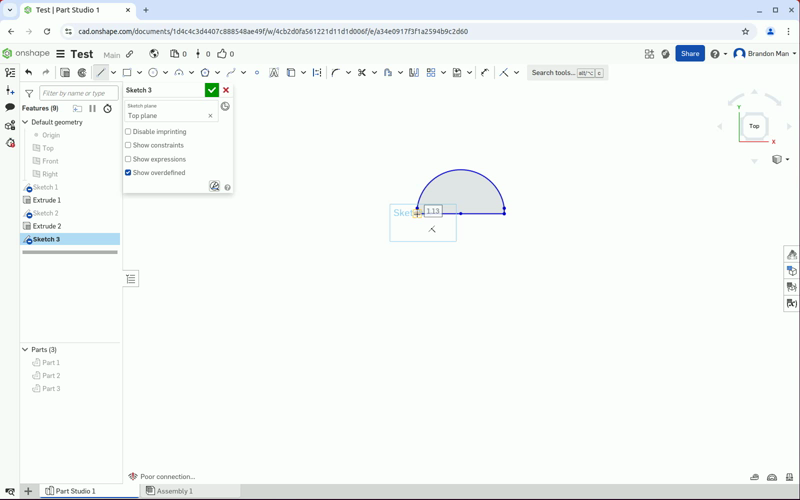
key(esc)
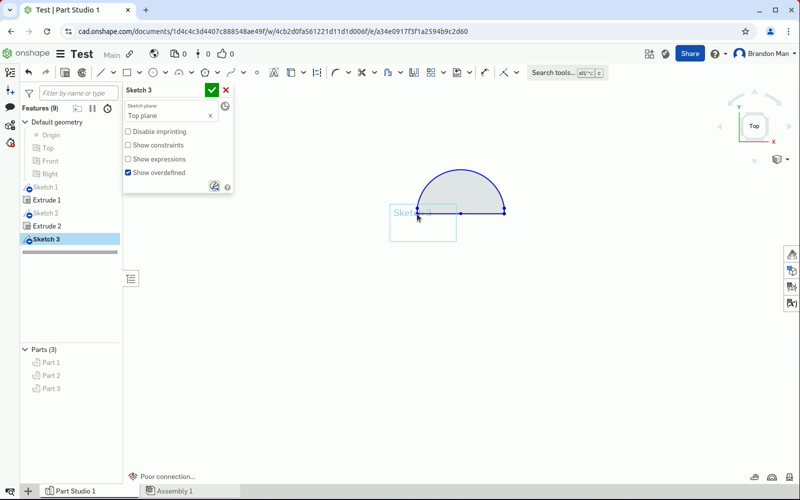
mouse_move(455, 182)
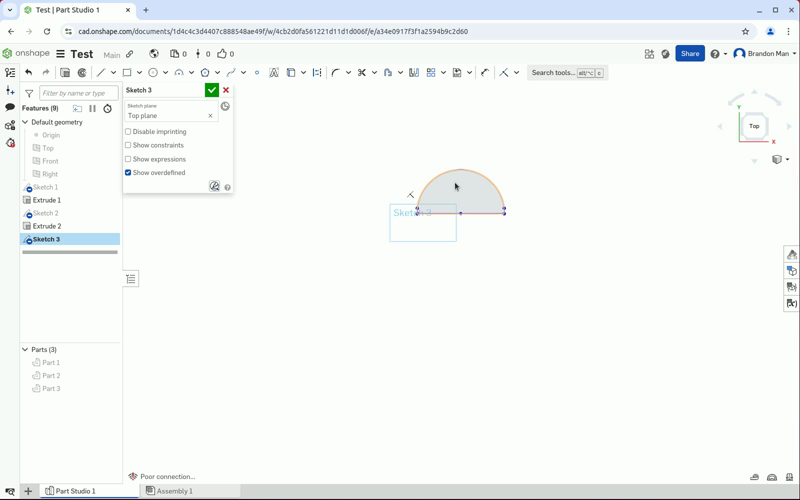
click(455, 182)
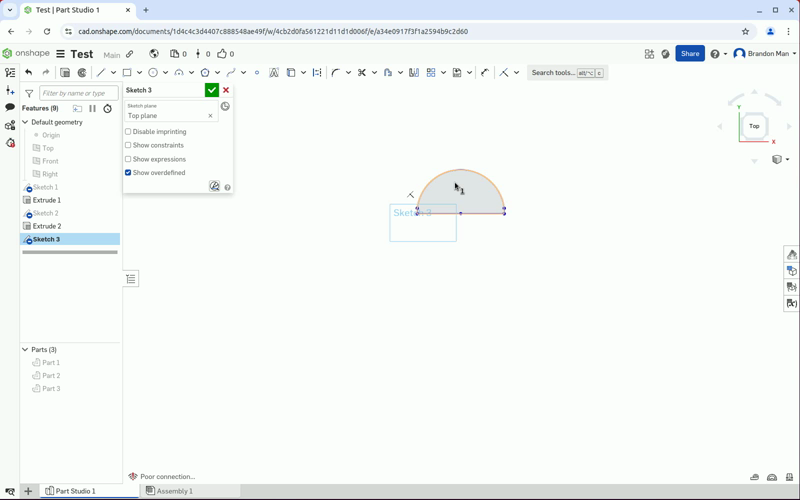
mouse_move(73, 352)
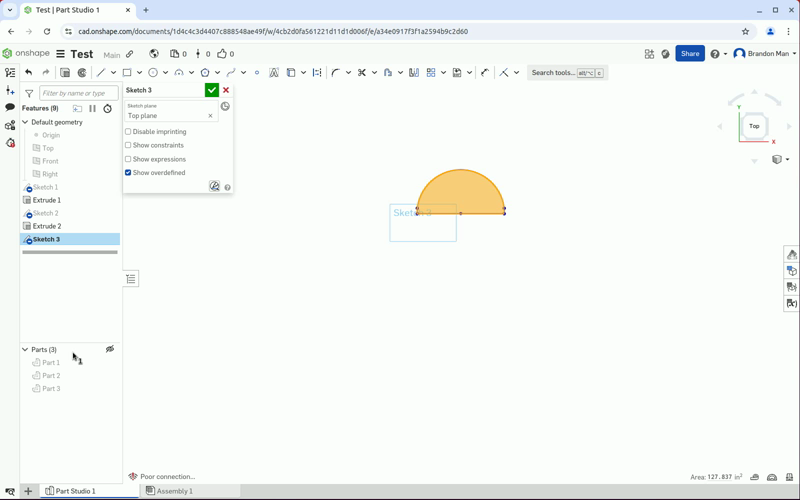
key(shift+y)
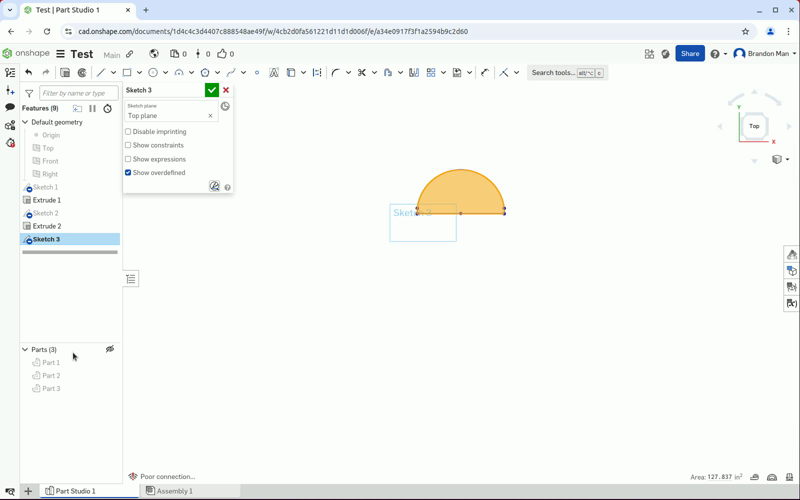
key(shift+e)
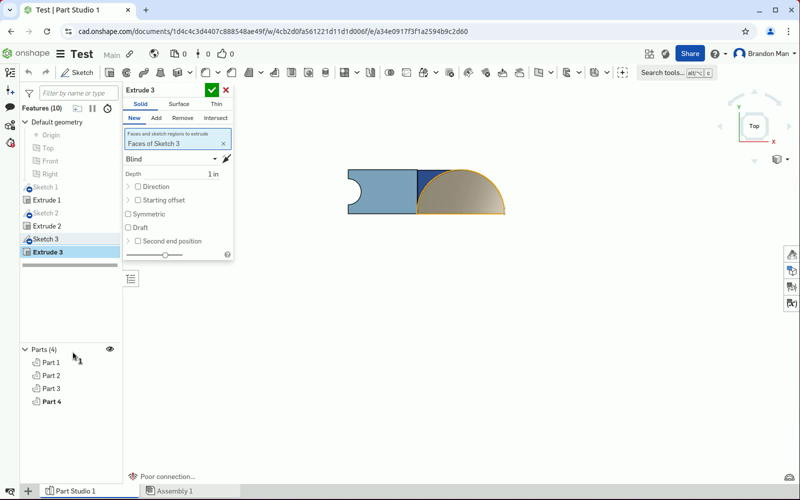
mouse_move(143, 106)
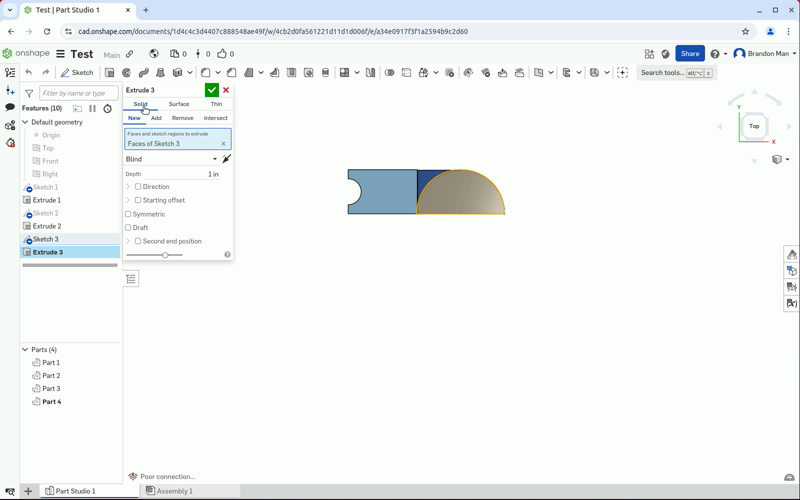
click(143, 106)
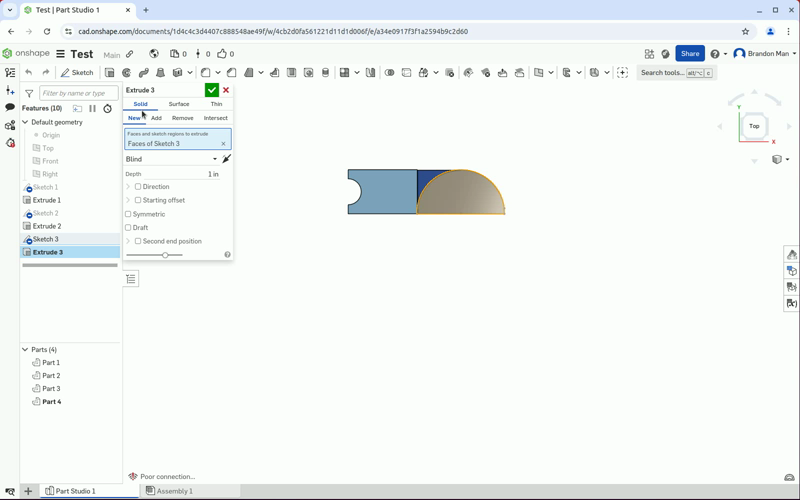
mouse_move(137, 120)
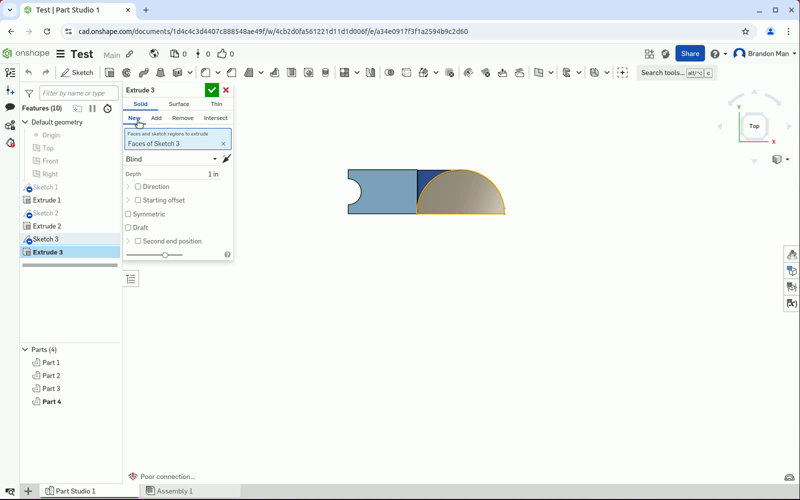
click(137, 120)
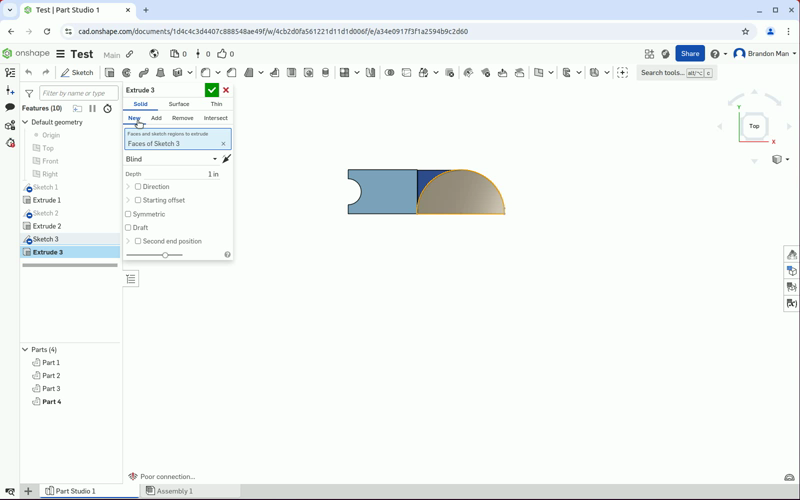
key(tab, 4)
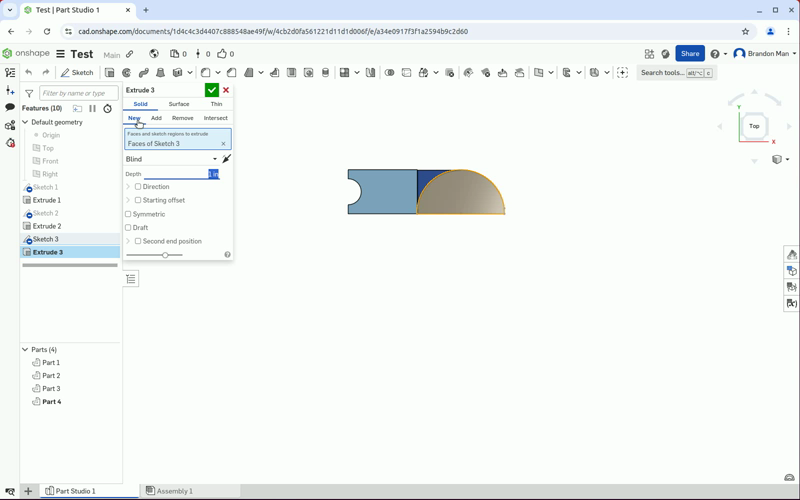
text(1.685)
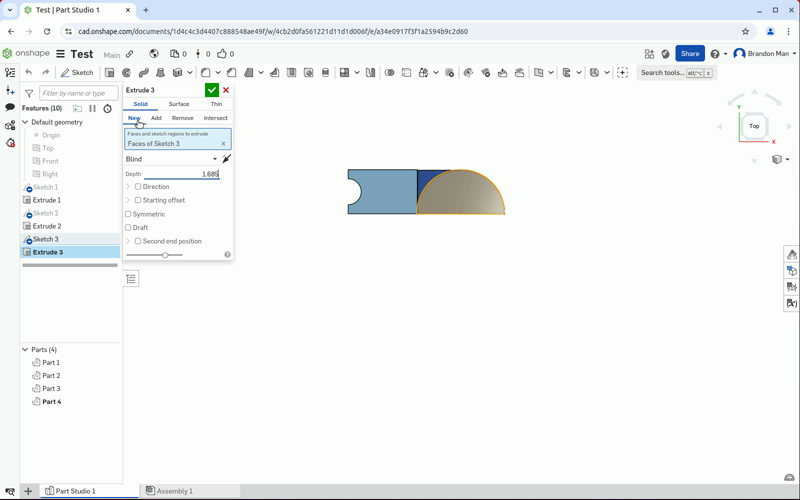
key(enter)
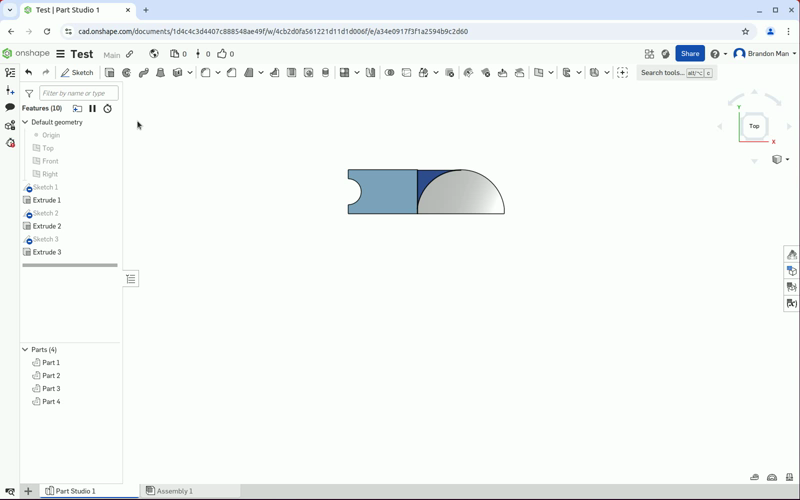
key(shift+h)
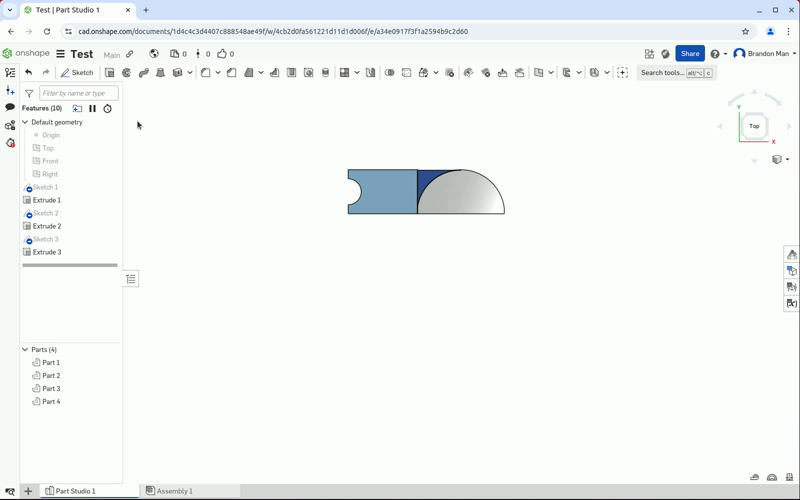
key(shift+h)
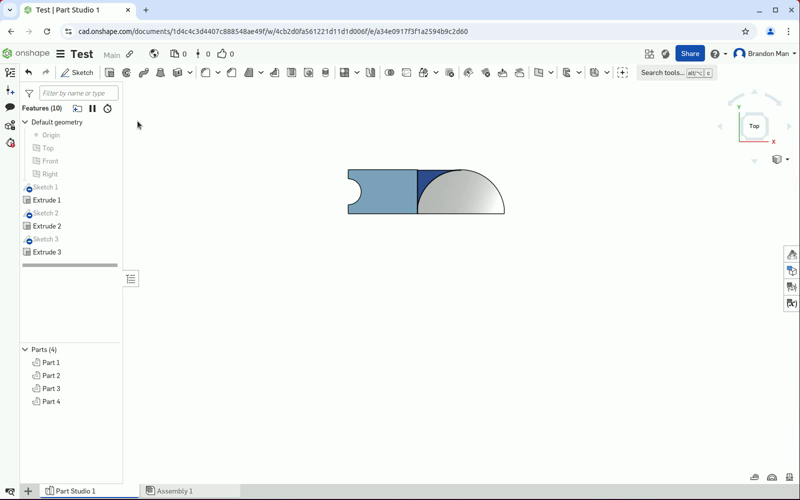
mouse_move(73, 189)
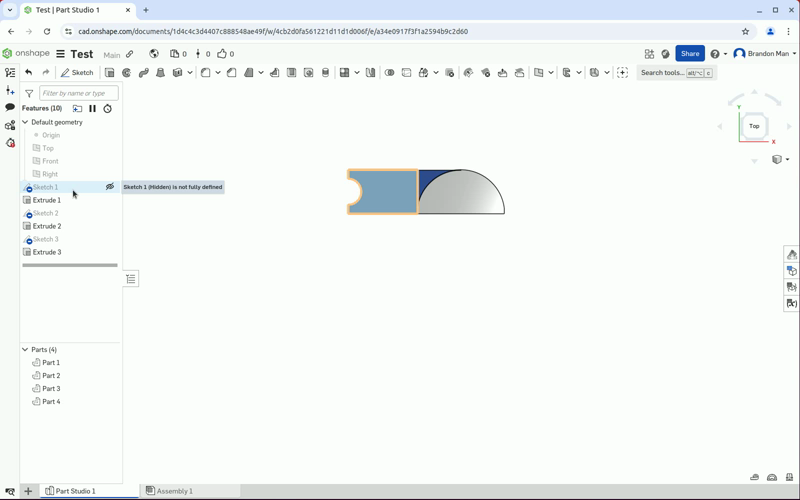
click(73, 189)
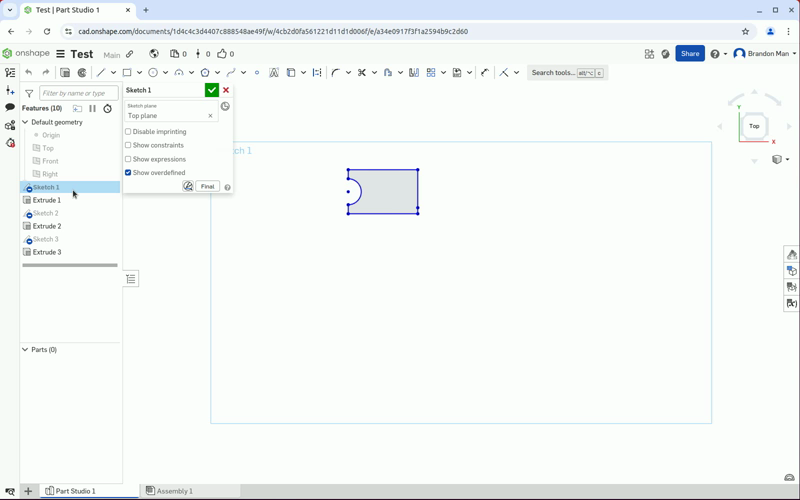
mouse_move(229, 92)
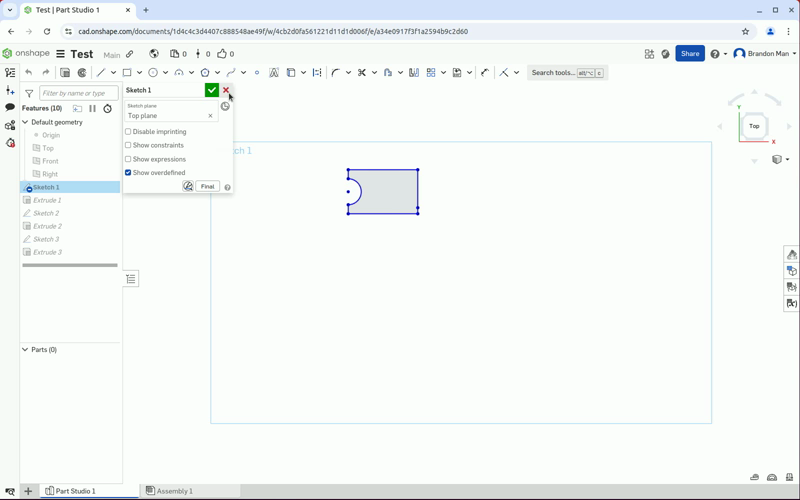
click(229, 92)
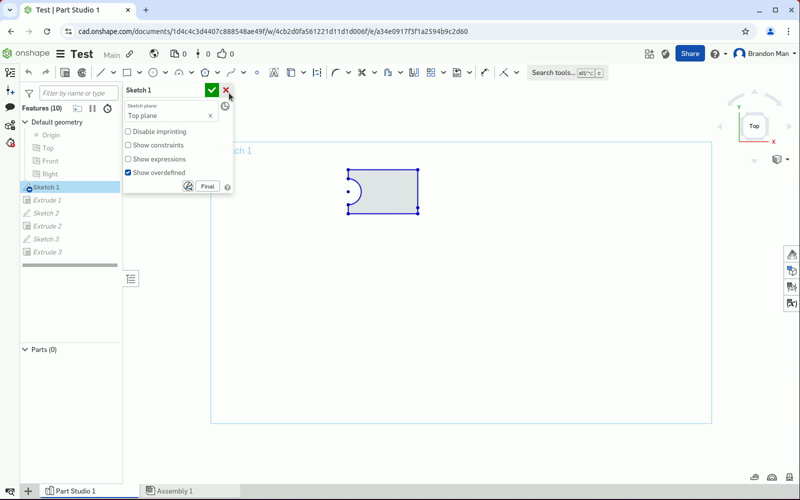
key(shift+s)
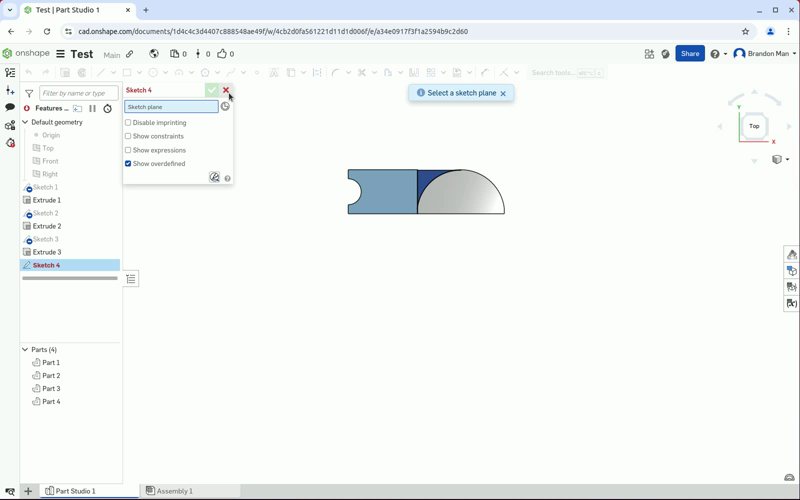
mouse_move(73, 150)
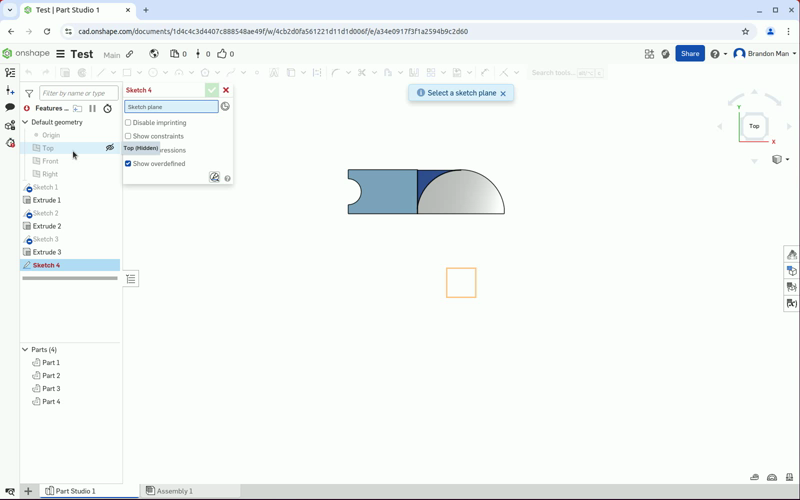
click(73, 150)
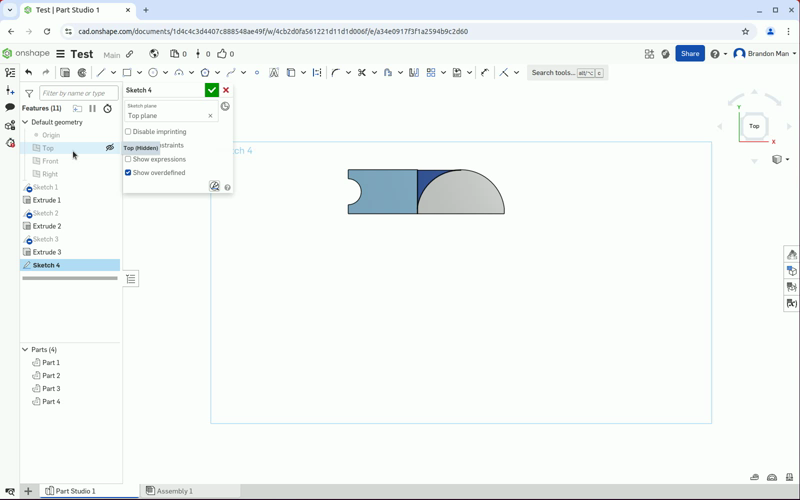
mouse_move(73, 352)
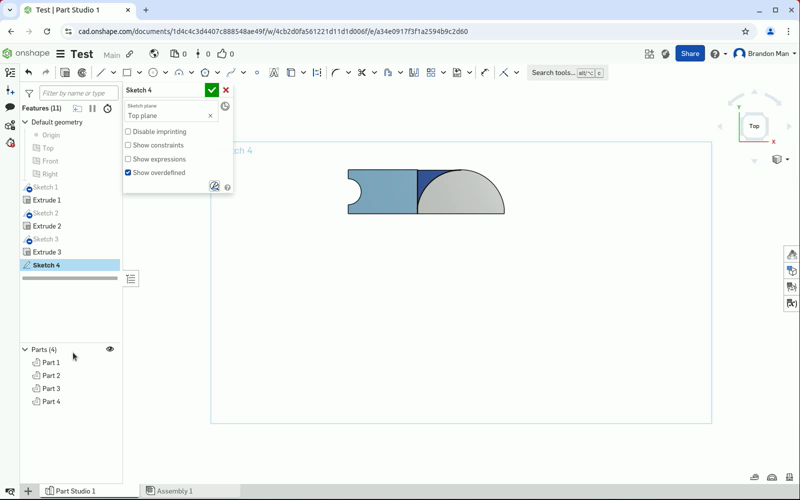
key(y)
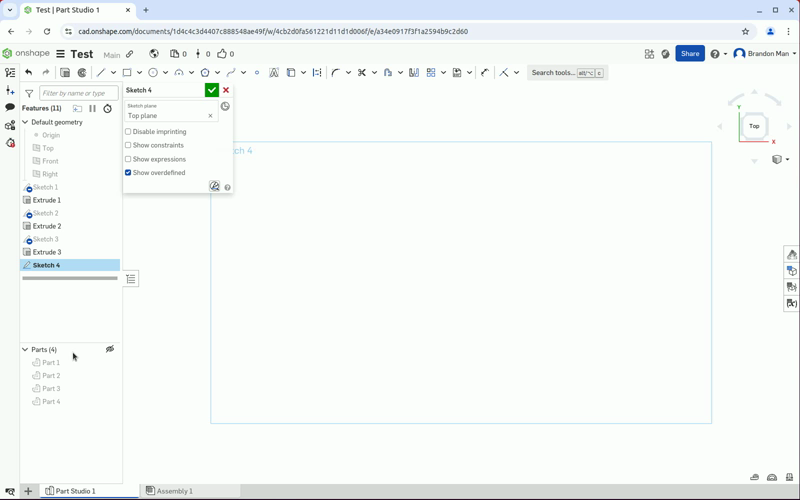
key(l)
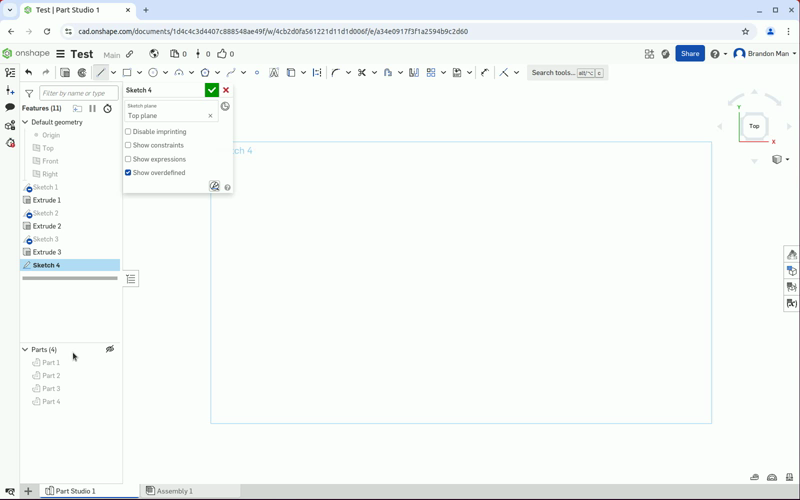
key_down(shift)
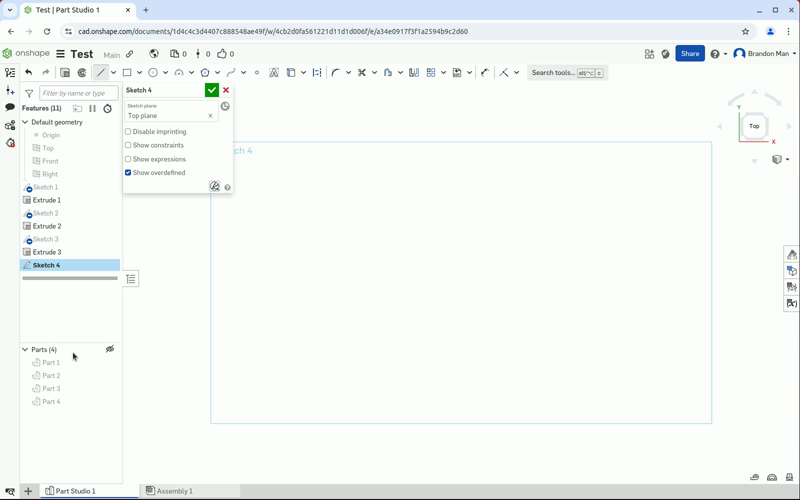
mouse_move(417, 352)
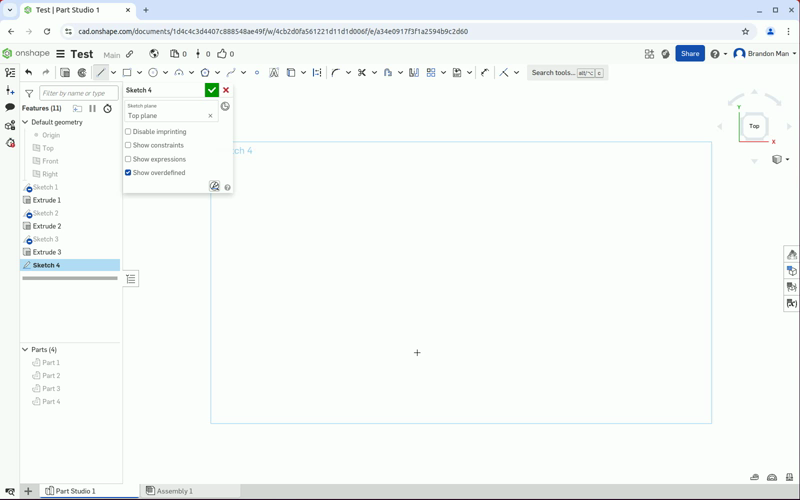
click(417, 352)
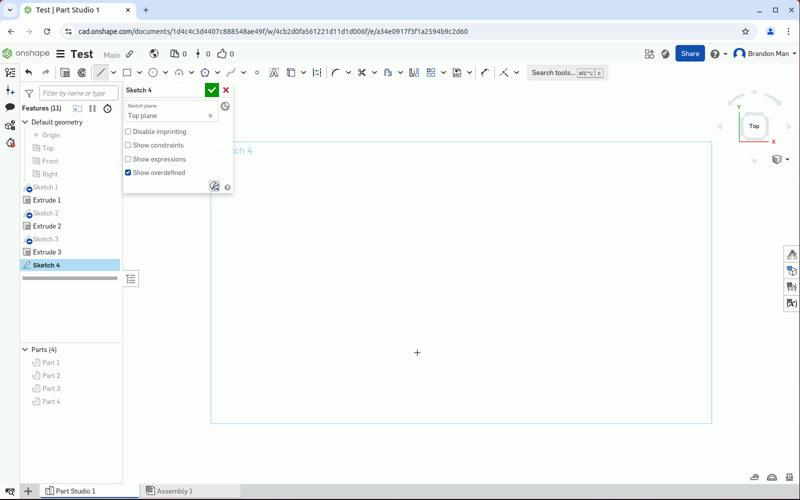
key_up(shift)
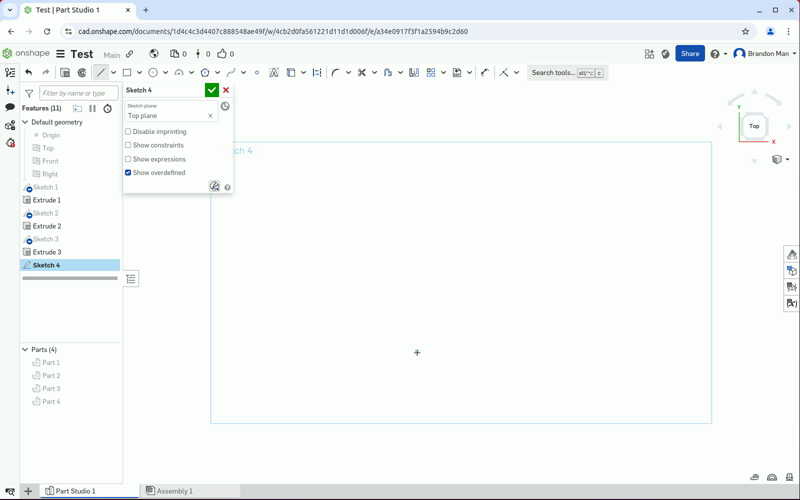
key_down(shift)
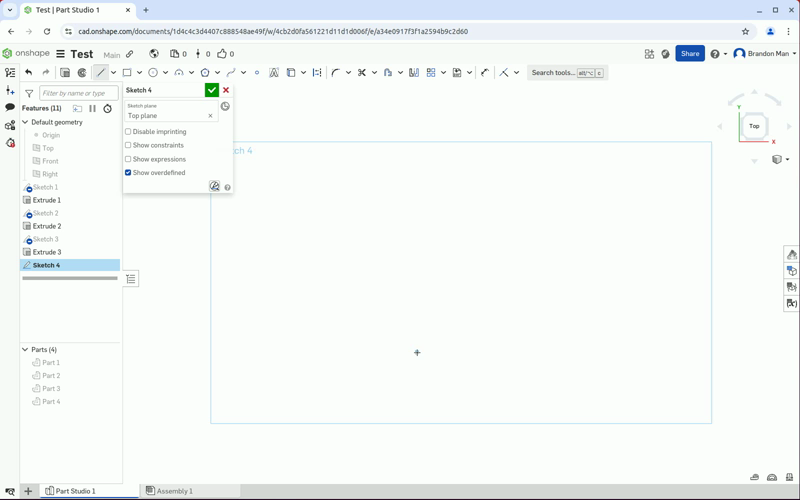
mouse_move(504, 352)
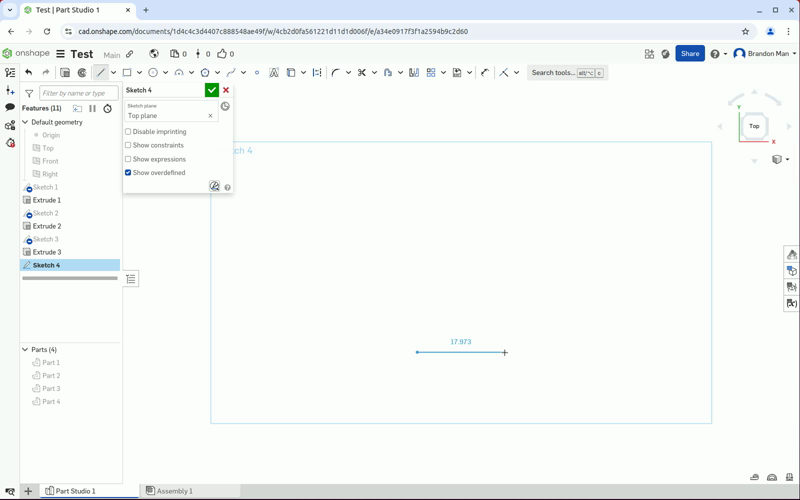
click(504, 352)
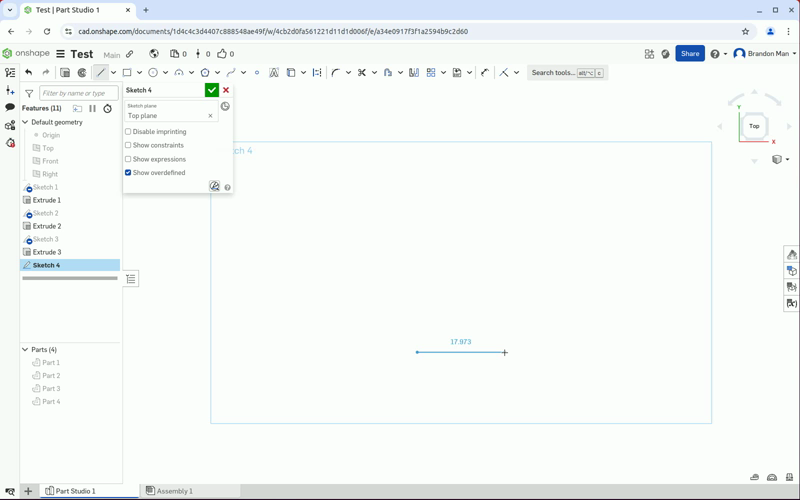
key_up(shift)
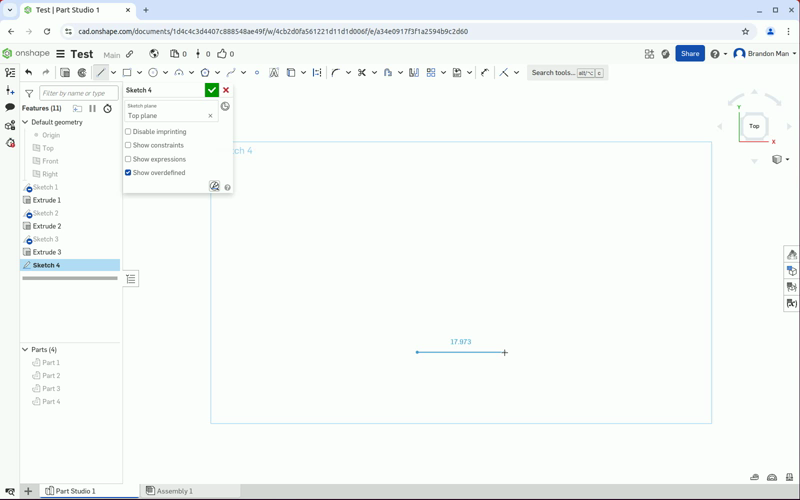
key_down(shift)
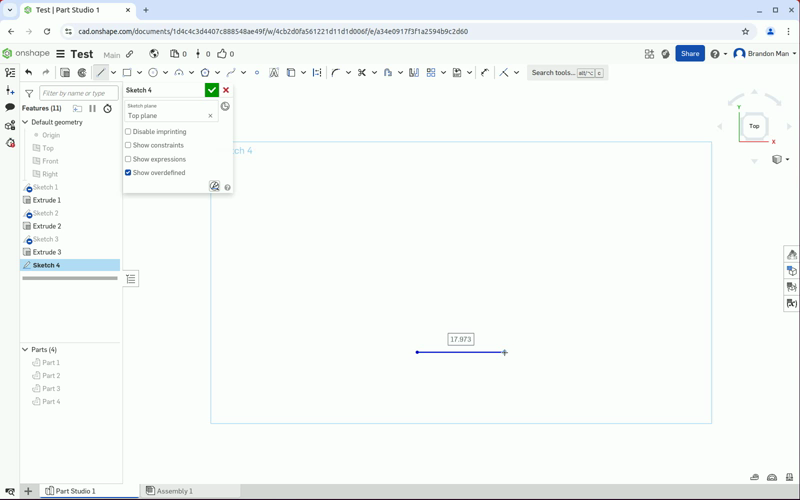
mouse_move(504, 213)
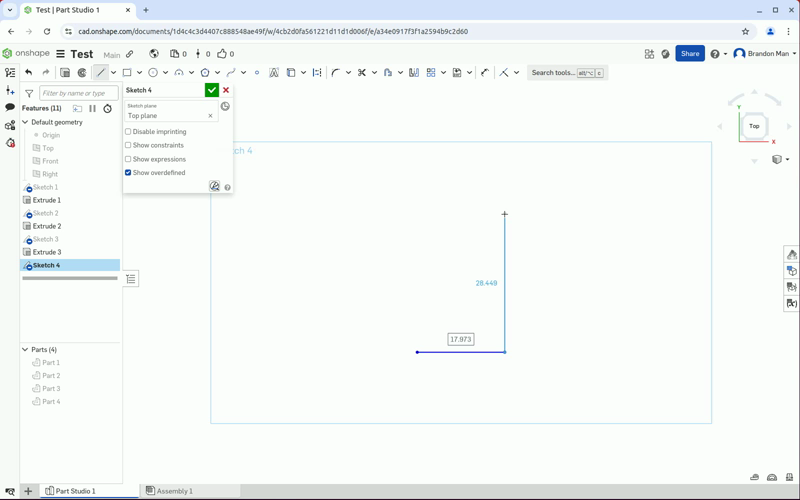
click(504, 213)
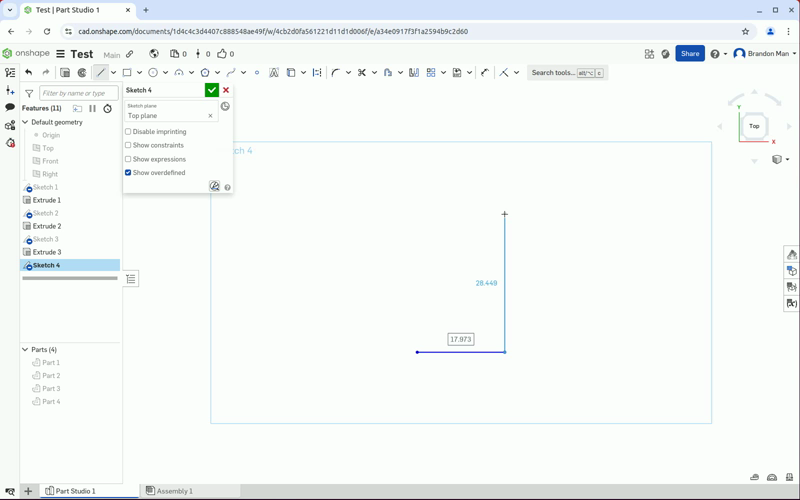
key_up(shift)
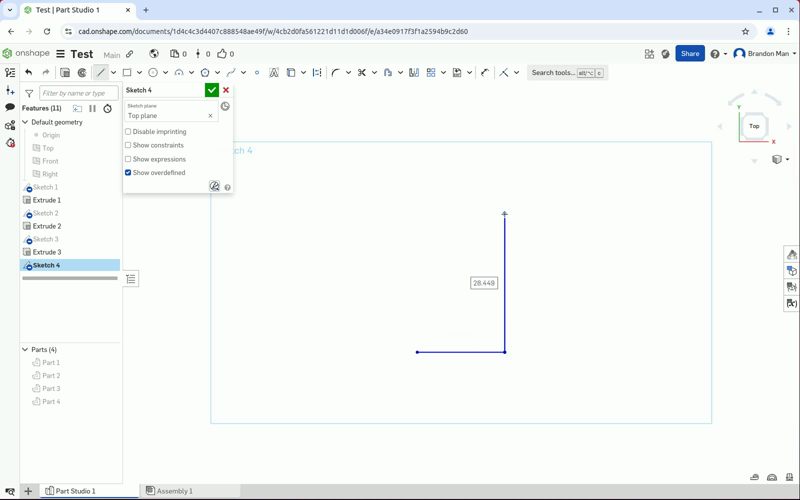
key_down(shift)
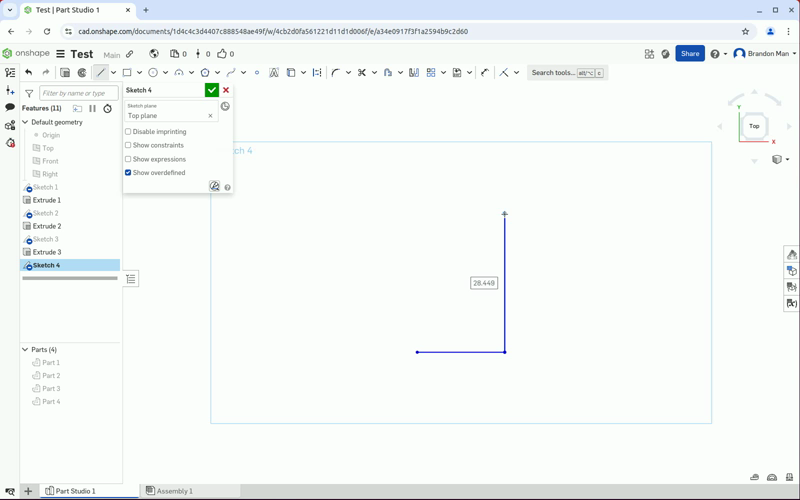
mouse_move(417, 213)
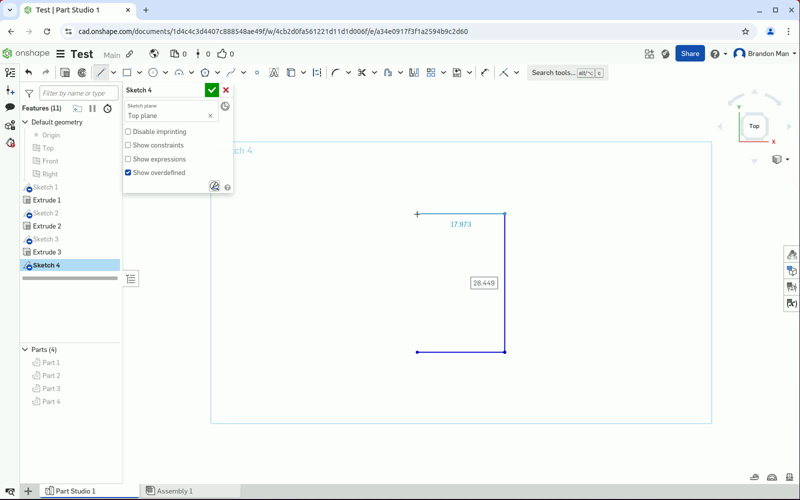
click(417, 213)
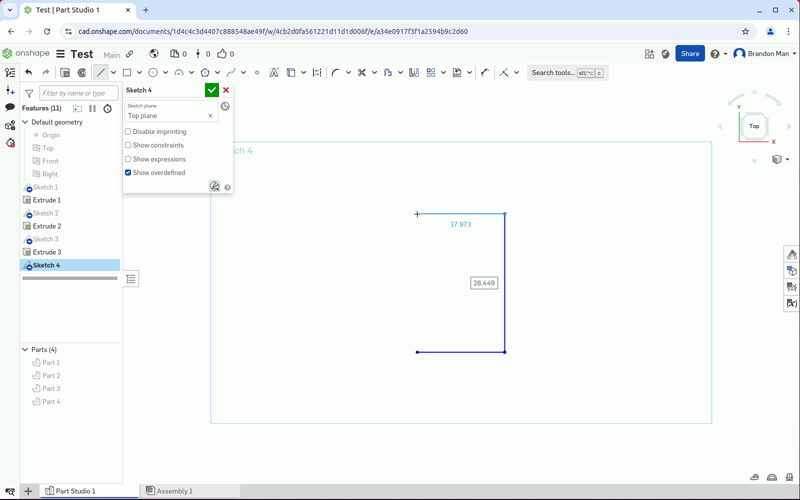
key_up(shift)
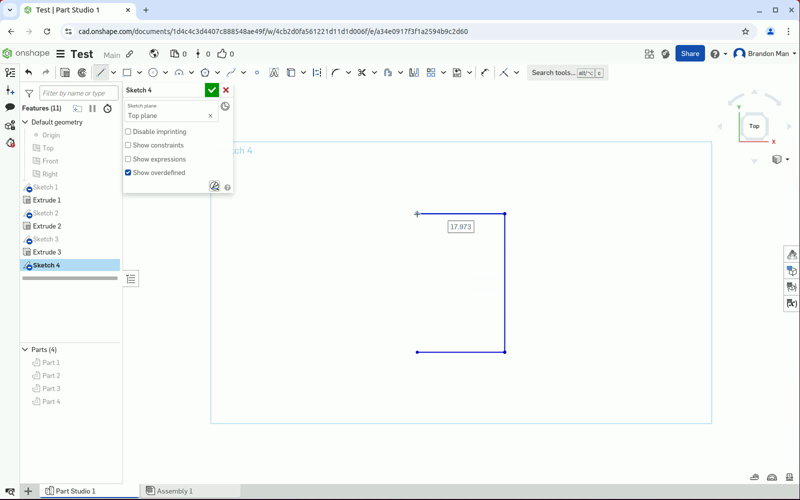
key_down(shift)
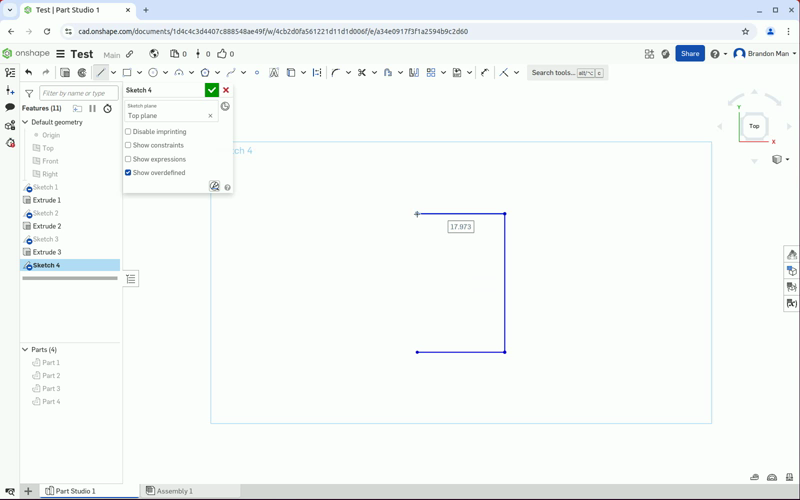
mouse_move(417, 352)
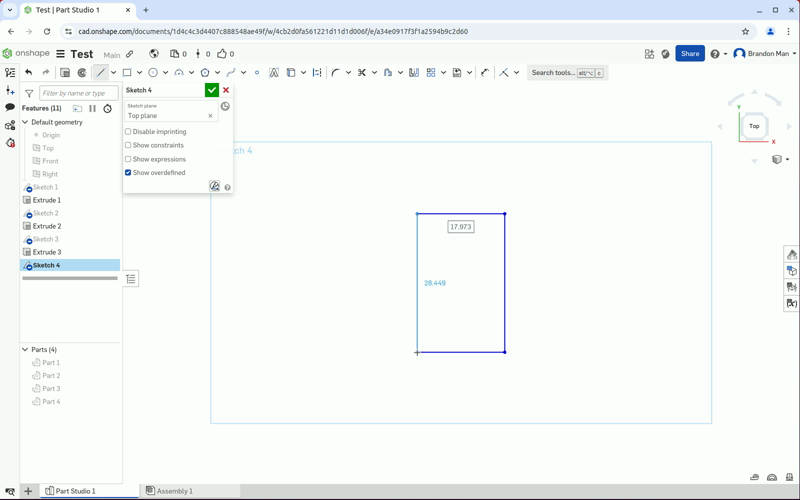
key_up(shift)
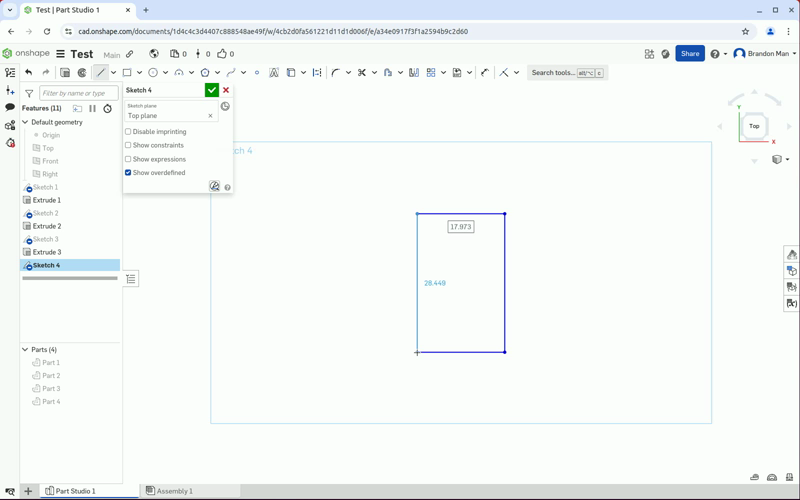
click(417, 352)
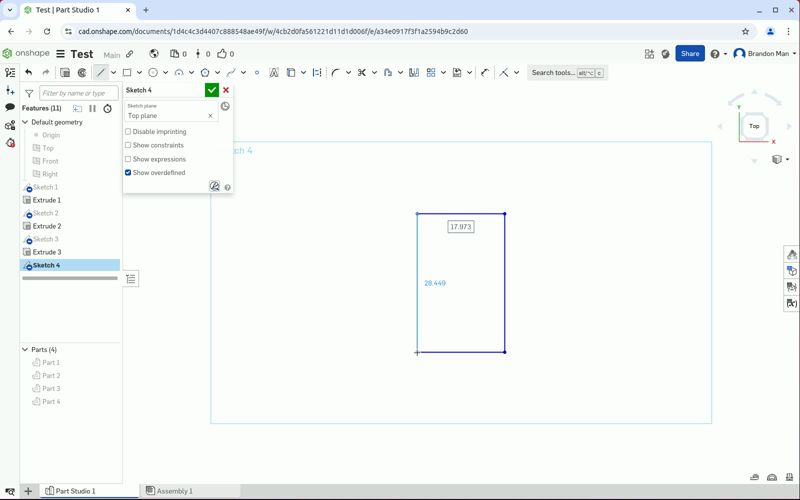
key(esc)
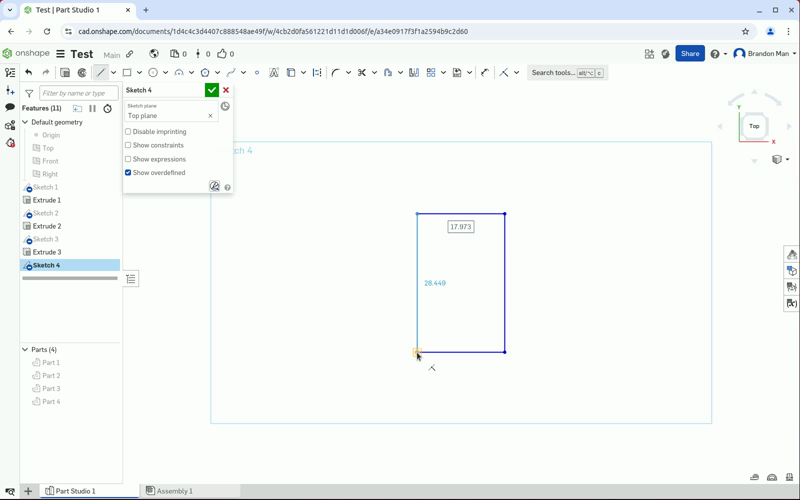
mouse_move(467, 247)
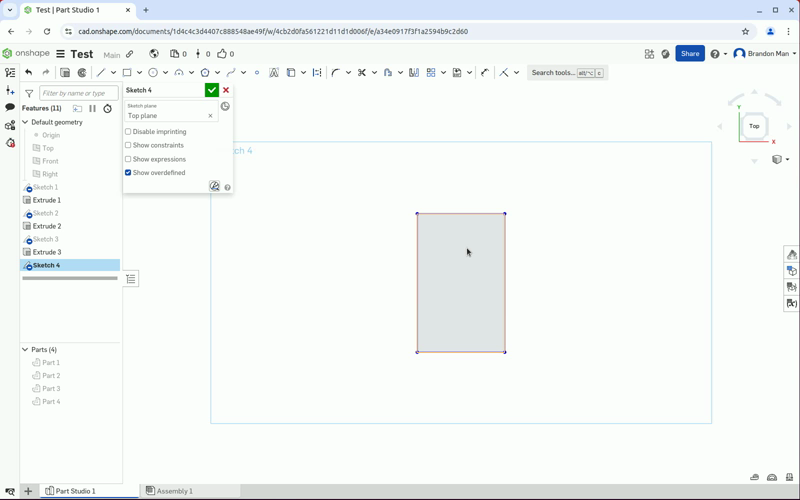
click(467, 247)
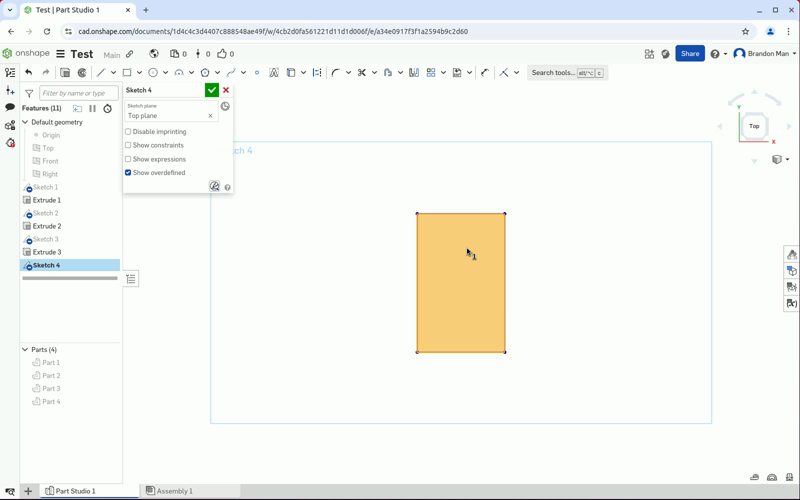
mouse_move(73, 352)
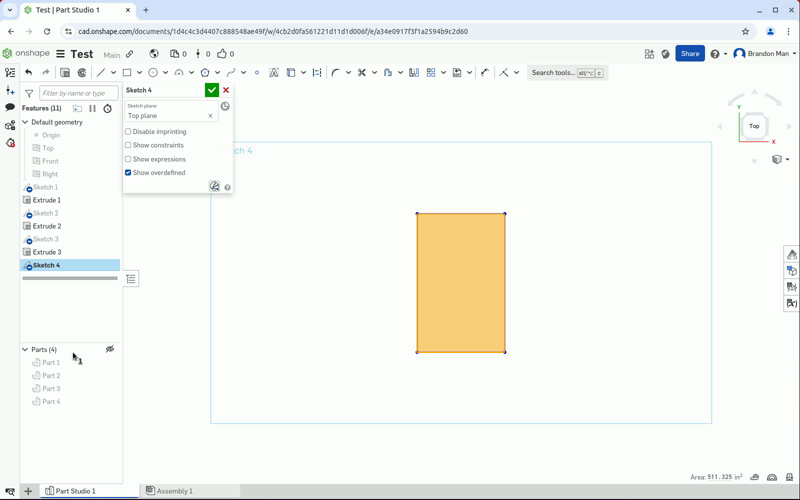
key(shift+y)
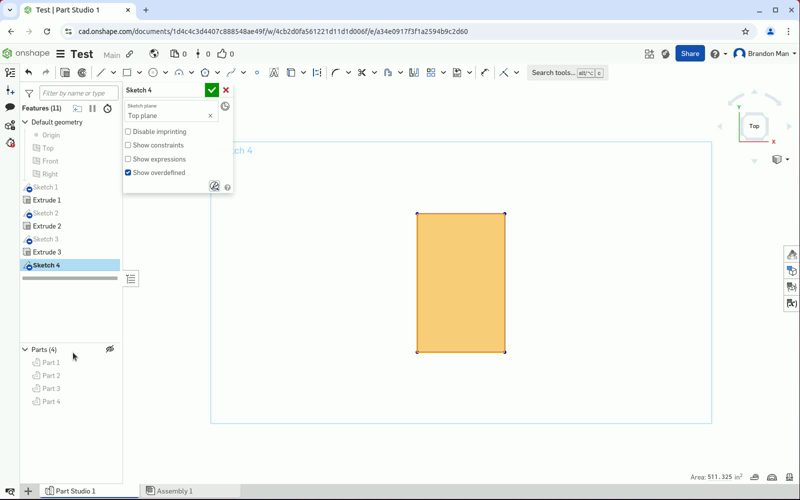
key(shift+e)
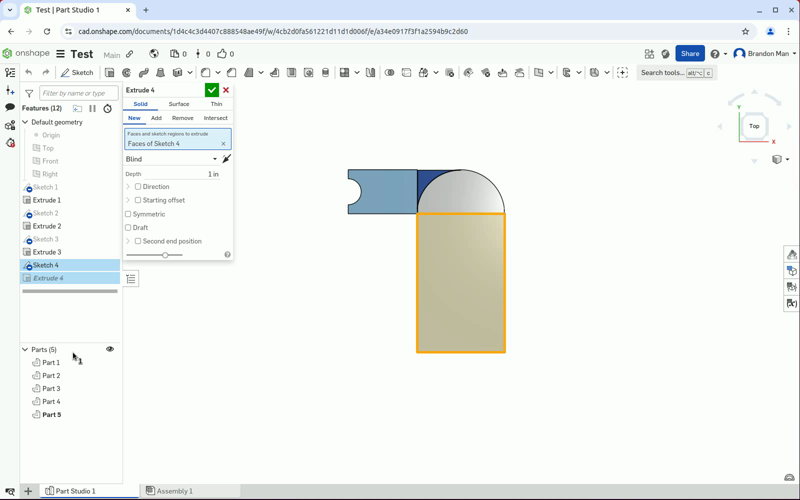
mouse_move(143, 106)
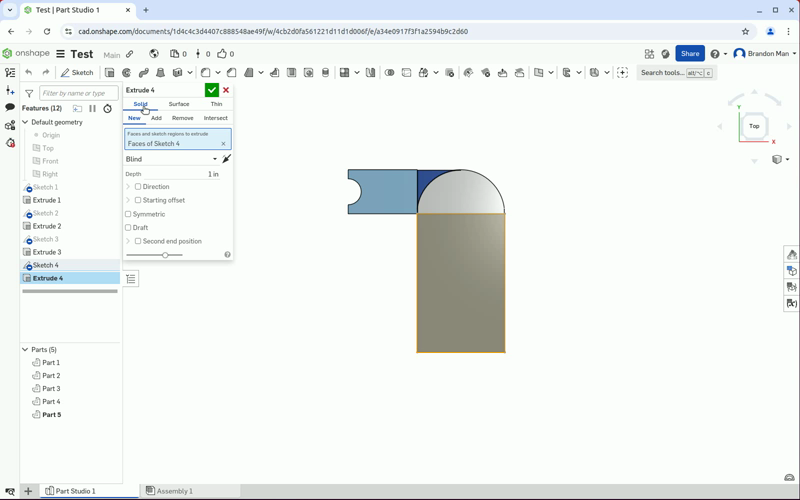
click(143, 106)
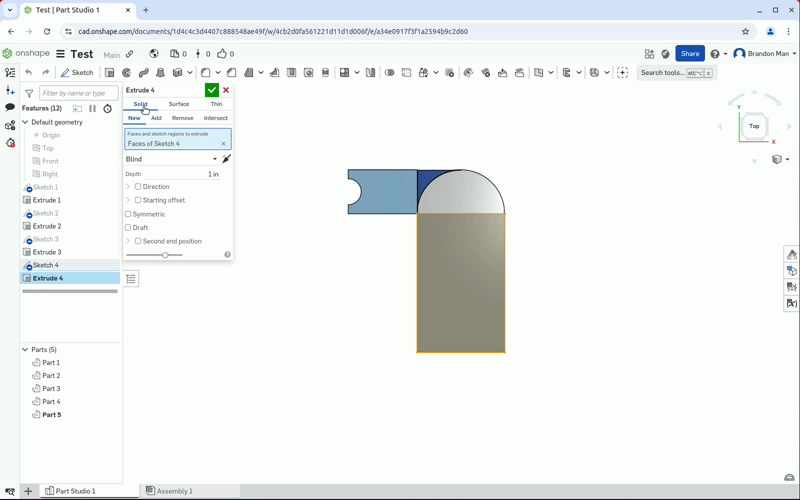
mouse_move(137, 120)
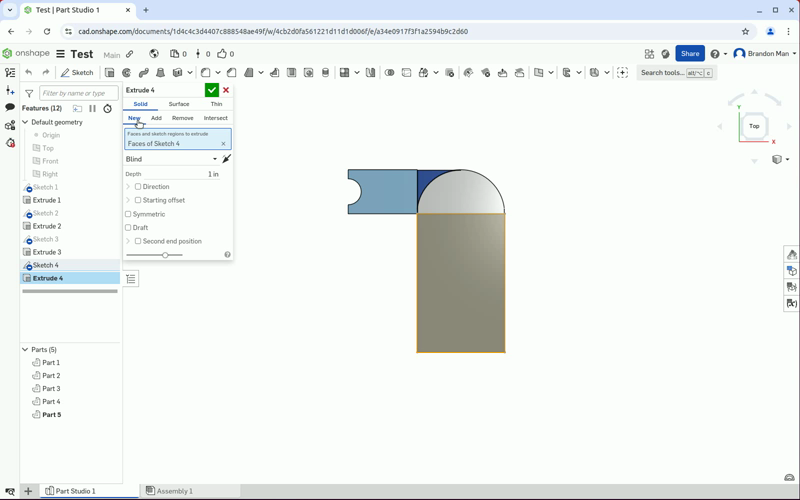
click(137, 120)
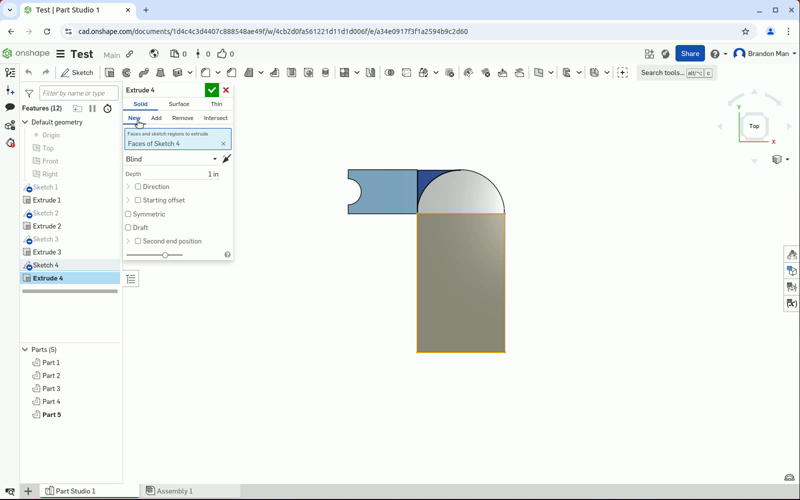
key(tab, 4)
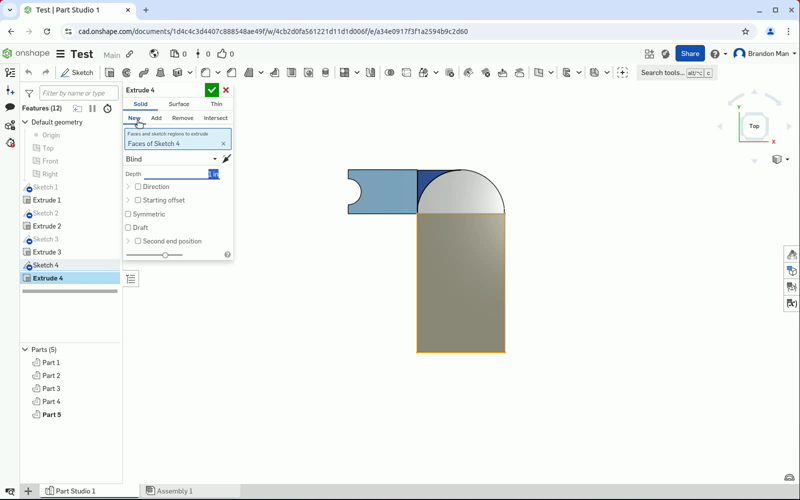
text(1.685)
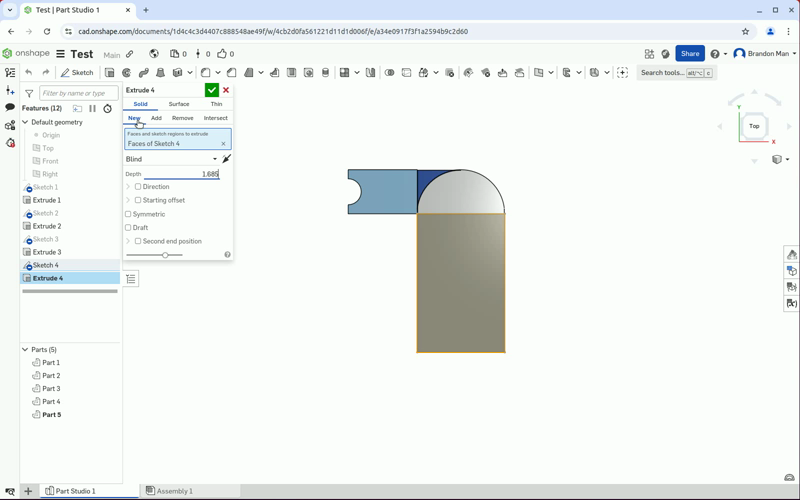
key(enter)
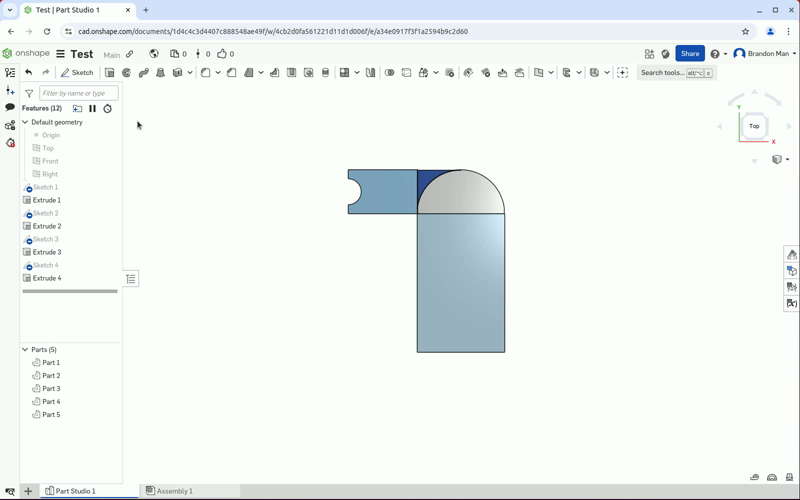
key(shift+h)
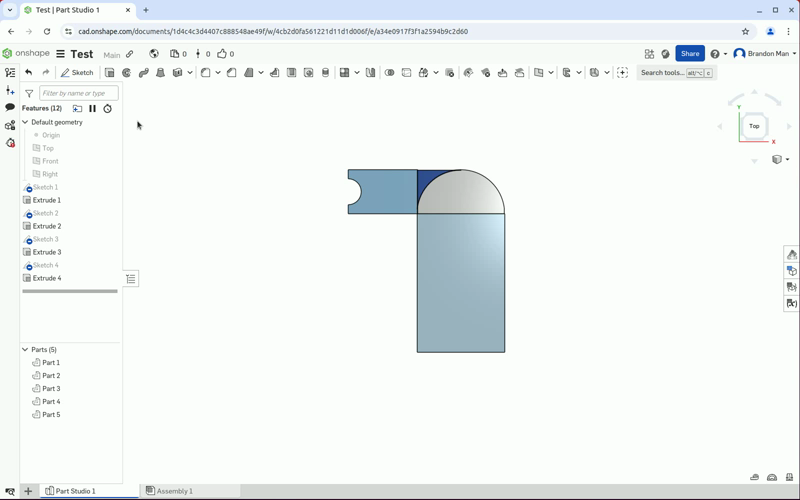
key(shift+h)
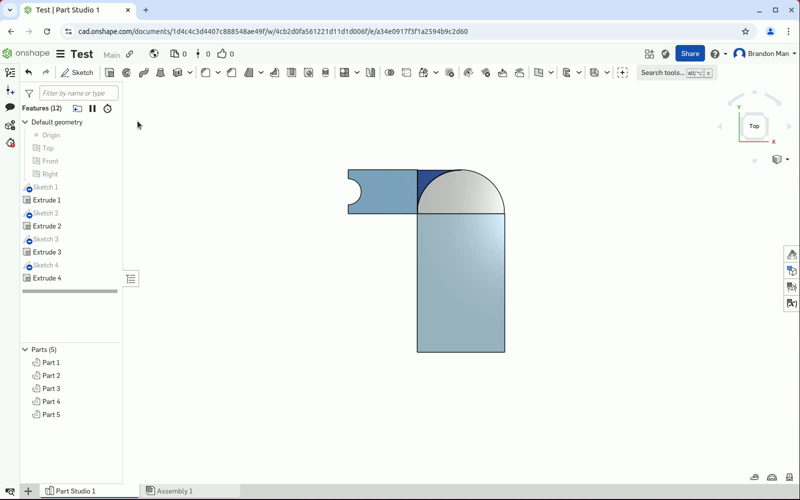
mouse_move(73, 189)
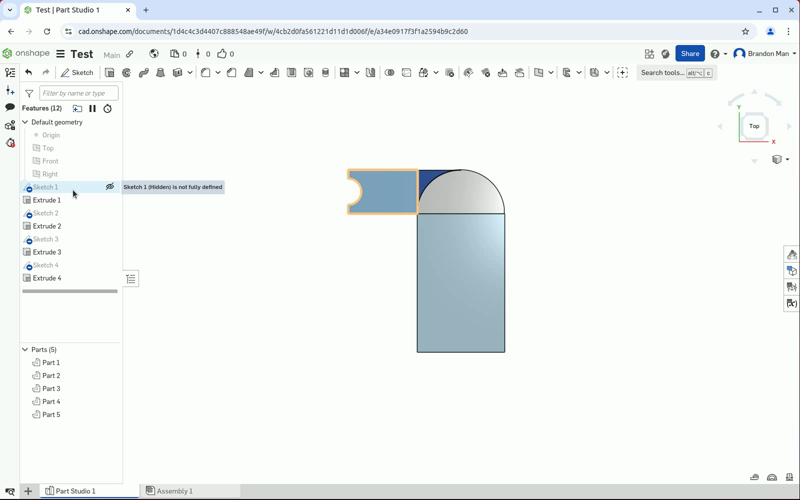
click(73, 189)
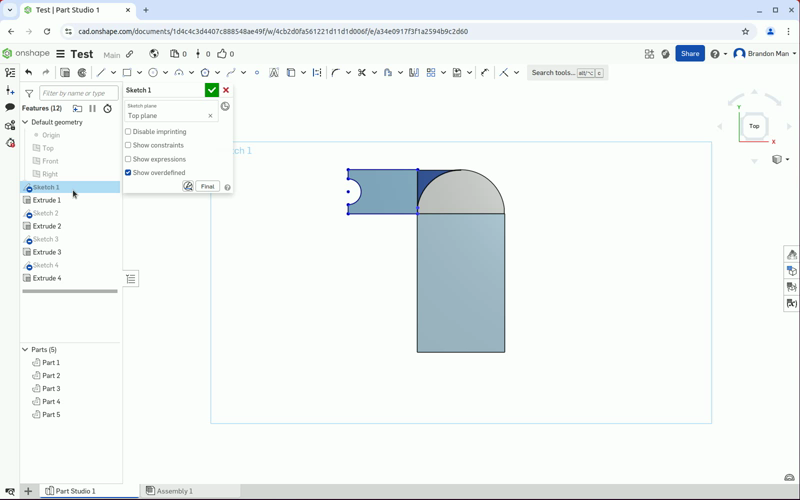
mouse_move(229, 92)
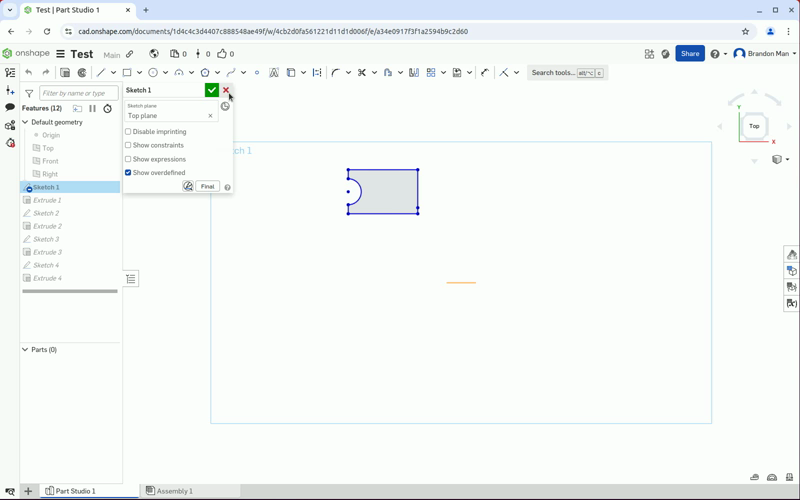
click(229, 92)
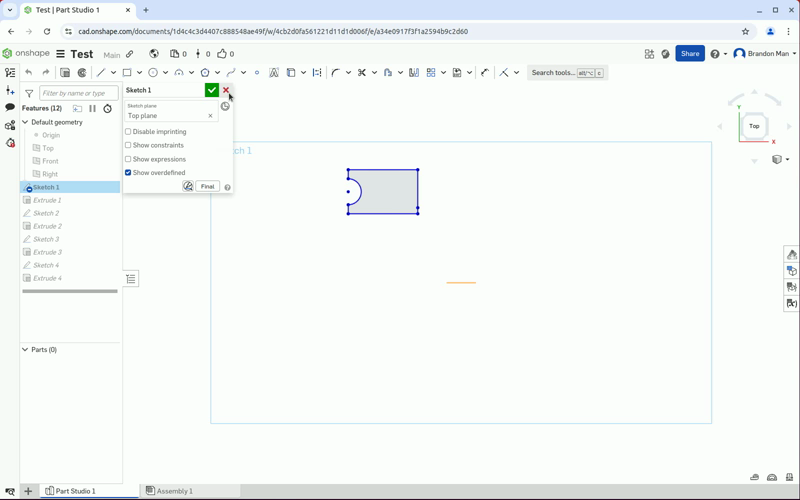
key(shift+s)
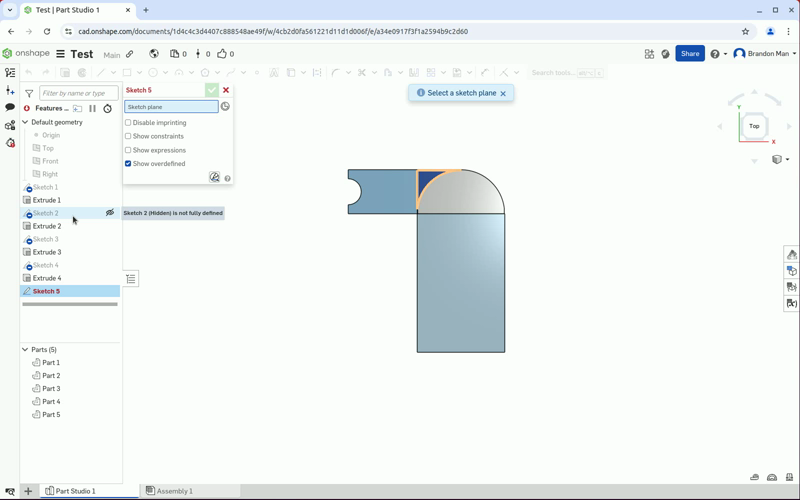
scroll(3)
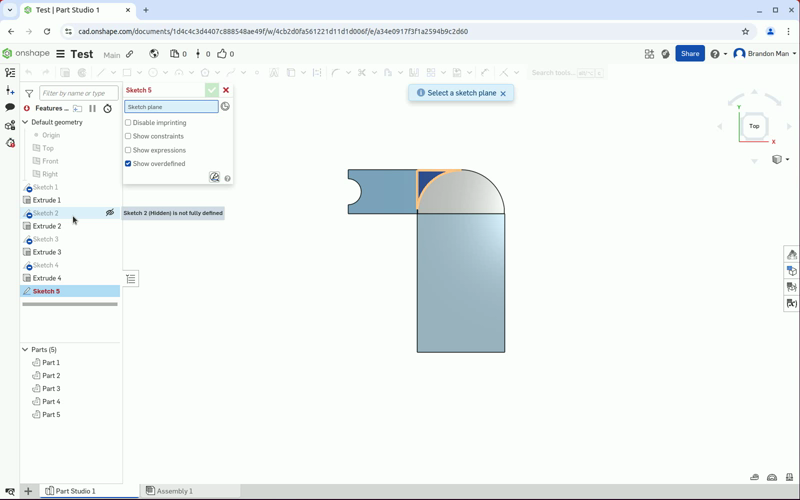
mouse_move(73, 150)
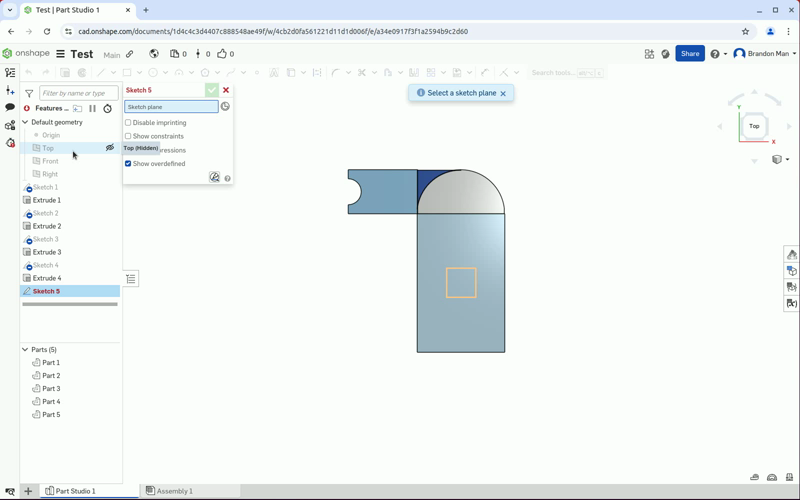
click(73, 150)
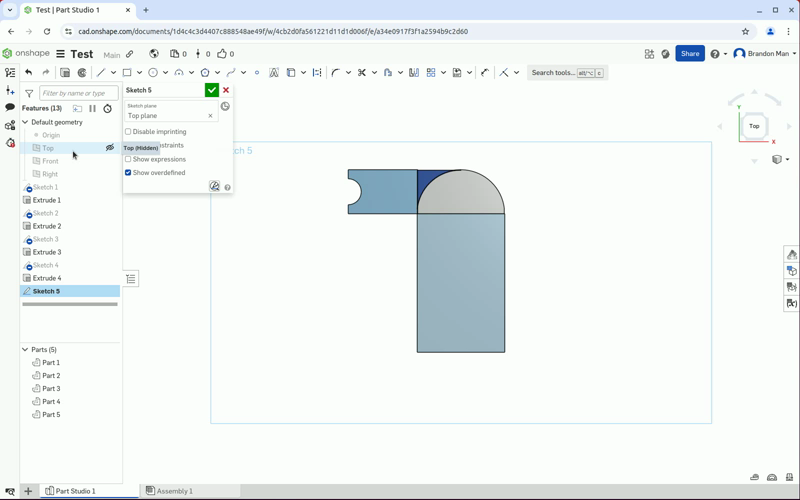
mouse_move(73, 352)
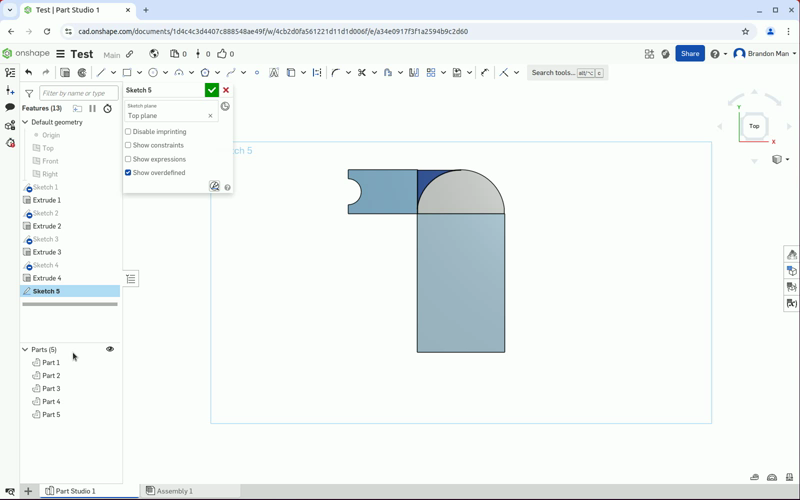
key(y)
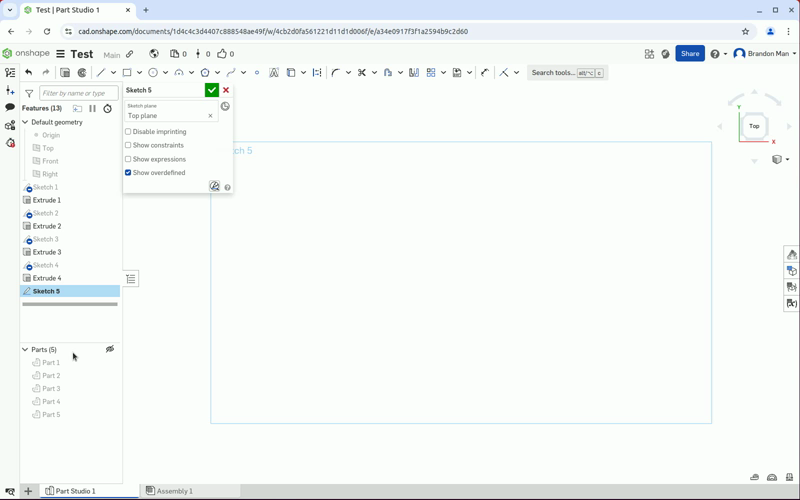
key(a)
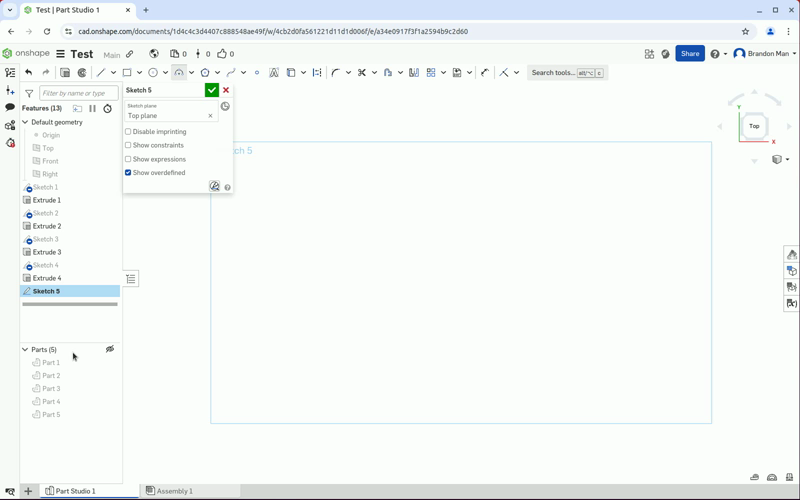
key_down(shift)
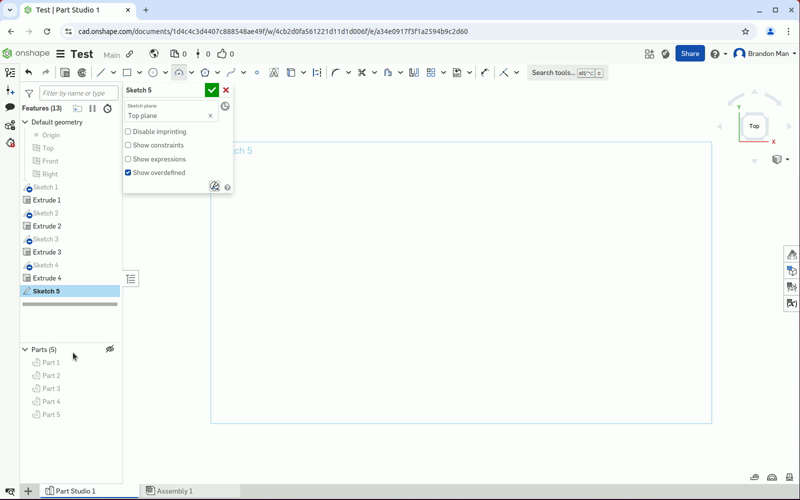
mouse_move(417, 357)
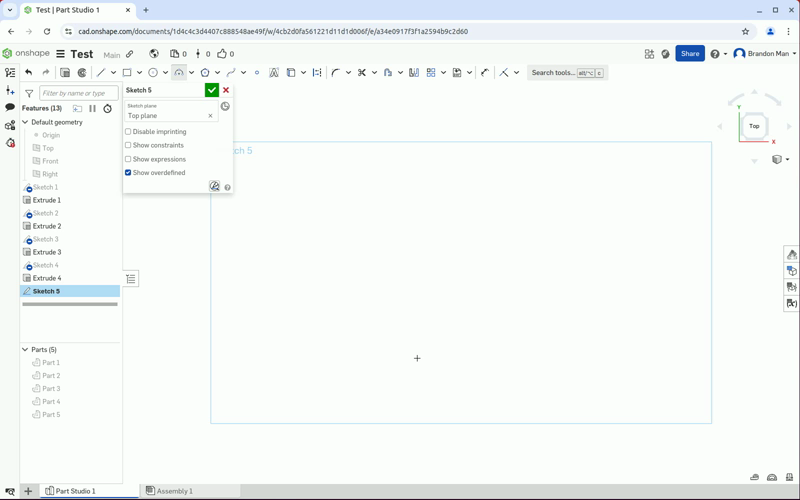
click(417, 357)
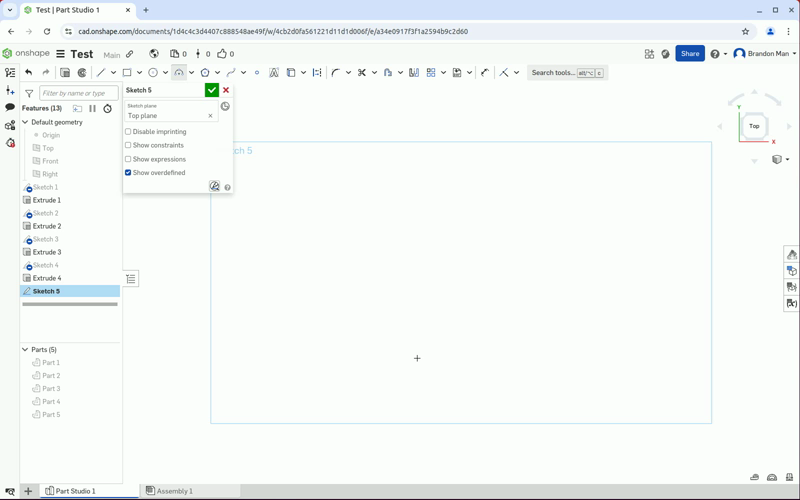
key_up(shift)
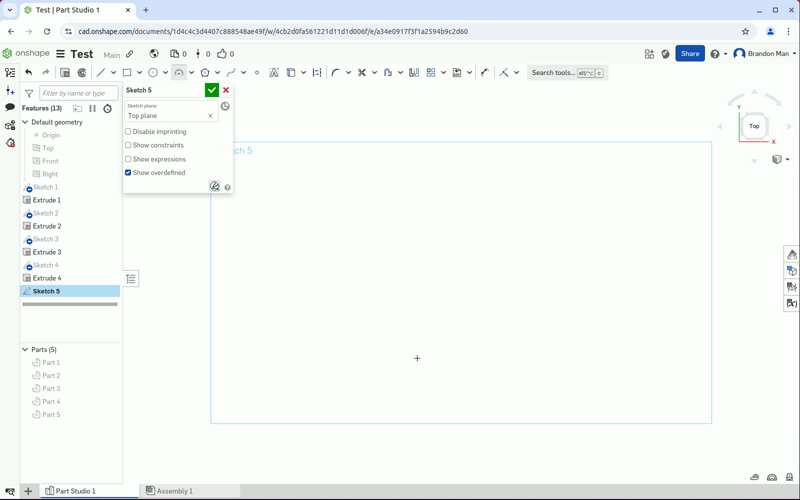
key_down(shift)
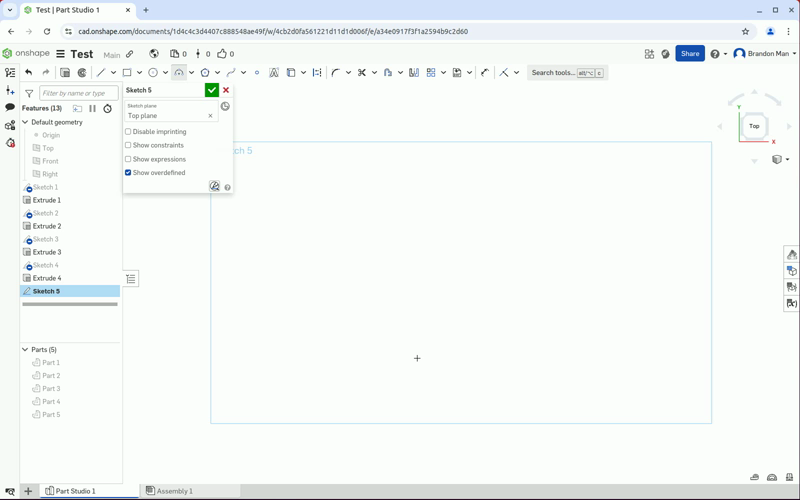
mouse_move(504, 357)
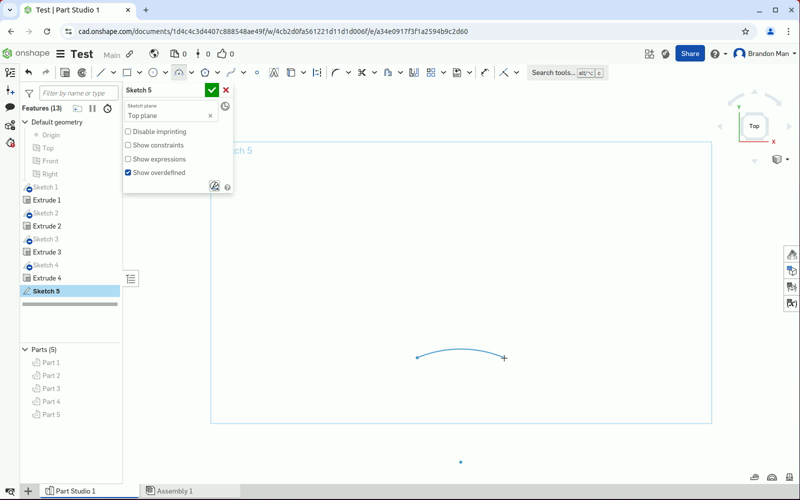
click(504, 357)
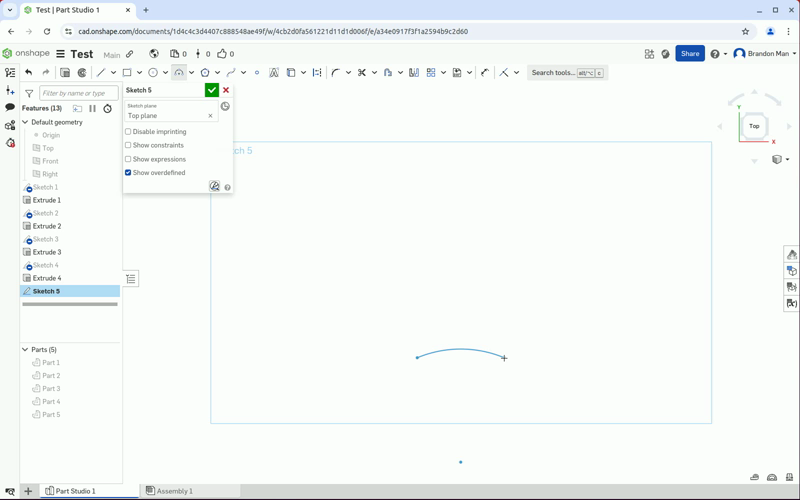
mouse_move(460, 396)
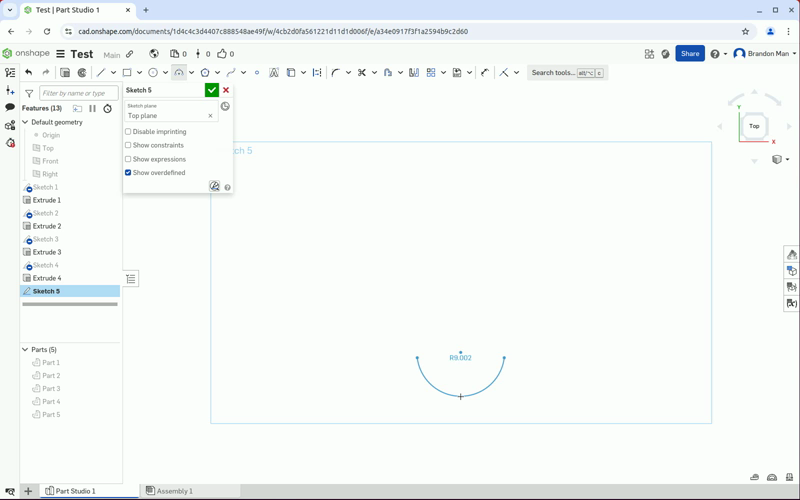
click(460, 396)
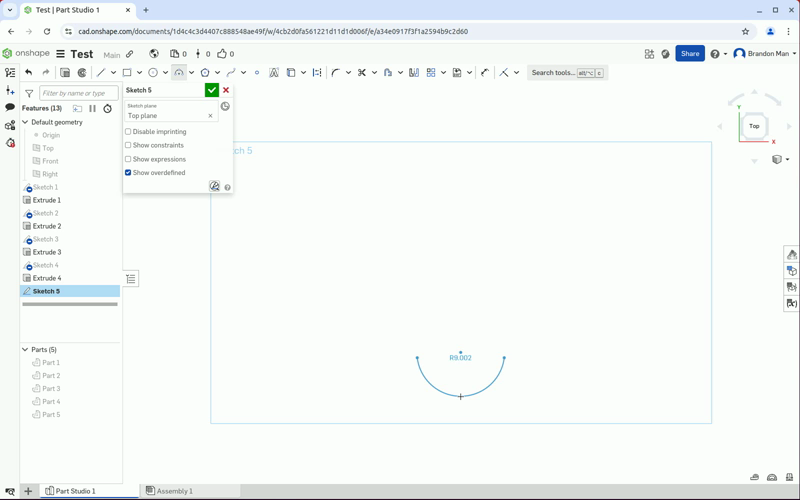
key_up(shift)
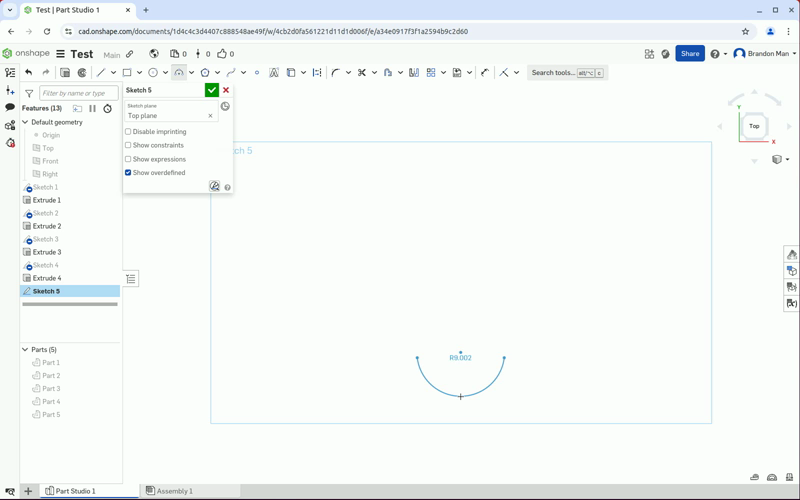
key(esc)
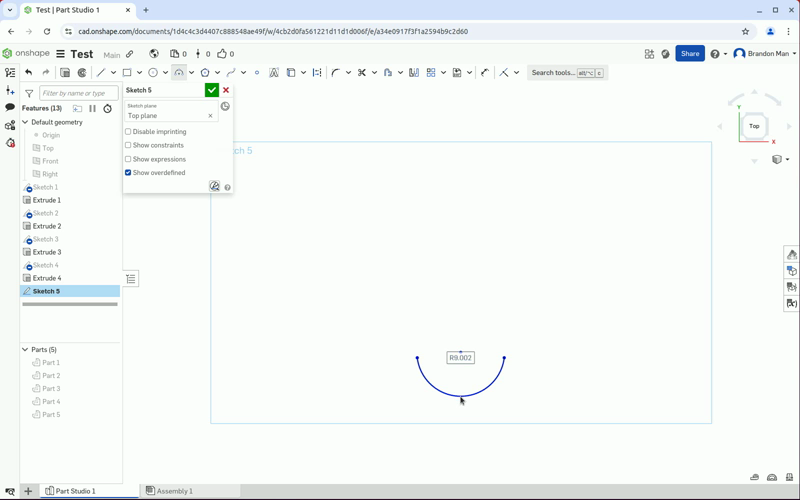
key(l)
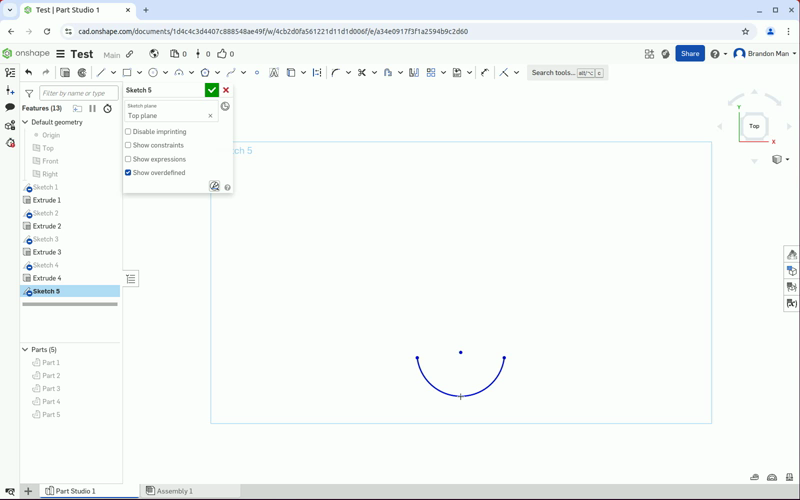
mouse_move(504, 357)
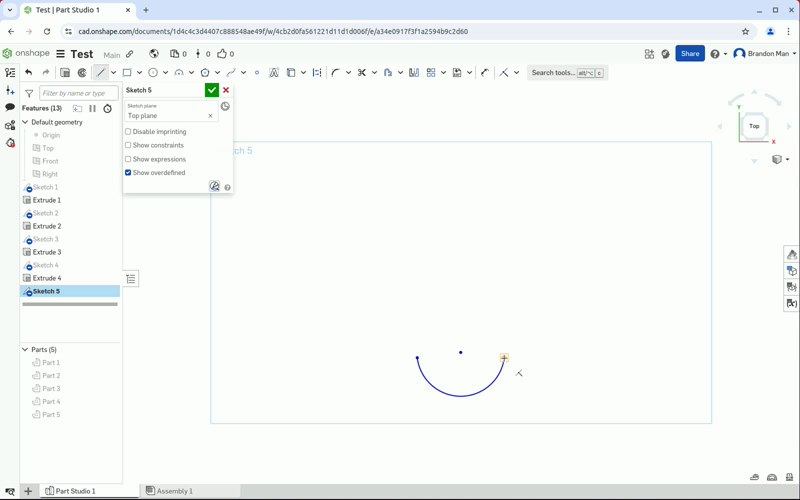
click(504, 357)
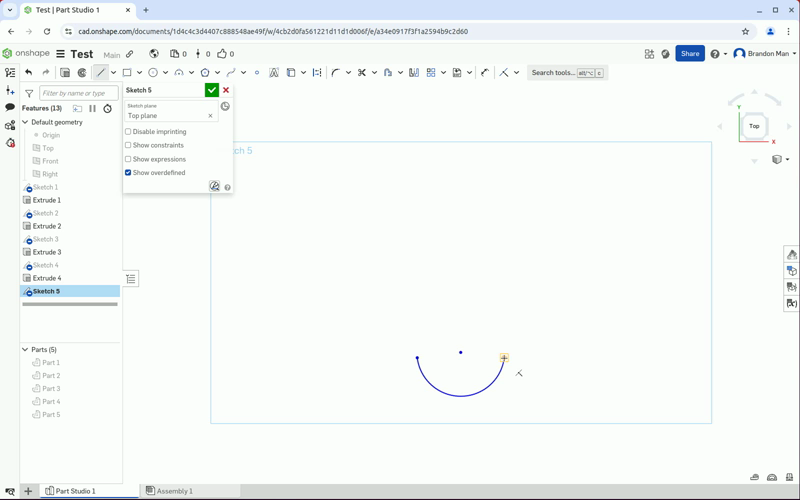
key_down(shift)
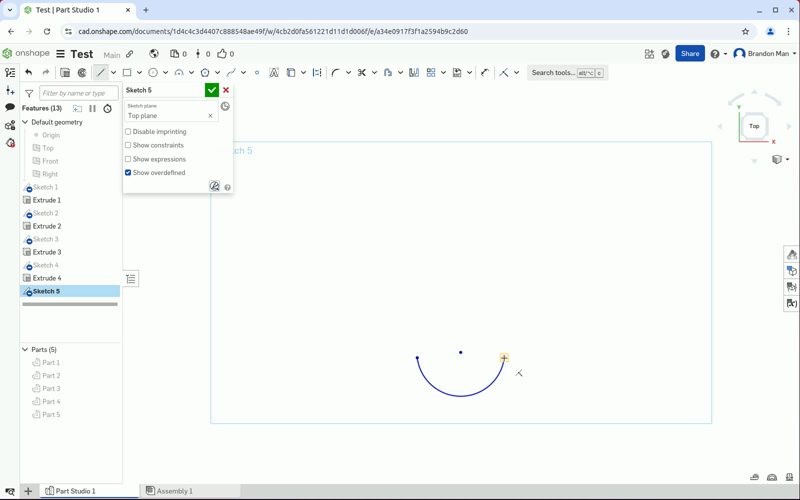
mouse_move(534, 357)
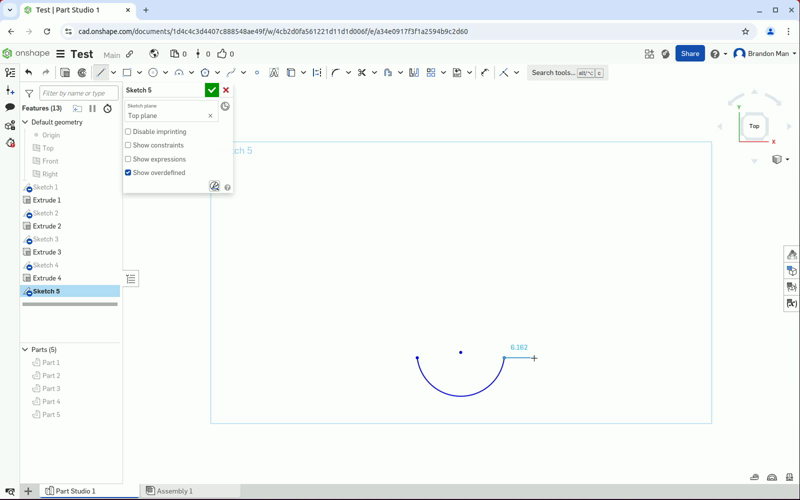
mouse_move(504, 352)
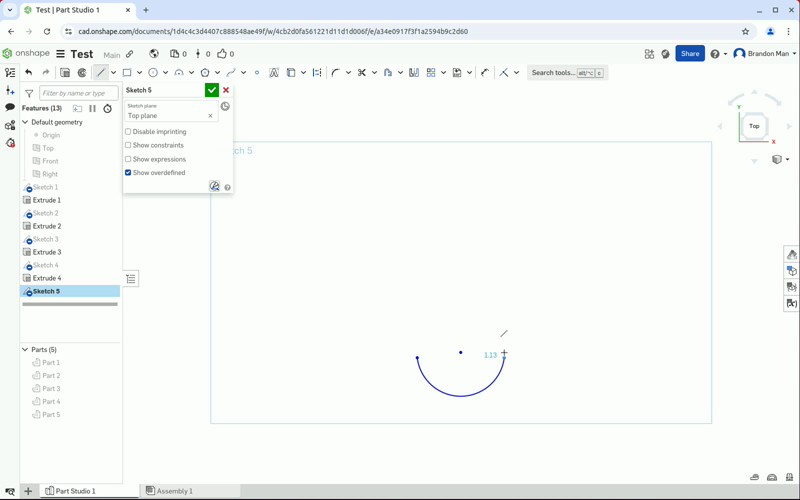
scroll(6)
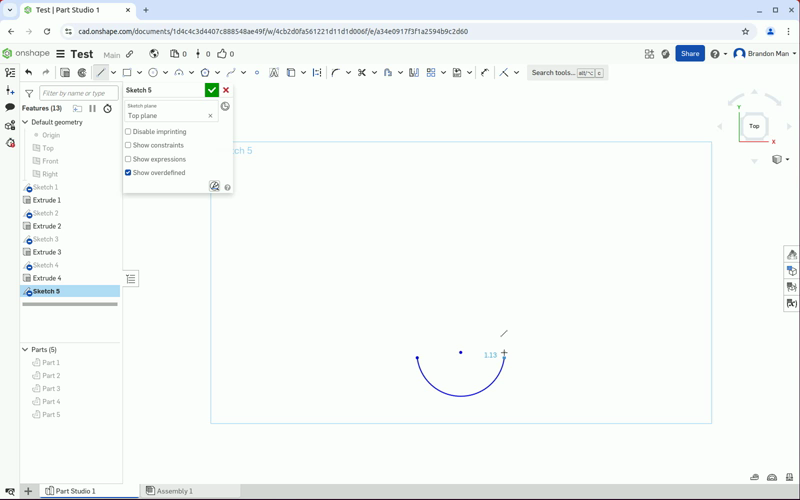
scroll(6)
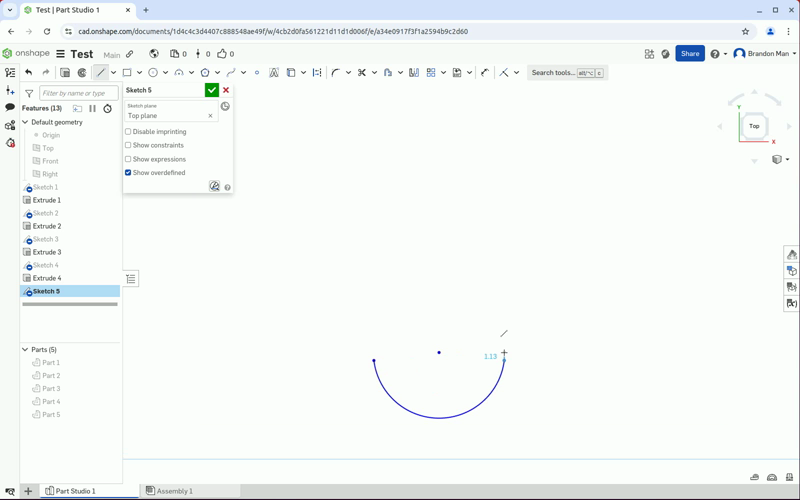
scroll(6)
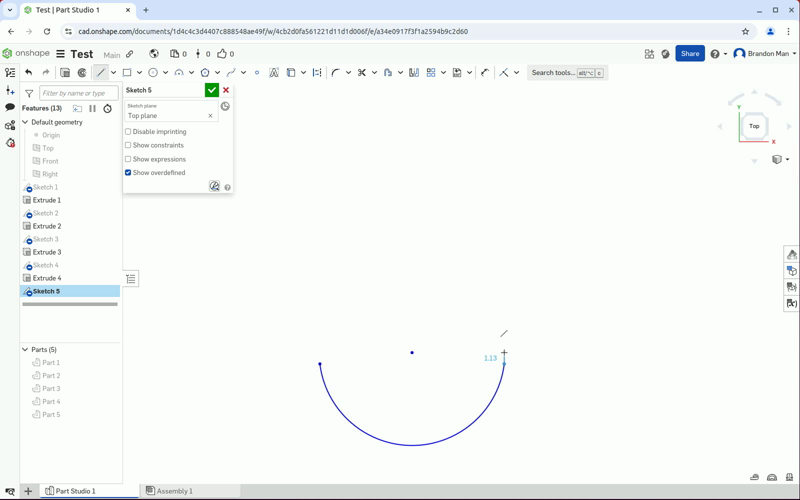
scroll(6)
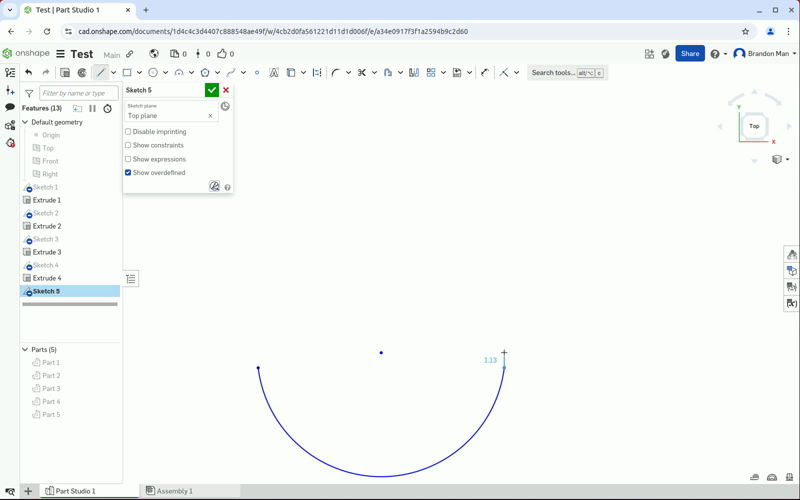
scroll(6)
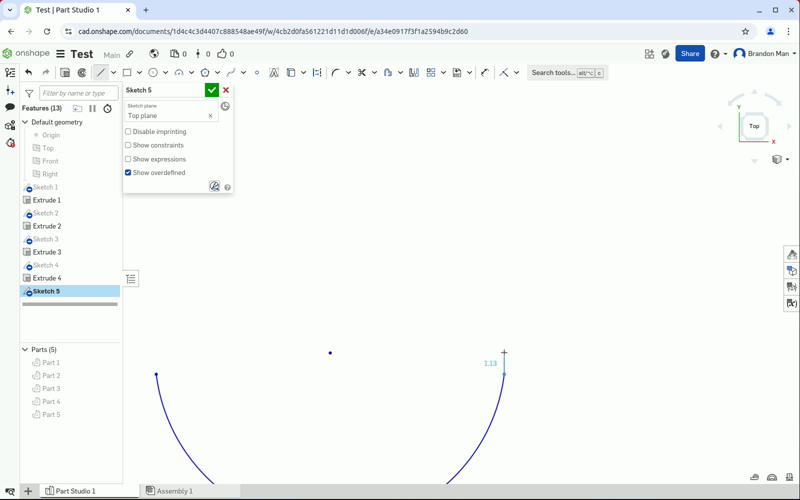
scroll(6)
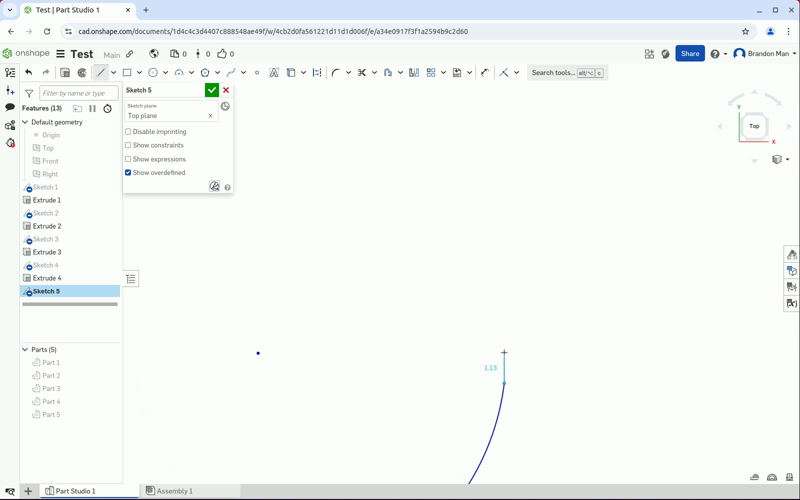
scroll(6)
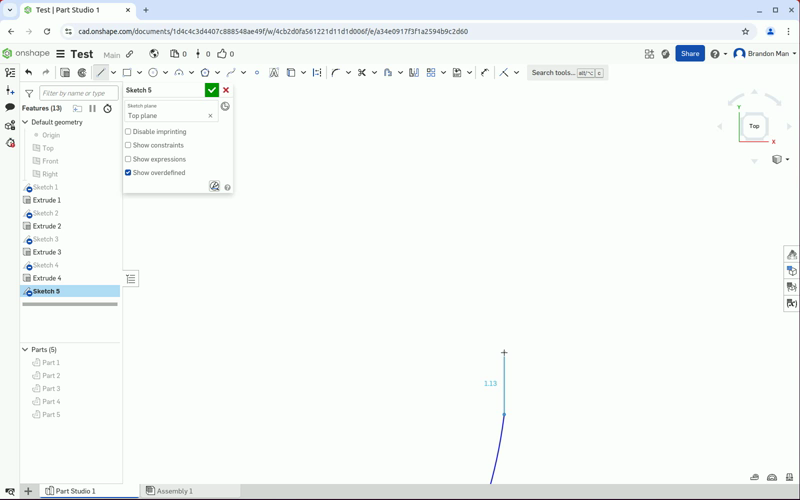
click(504, 352)
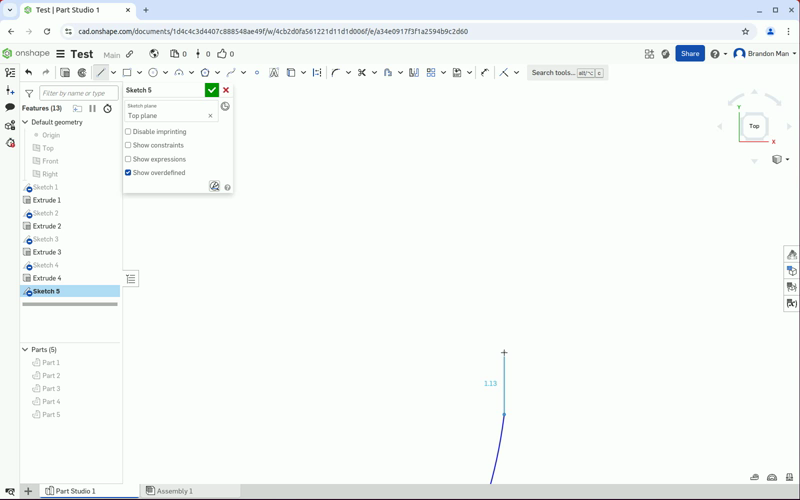
scroll(-6)
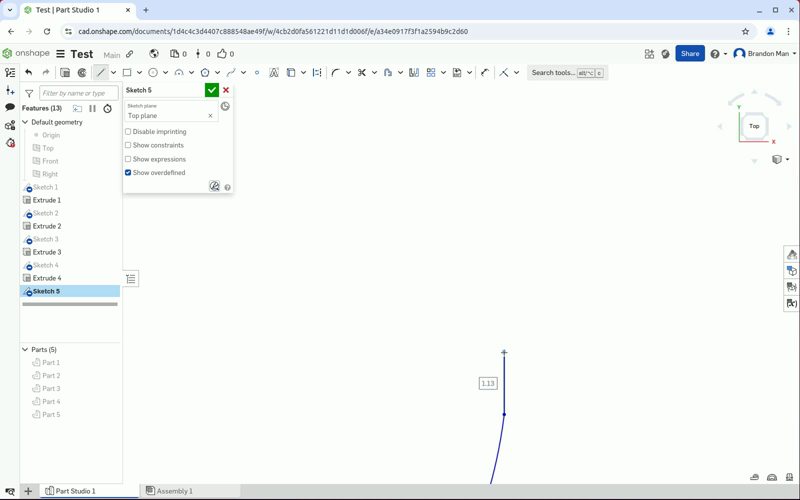
scroll(-6)
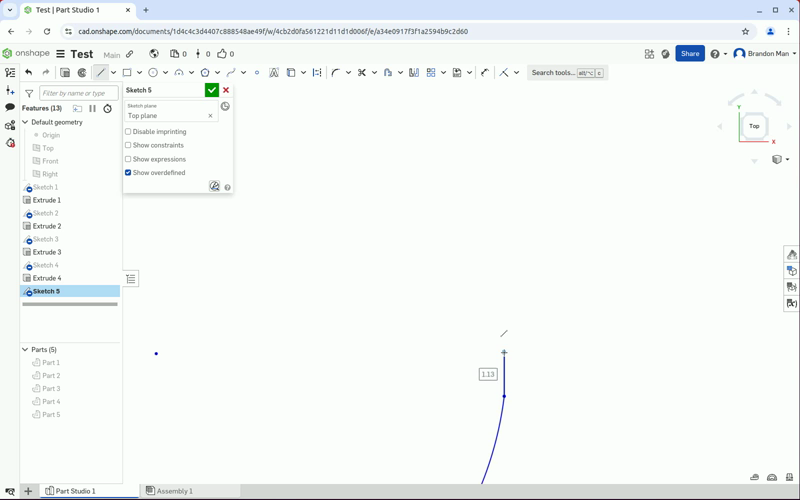
scroll(-6)
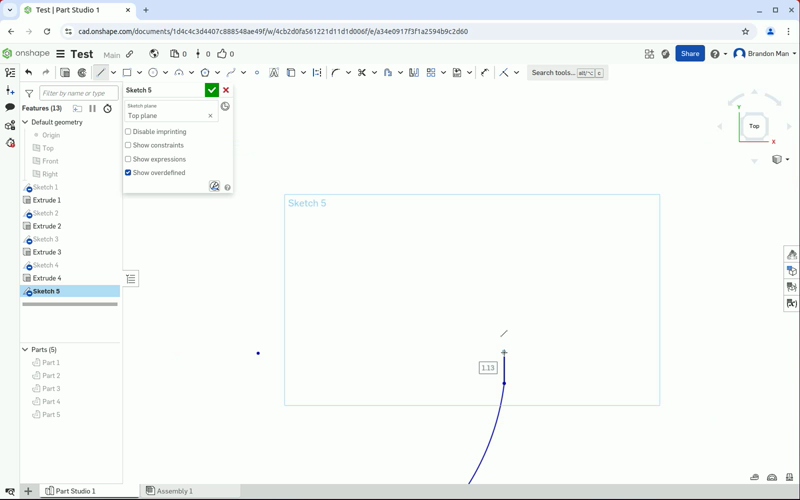
scroll(-6)
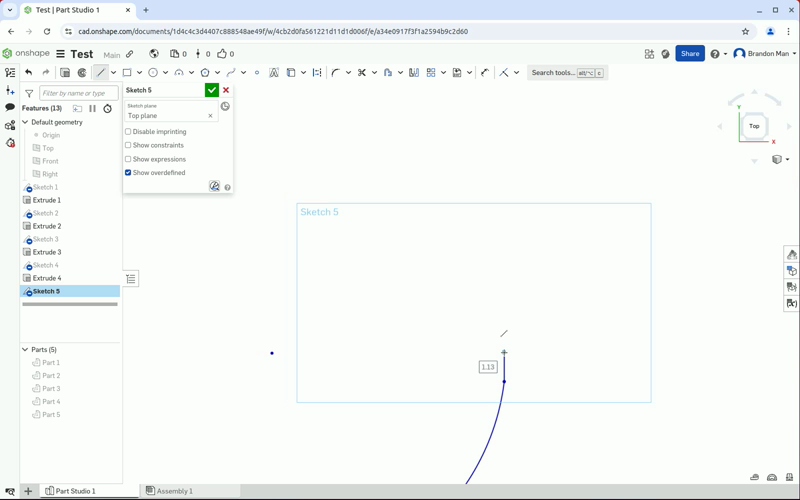
scroll(-6)
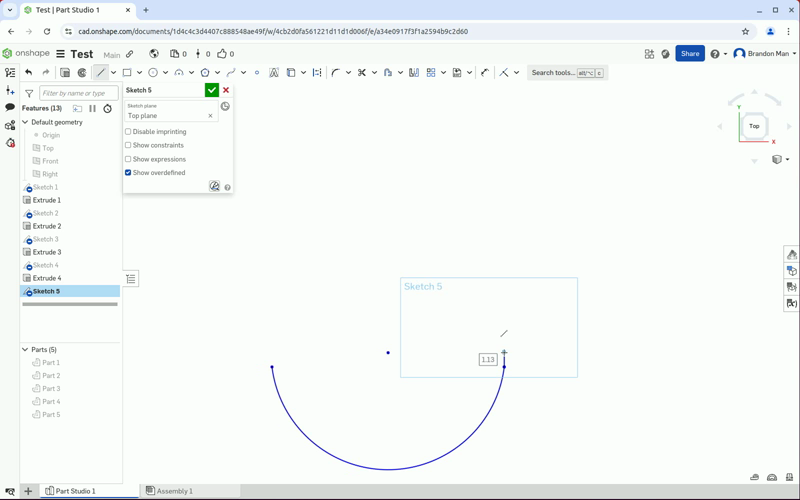
scroll(-6)
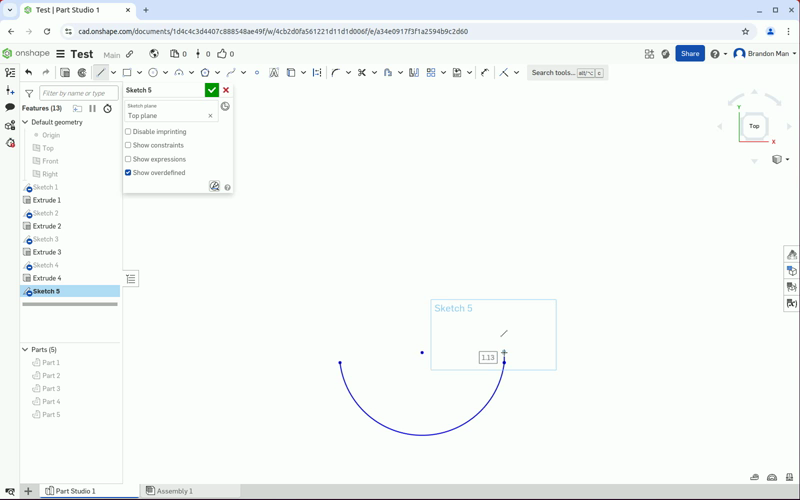
scroll(-6)
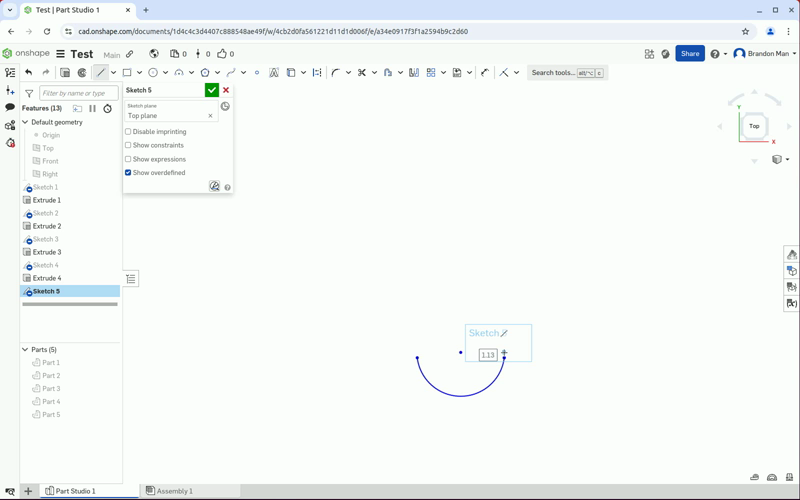
key_up(shift)
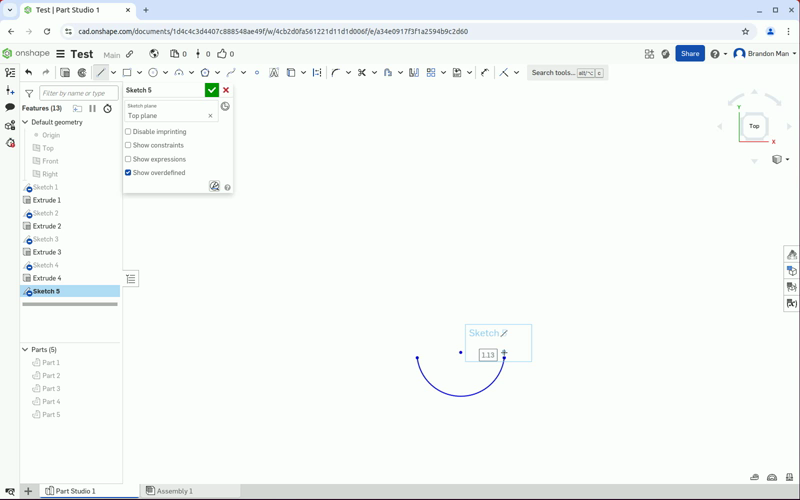
key_down(shift)
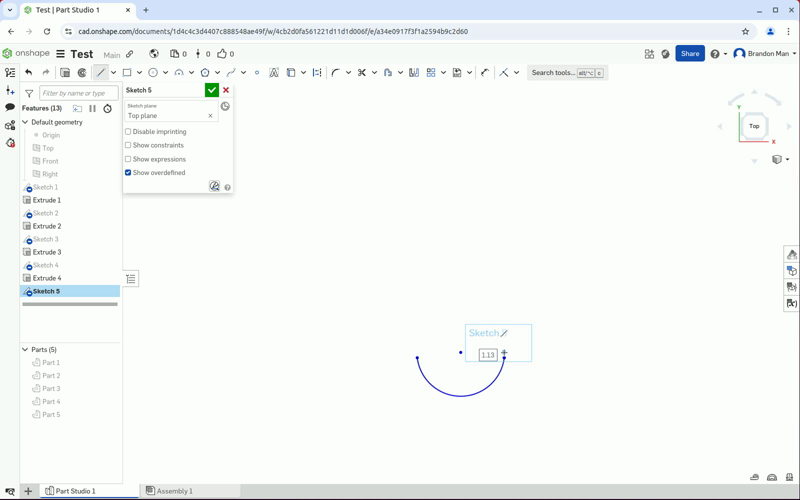
mouse_move(417, 352)
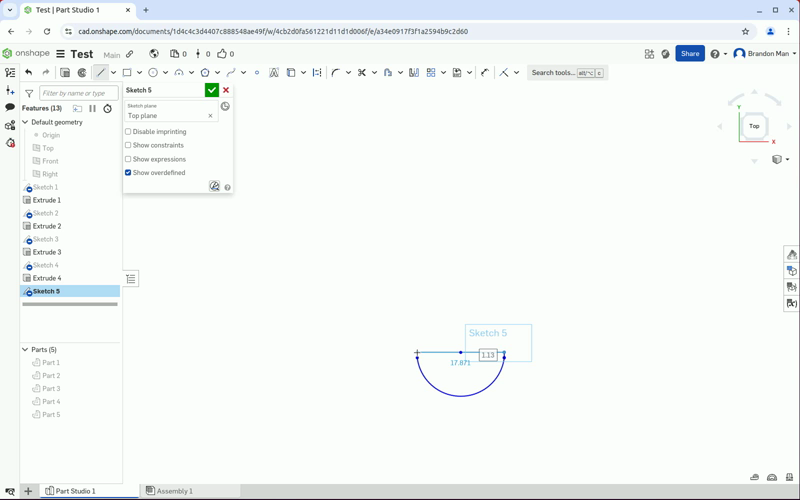
click(417, 352)
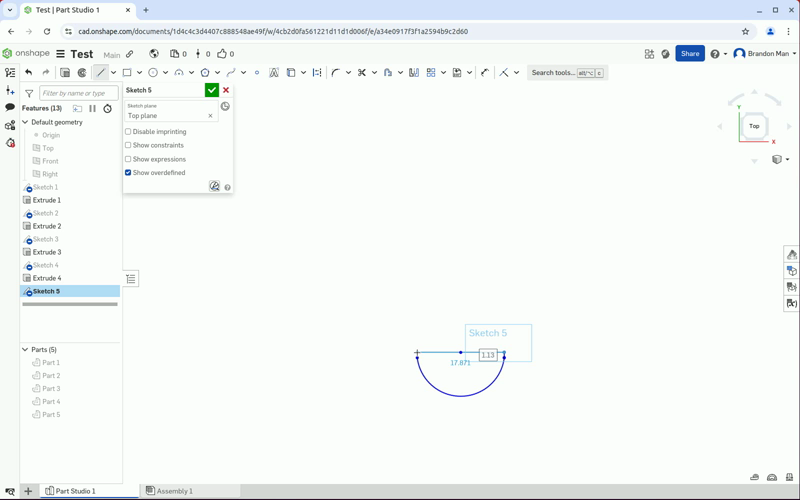
key_up(shift)
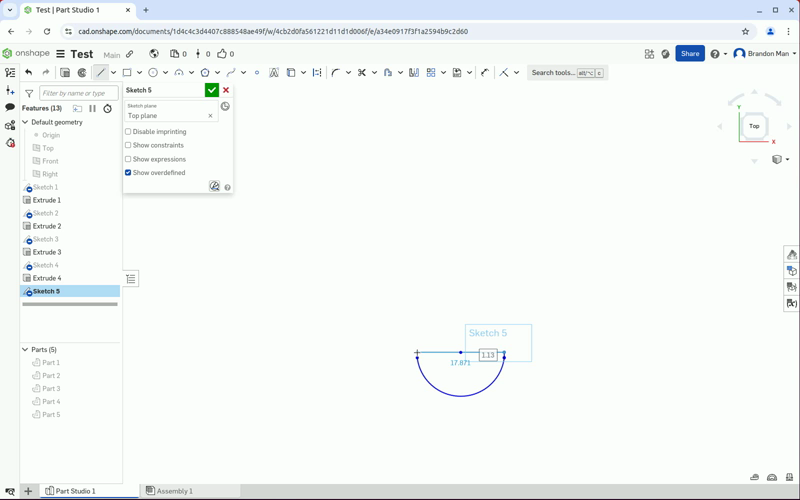
mouse_move(447, 352)
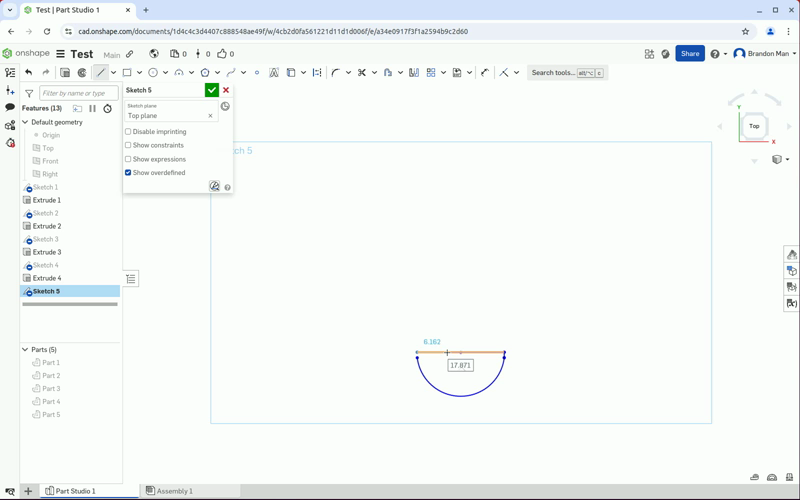
key_down(shift)
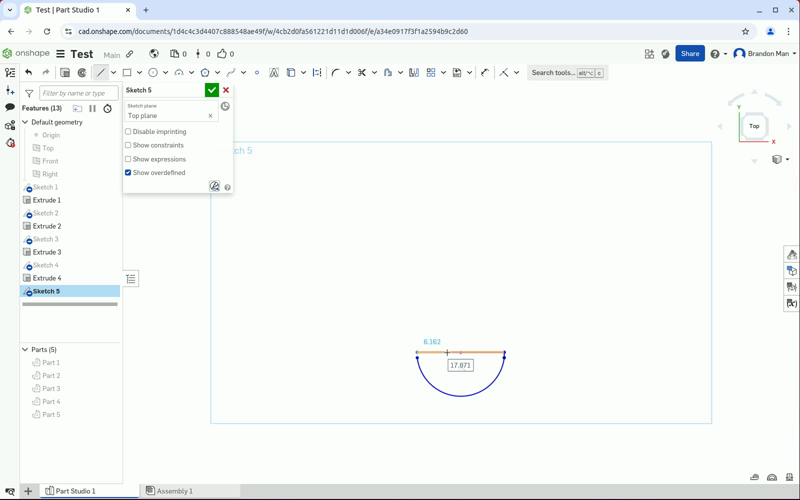
mouse_move(417, 357)
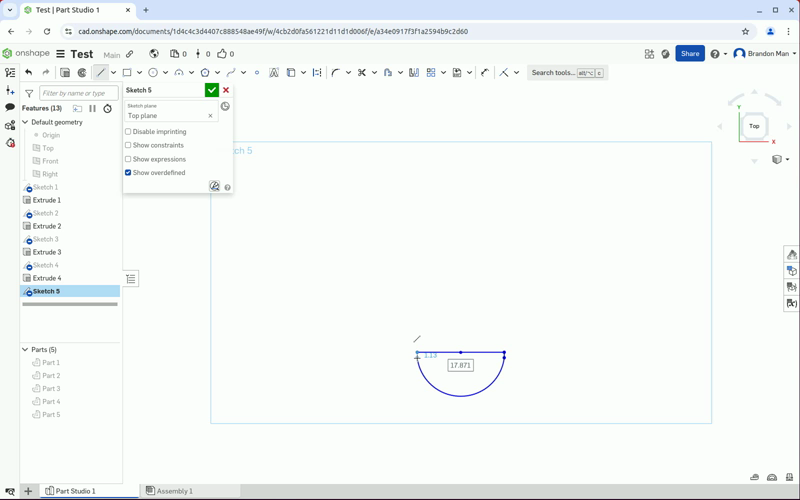
scroll(6)
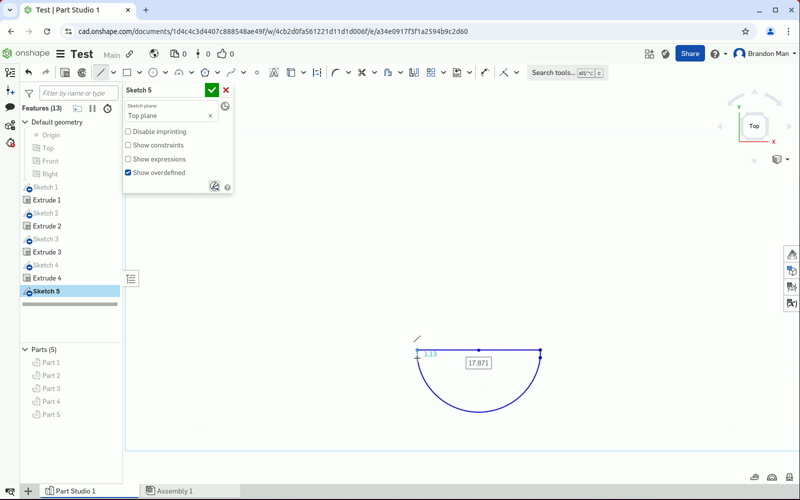
scroll(6)
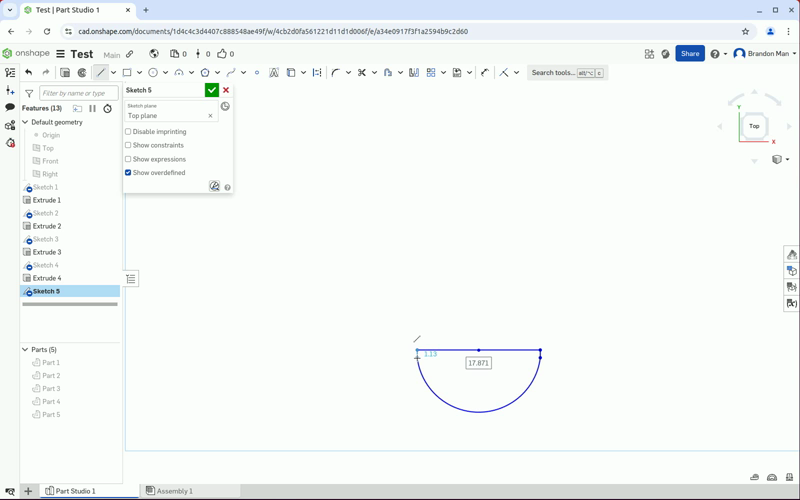
scroll(6)
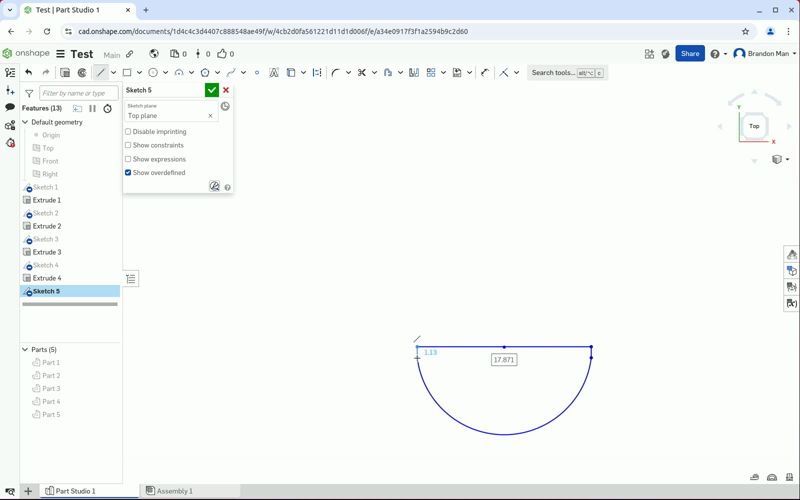
scroll(6)
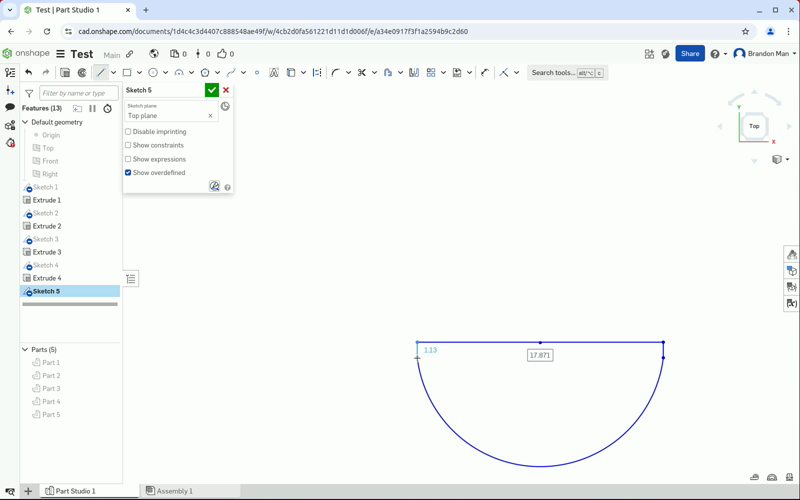
scroll(6)
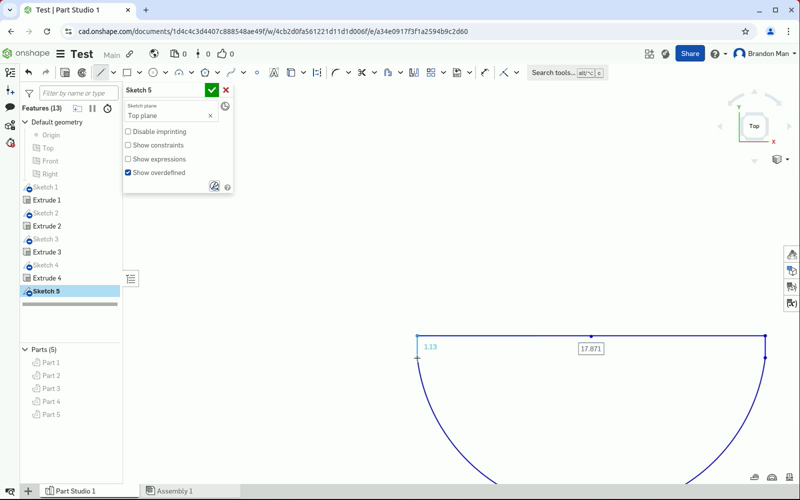
scroll(6)
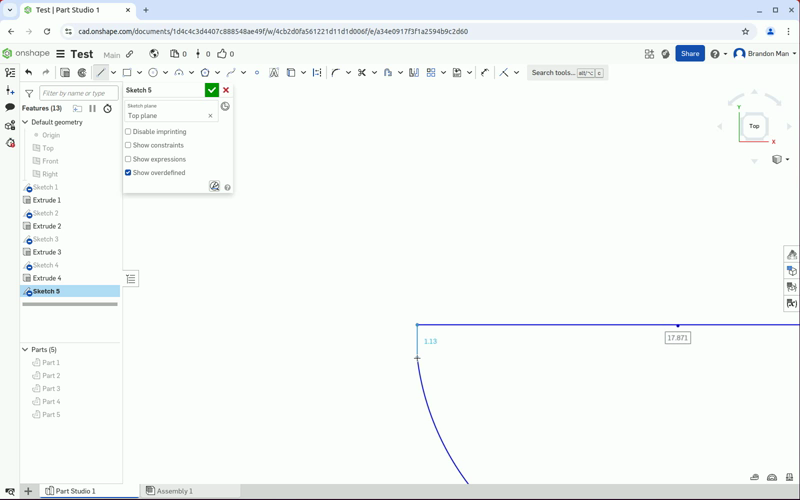
scroll(6)
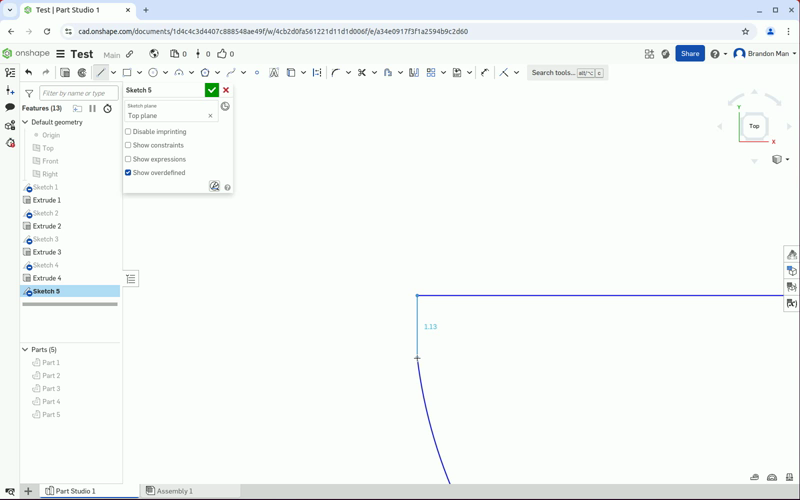
key_up(shift)
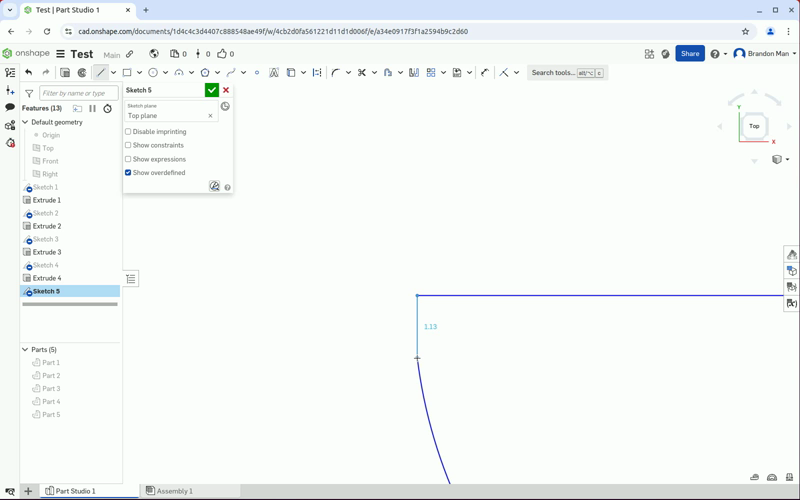
click(417, 357)
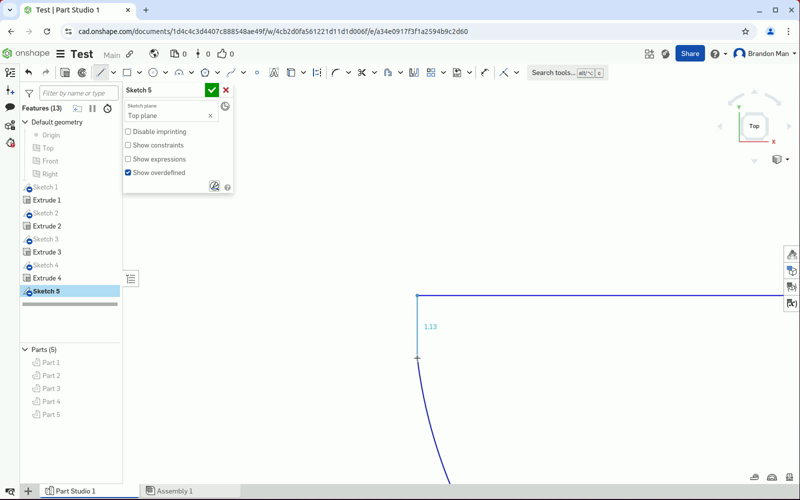
scroll(-6)
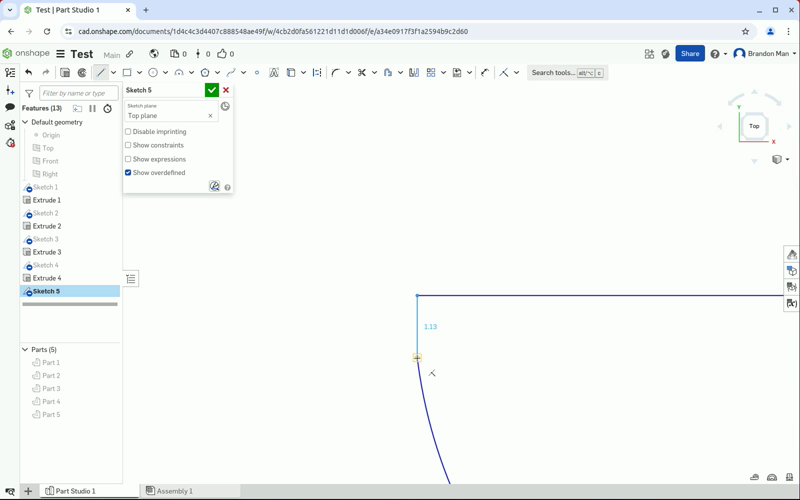
scroll(-6)
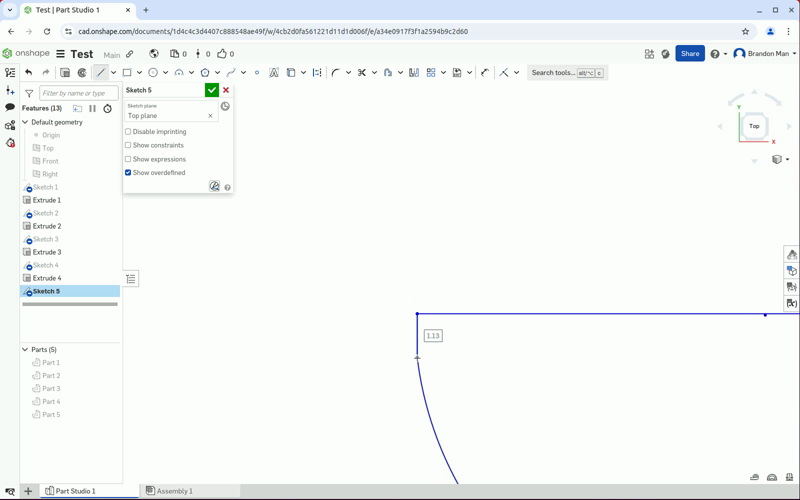
scroll(-6)
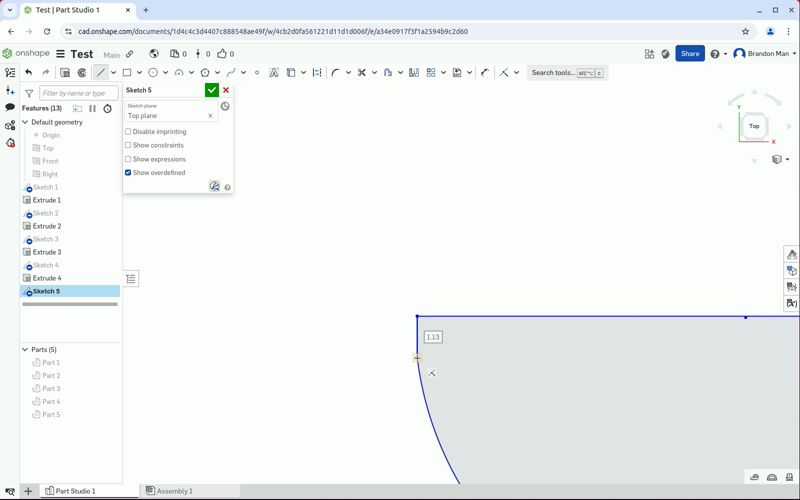
scroll(-6)
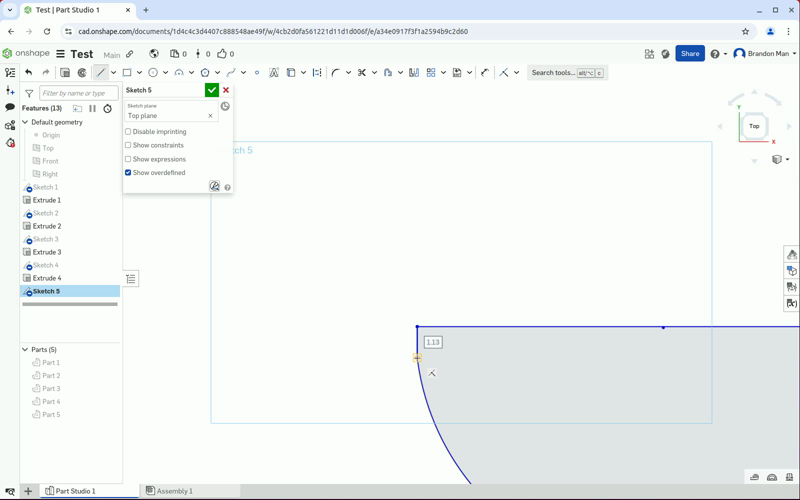
scroll(-6)
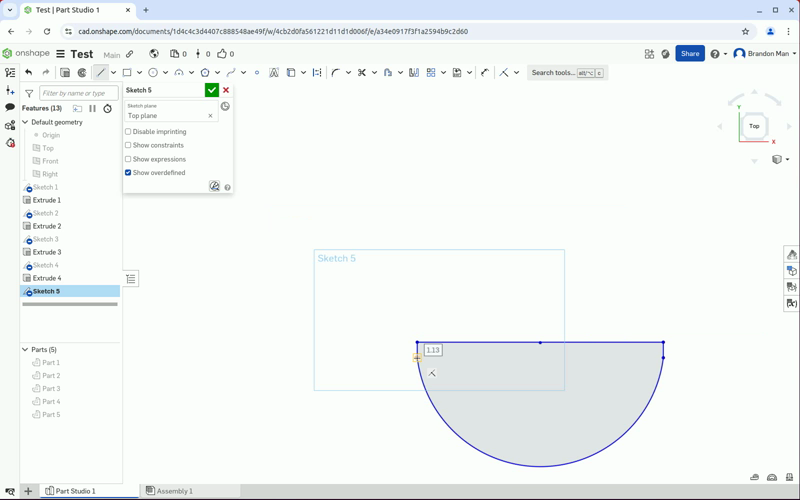
scroll(-6)
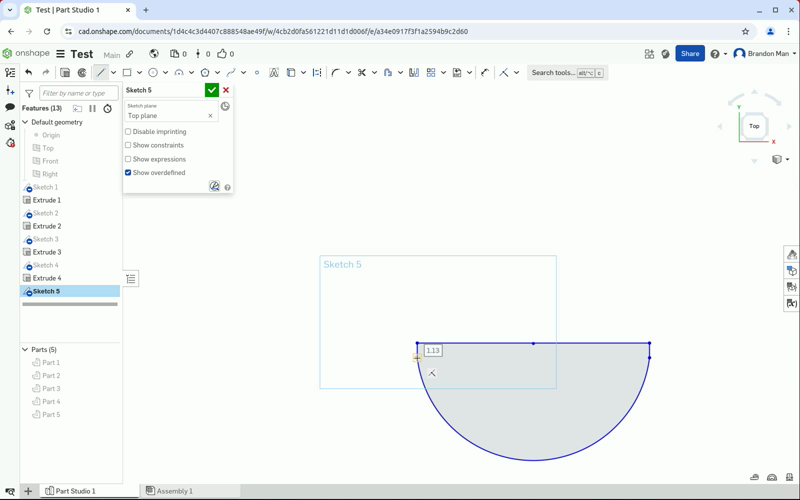
scroll(-6)
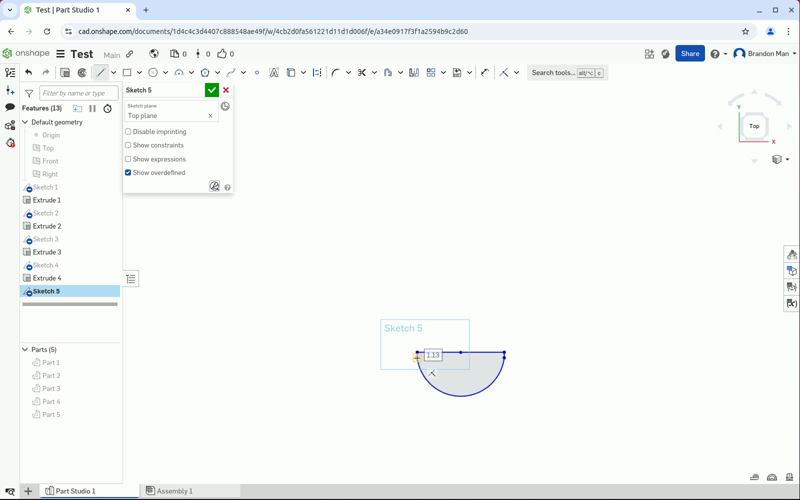
key(esc)
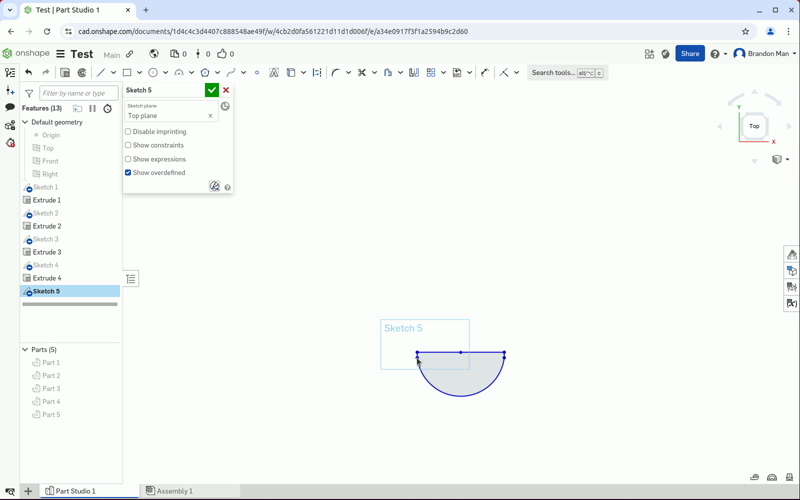
mouse_move(447, 358)
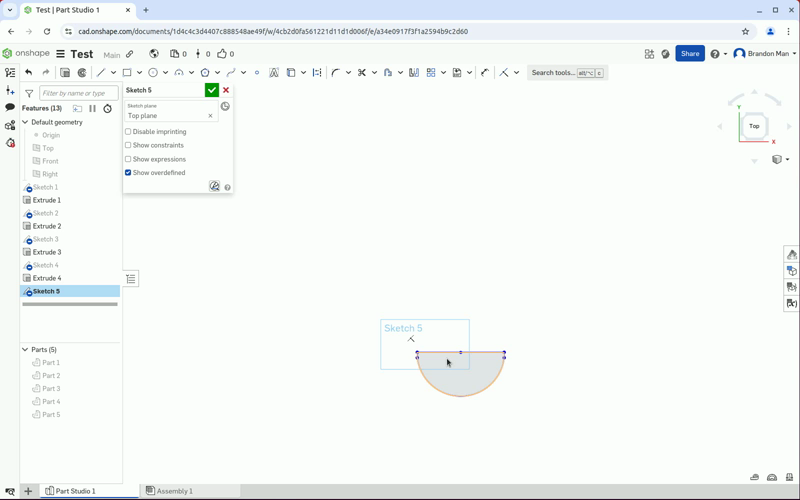
click(447, 358)
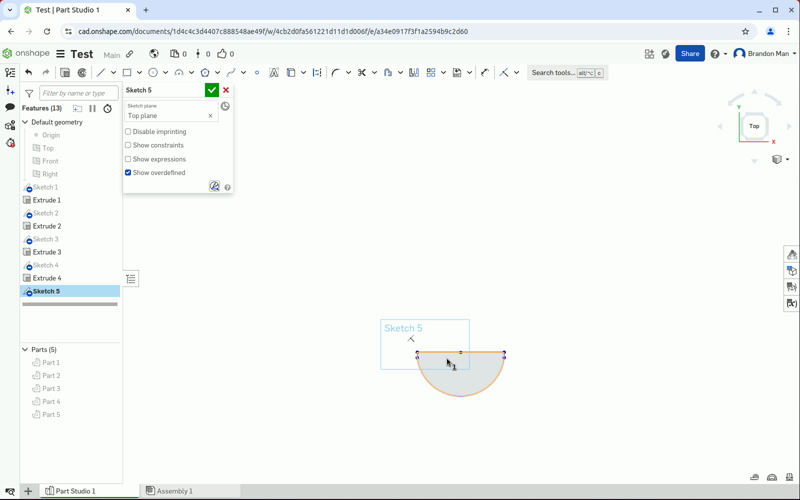
mouse_move(73, 352)
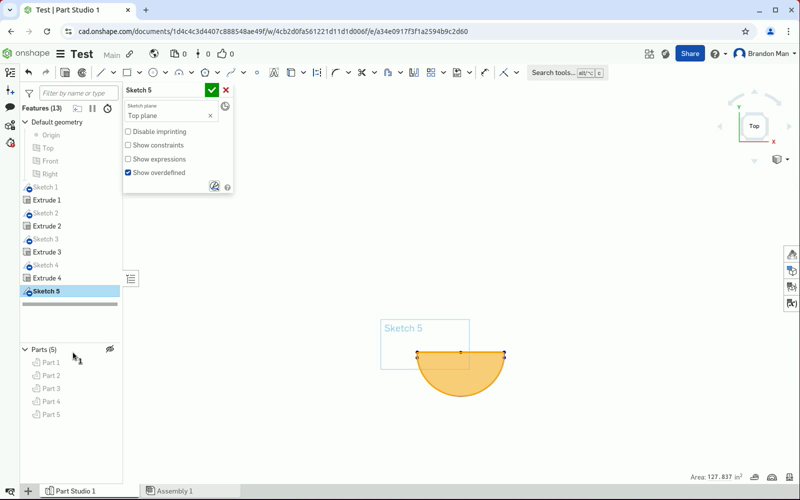
key(shift+y)
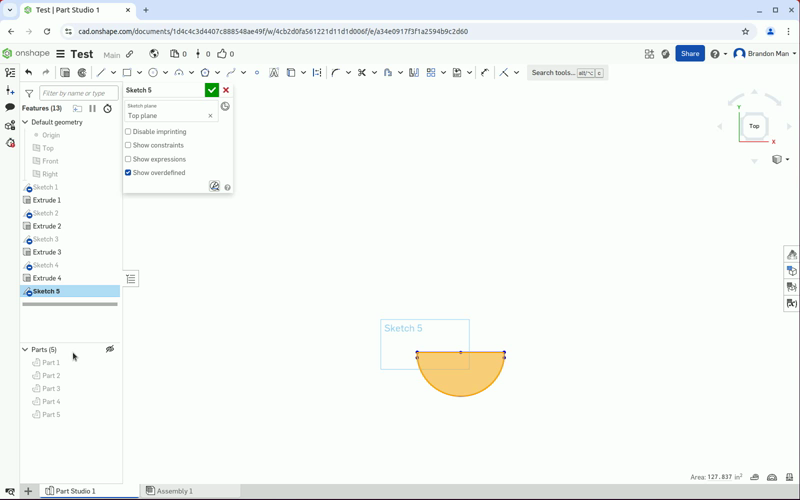
key(shift+e)
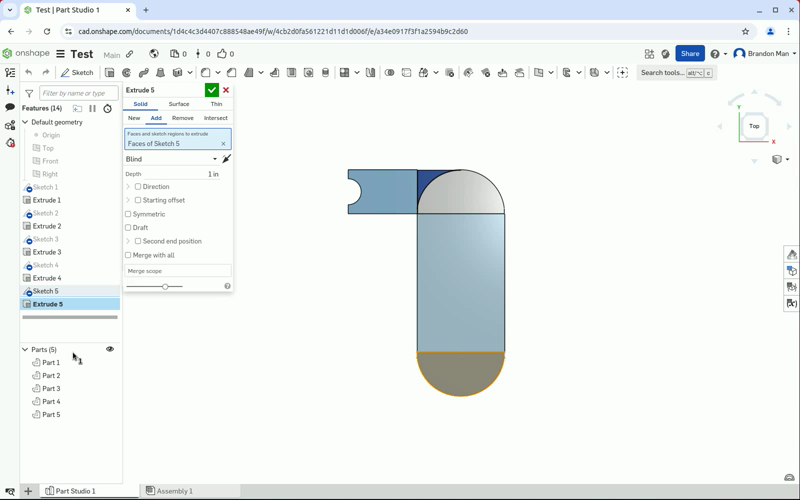
mouse_move(143, 106)
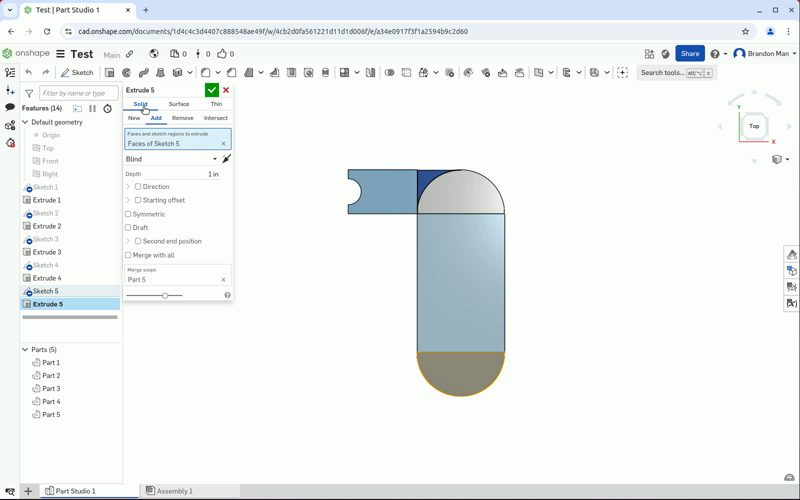
click(143, 106)
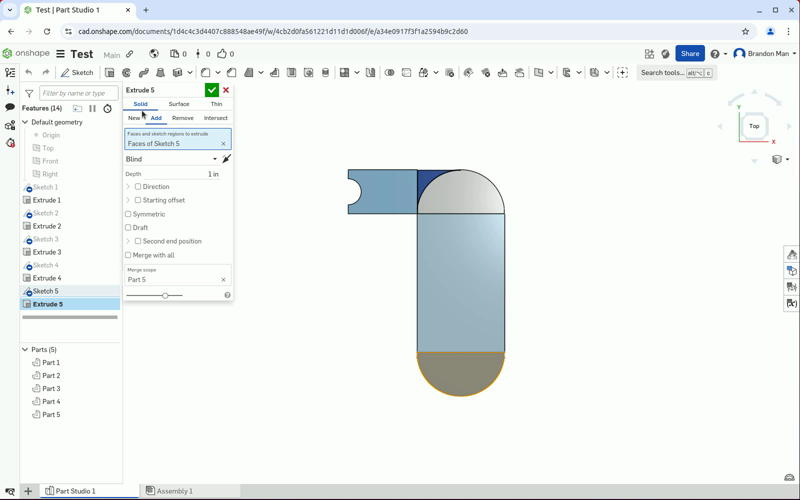
mouse_move(137, 120)
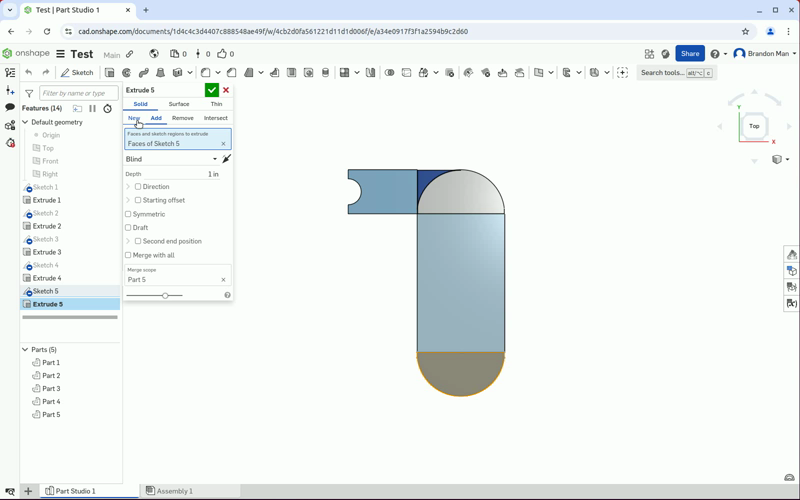
click(137, 120)
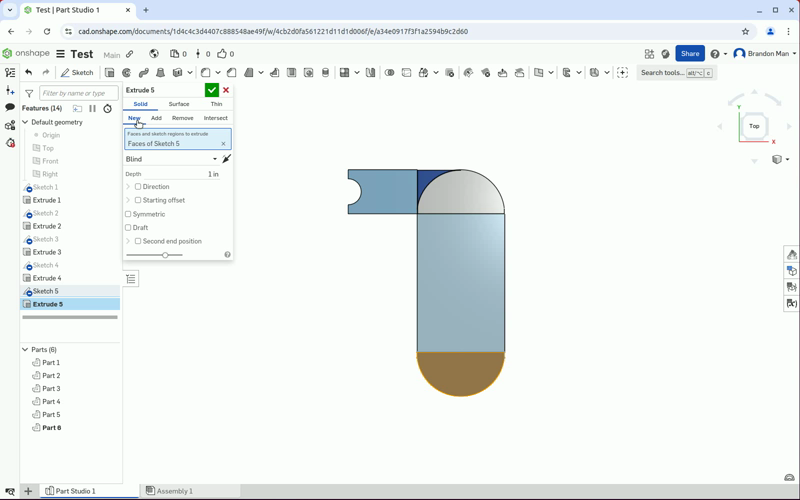
key(tab, 4)
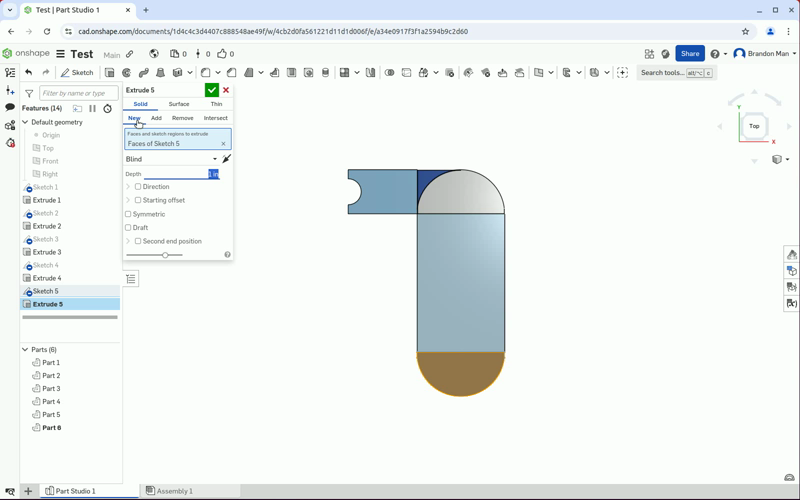
text(1.685)
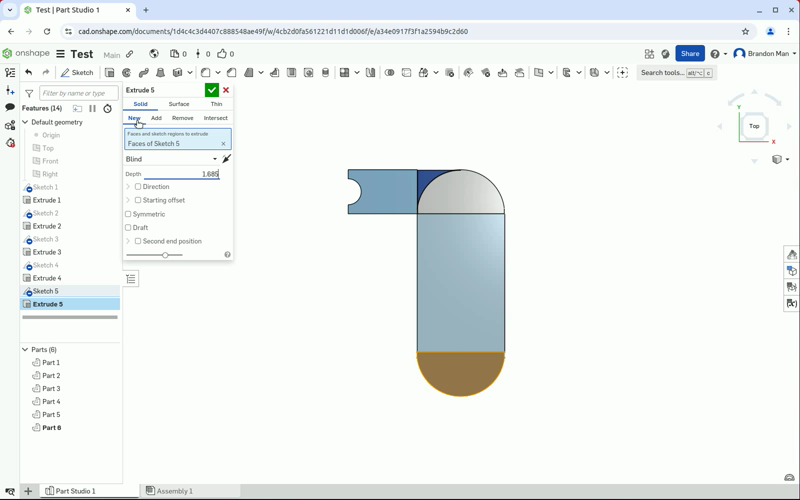
key(enter)
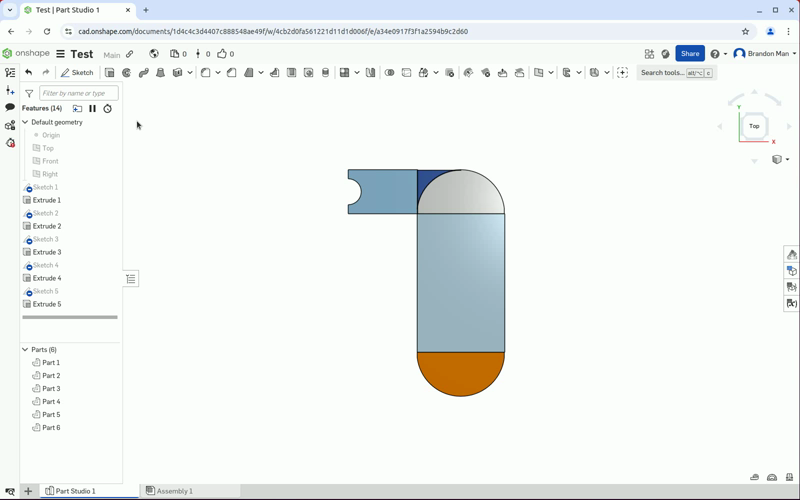
key(shift+h)
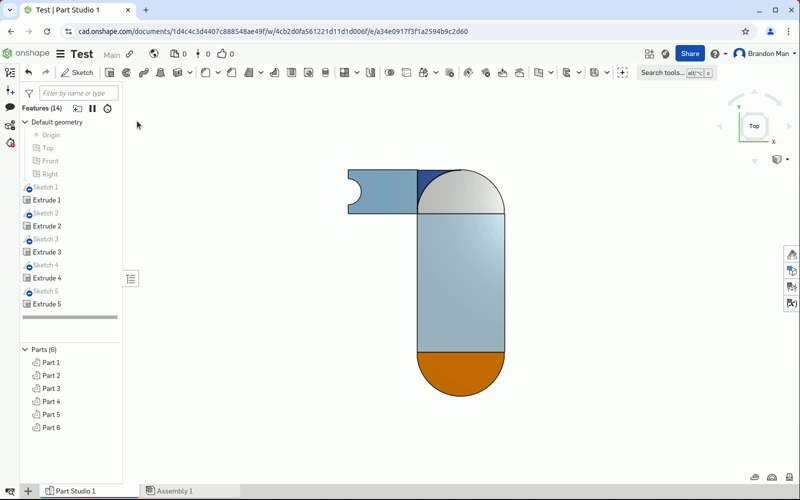
key(shift+h)
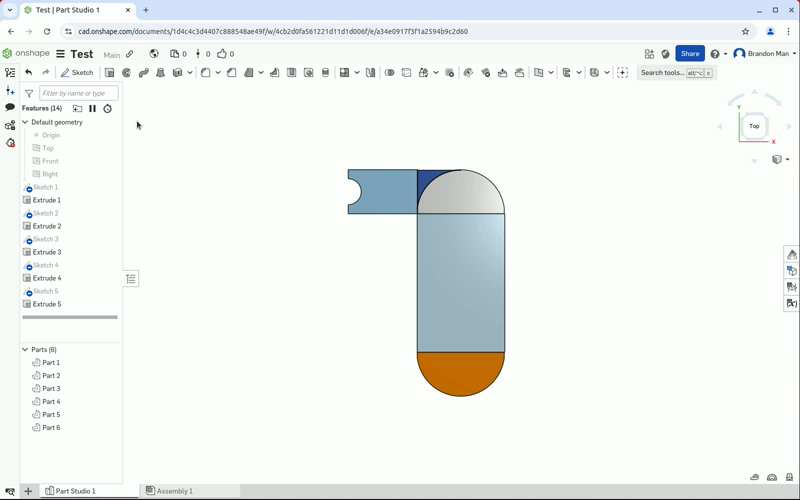
mouse_move(73, 189)
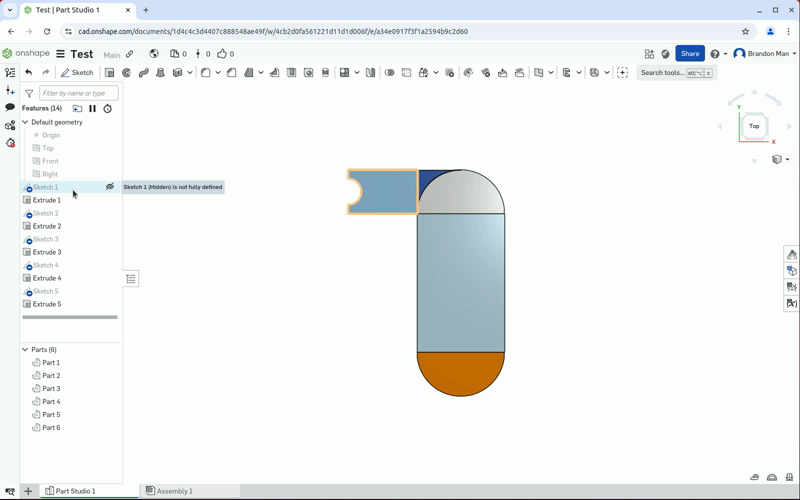
click(73, 189)
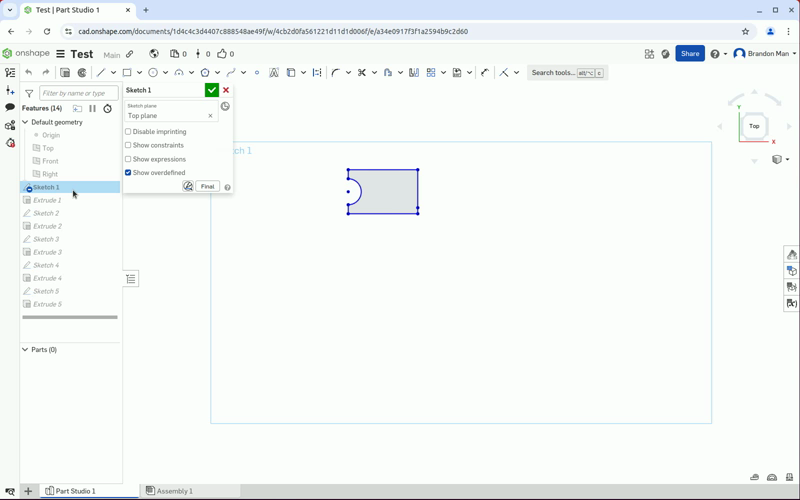
mouse_move(229, 92)
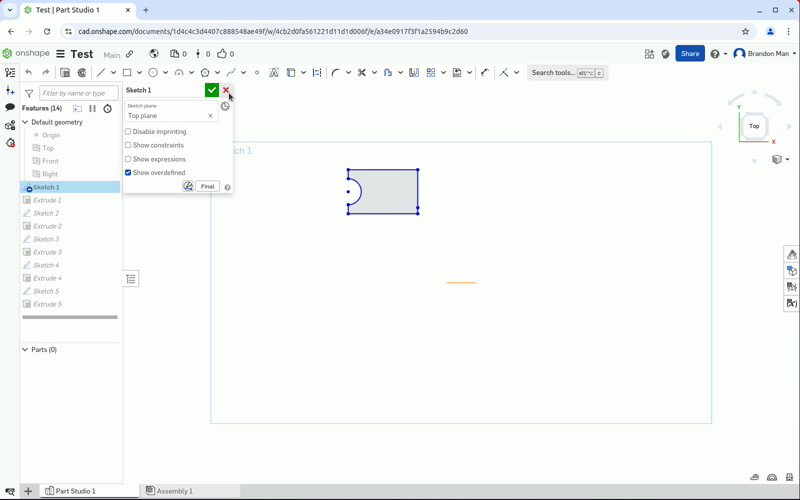
click(229, 92)
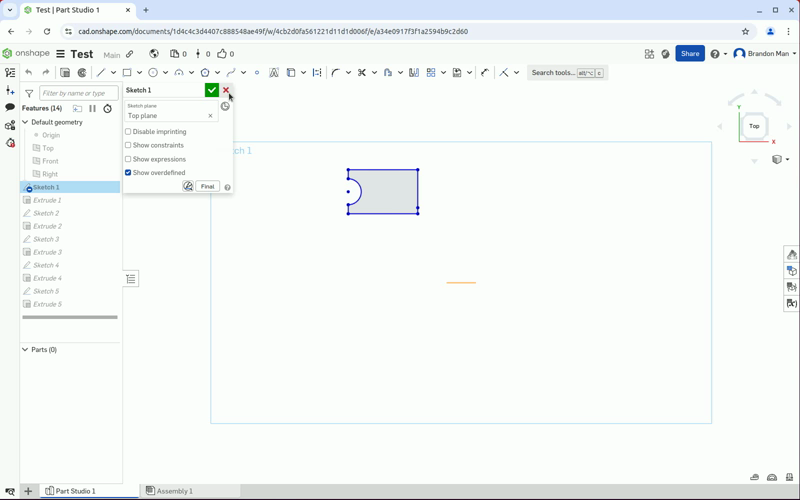
key(shift+s)
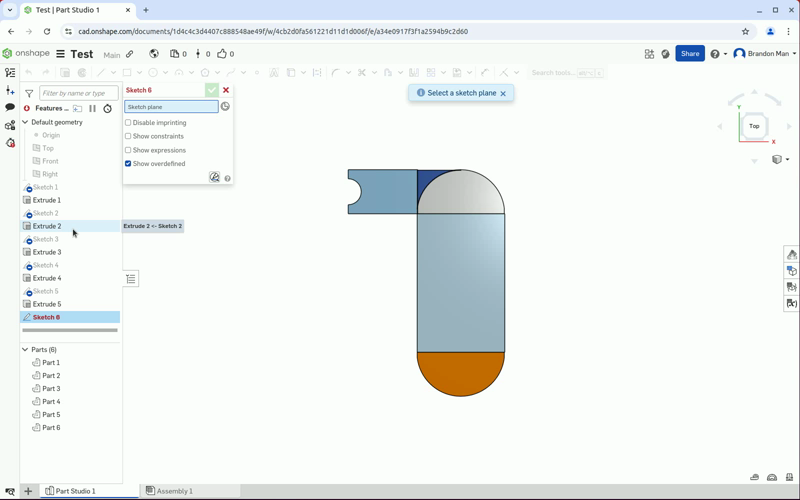
scroll(3)
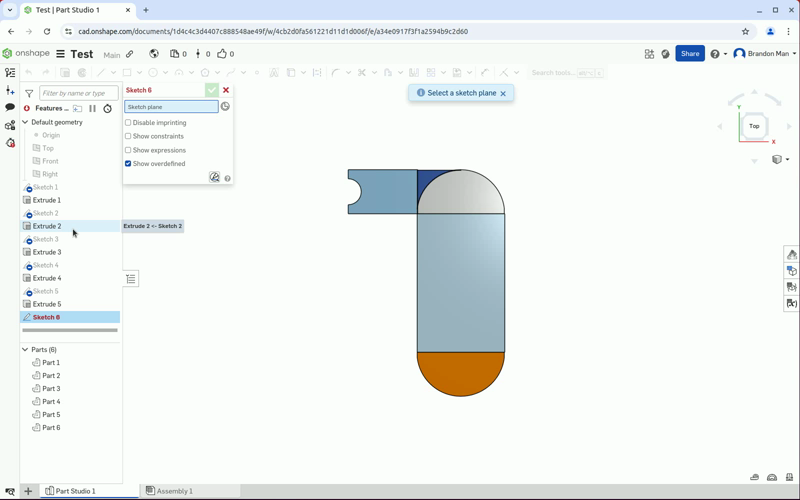
mouse_move(73, 150)
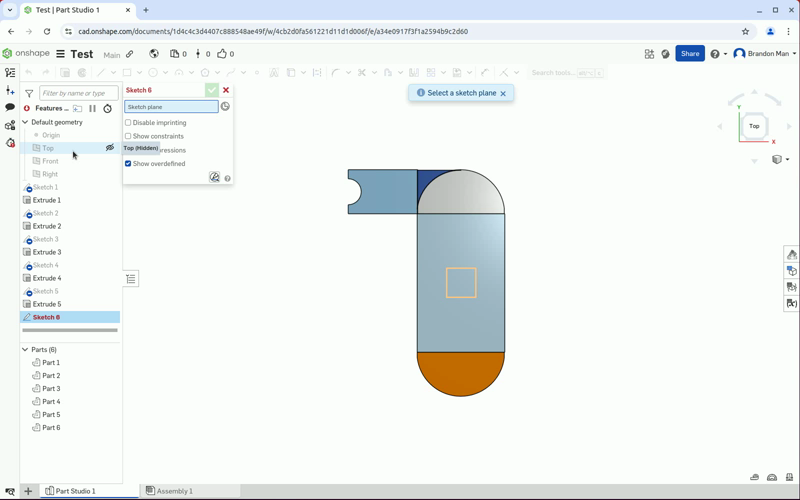
click(73, 150)
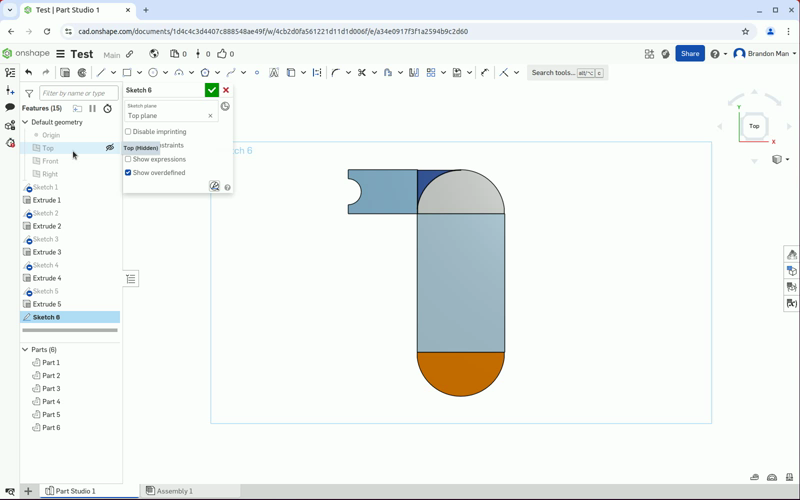
mouse_move(73, 352)
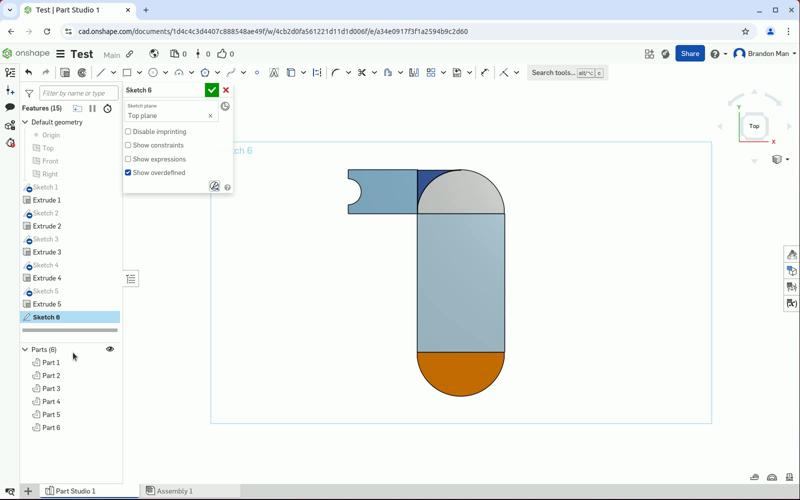
key(y)
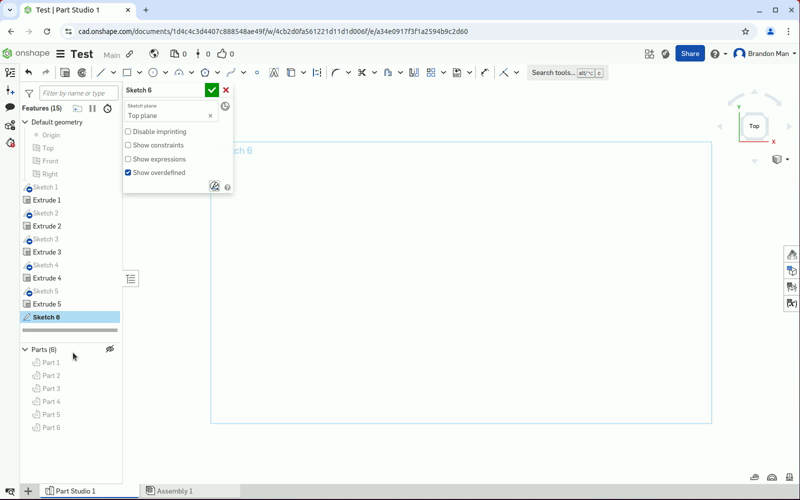
key(l)
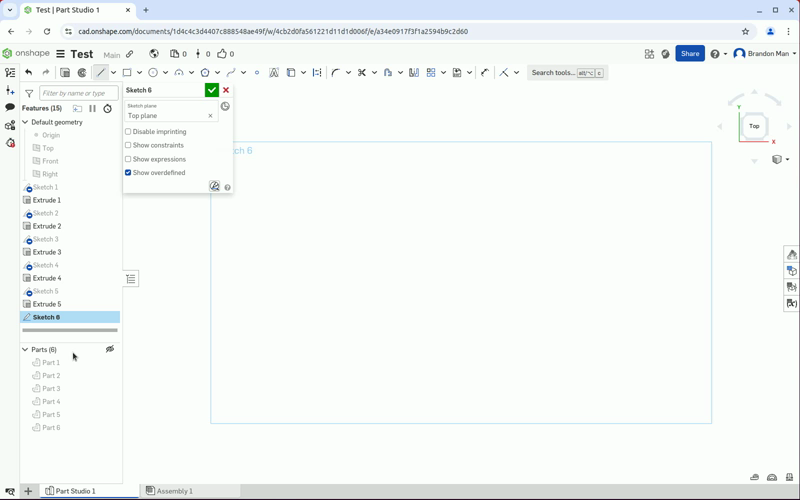
key_down(shift)
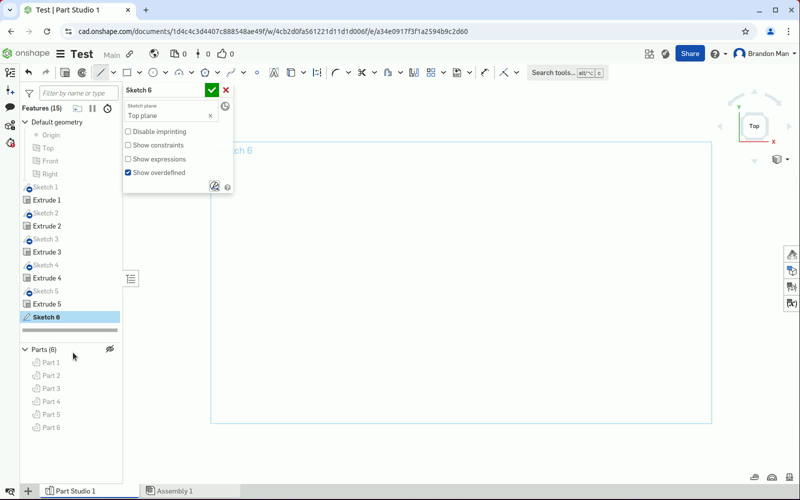
mouse_move(460, 395)
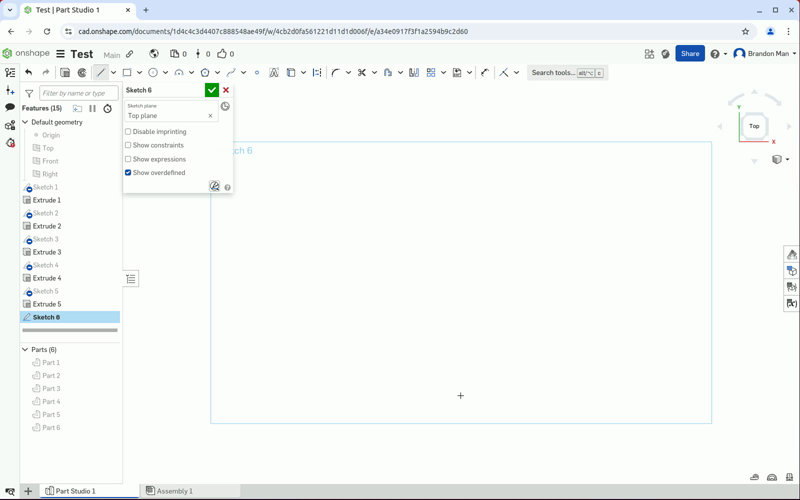
click(460, 395)
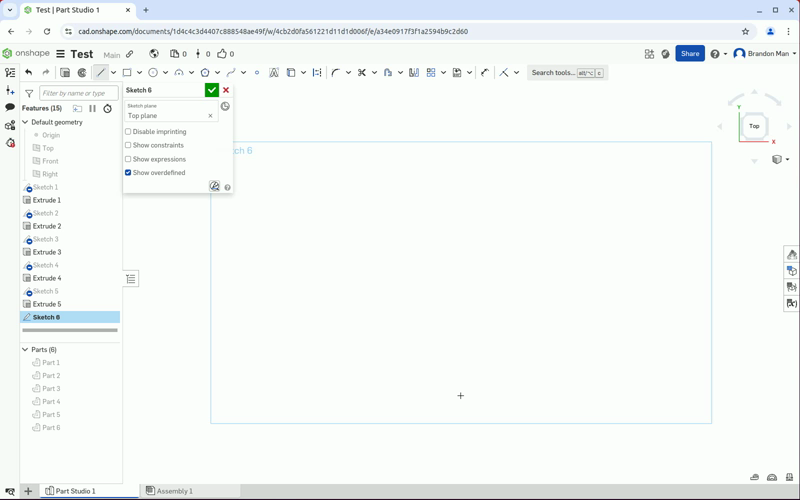
key_up(shift)
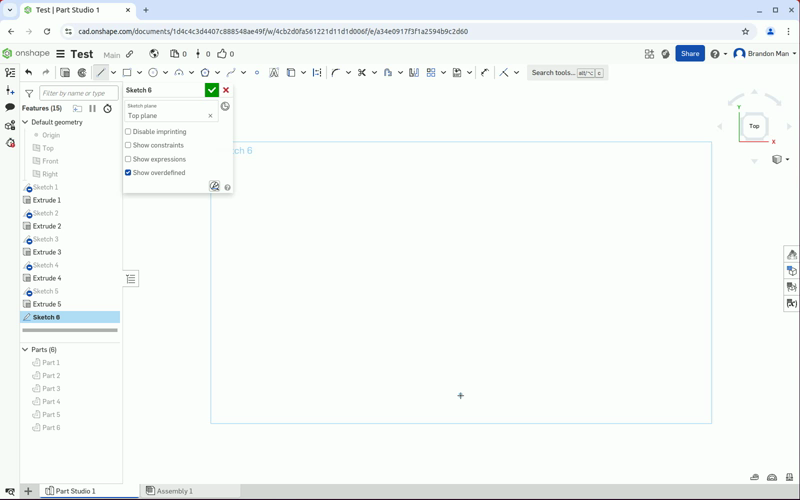
key_down(shift)
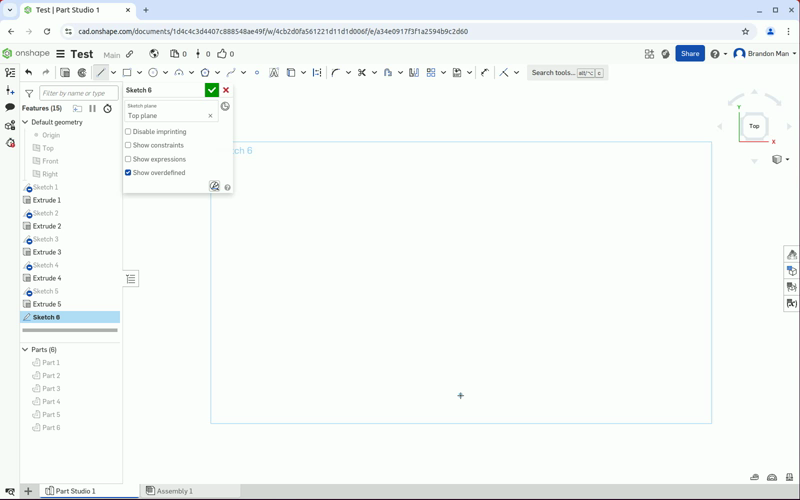
mouse_move(490, 395)
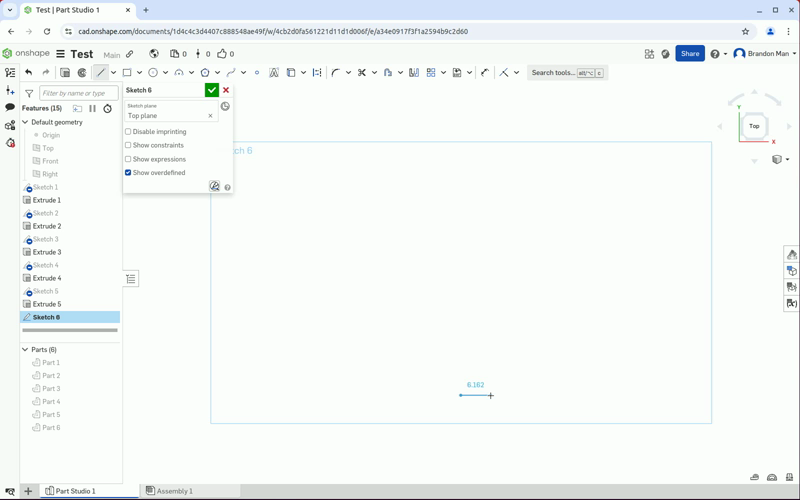
mouse_move(504, 395)
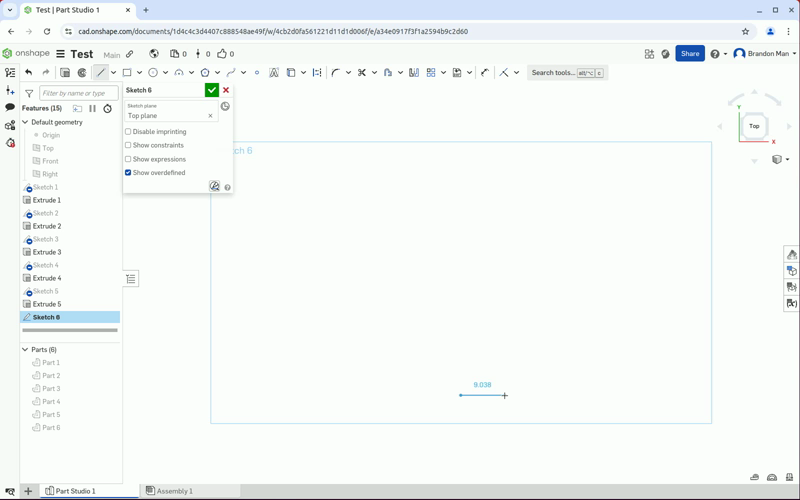
click(504, 395)
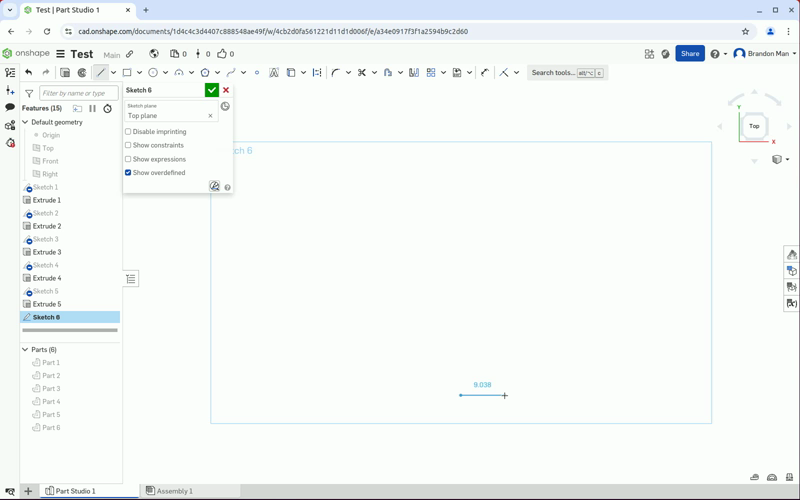
key_up(shift)
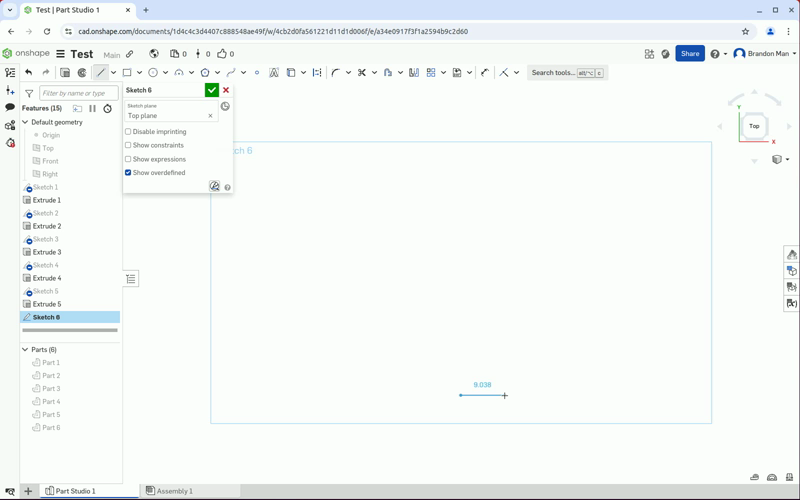
key_down(shift)
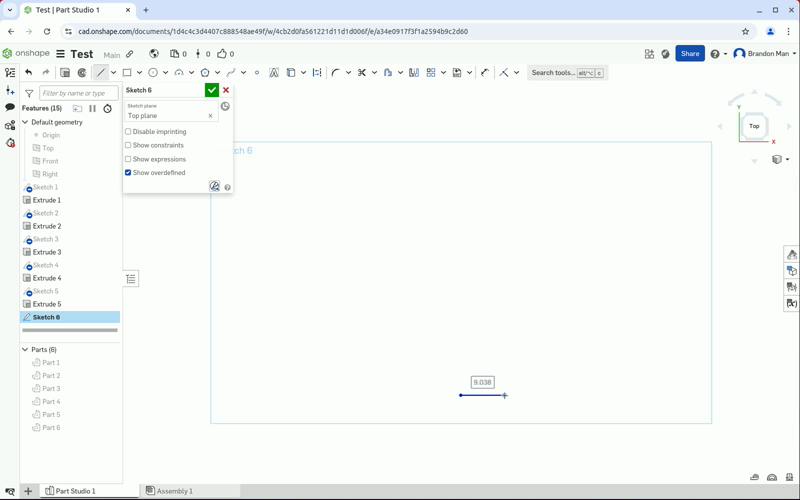
mouse_move(534, 395)
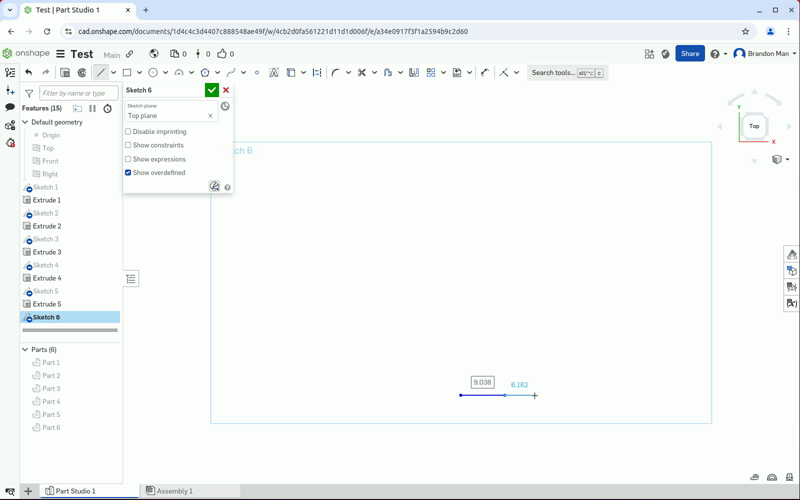
mouse_move(504, 356)
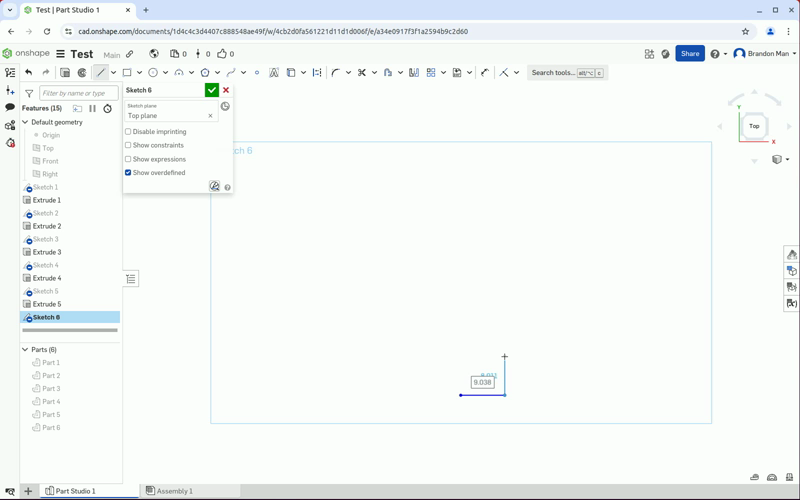
click(504, 356)
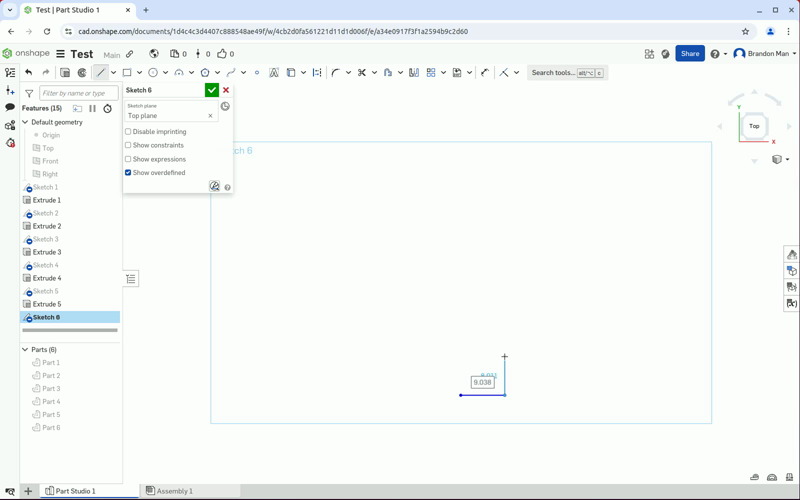
key_up(shift)
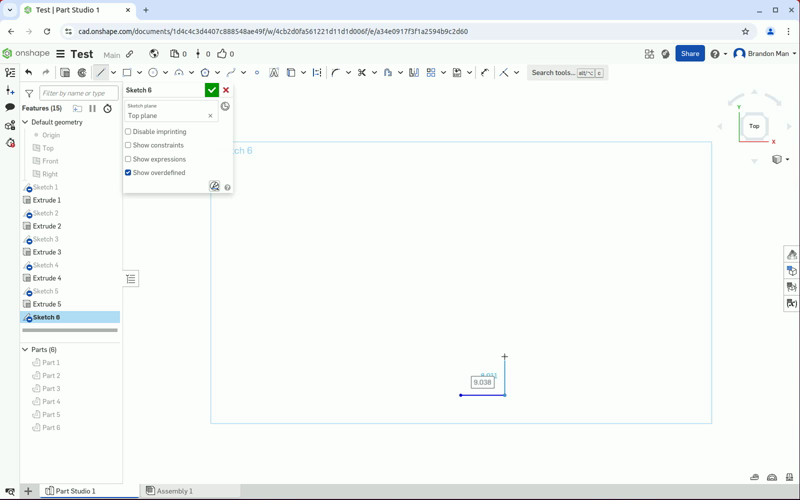
key(esc)
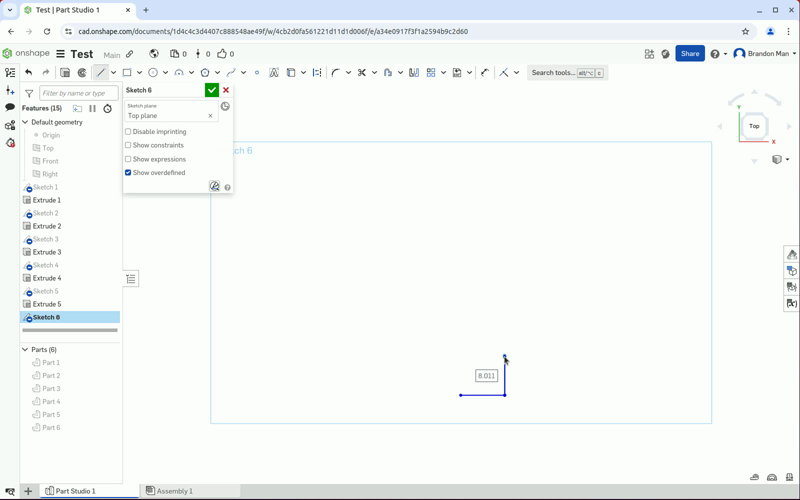
key(a)
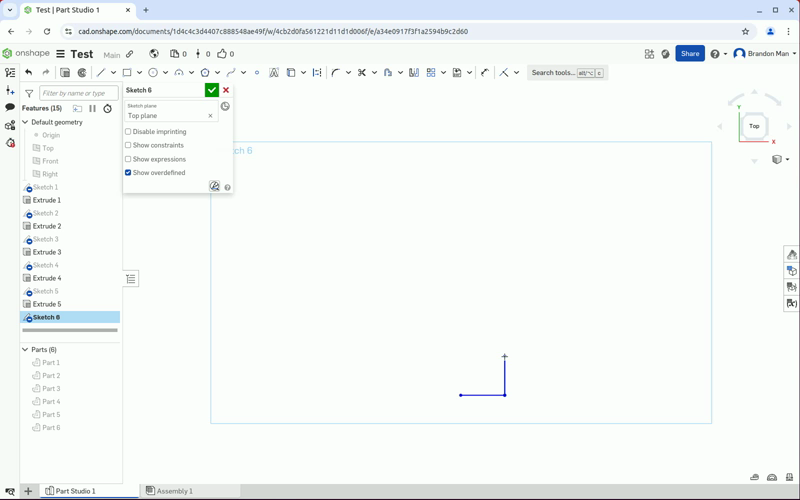
mouse_move(504, 356)
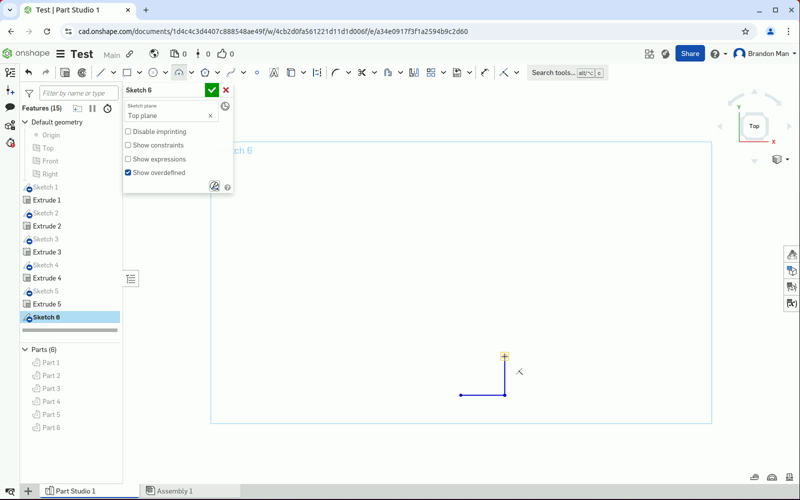
click(504, 356)
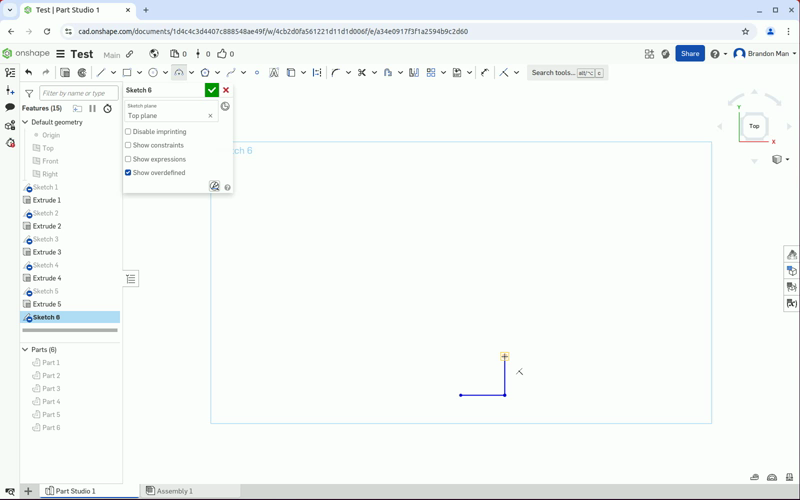
mouse_move(460, 395)
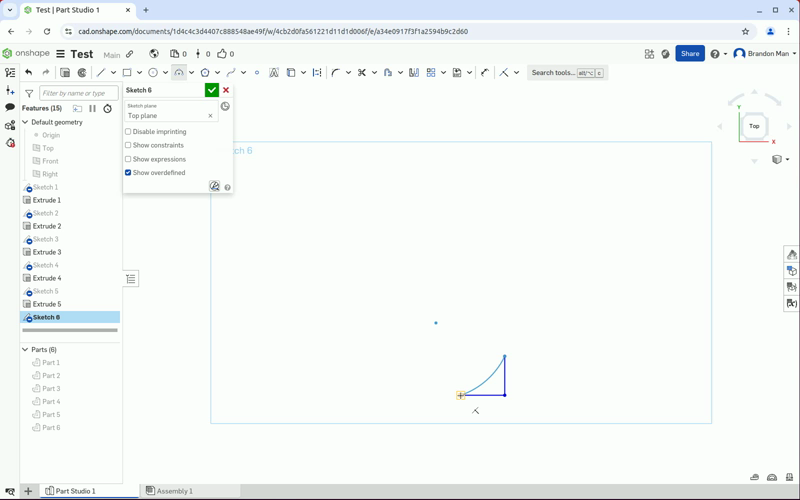
click(460, 395)
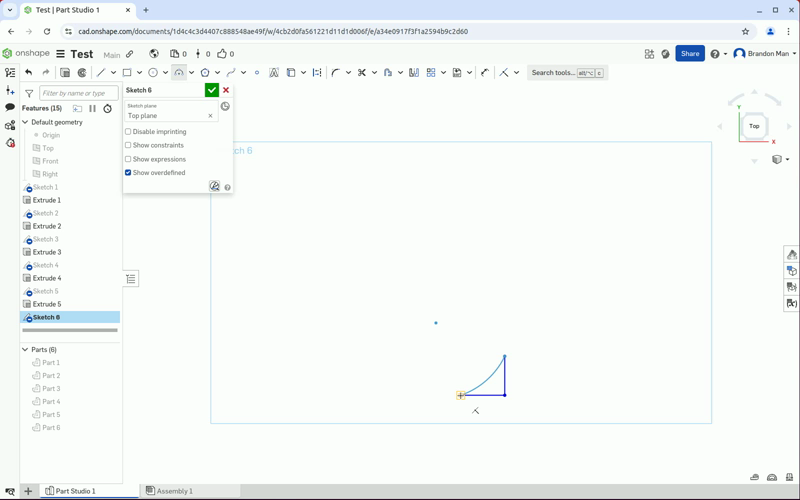
key_down(shift)
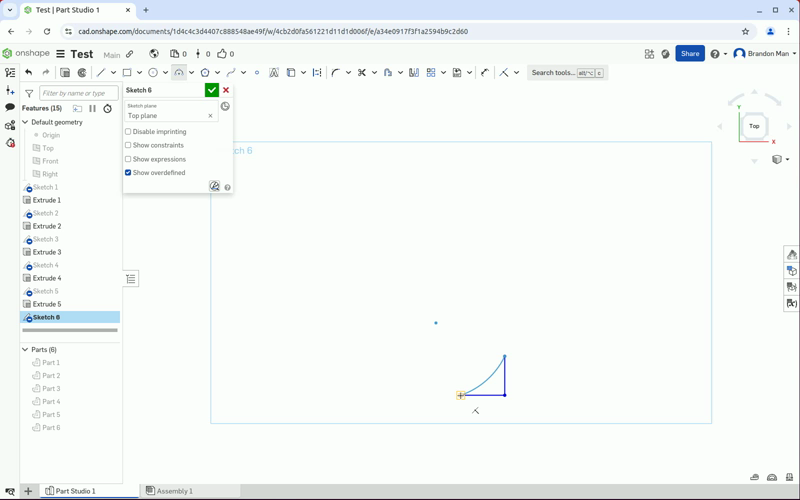
mouse_move(490, 384)
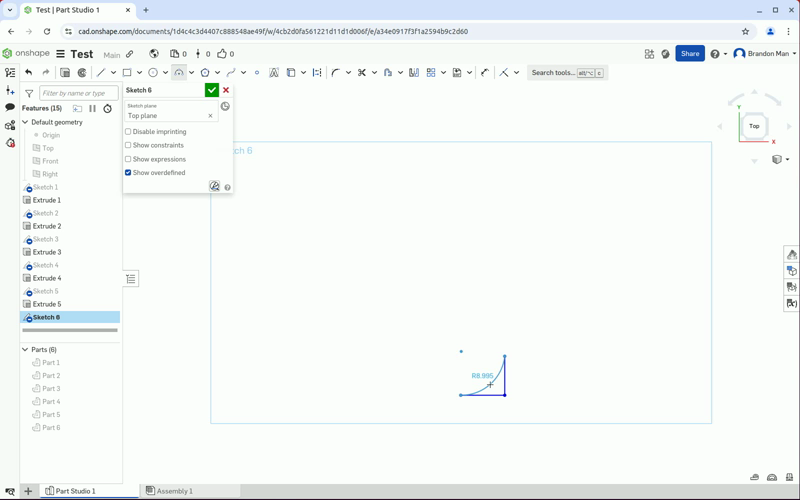
click(490, 384)
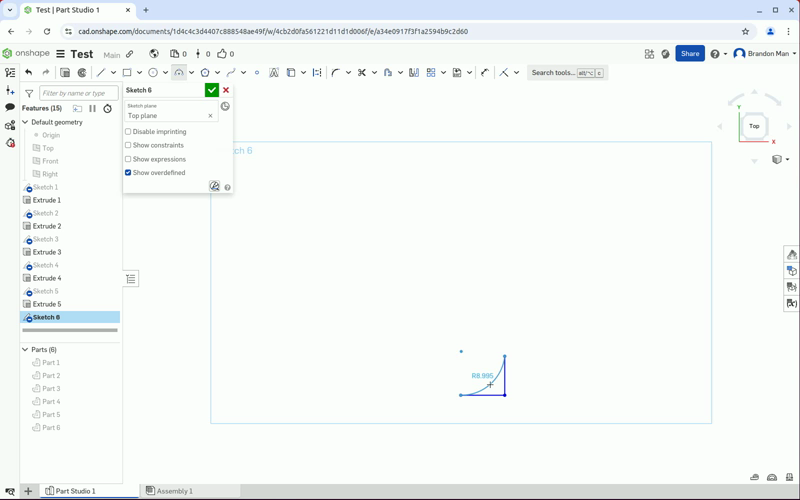
key_up(shift)
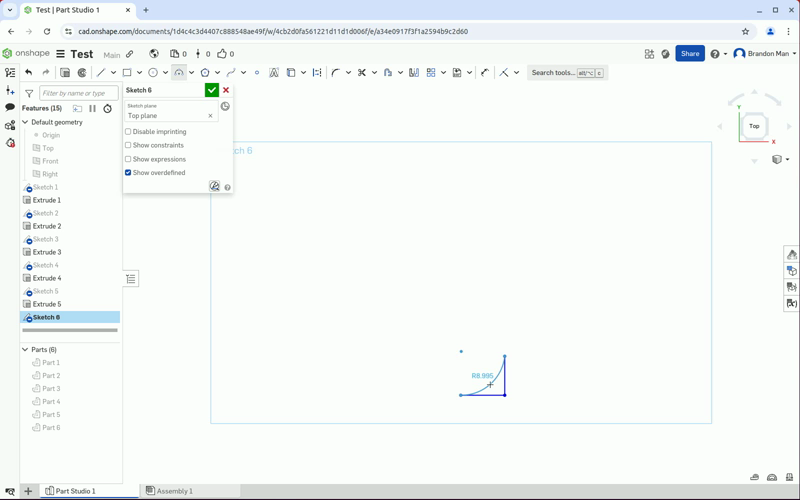
key(esc)
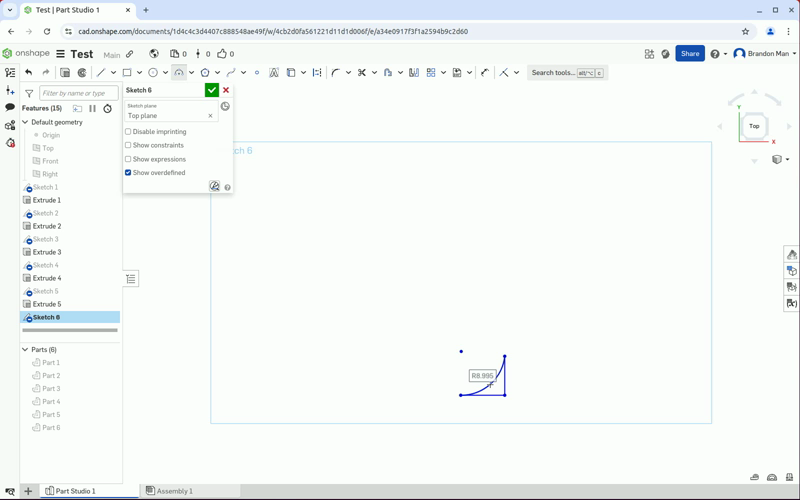
mouse_move(498, 387)
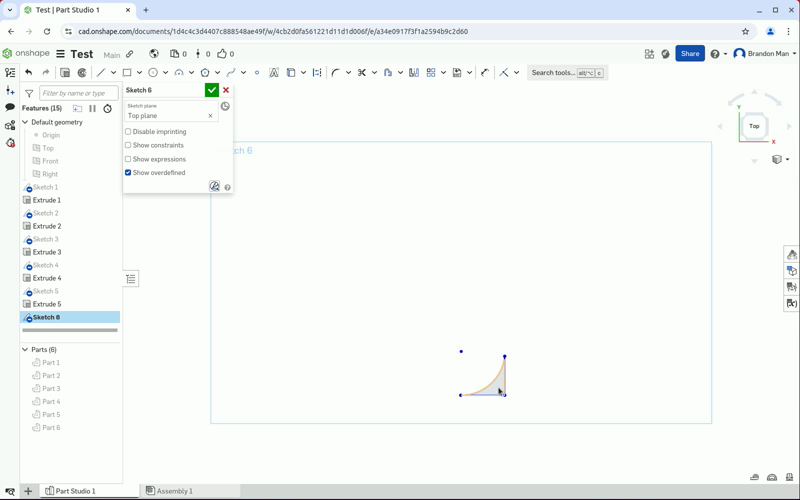
scroll(6)
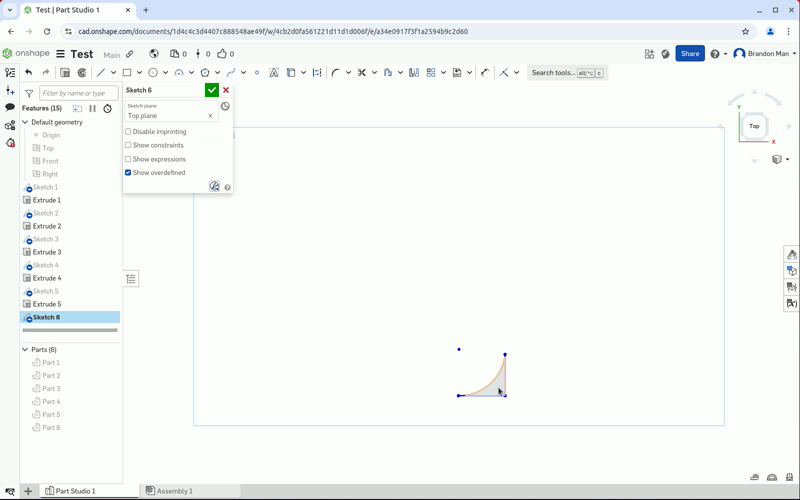
scroll(6)
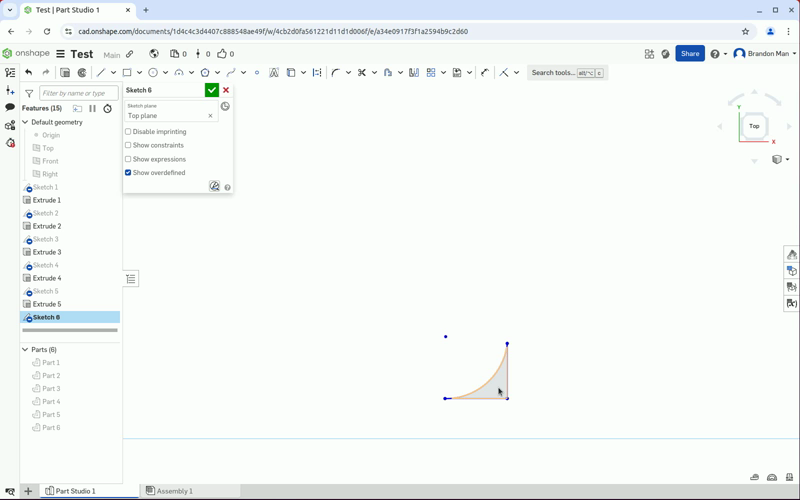
scroll(6)
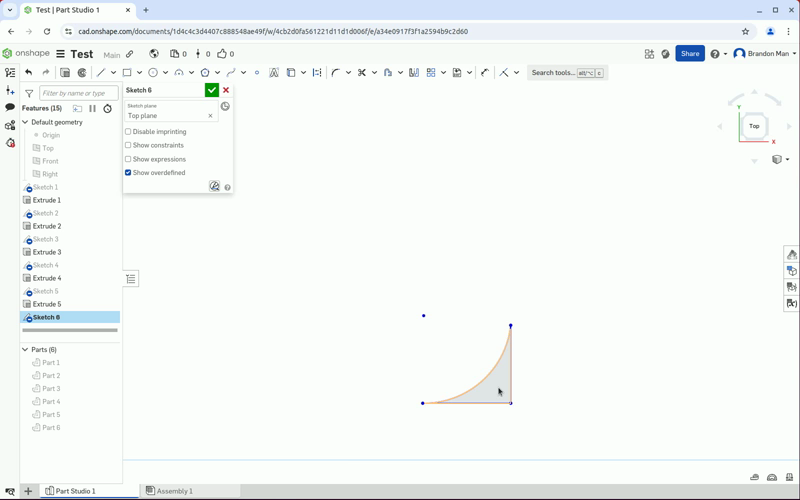
scroll(6)
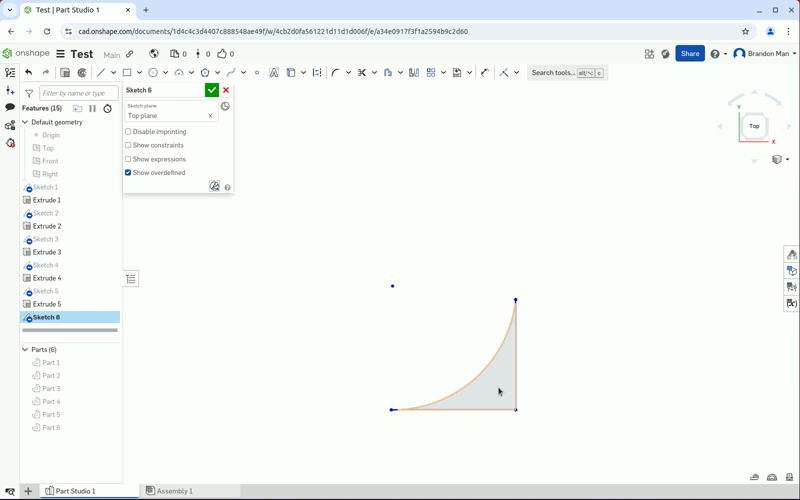
scroll(6)
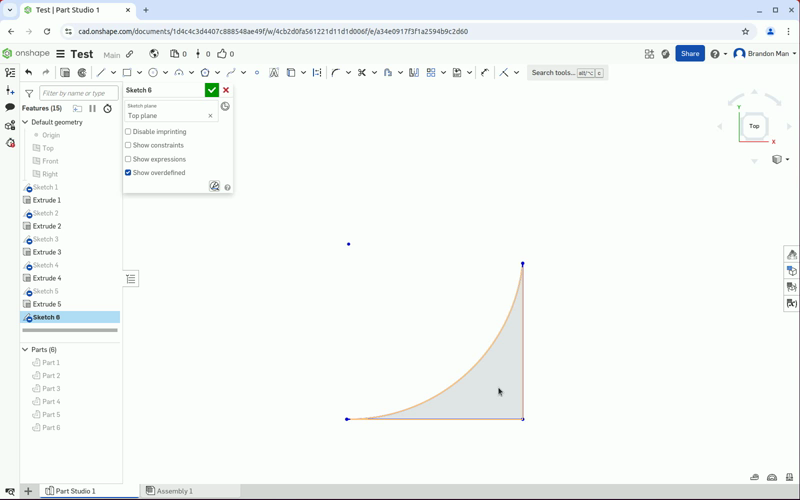
scroll(6)
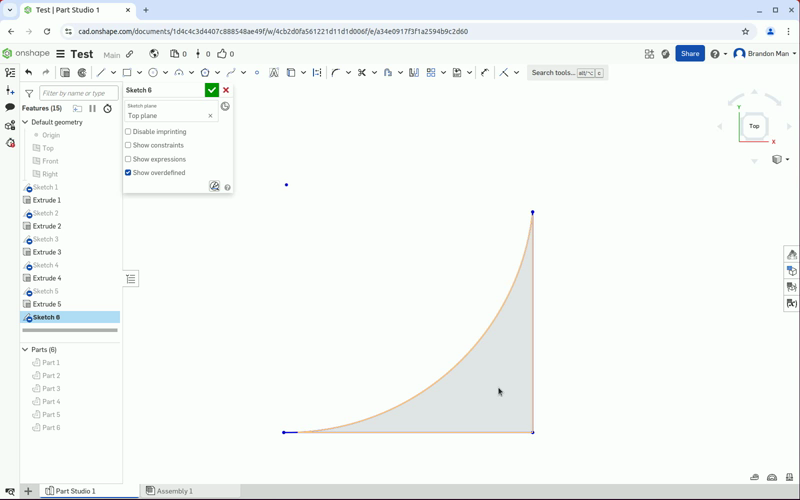
scroll(6)
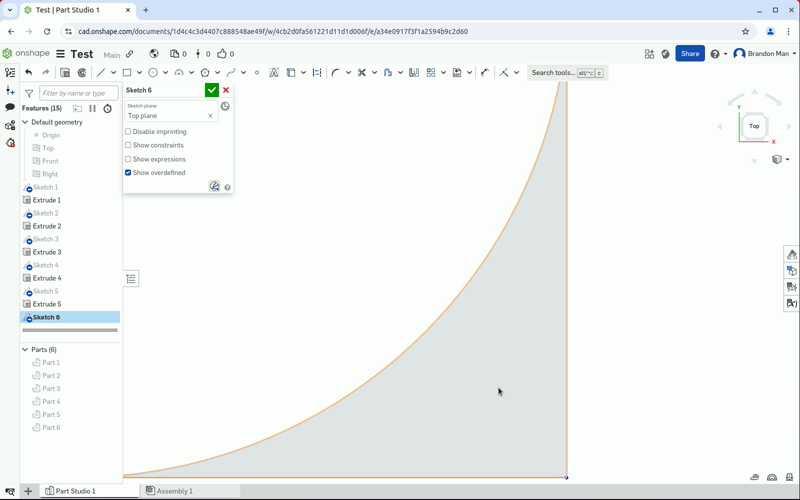
click(498, 387)
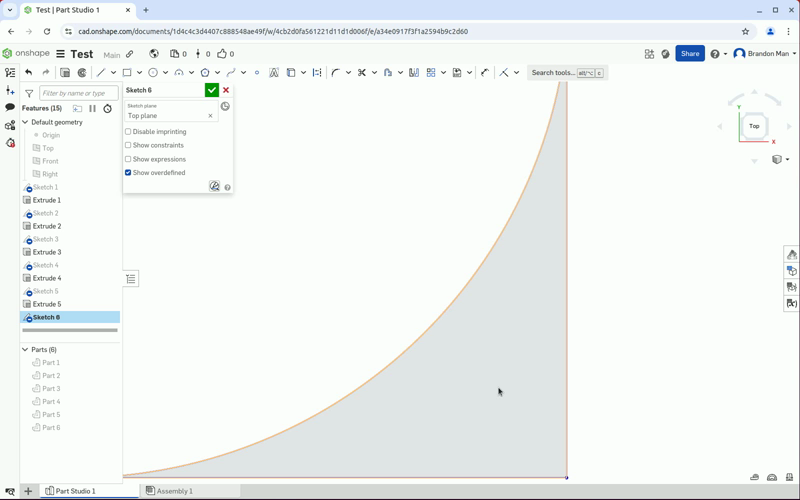
scroll(-6)
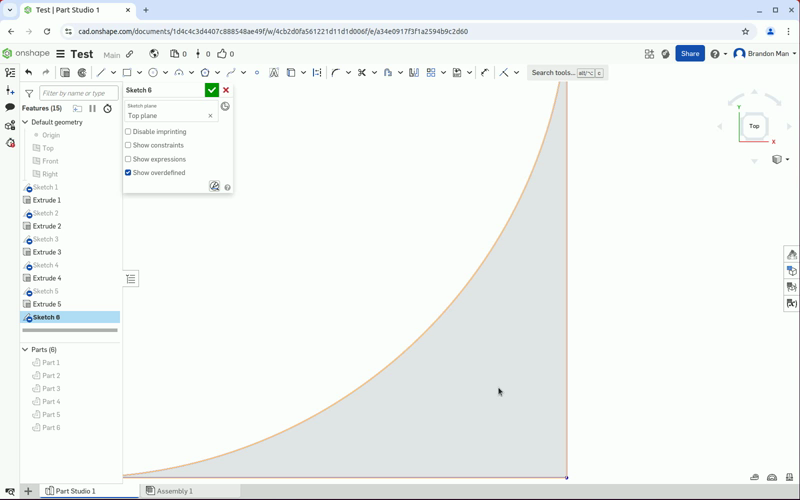
scroll(-6)
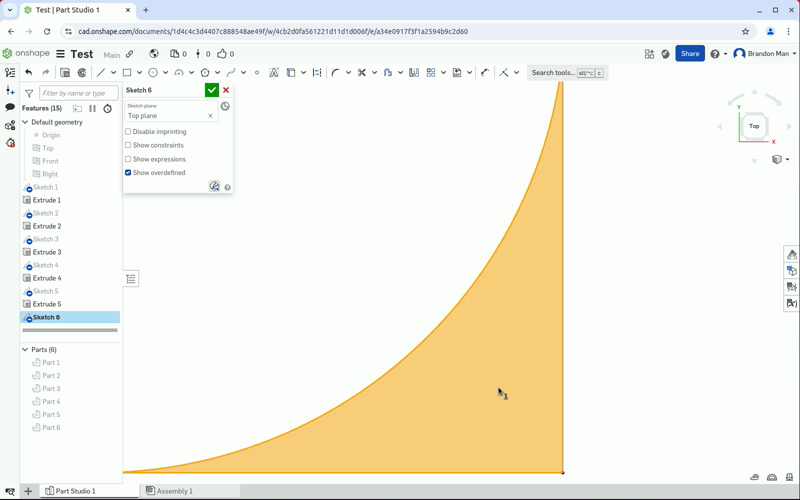
scroll(-6)
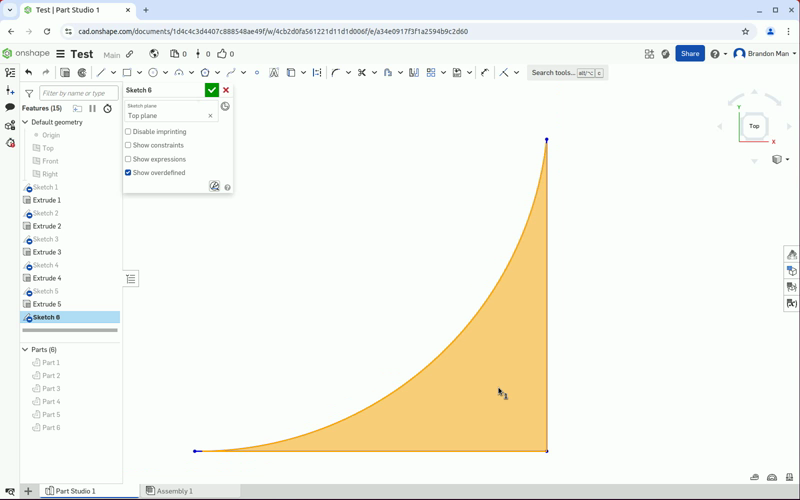
scroll(-6)
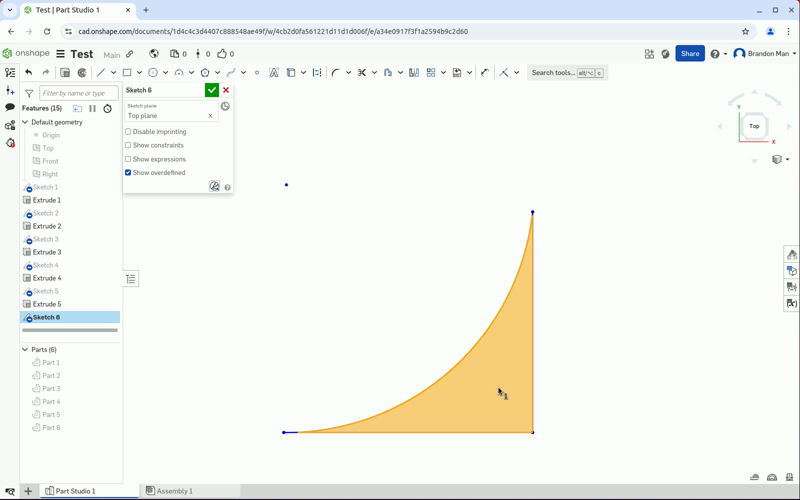
scroll(-6)
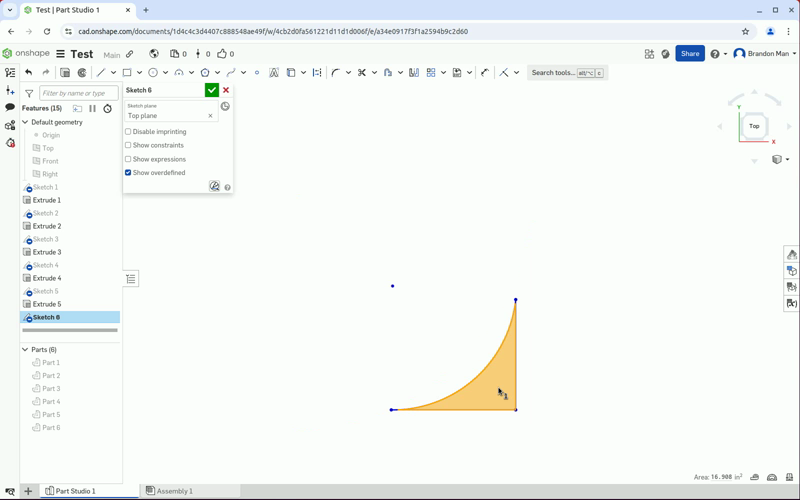
scroll(-6)
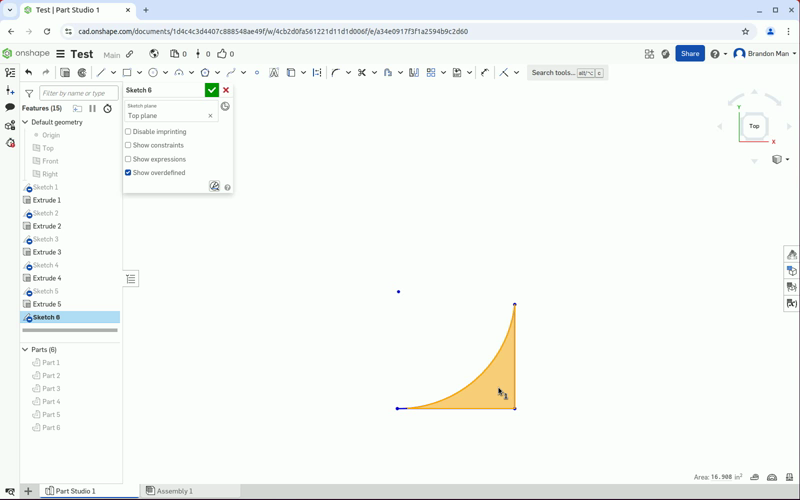
scroll(-6)
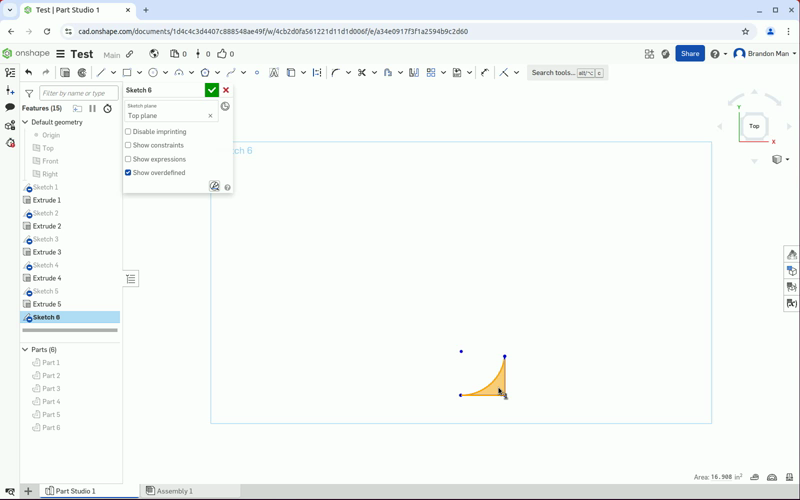
mouse_move(73, 352)
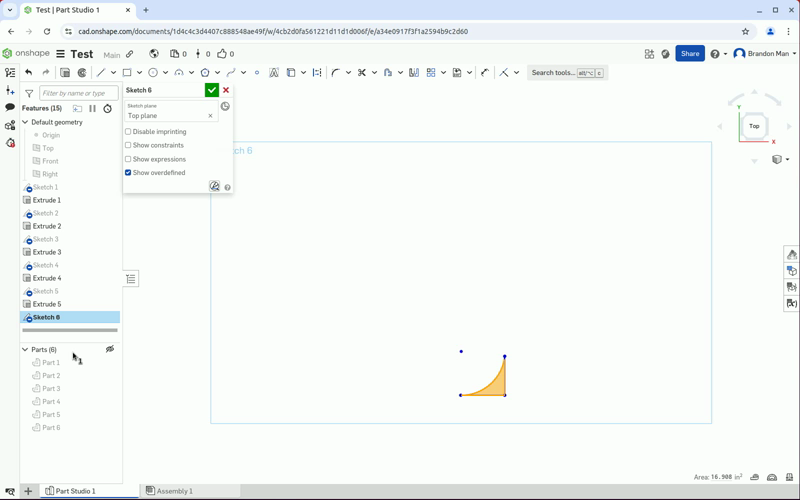
key(shift+y)
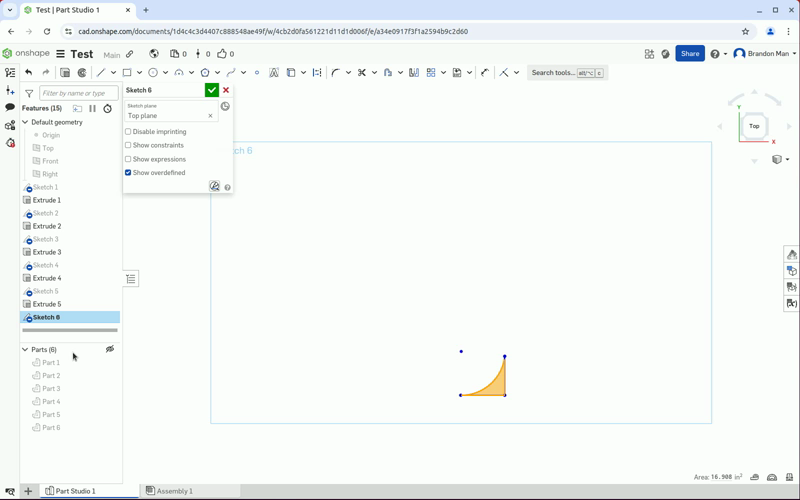
key(shift+e)
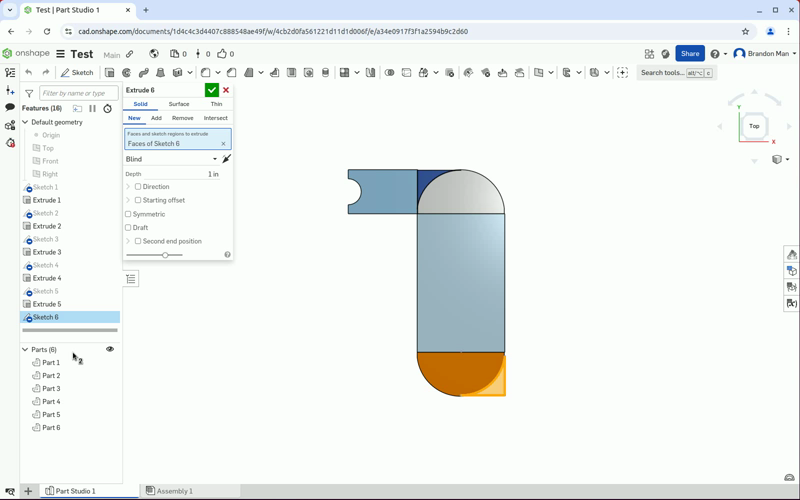
mouse_move(143, 106)
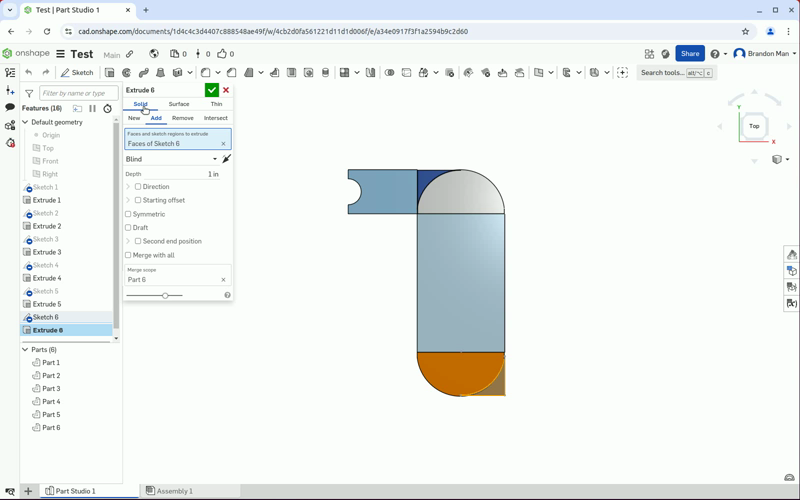
click(143, 106)
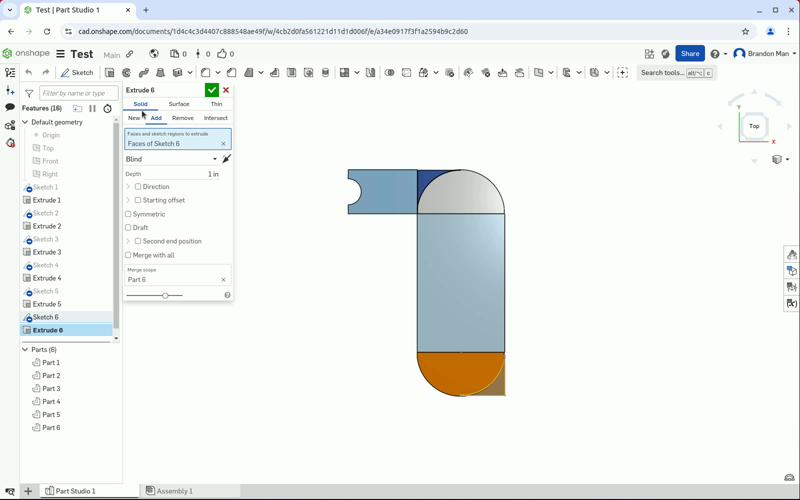
mouse_move(137, 120)
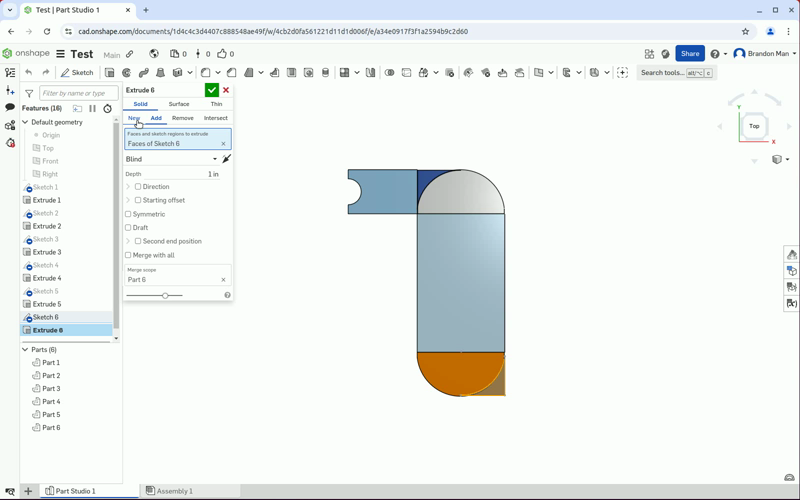
click(137, 120)
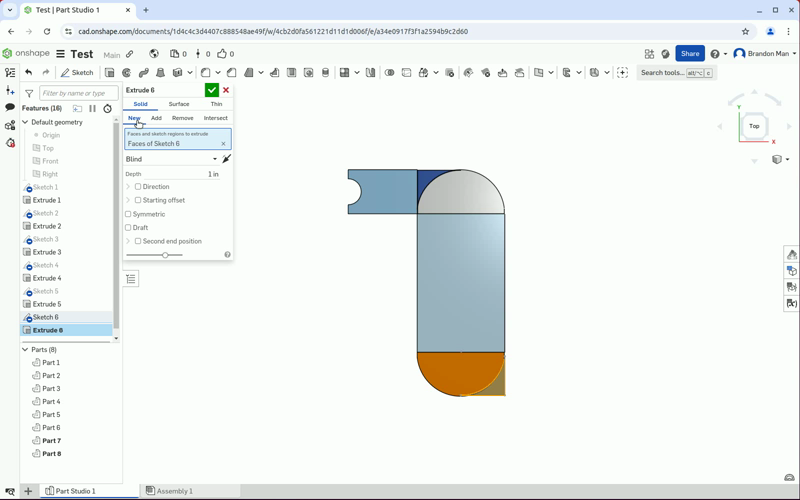
key(tab, 4)
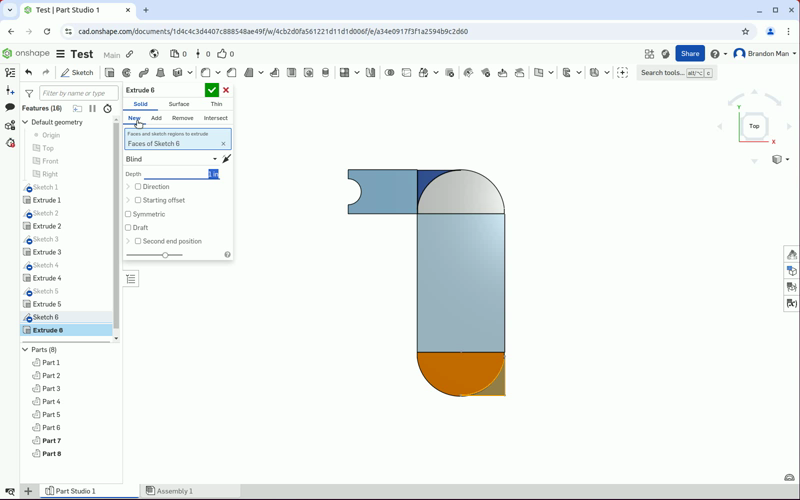
text(1.685)
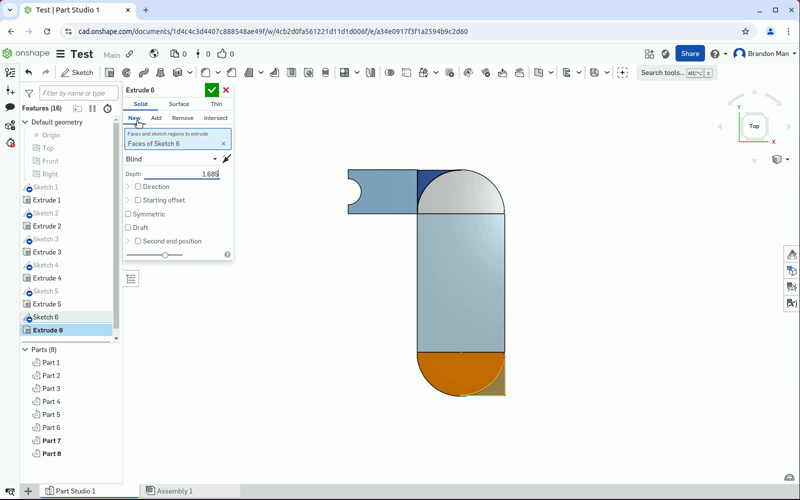
key(enter)
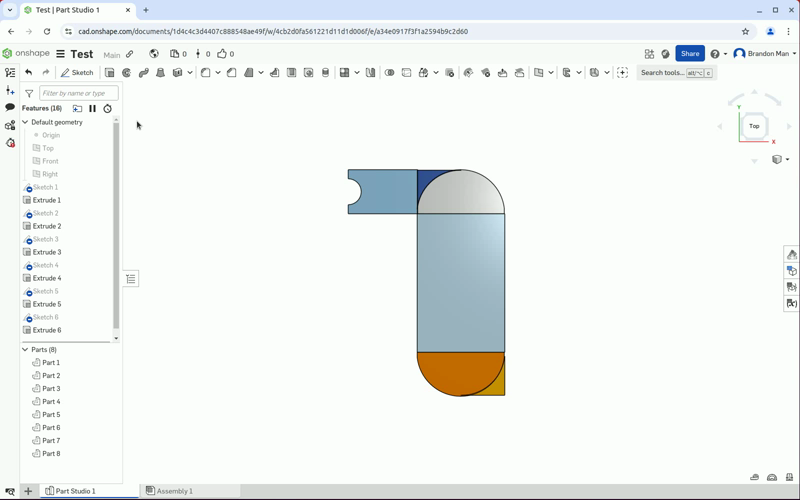
key(shift+h)
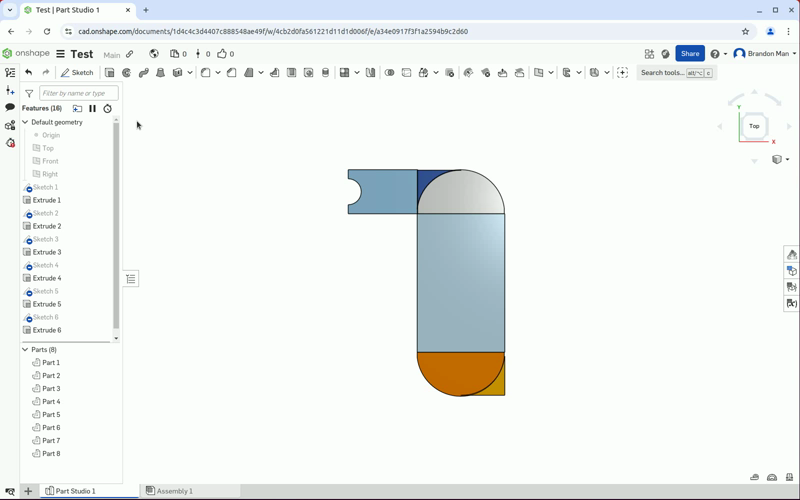
key(shift+h)
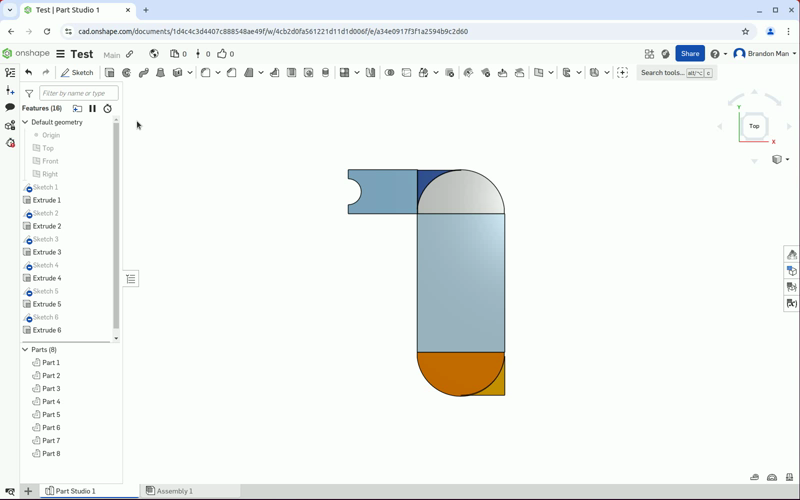
mouse_move(69, 189)
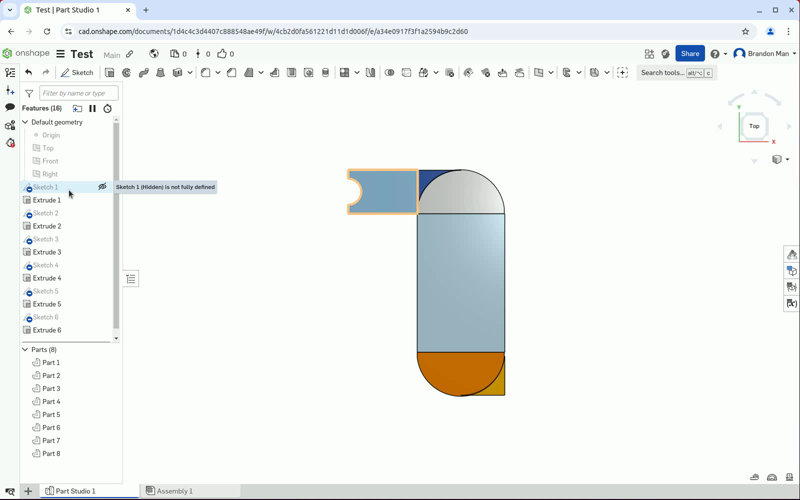
click(69, 189)
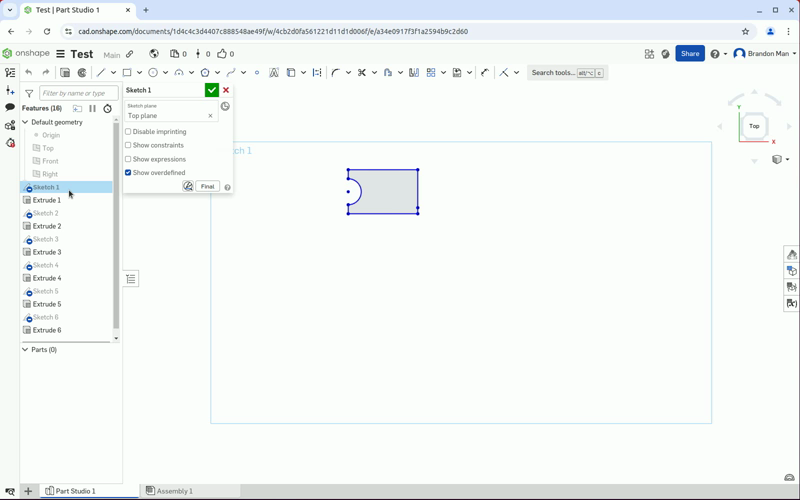
mouse_move(229, 92)
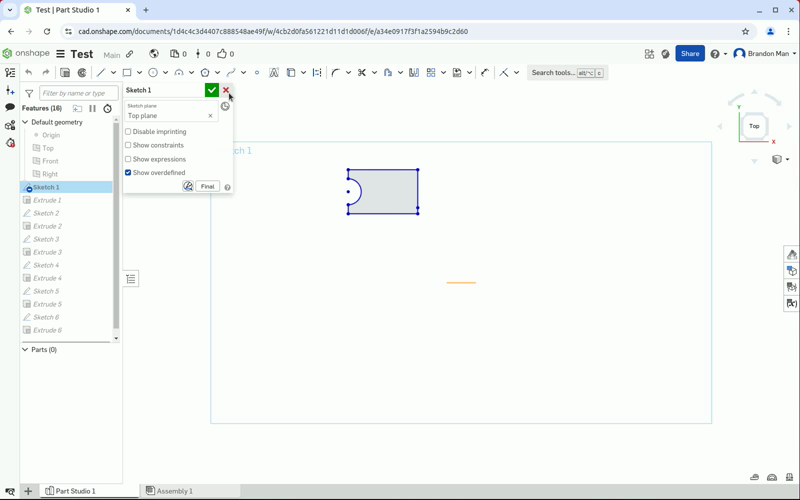
click(229, 92)
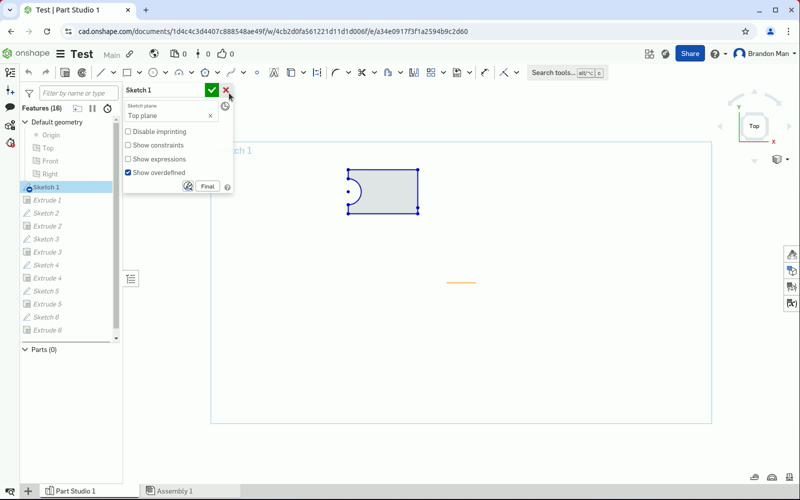
key(shift+s)
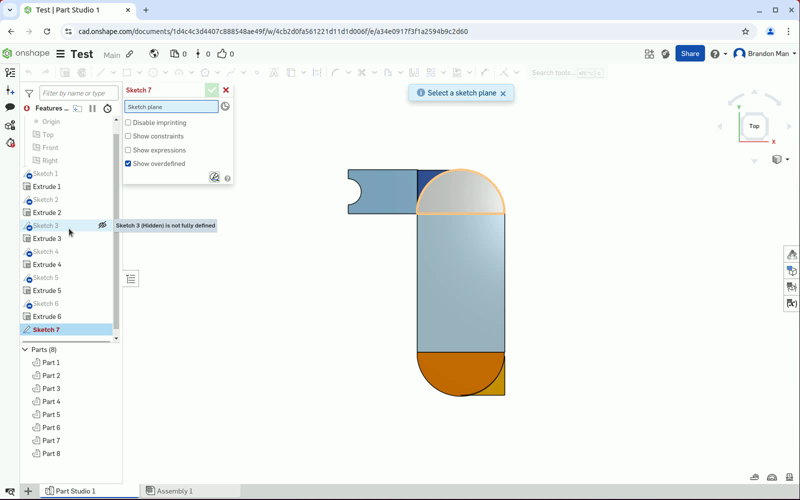
scroll(3)
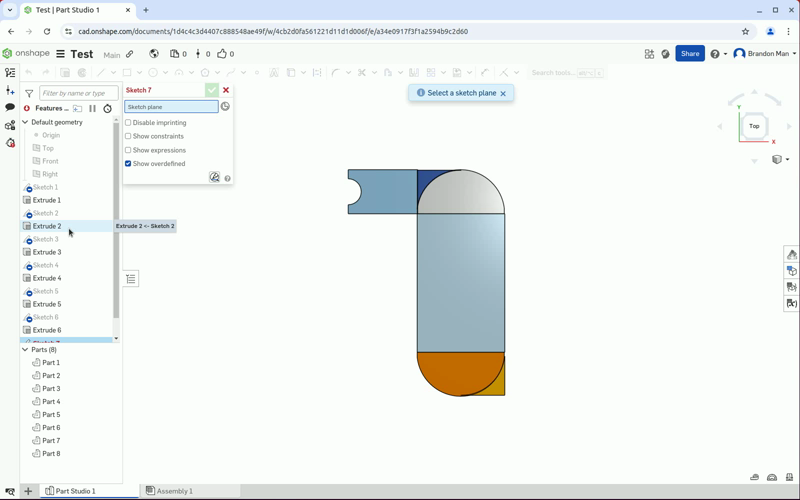
mouse_move(69, 150)
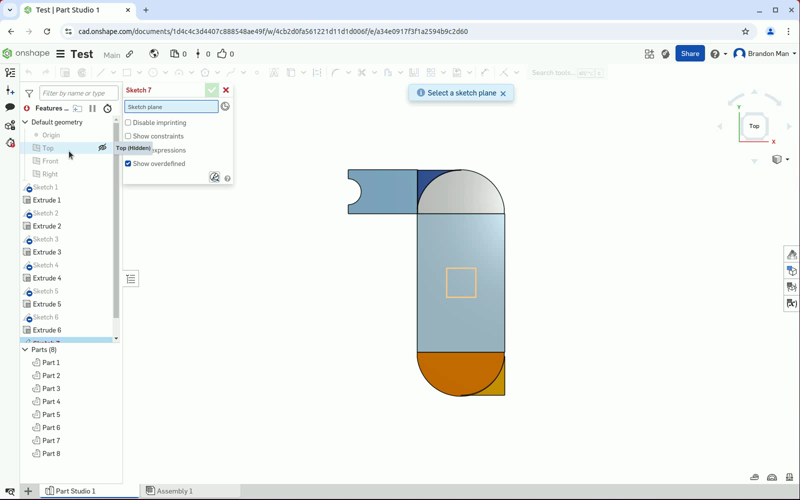
click(69, 150)
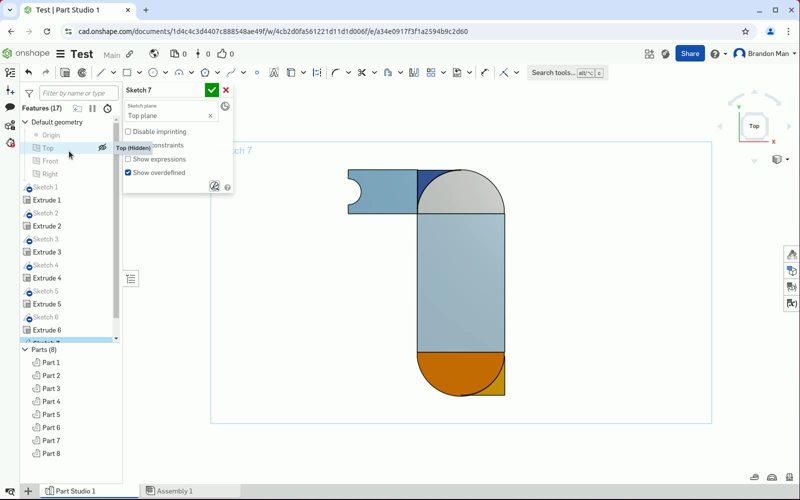
mouse_move(73, 352)
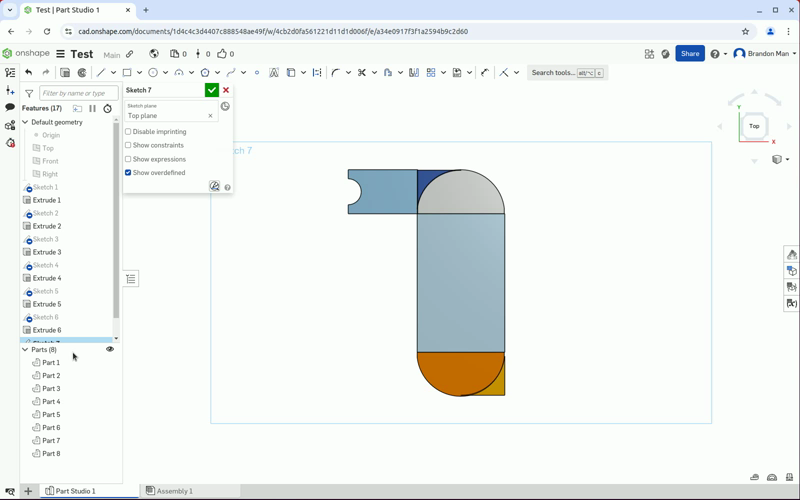
key(y)
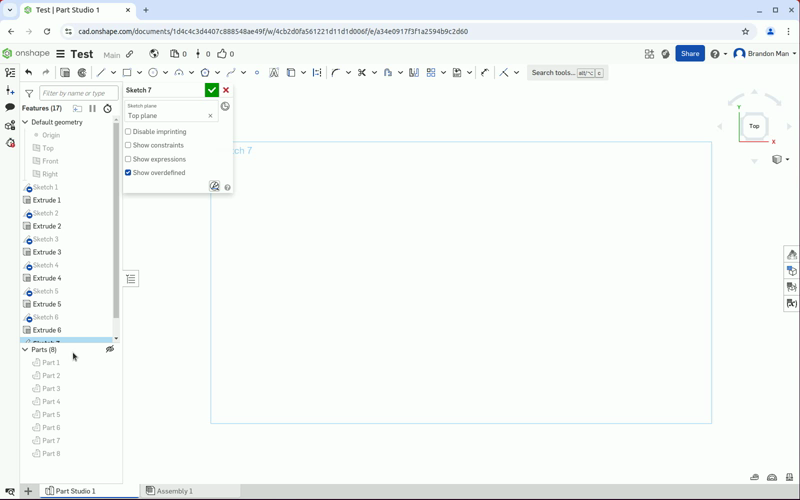
key(l)
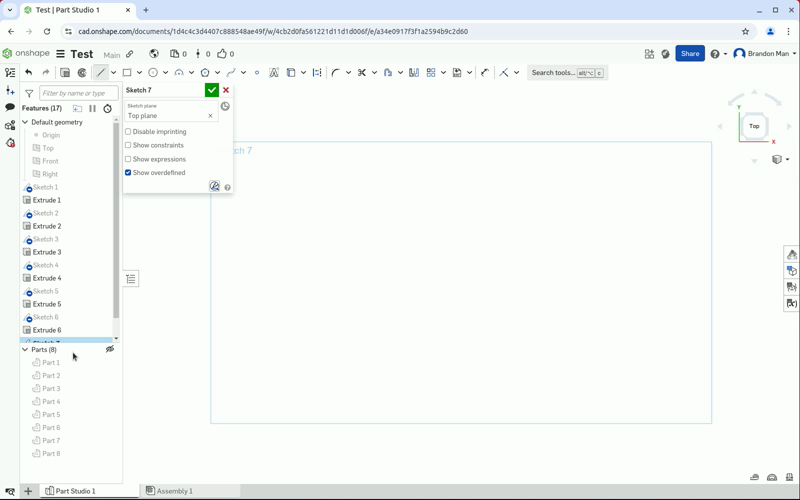
key_down(shift)
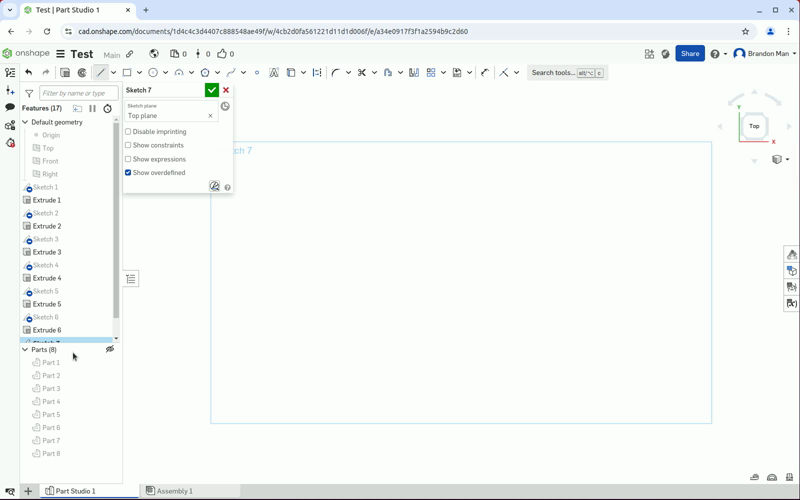
mouse_move(504, 395)
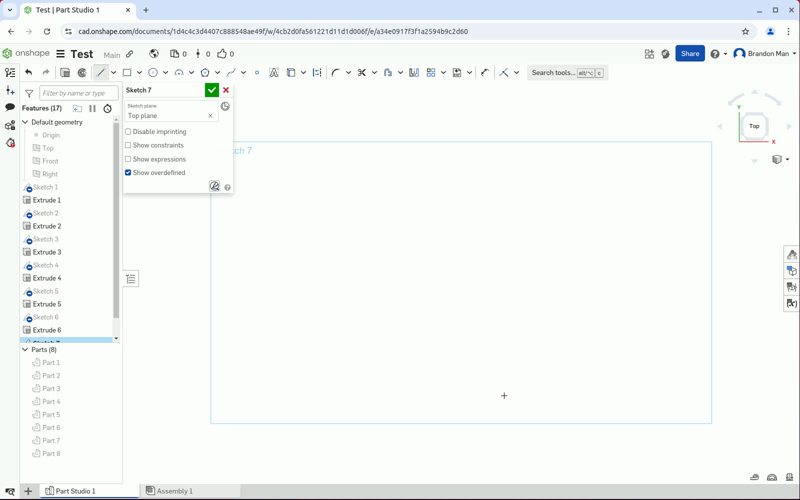
click(504, 395)
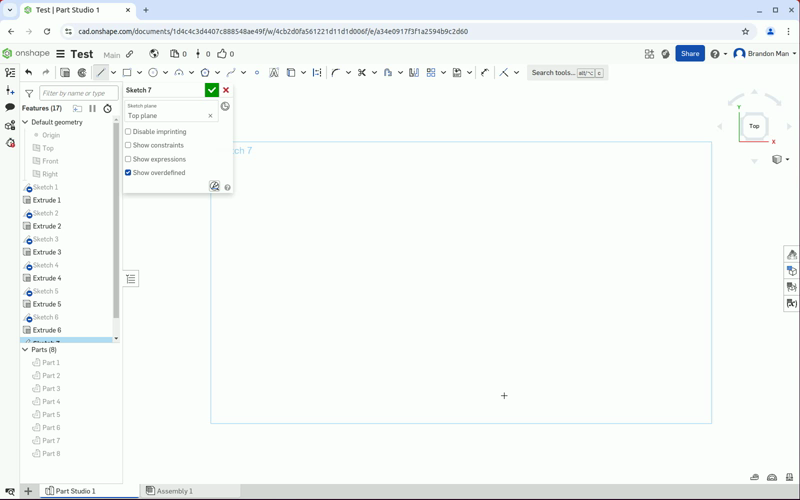
key_up(shift)
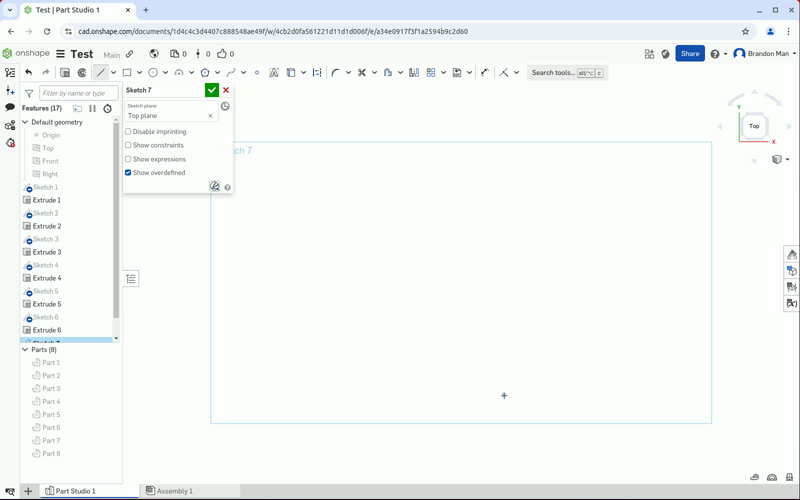
key_down(shift)
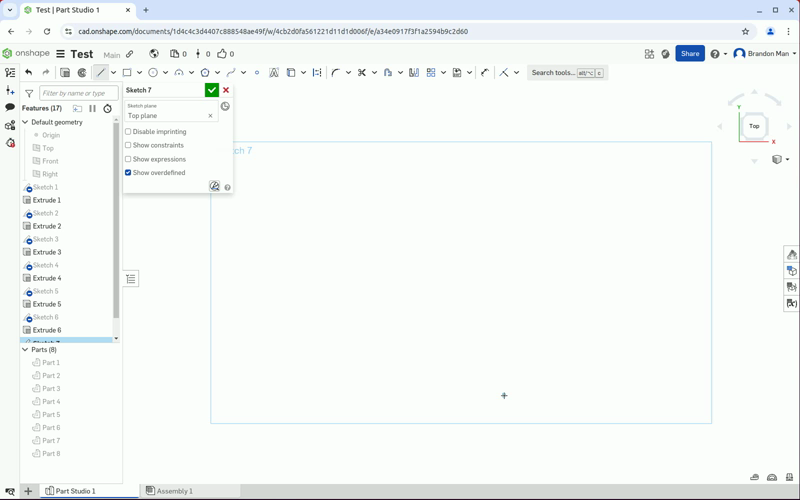
mouse_move(573, 395)
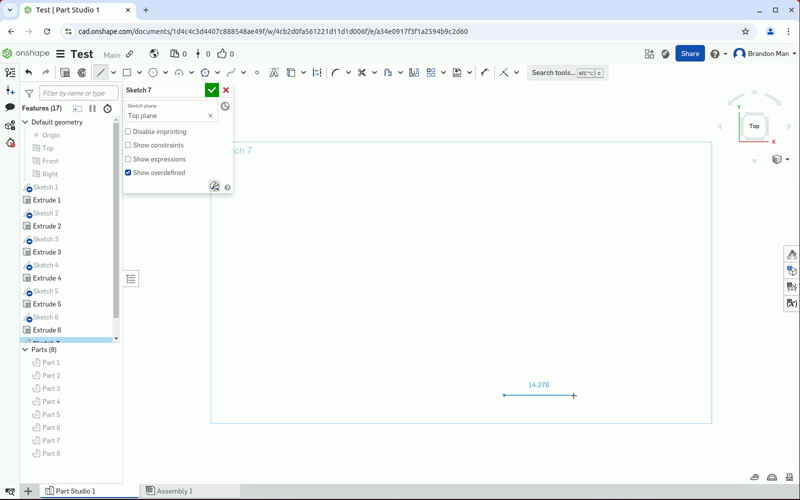
click(573, 395)
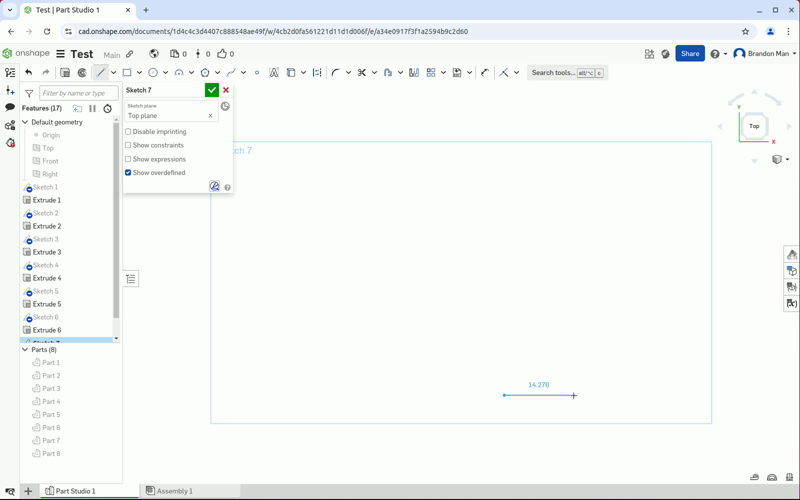
key_up(shift)
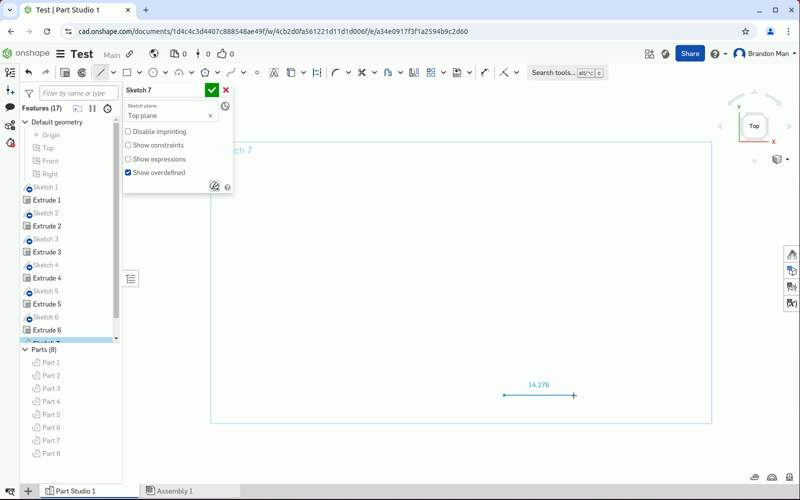
key_down(shift)
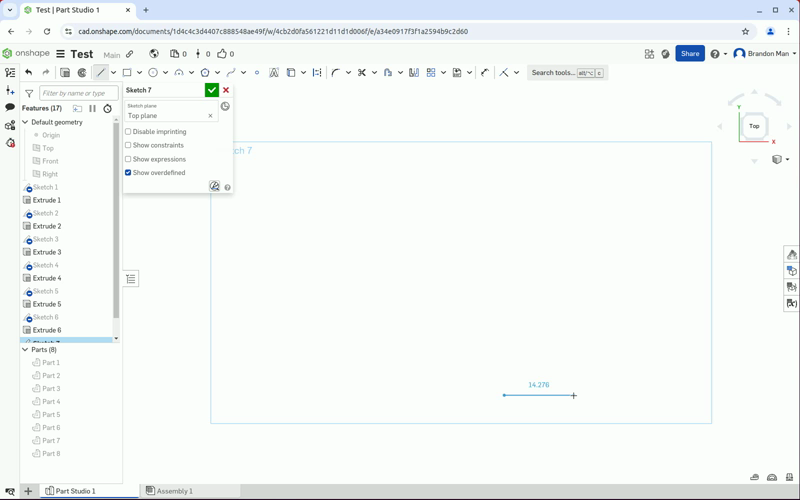
mouse_move(589, 395)
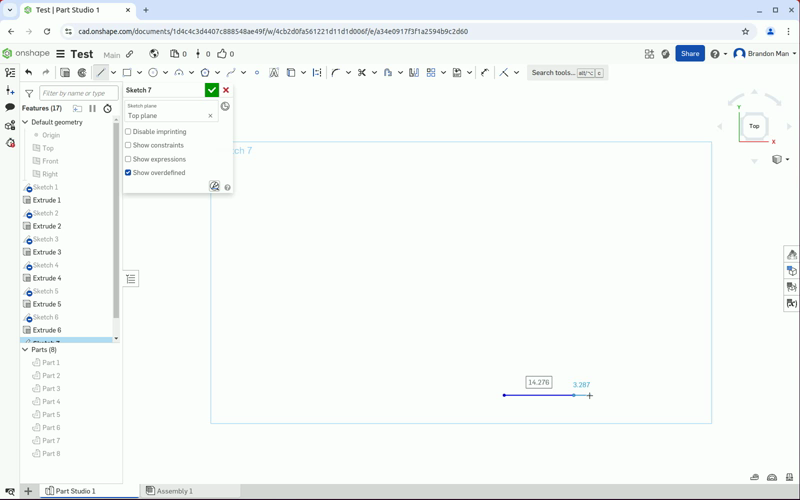
mouse_move(573, 386)
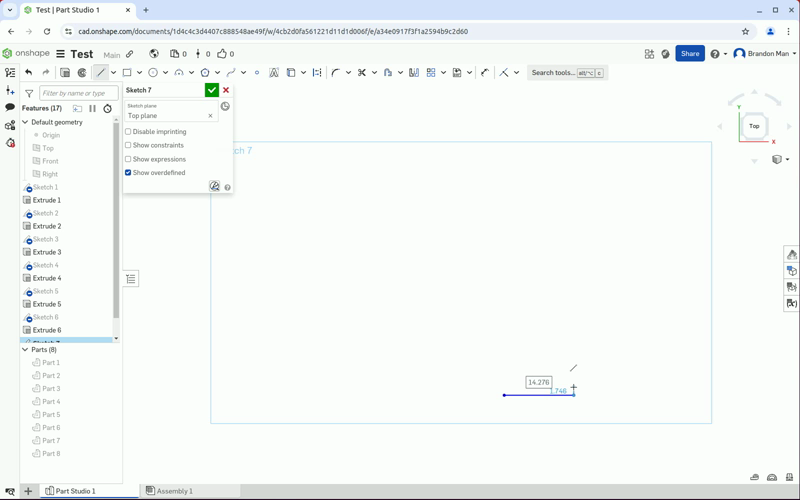
click(573, 386)
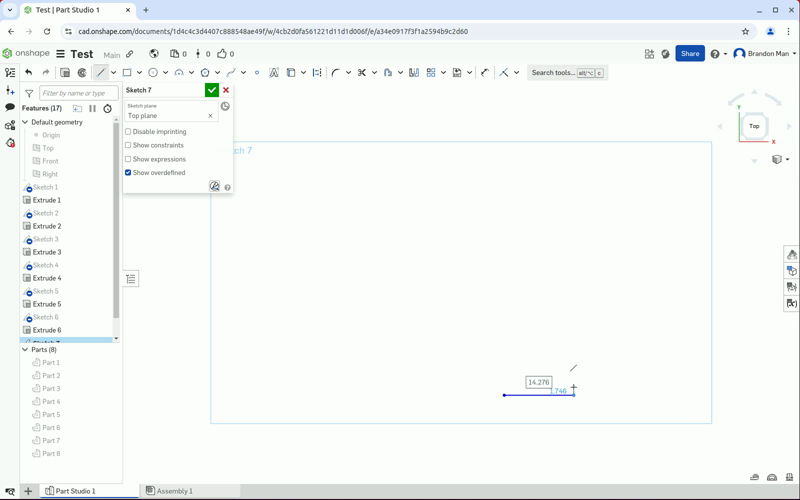
key_up(shift)
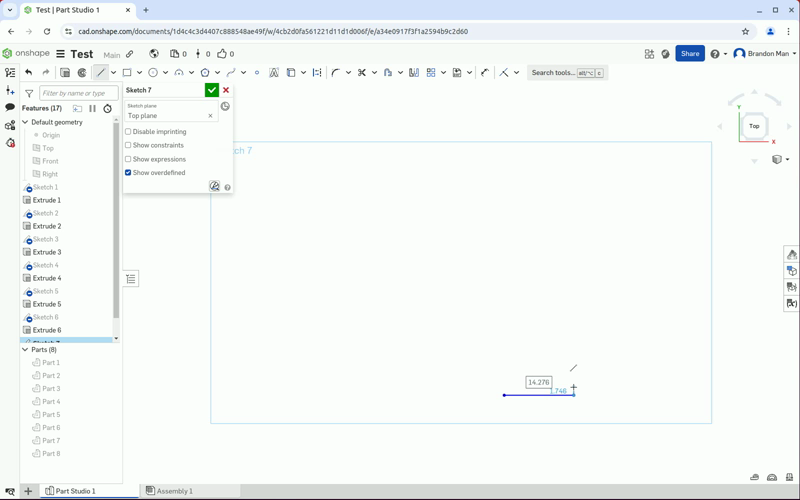
key(esc)
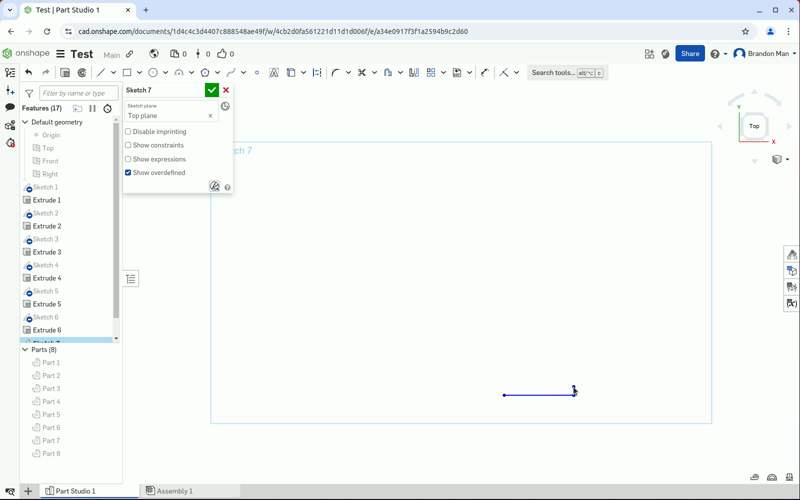
key(a)
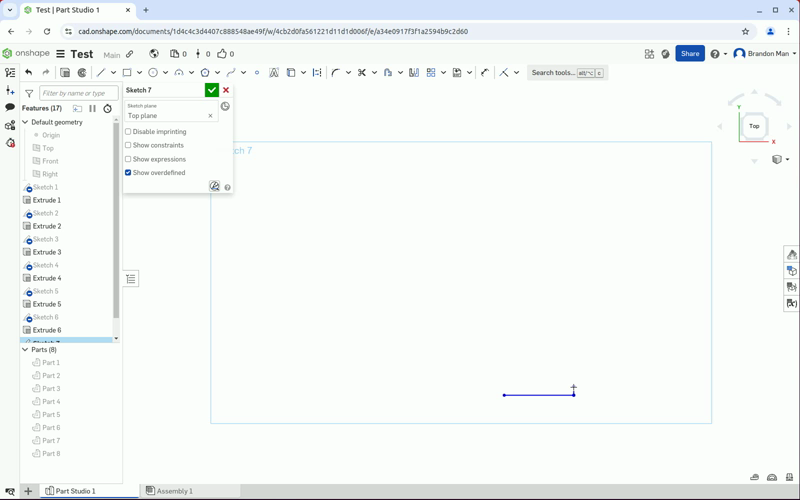
mouse_move(573, 386)
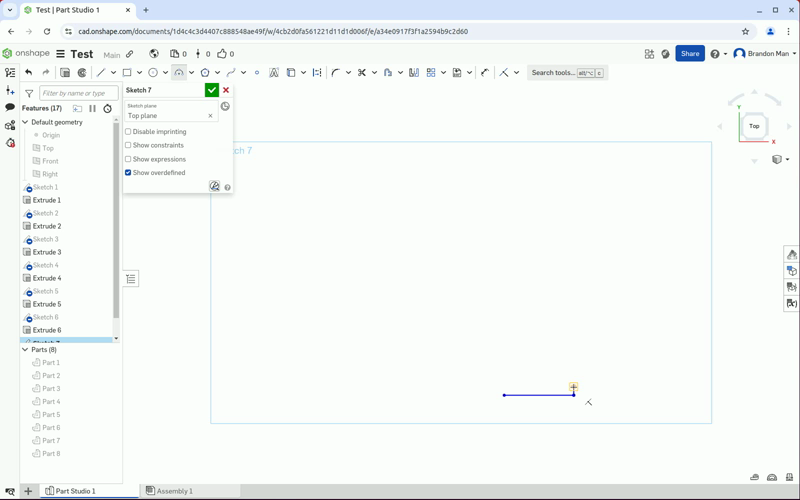
click(573, 386)
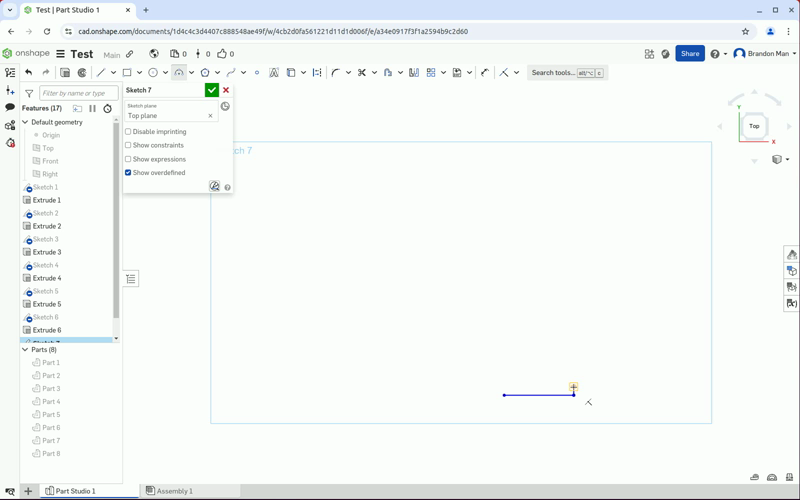
key_down(shift)
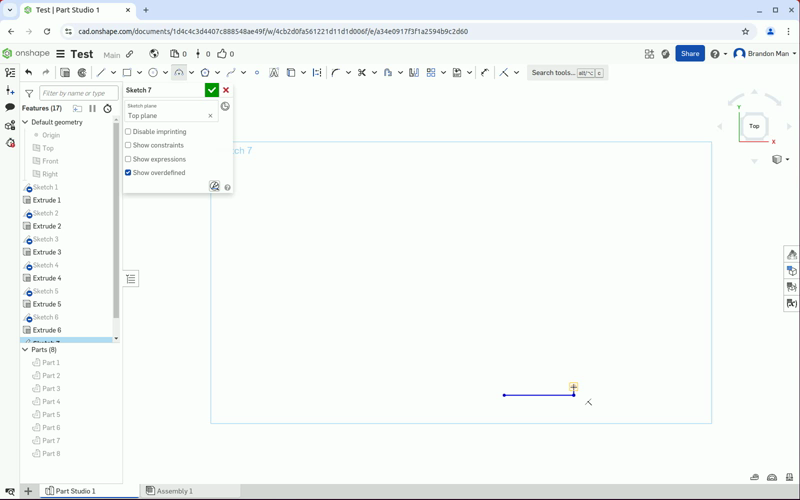
mouse_move(573, 360)
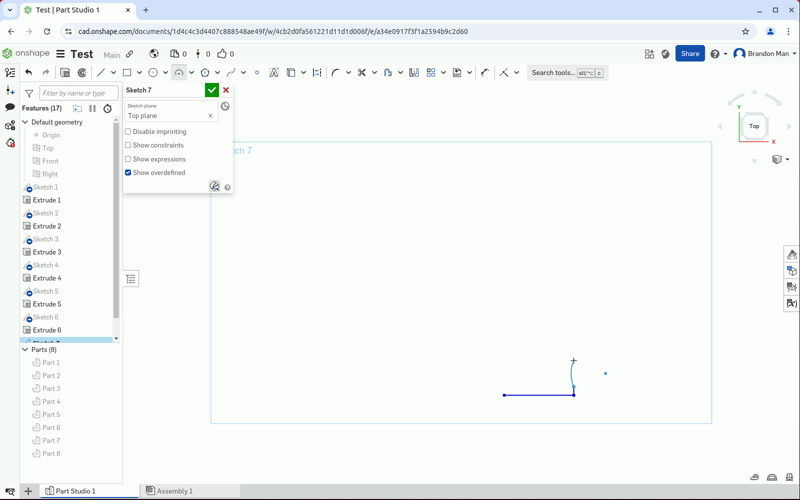
click(573, 360)
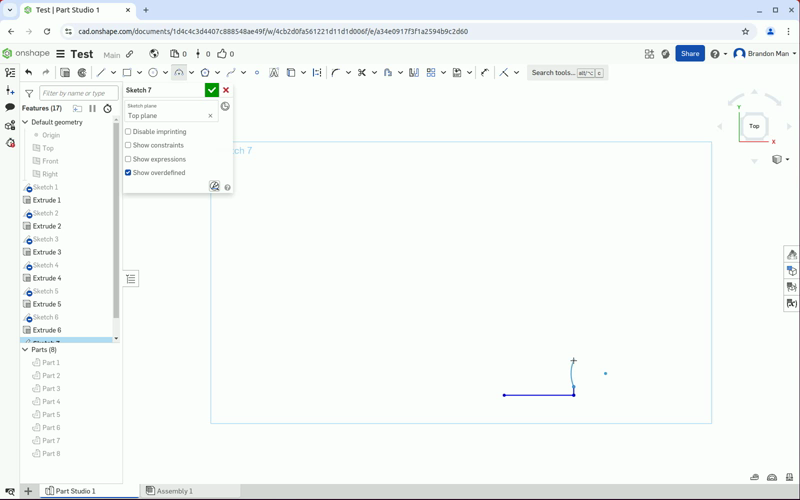
mouse_move(560, 373)
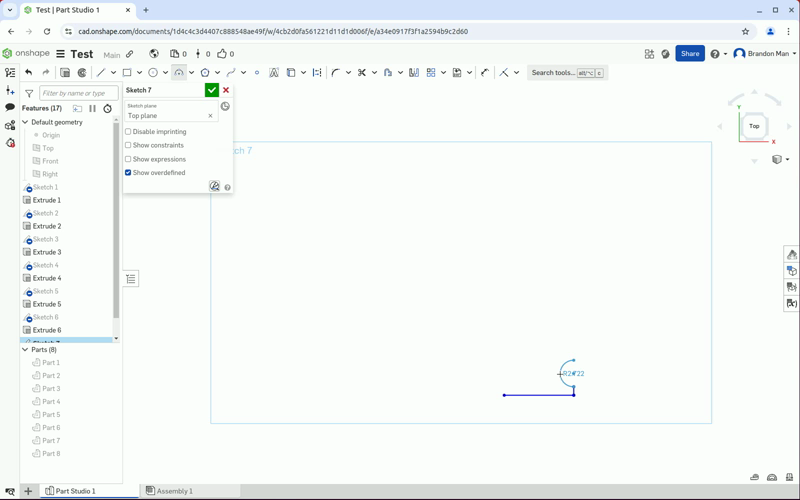
click(560, 373)
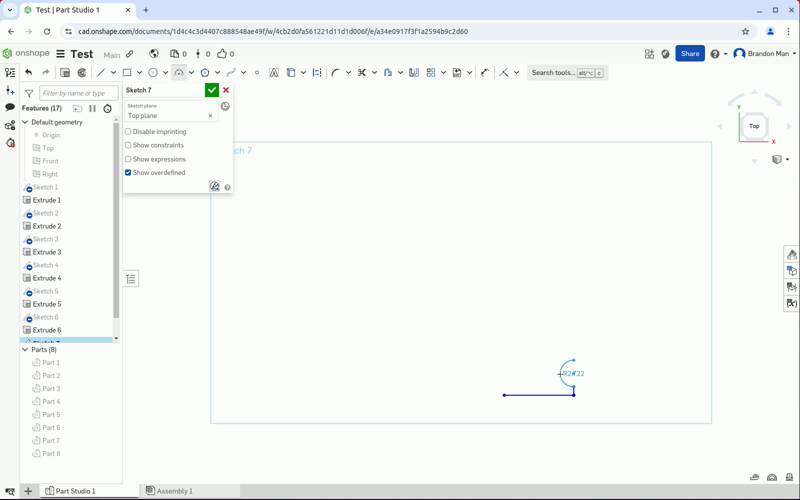
key_up(shift)
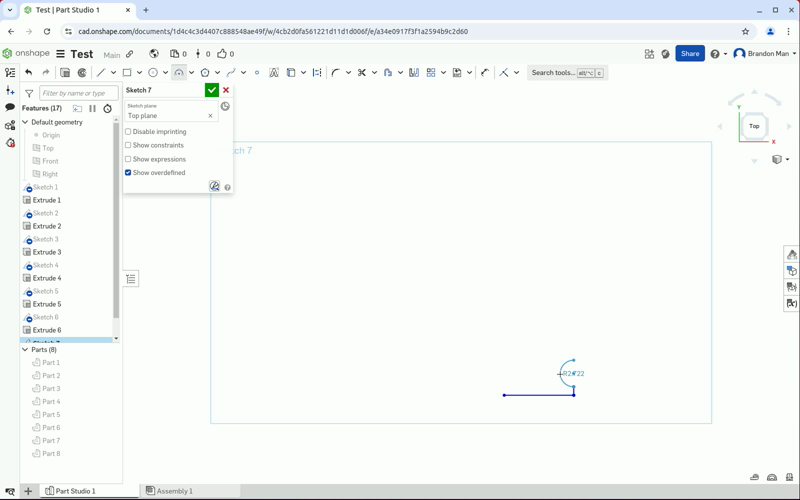
key(esc)
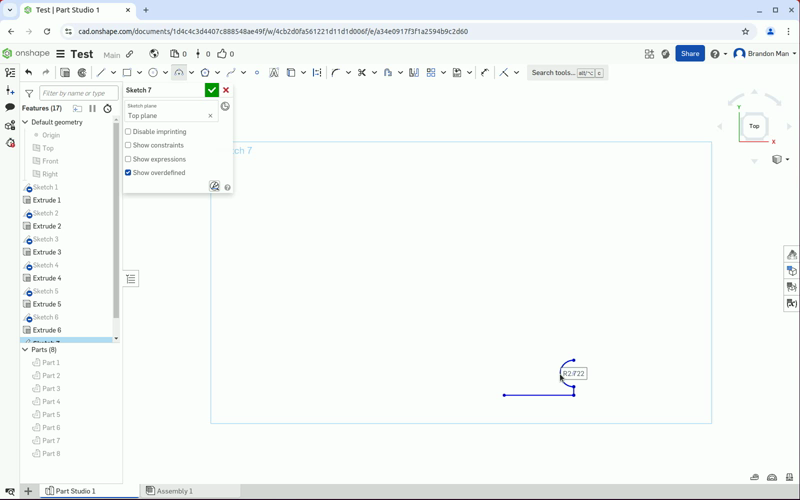
key(l)
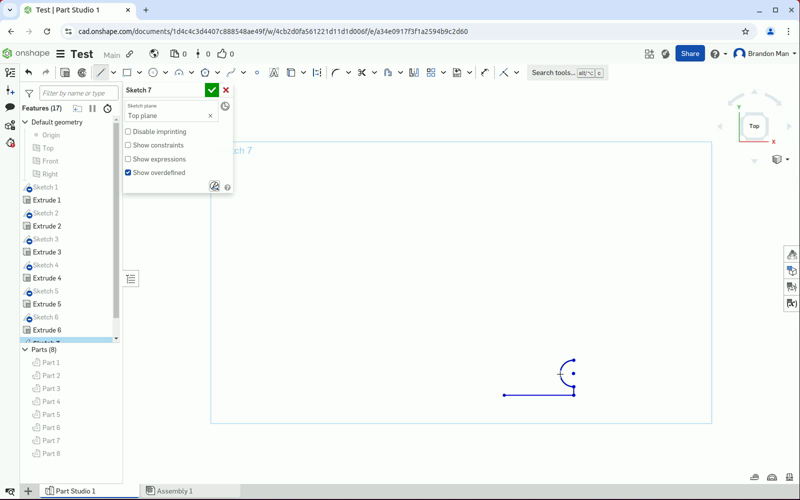
mouse_move(573, 360)
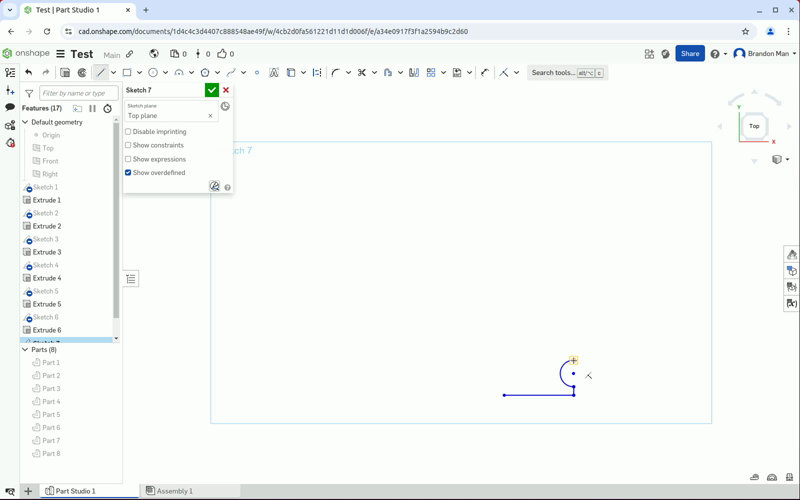
click(573, 360)
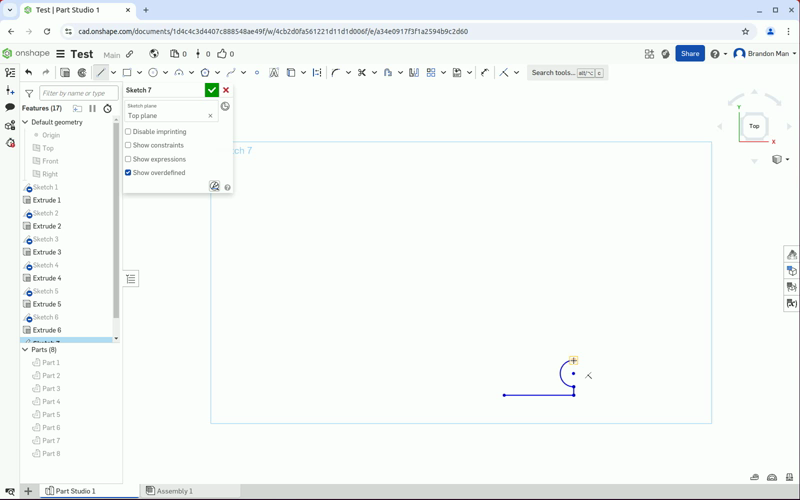
key_down(shift)
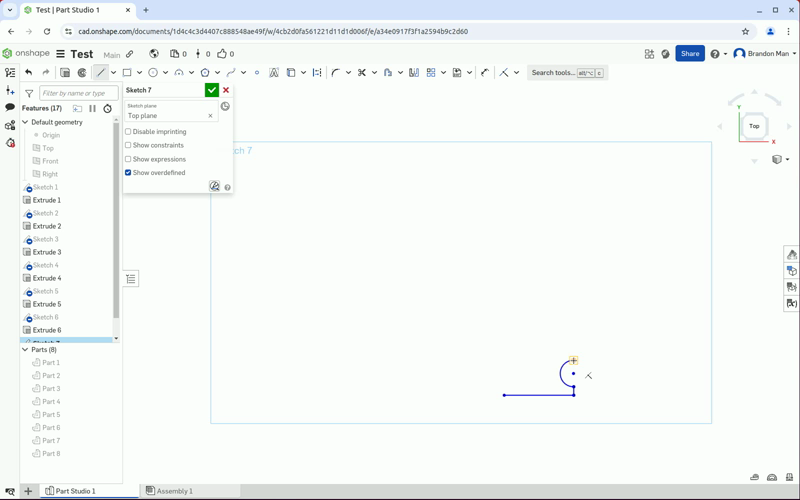
mouse_move(589, 360)
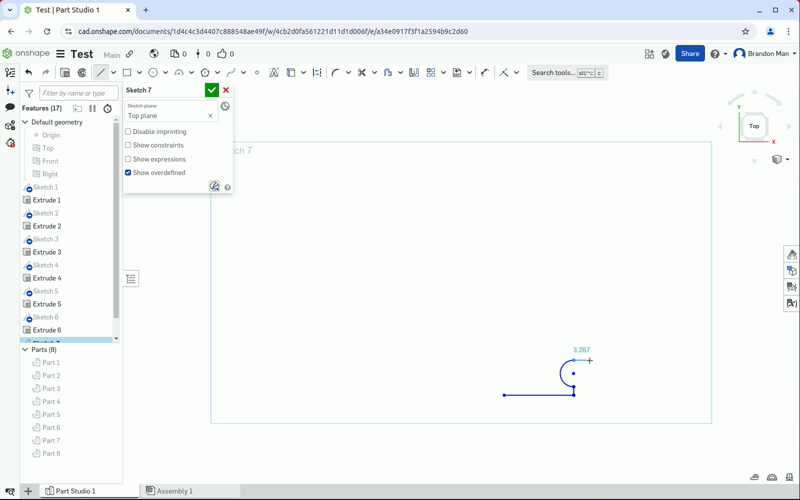
mouse_move(573, 351)
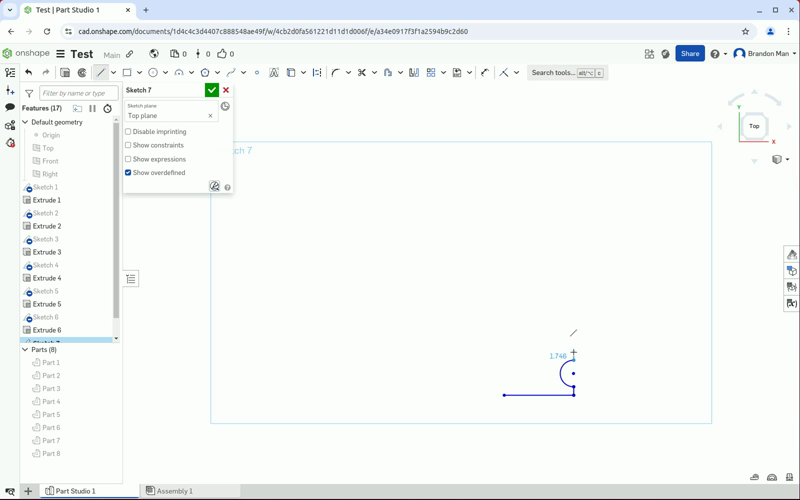
click(573, 351)
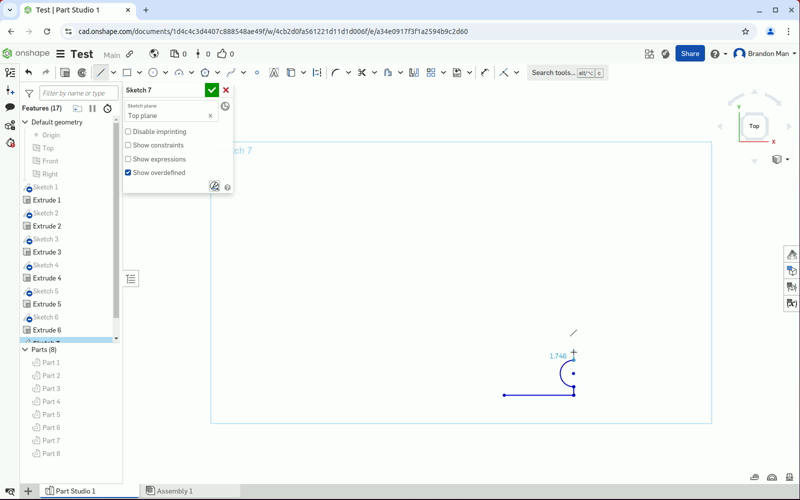
key_up(shift)
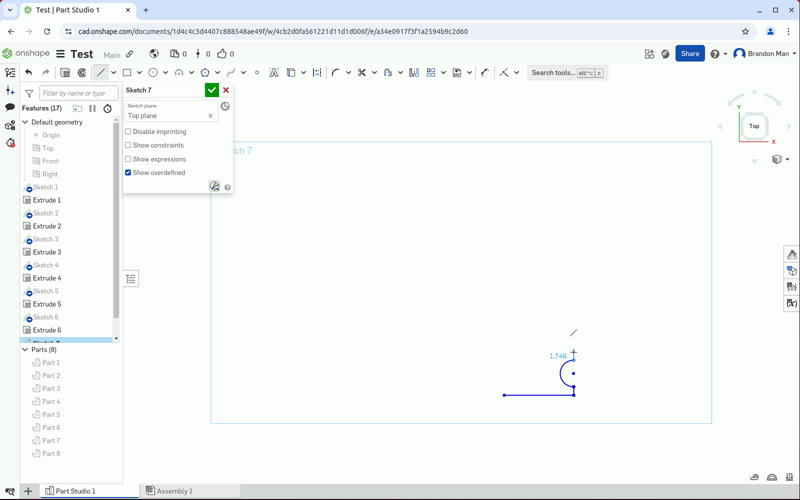
key_down(shift)
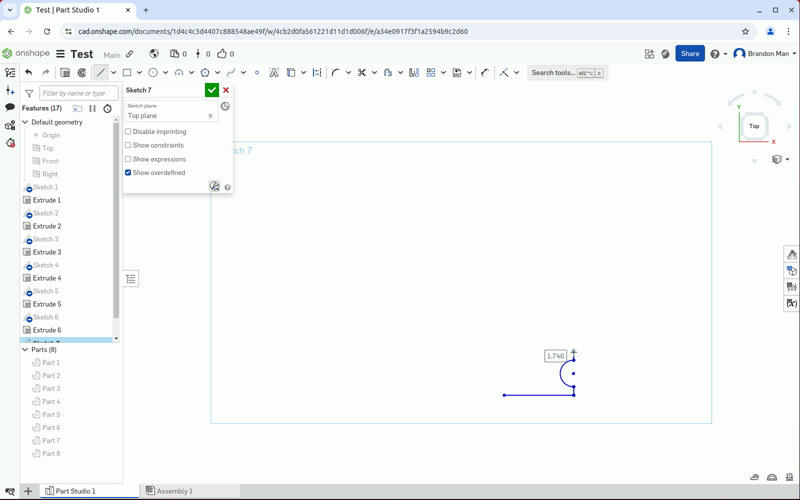
mouse_move(504, 351)
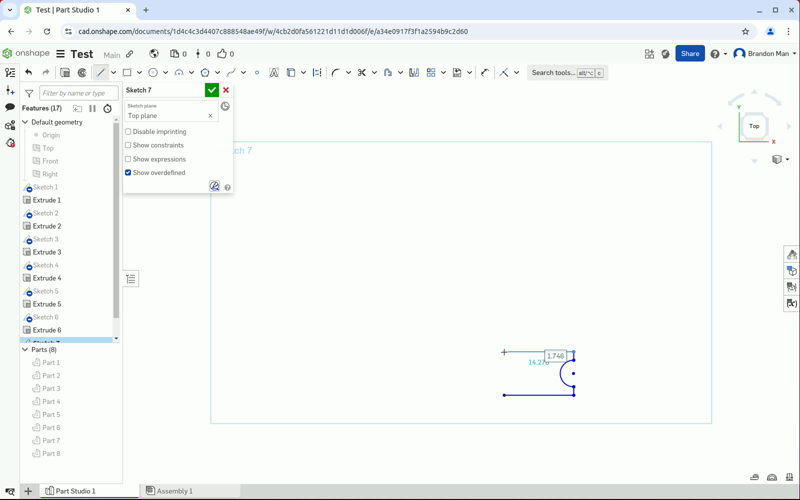
click(504, 351)
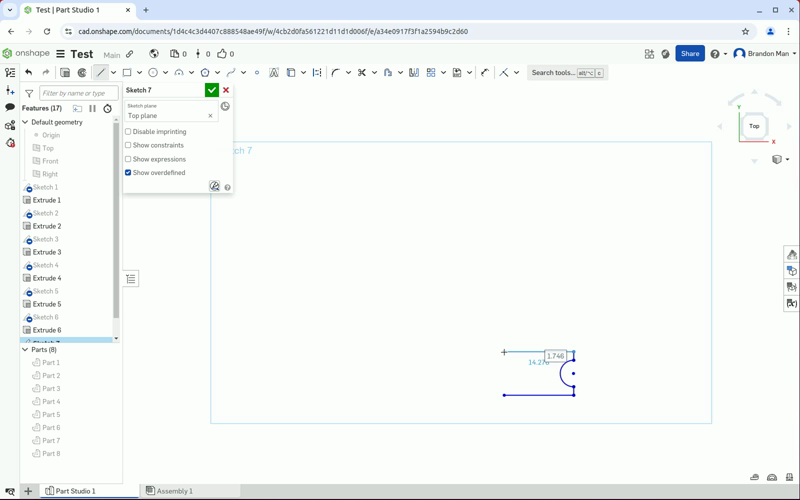
key_up(shift)
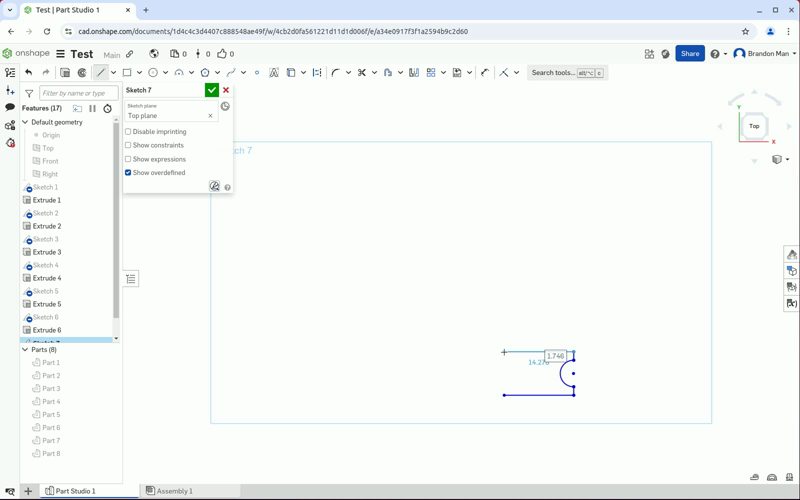
key_down(shift)
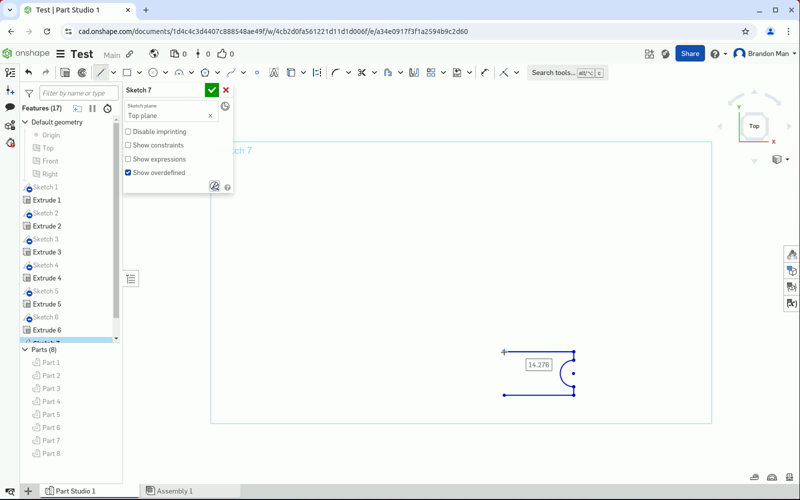
mouse_move(534, 351)
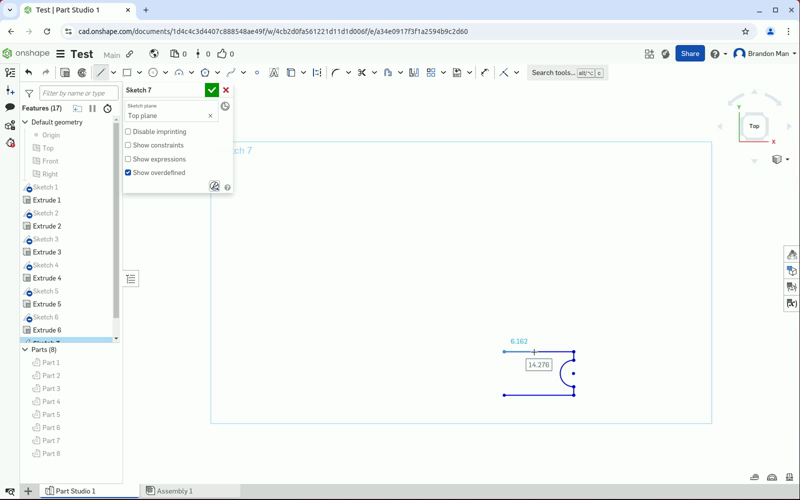
mouse_move(504, 357)
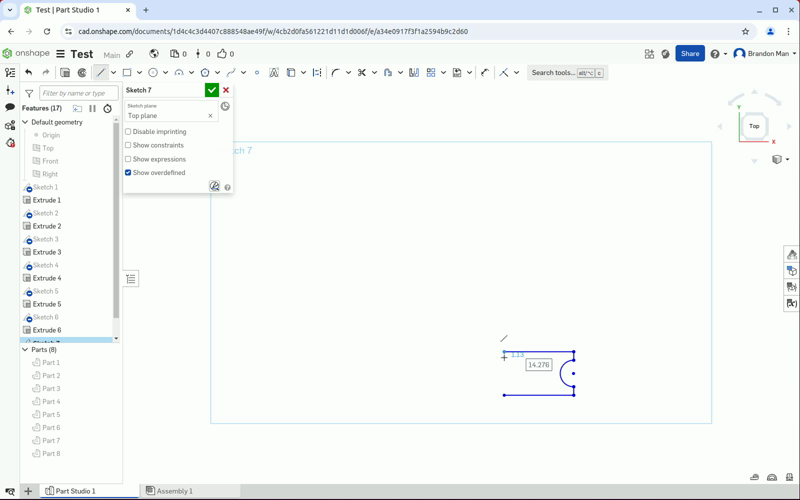
scroll(6)
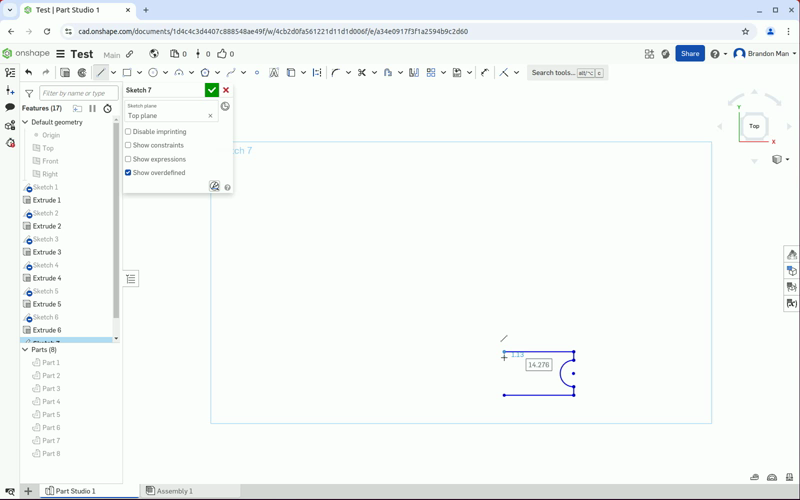
scroll(6)
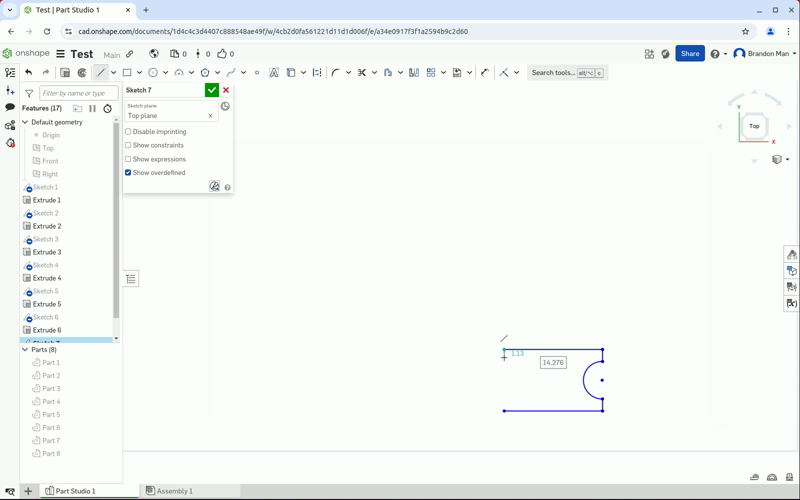
scroll(6)
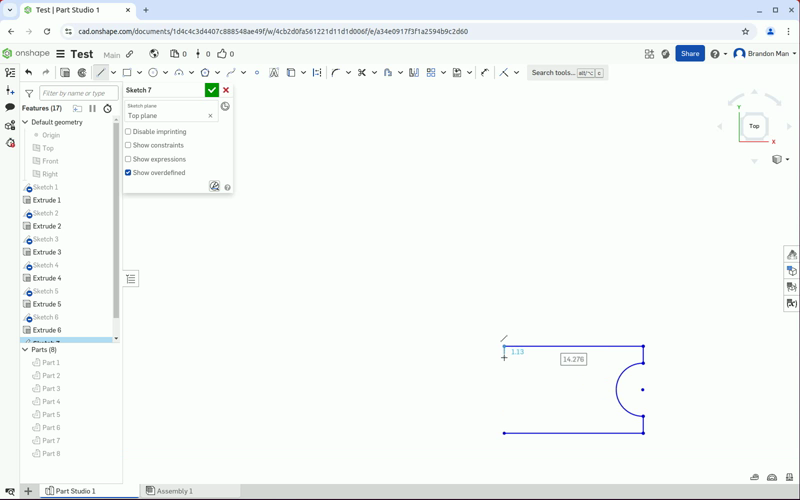
scroll(6)
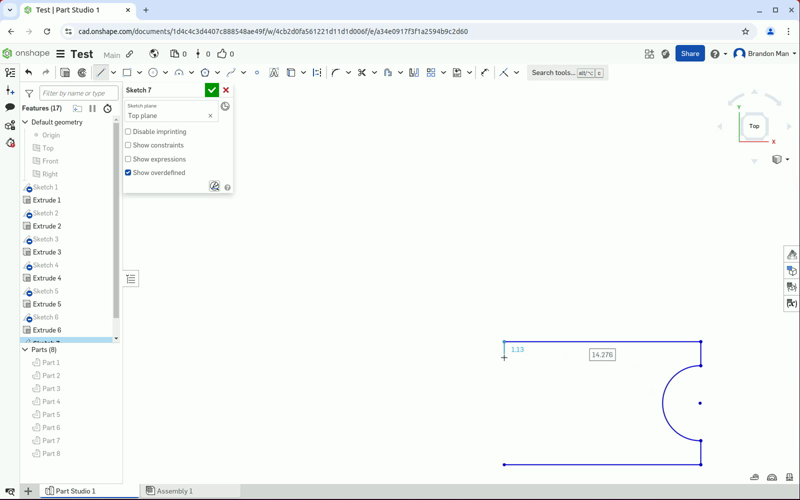
scroll(6)
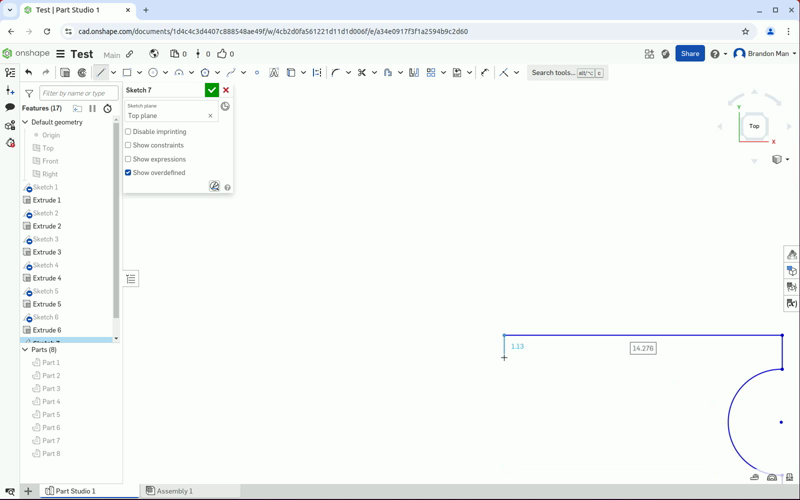
scroll(6)
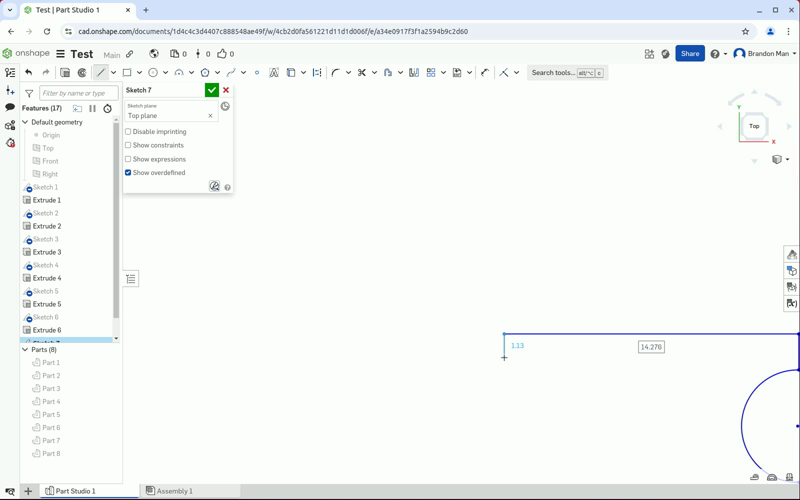
scroll(6)
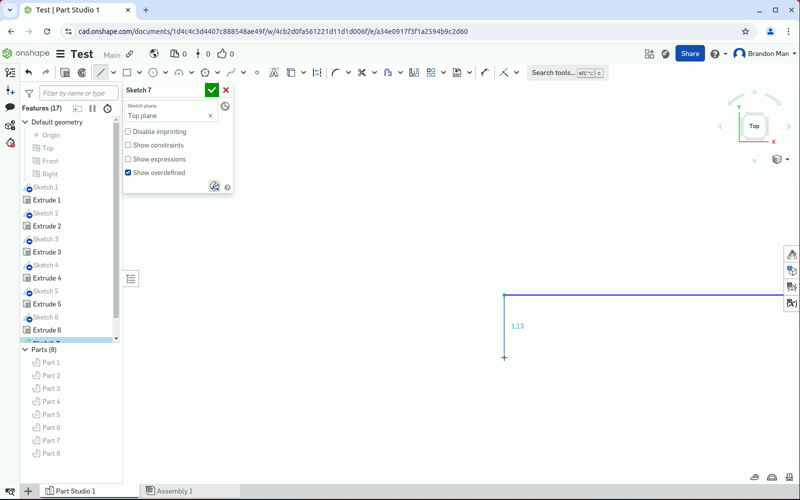
click(504, 357)
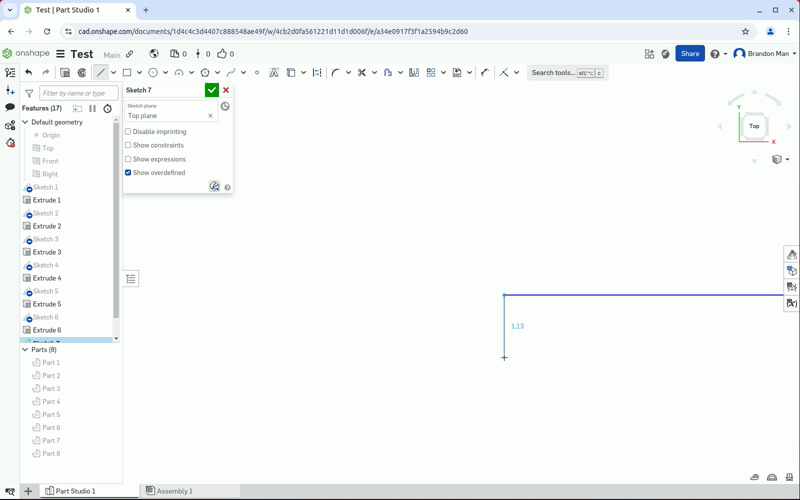
scroll(-6)
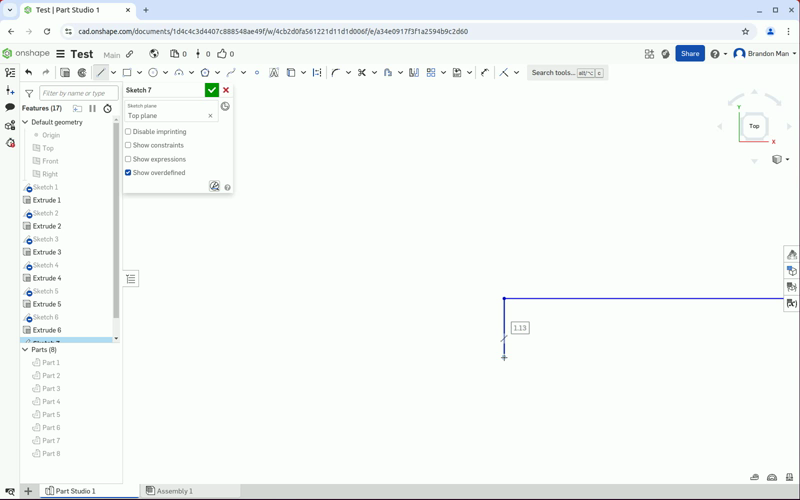
scroll(-6)
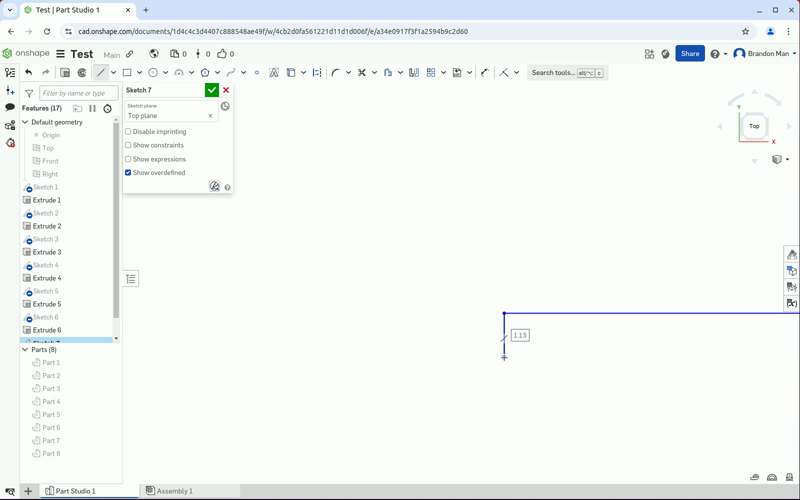
scroll(-6)
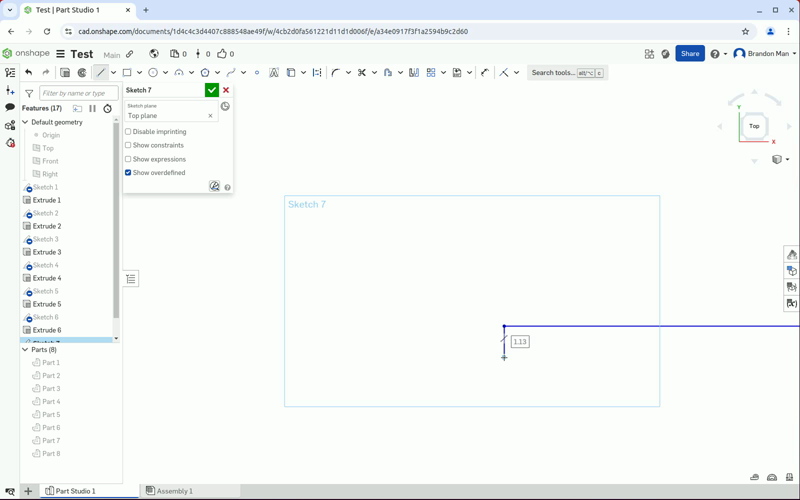
scroll(-6)
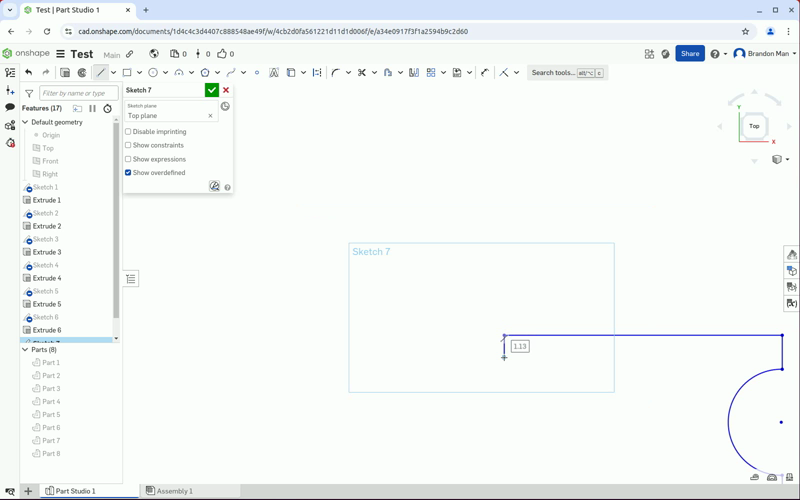
scroll(-6)
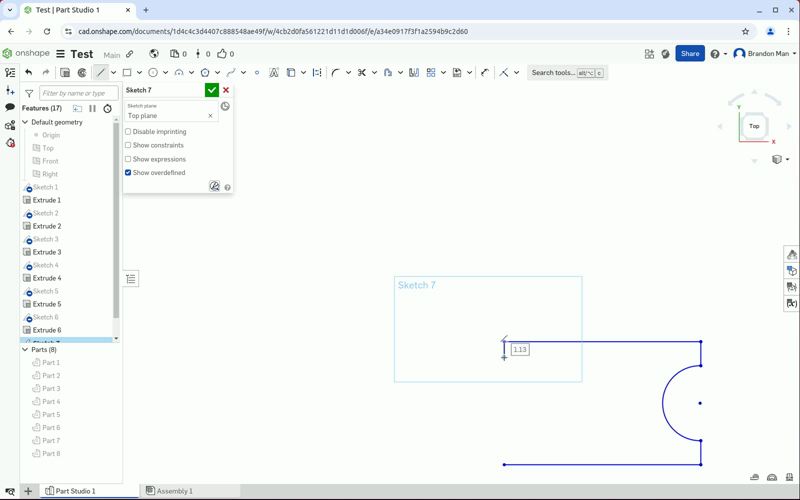
scroll(-6)
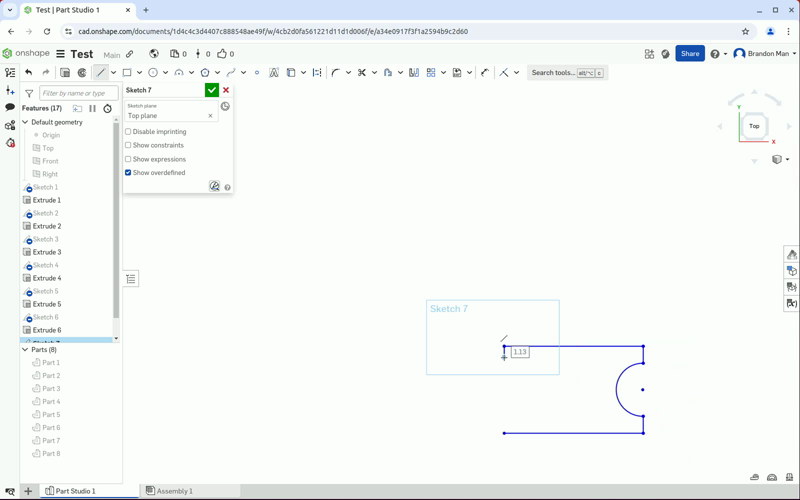
scroll(-6)
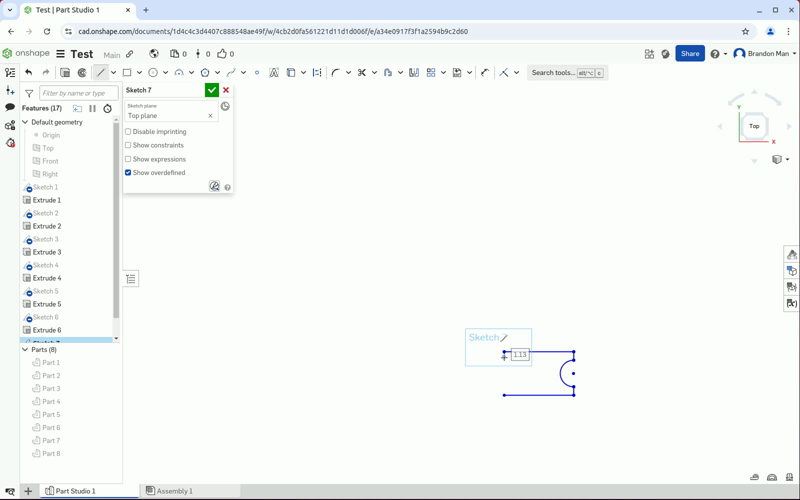
key_up(shift)
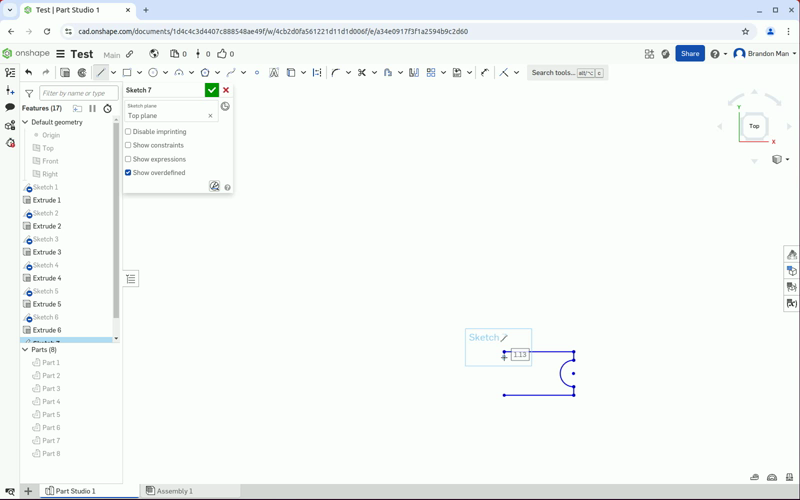
mouse_move(534, 357)
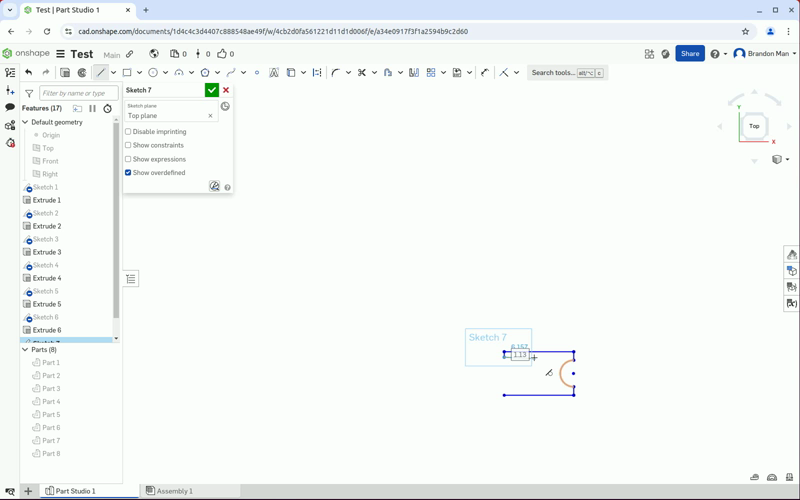
key_down(shift)
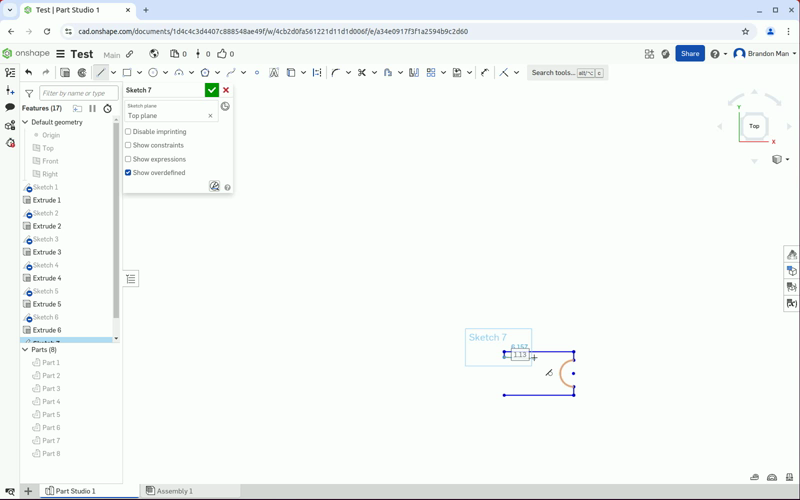
mouse_move(504, 395)
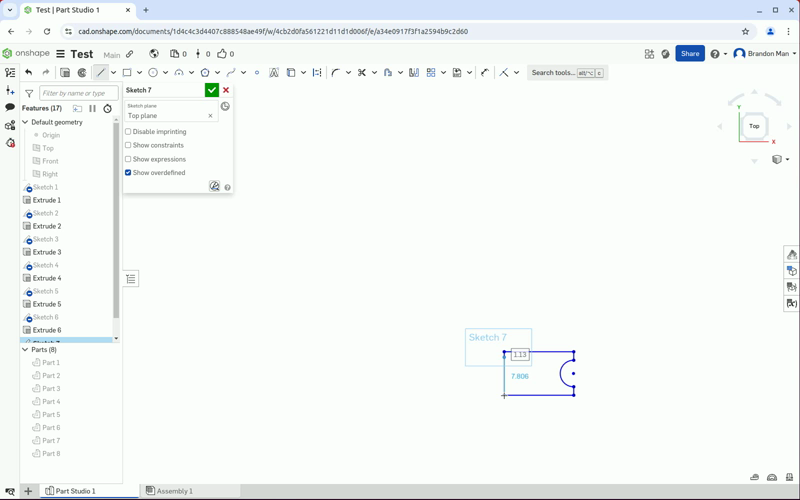
key_up(shift)
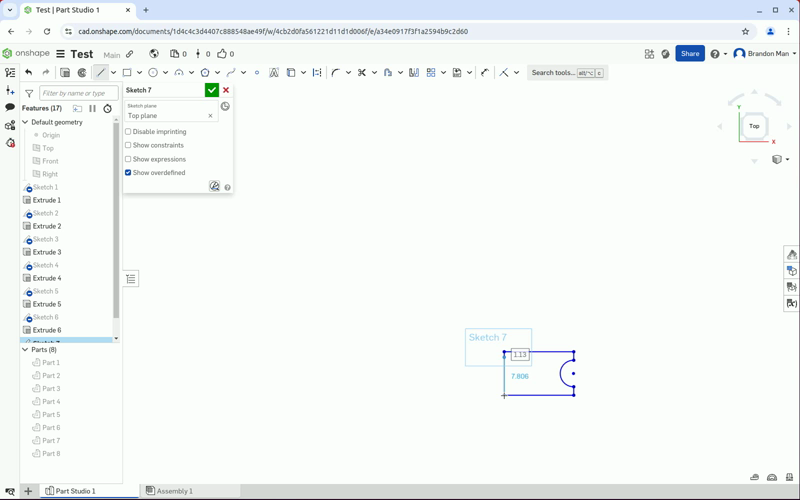
click(504, 395)
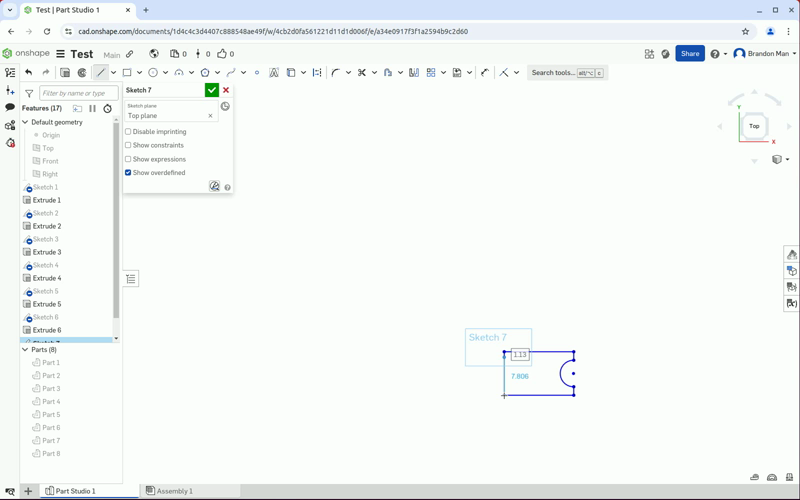
key(esc)
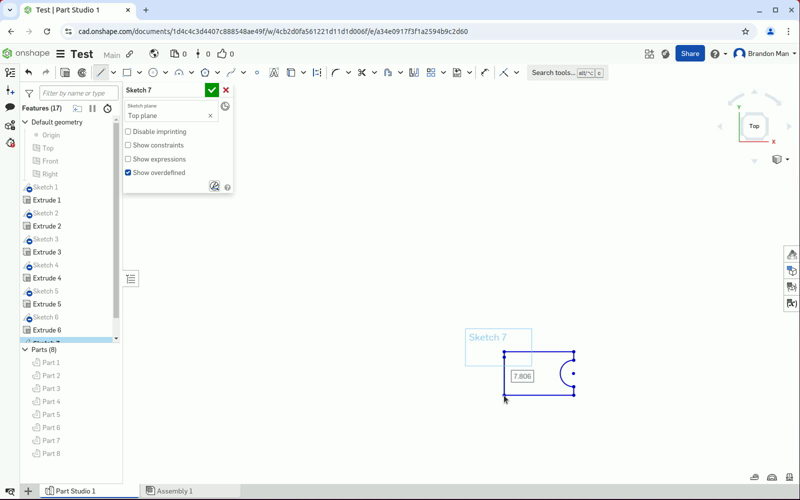
mouse_move(511, 373)
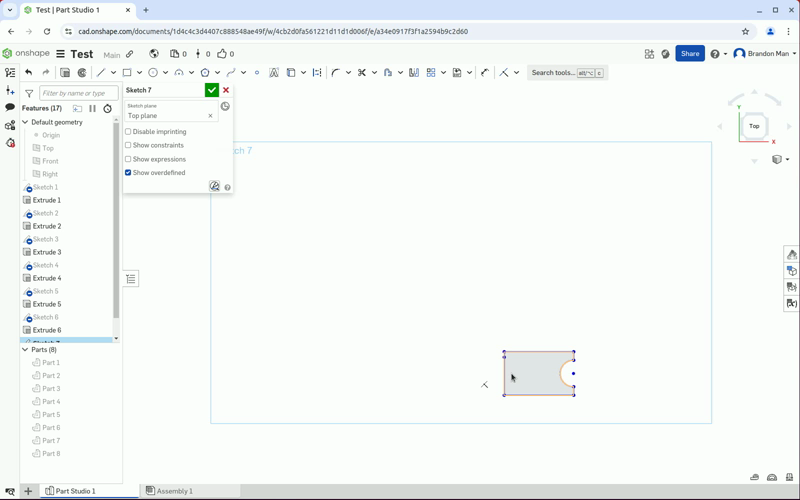
scroll(6)
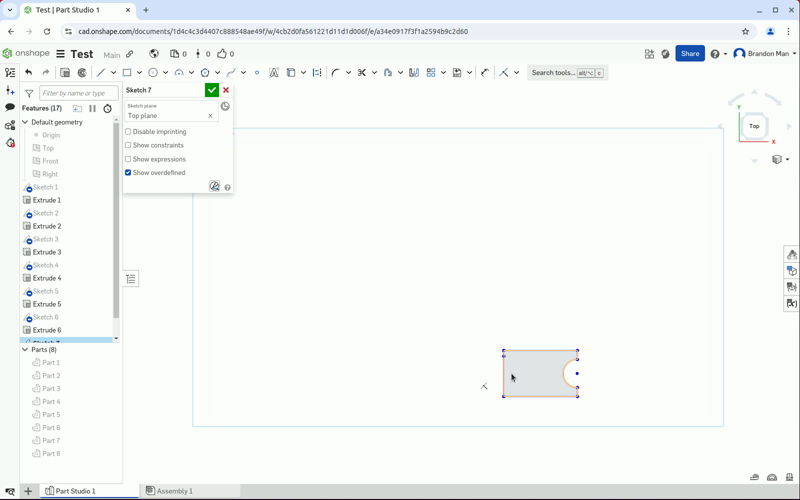
scroll(6)
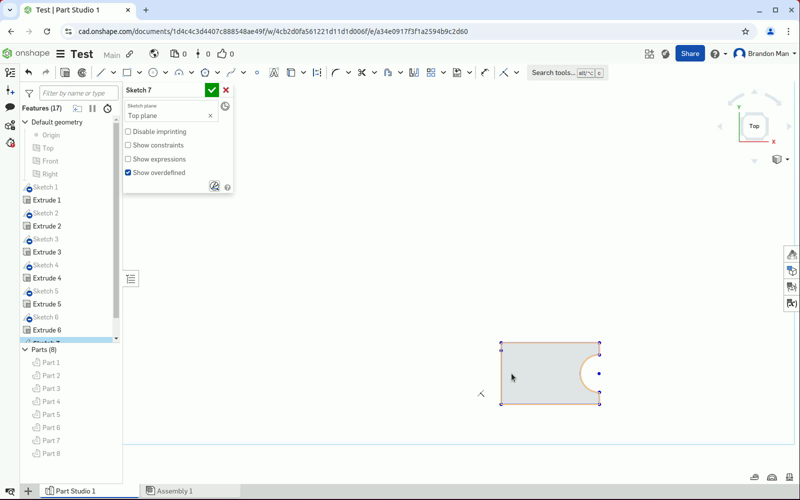
scroll(6)
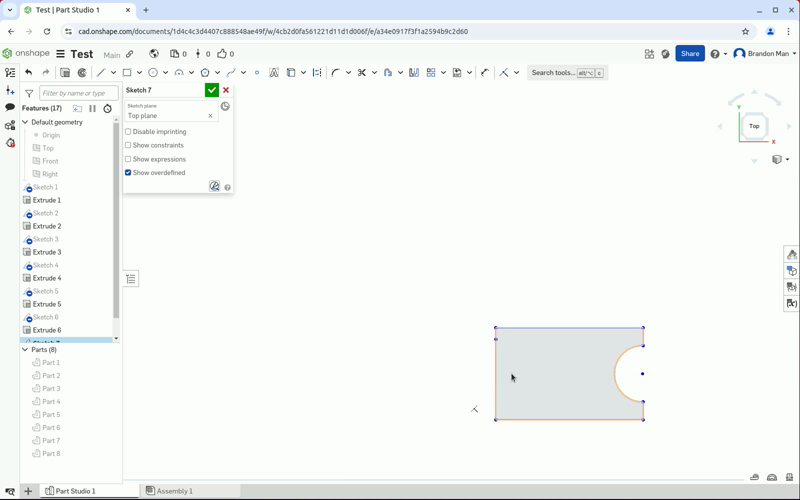
scroll(6)
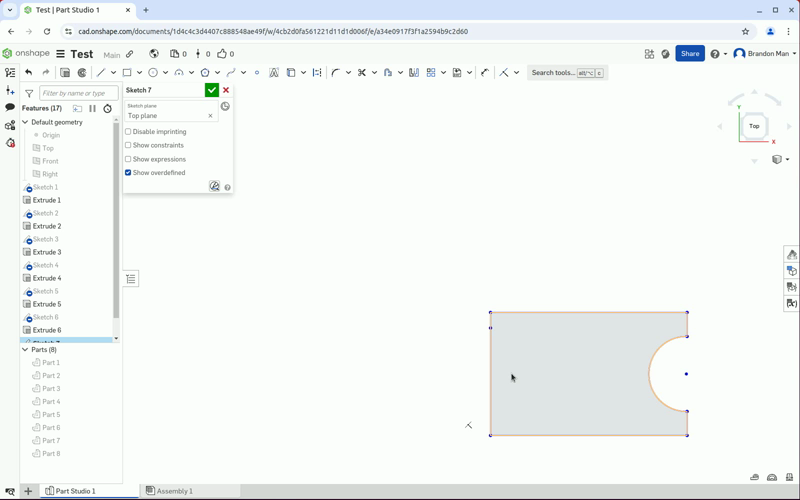
scroll(6)
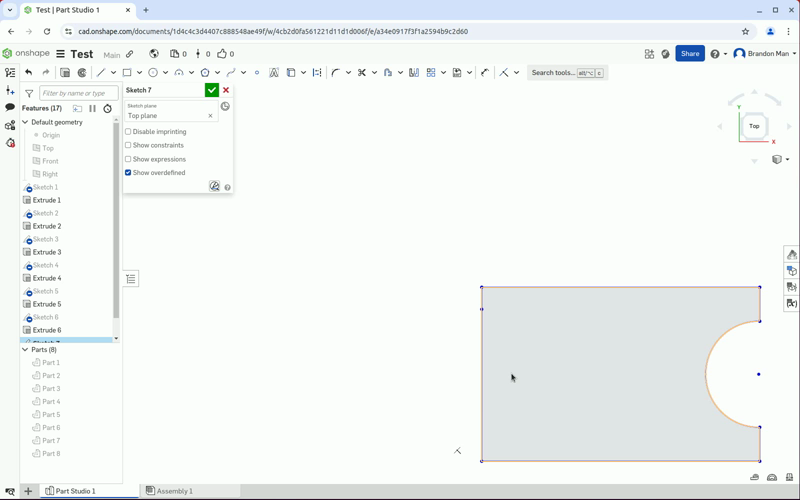
scroll(6)
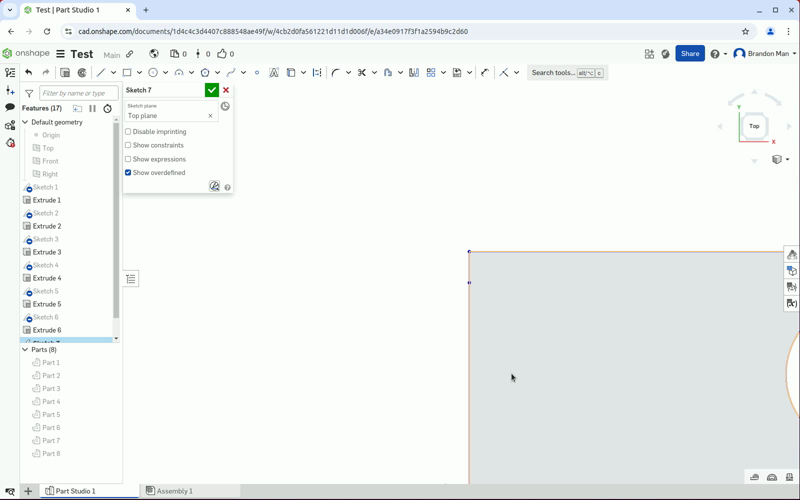
scroll(6)
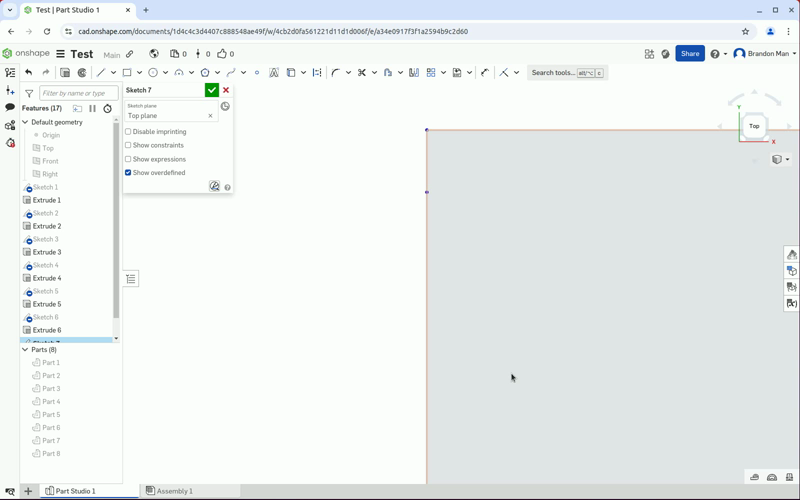
click(511, 373)
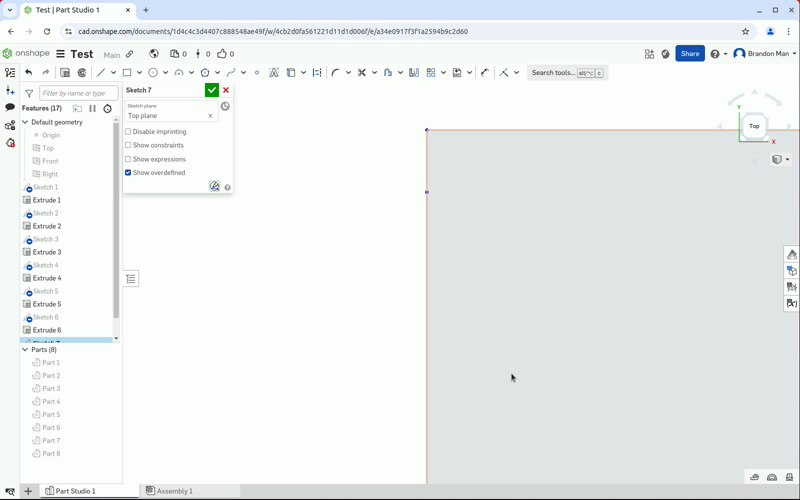
scroll(-6)
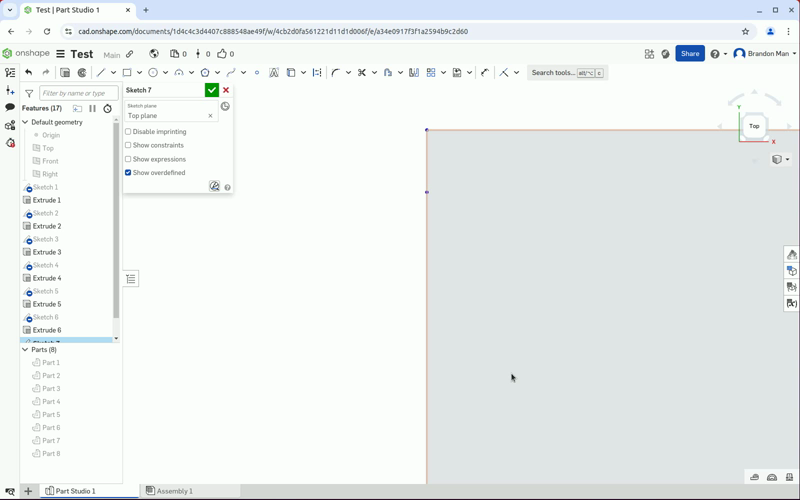
scroll(-6)
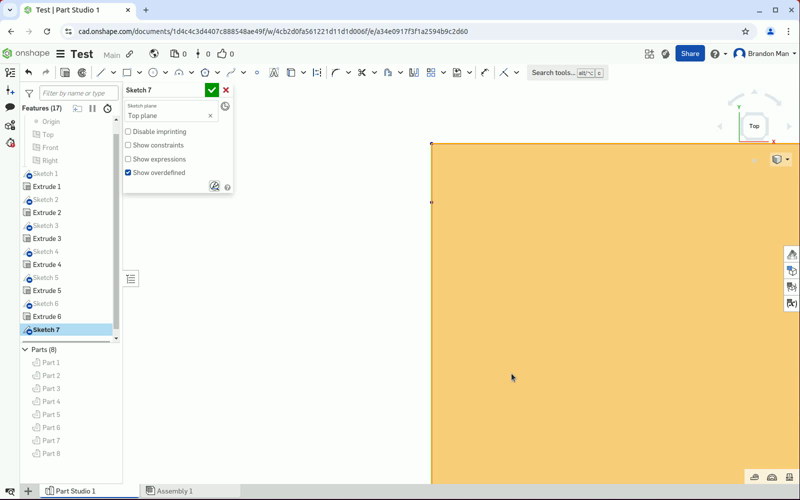
scroll(-6)
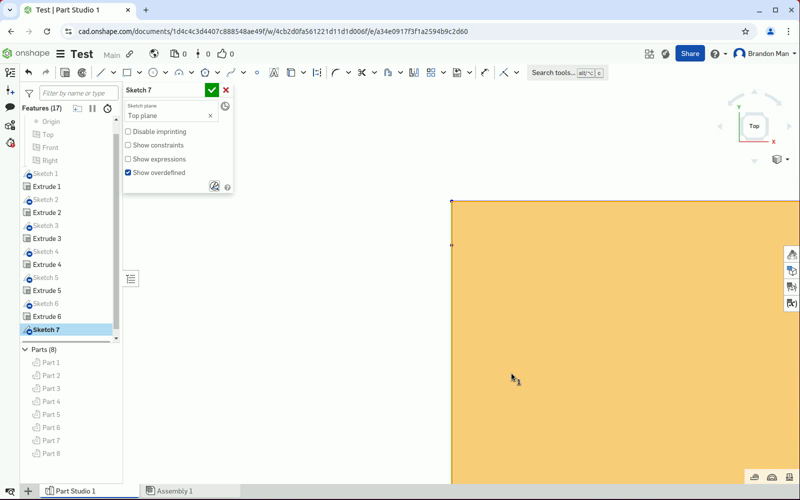
scroll(-6)
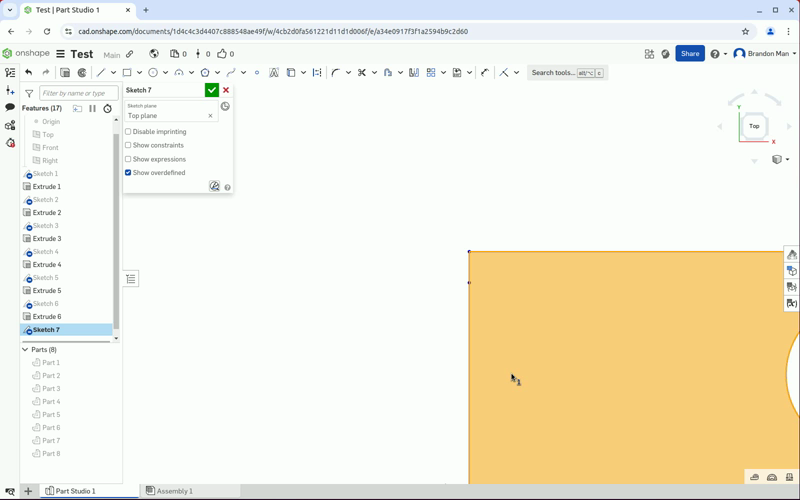
scroll(-6)
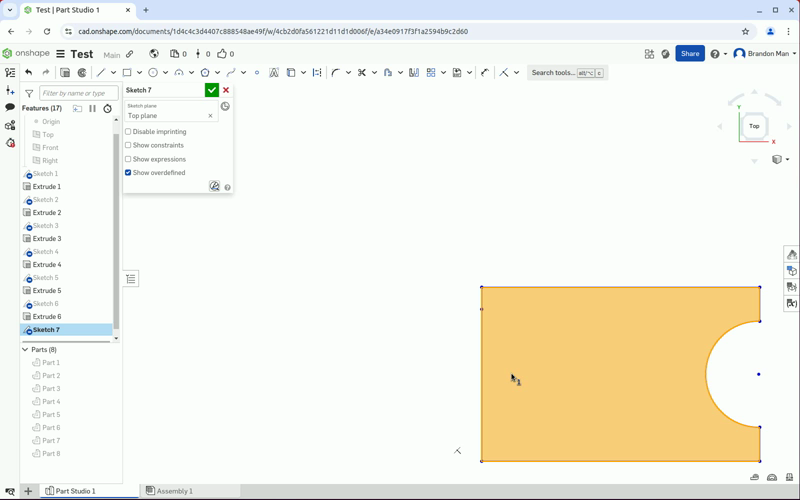
scroll(-6)
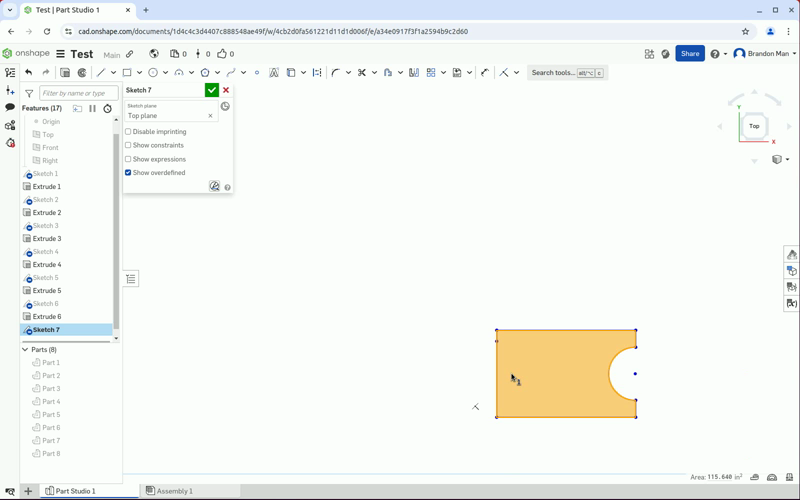
scroll(-6)
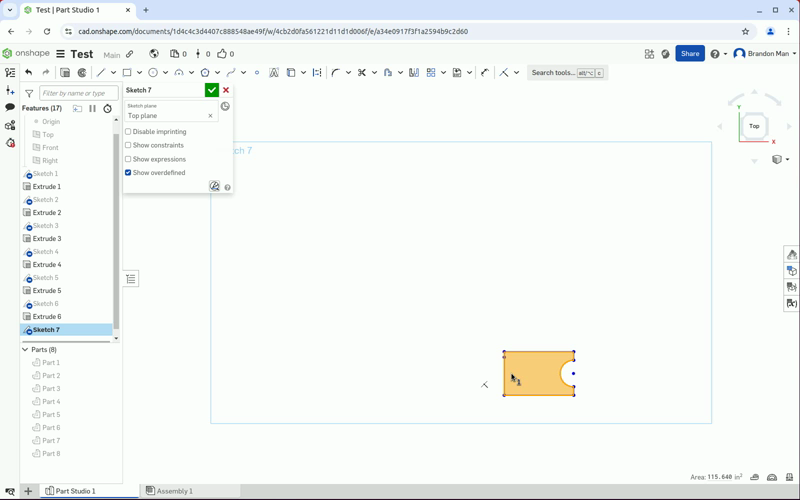
mouse_move(73, 352)
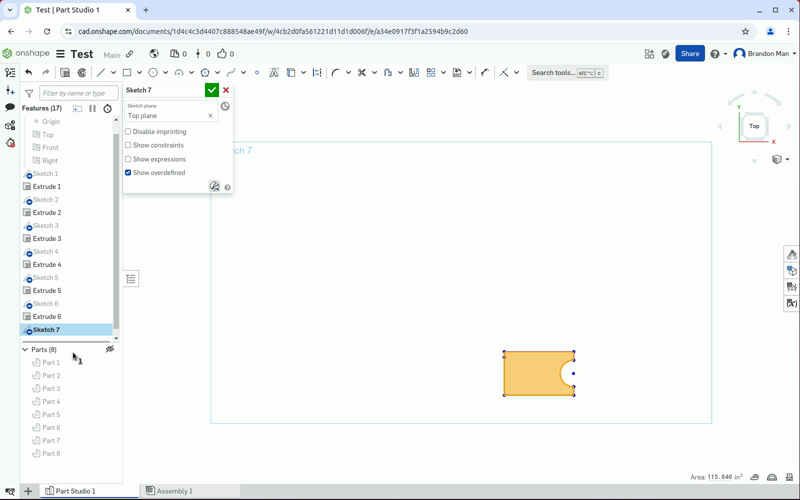
key(shift+y)
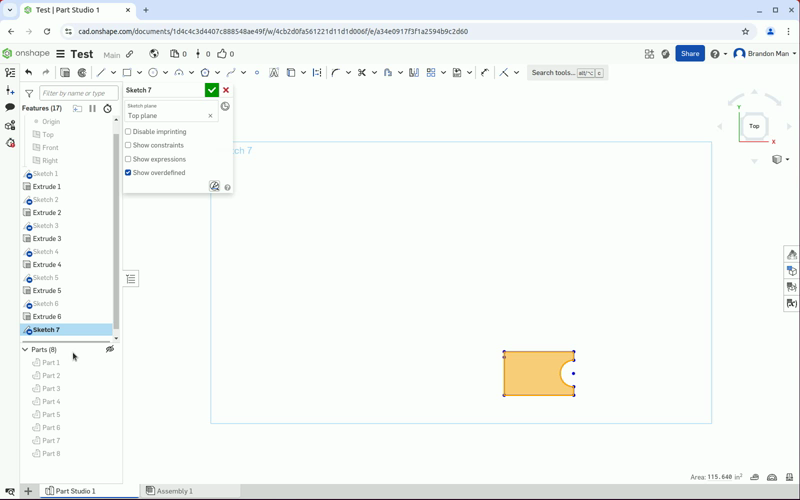
key(shift+e)
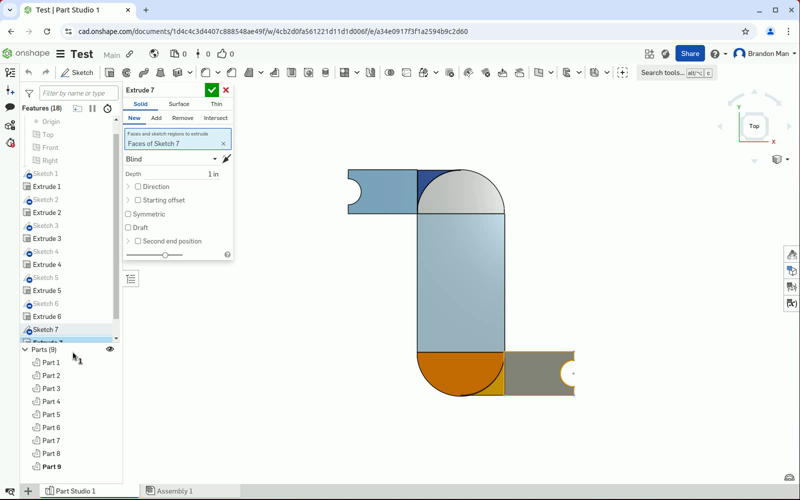
mouse_move(143, 106)
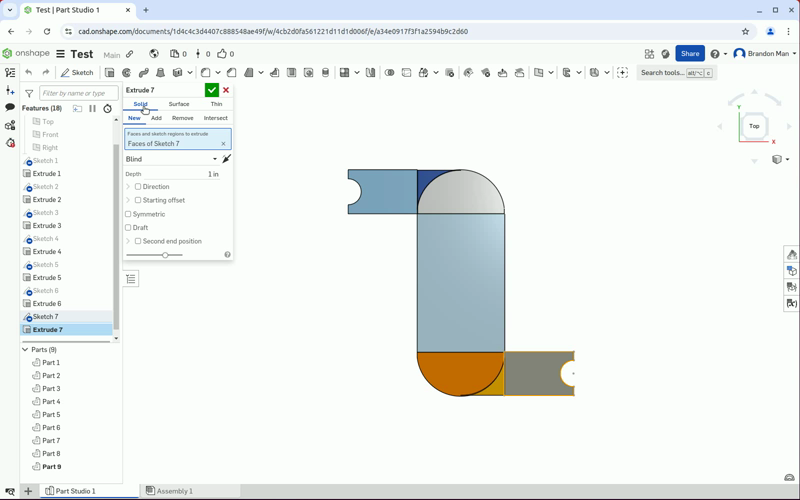
click(143, 106)
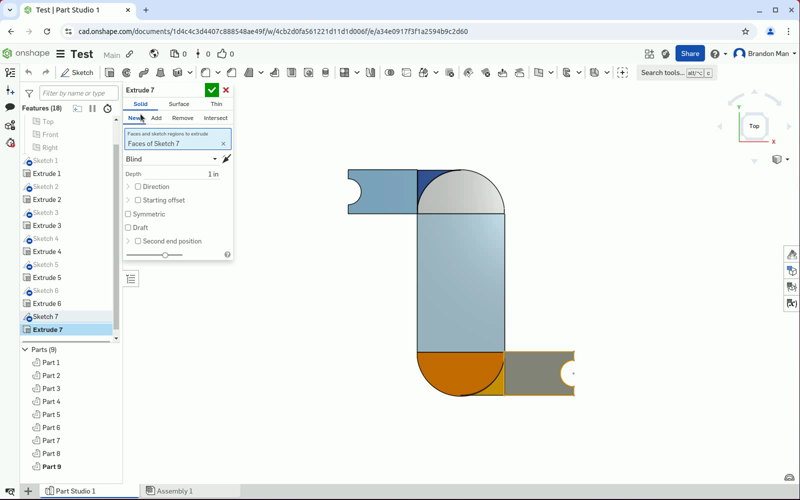
mouse_move(137, 120)
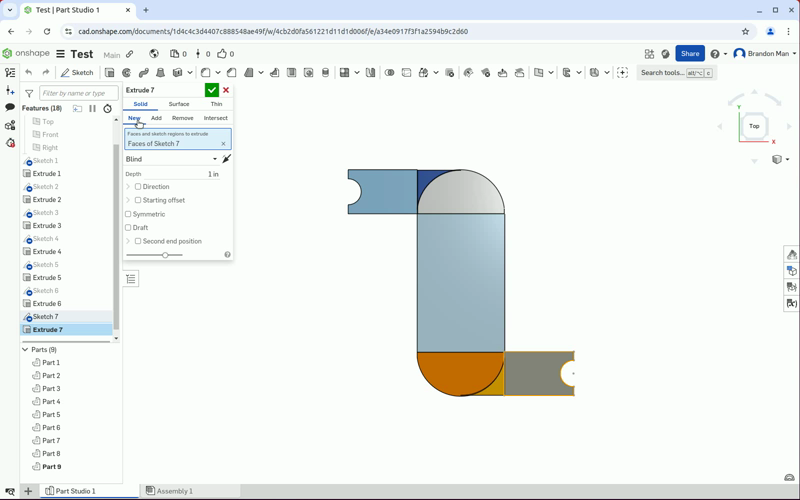
click(137, 120)
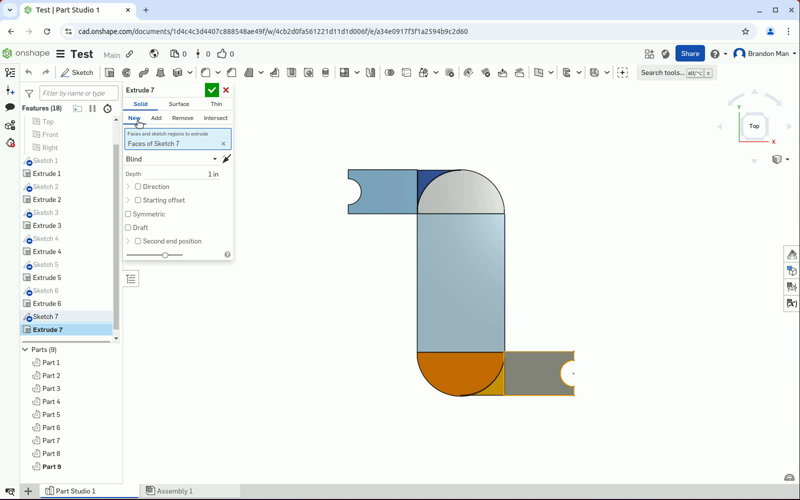
key(tab, 4)
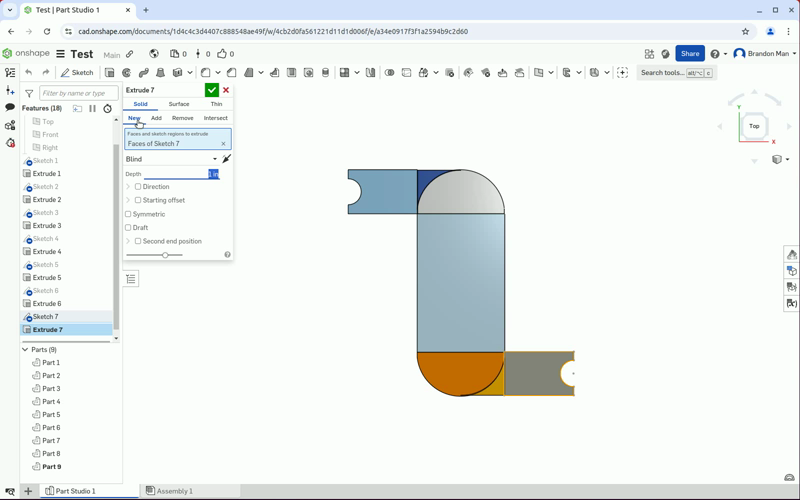
text(1.685)
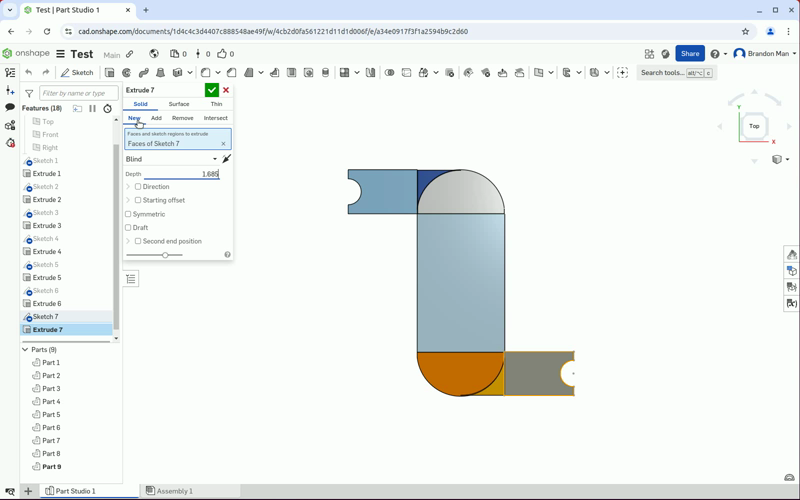
key(enter)
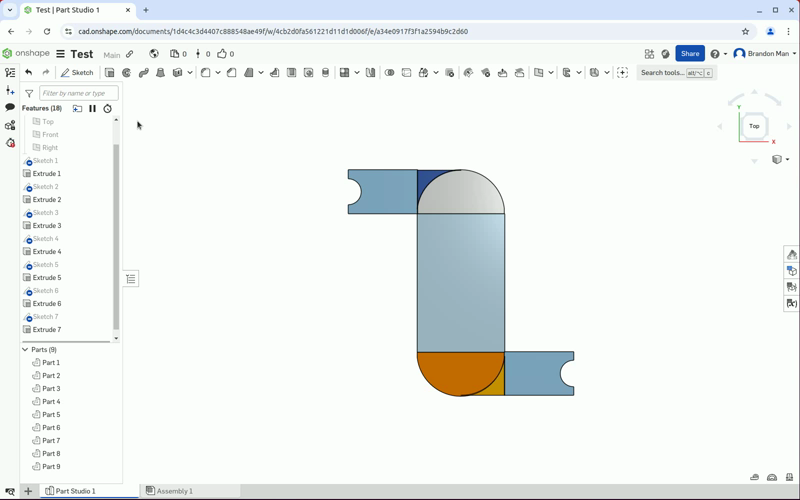
key(shift+h)
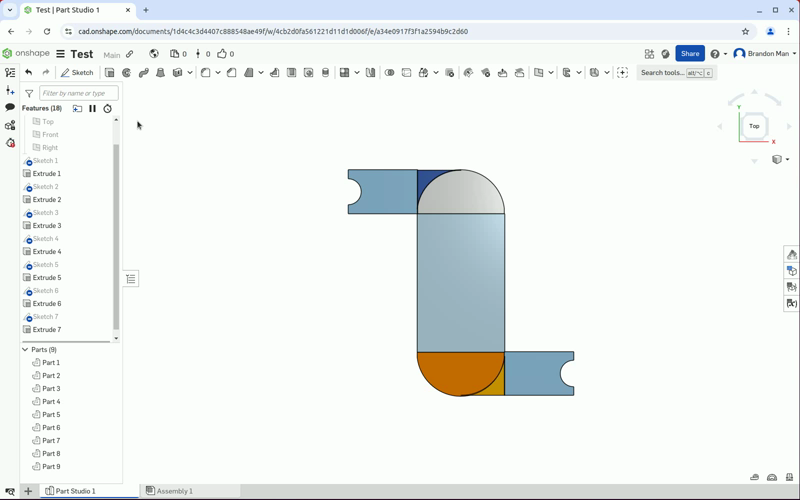
key(shift+h)
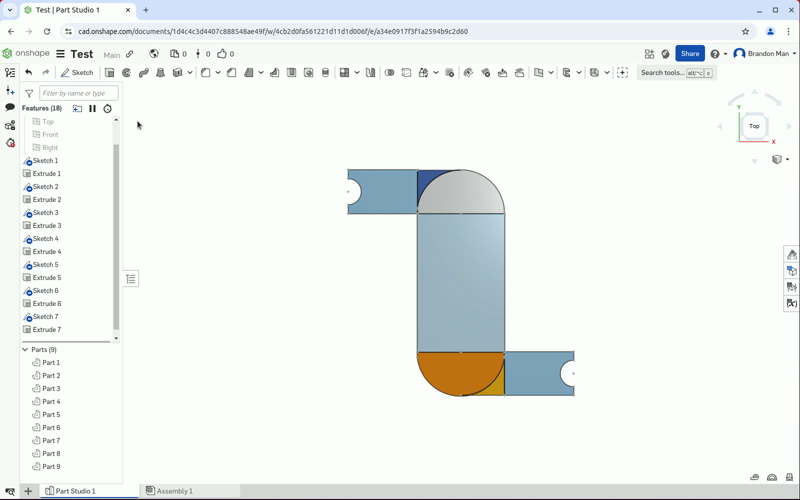
key(shift+7)
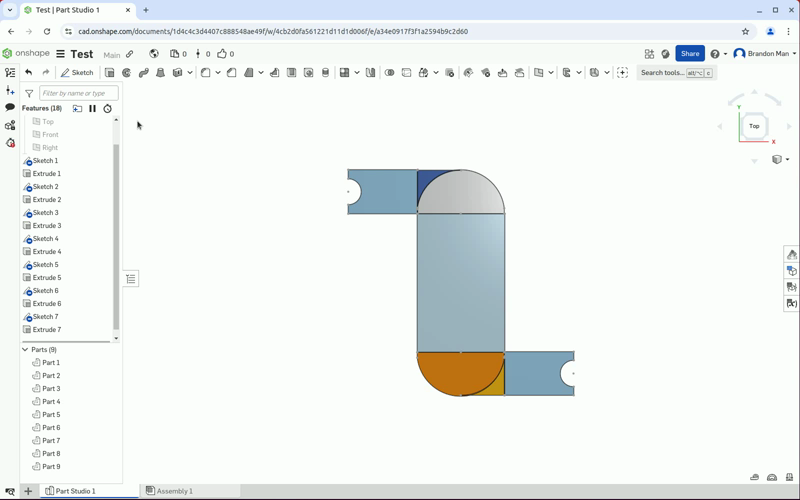
key(up, 3)
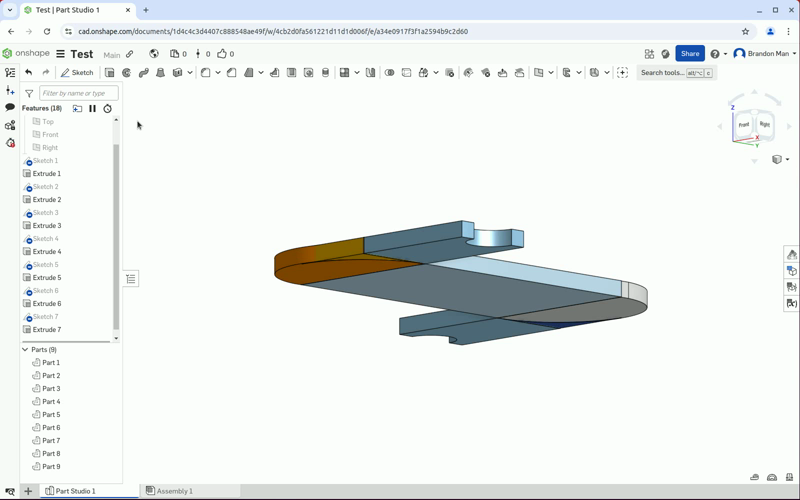
key(left, 3)
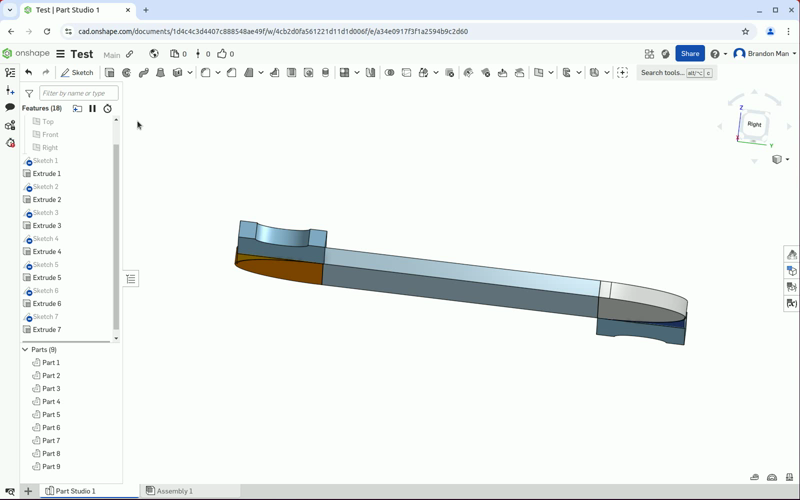
key(right, 3)
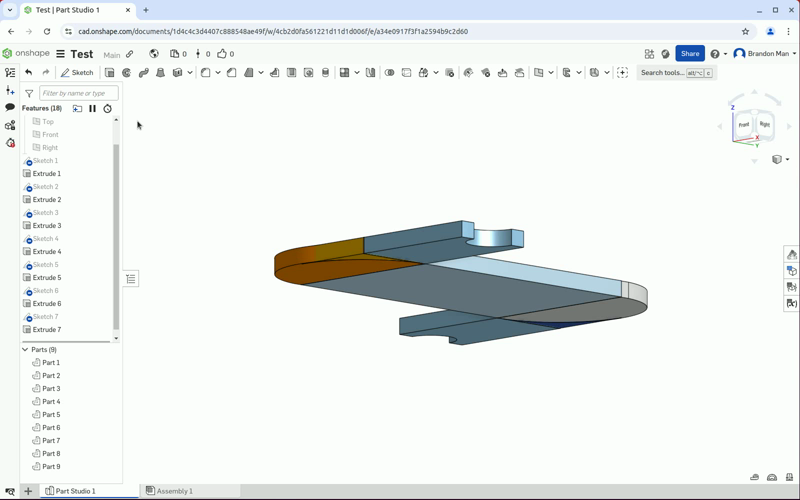
key(down, 3)
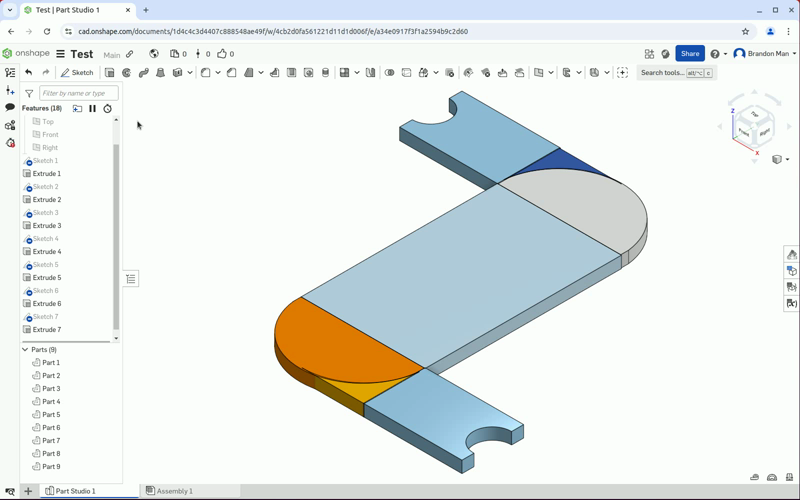
mouse_move(69, 163)
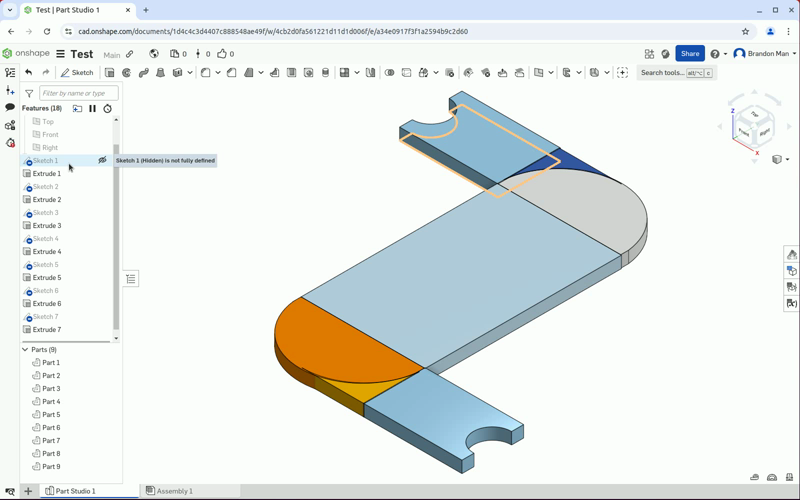
click(69, 163)